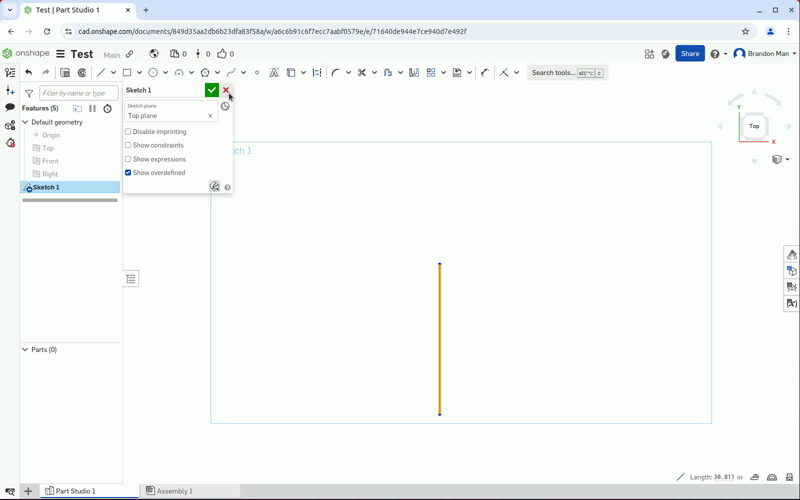
key(shift+h)
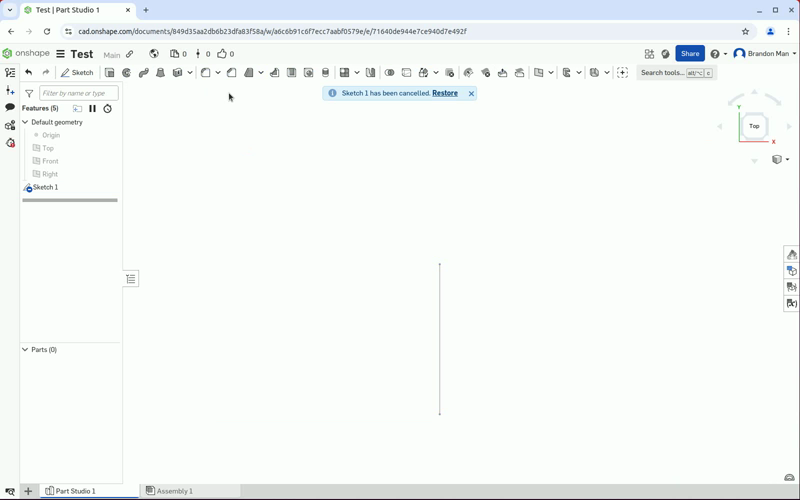
key(shift+s)
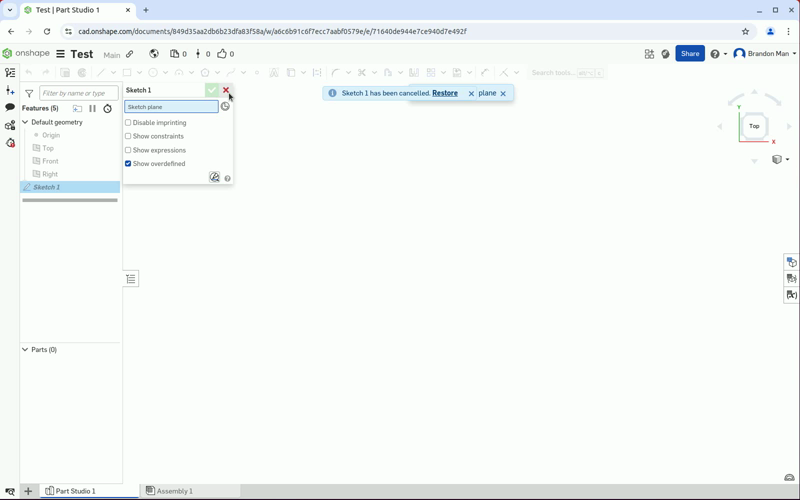
mouse_move(73, 150)
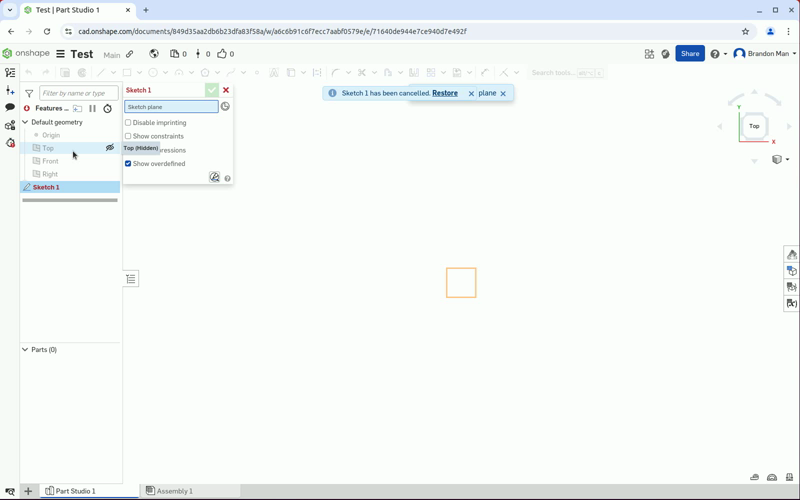
click(73, 150)
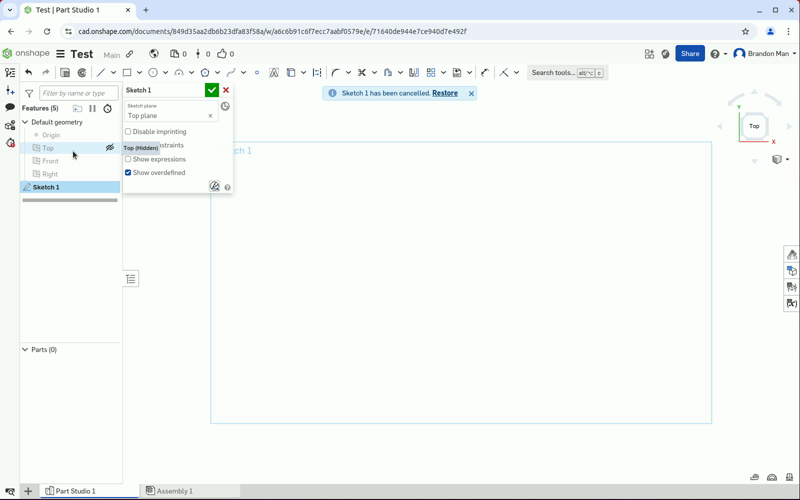
mouse_move(73, 352)
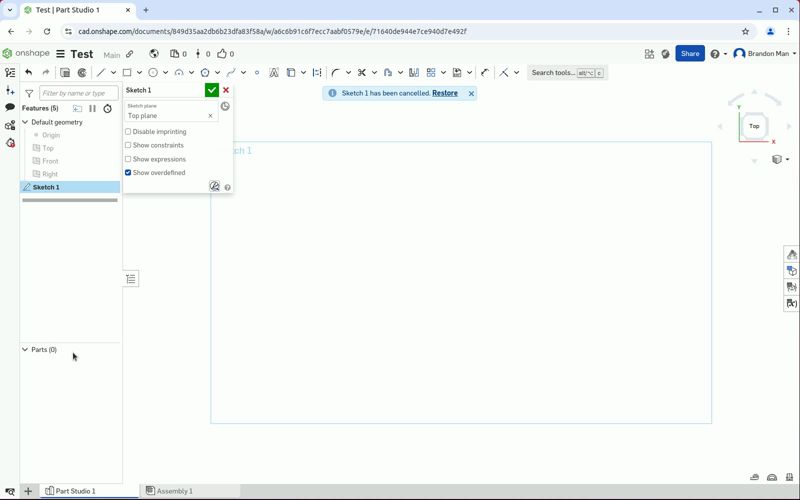
key(y)
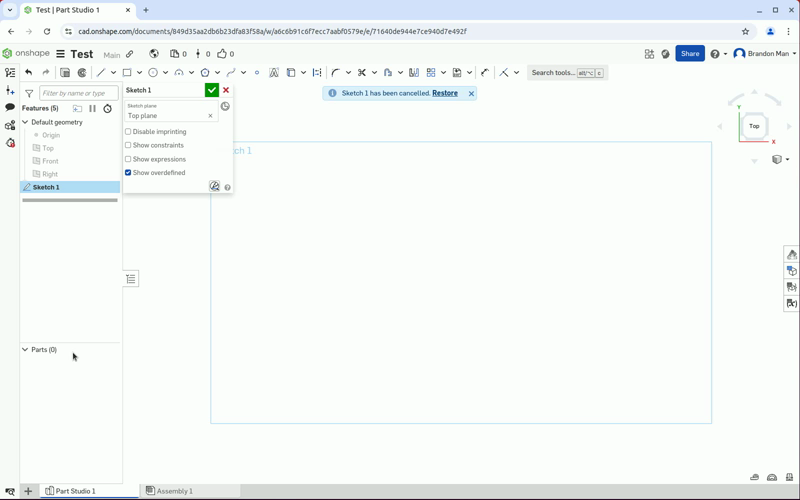
key(l)
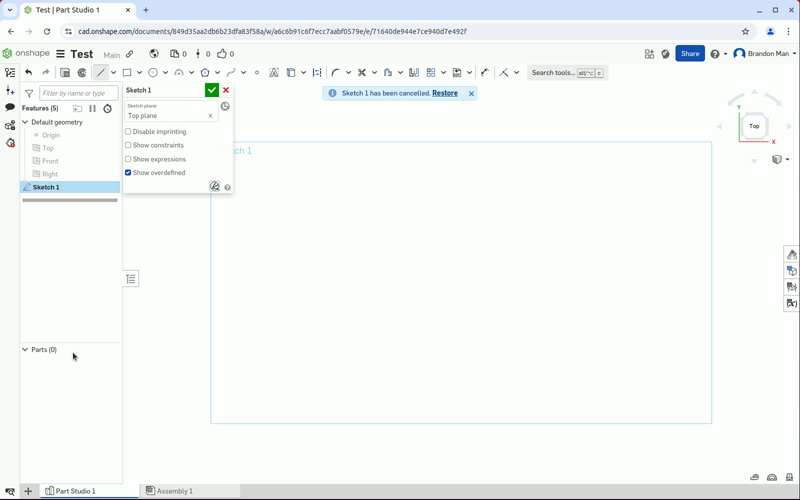
key_down(shift)
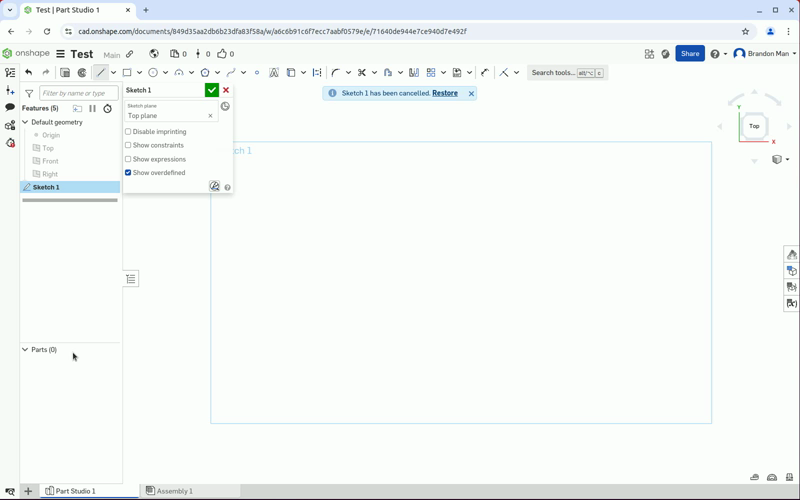
mouse_move(460, 266)
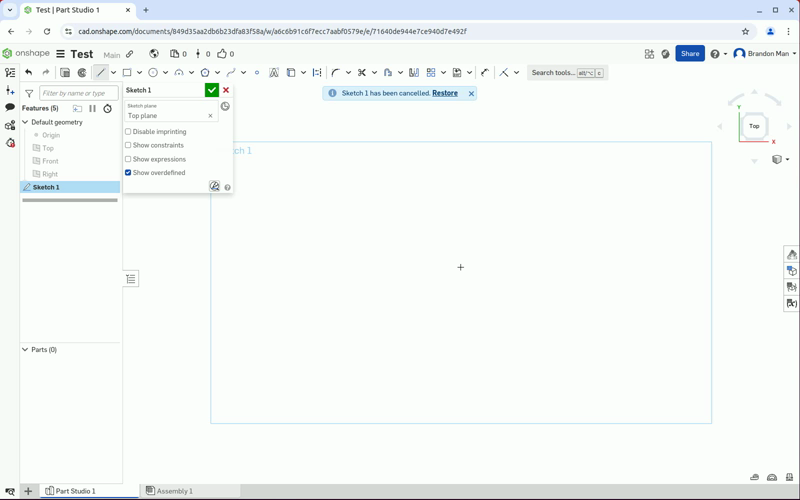
click(460, 266)
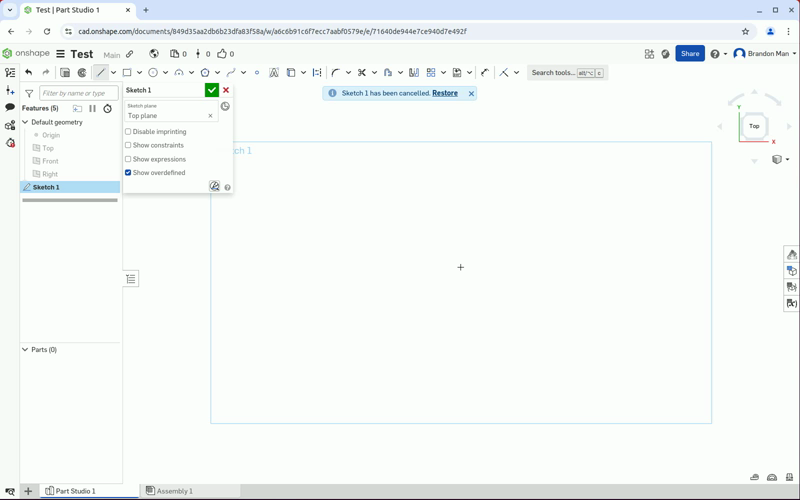
key_up(shift)
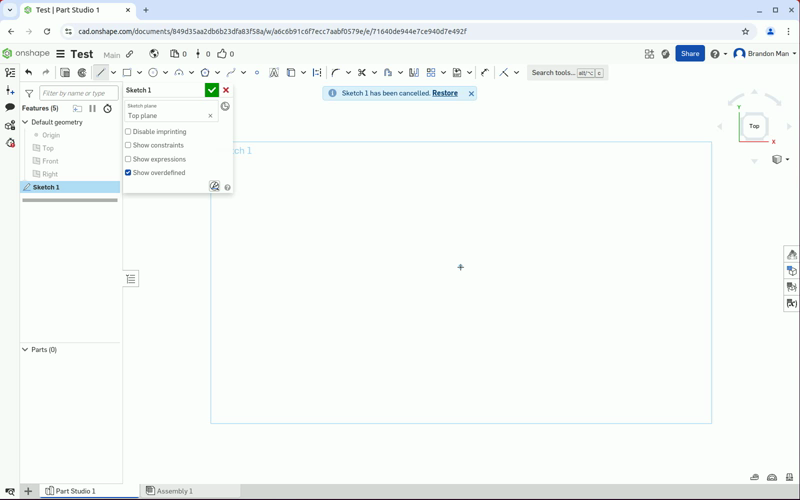
key_down(shift)
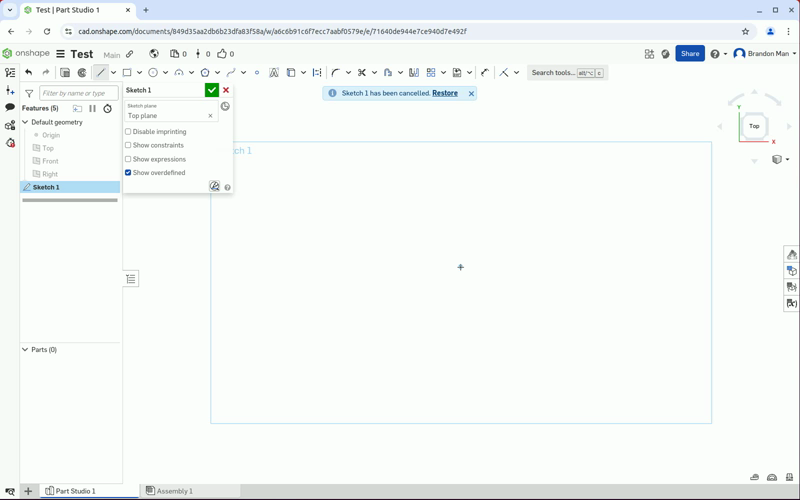
mouse_move(490, 266)
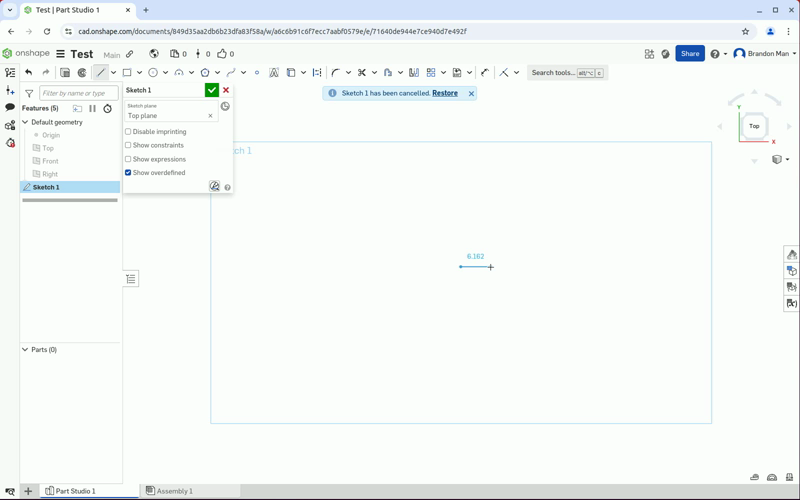
mouse_move(489, 249)
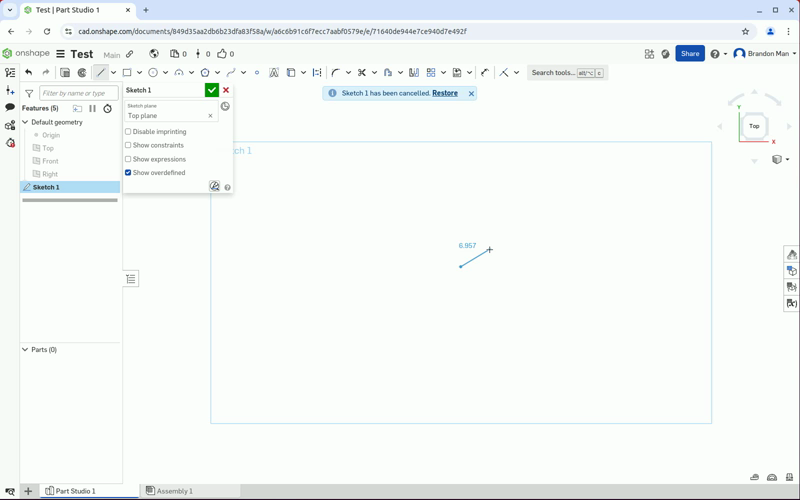
click(489, 249)
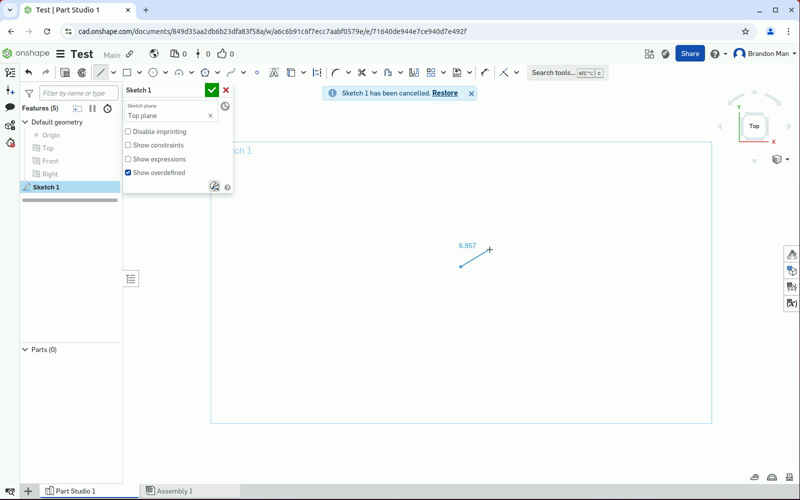
key_up(shift)
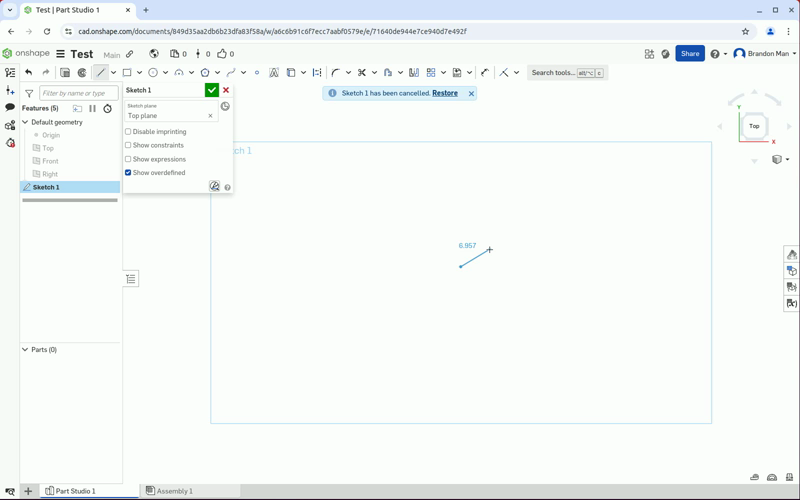
key_down(shift)
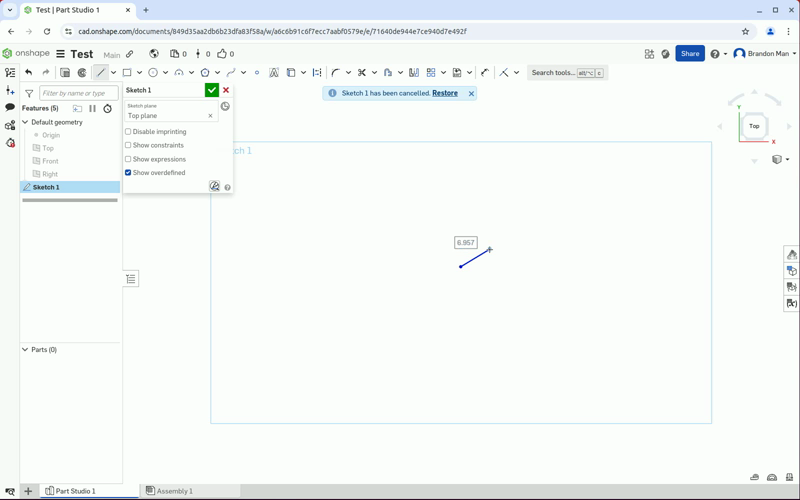
mouse_move(519, 249)
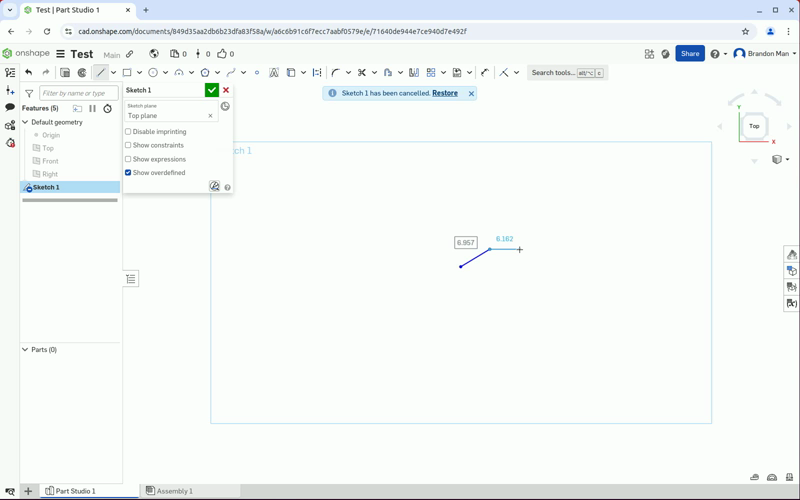
mouse_move(460, 231)
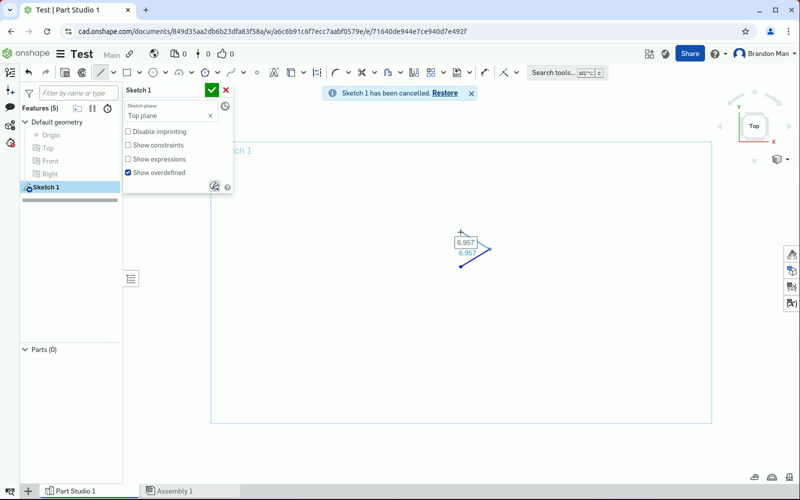
click(460, 231)
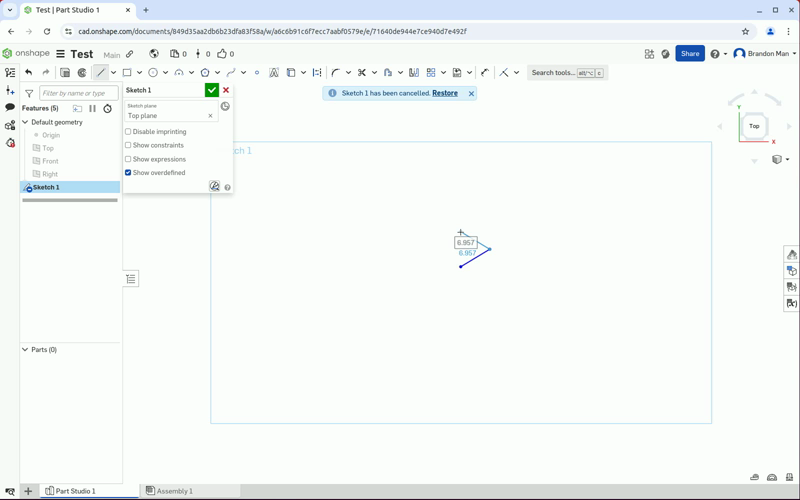
key_up(shift)
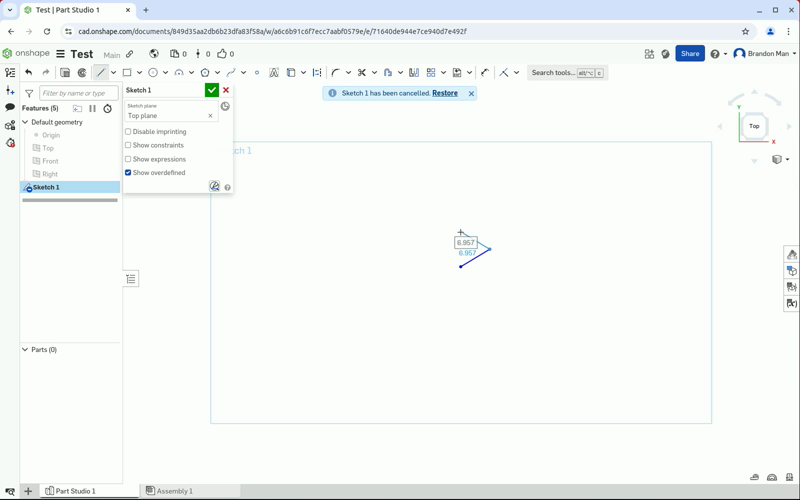
mouse_move(490, 231)
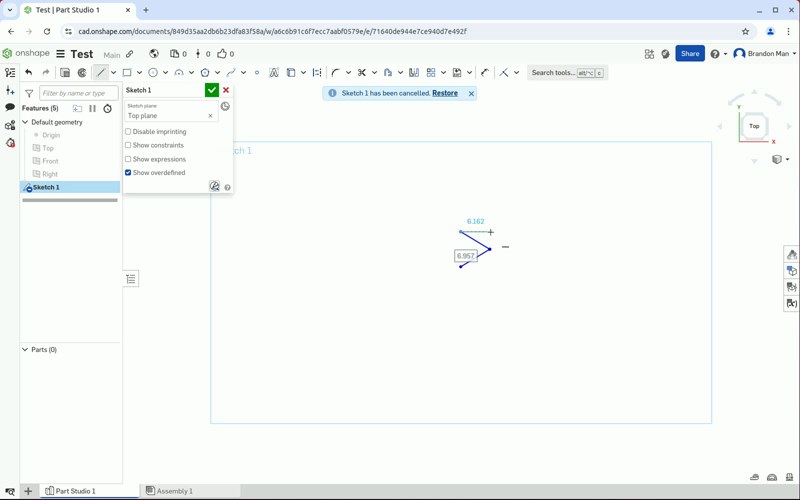
key_down(shift)
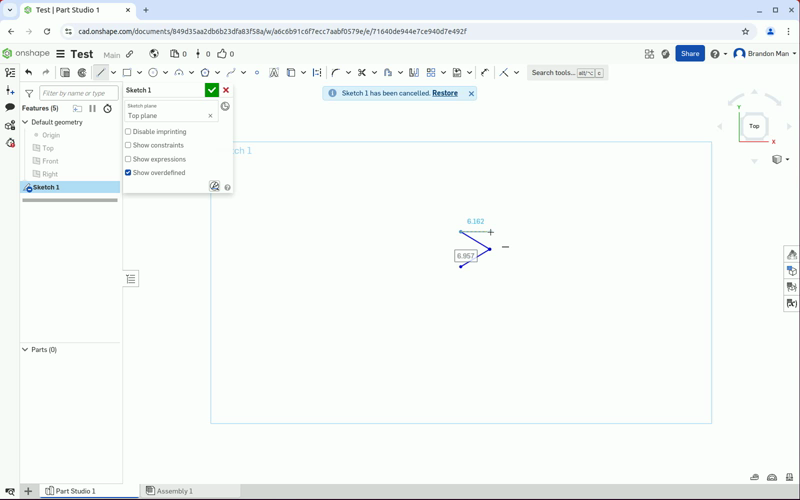
mouse_move(460, 266)
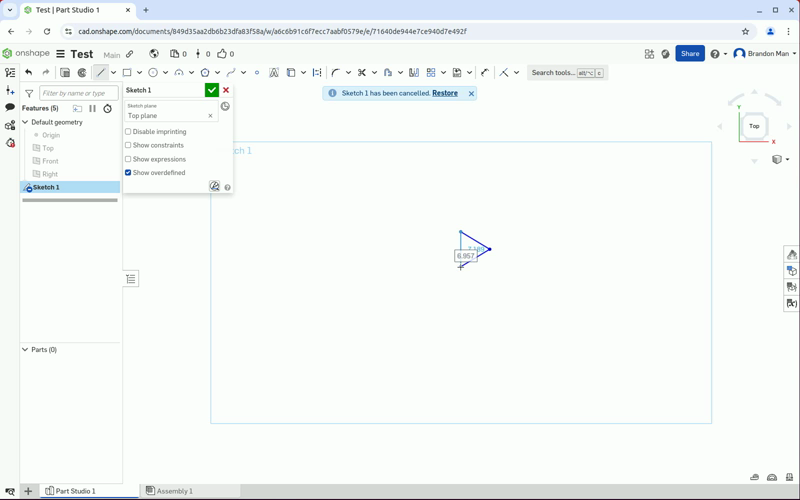
key_up(shift)
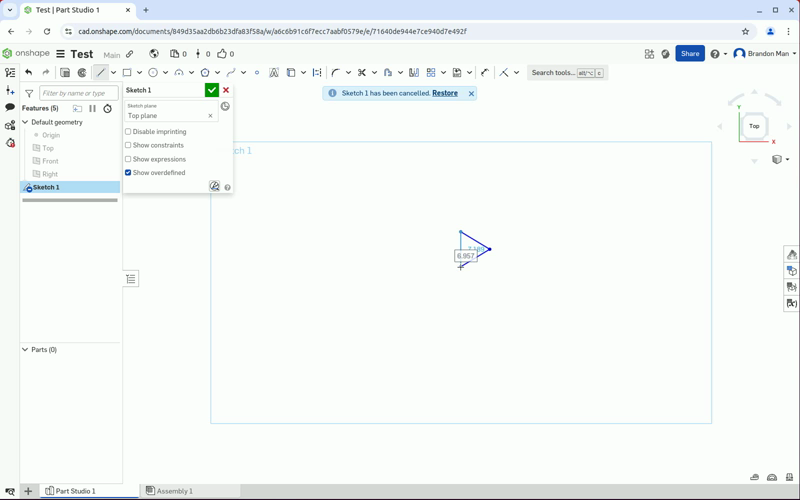
click(460, 266)
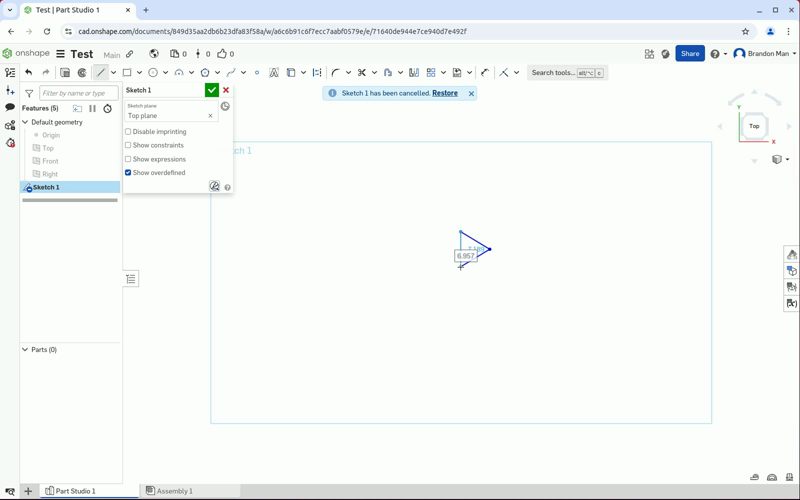
key(esc)
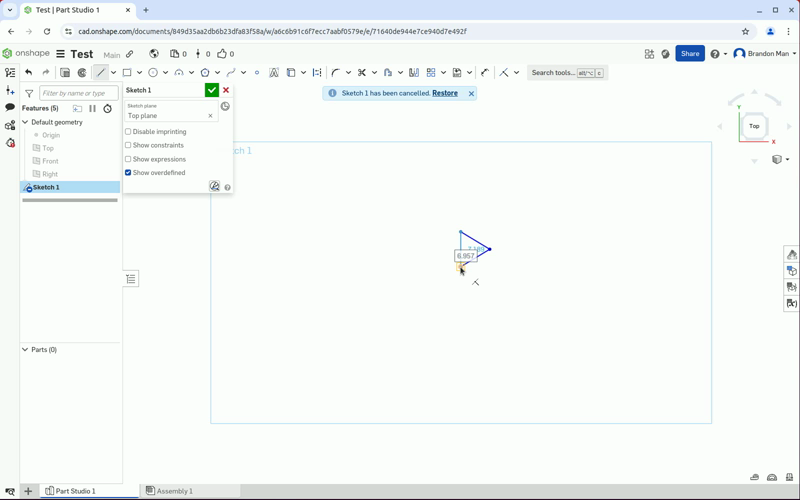
mouse_move(476, 248)
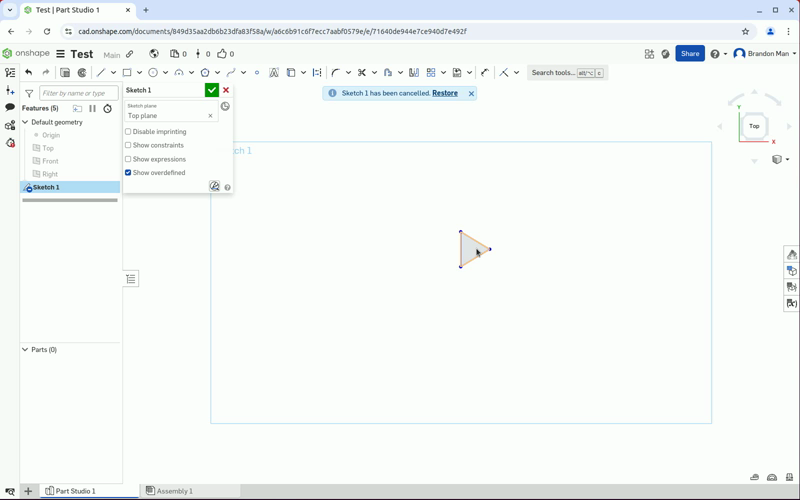
scroll(6)
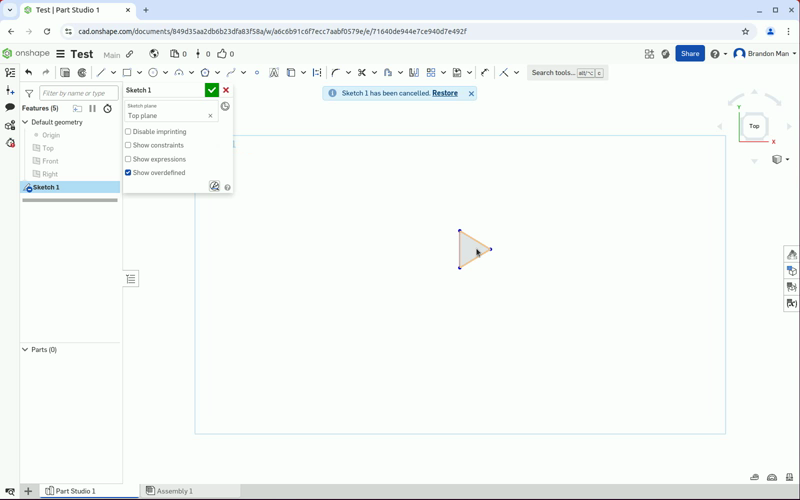
scroll(6)
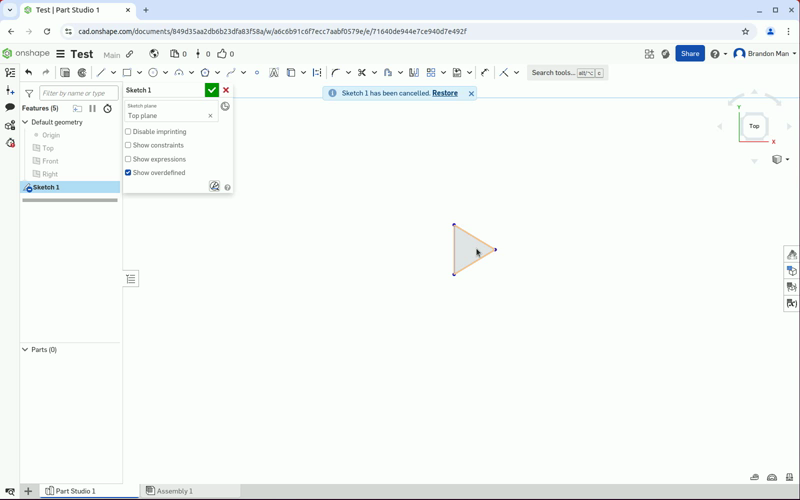
scroll(6)
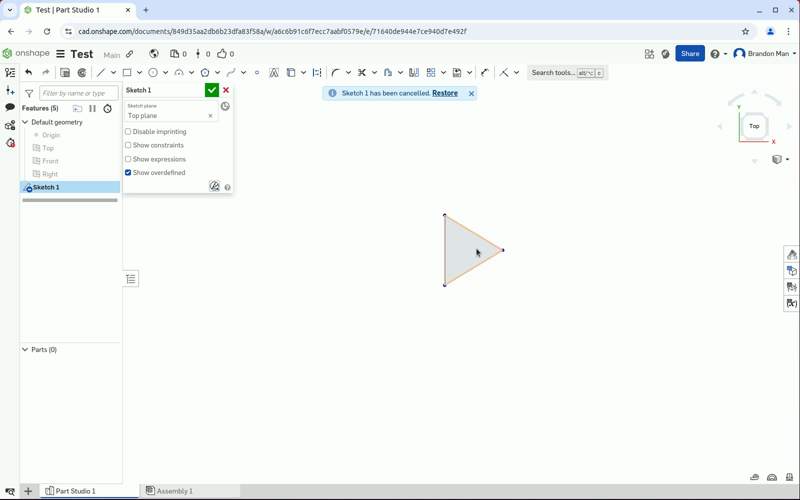
scroll(6)
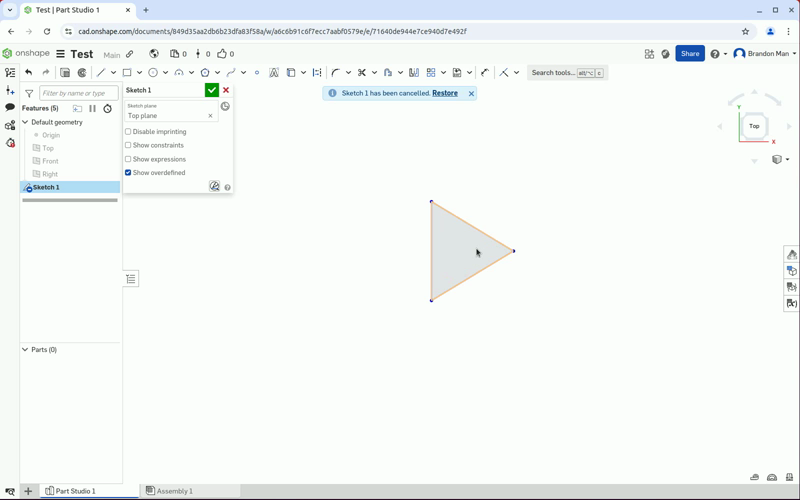
scroll(6)
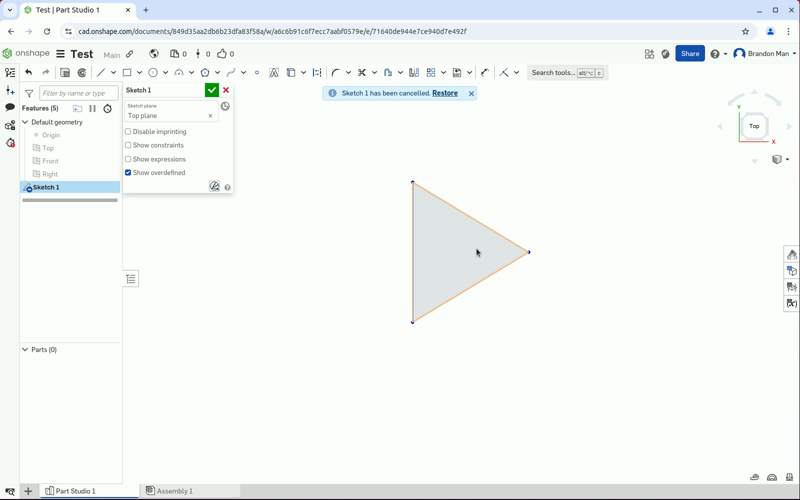
scroll(6)
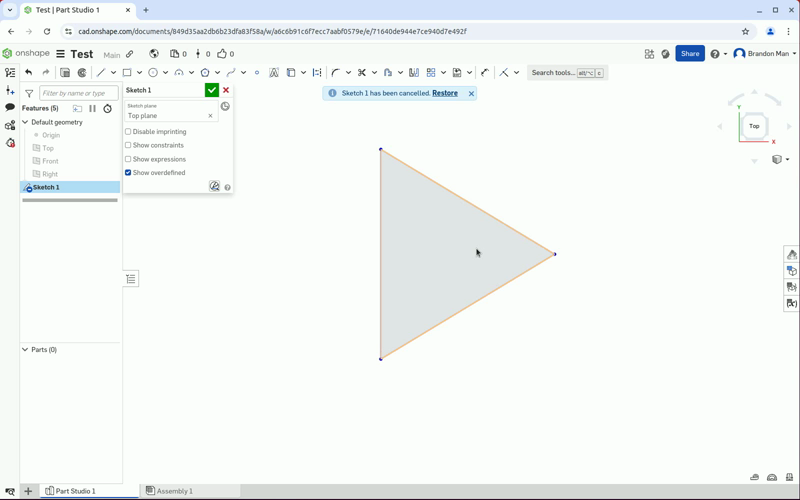
scroll(6)
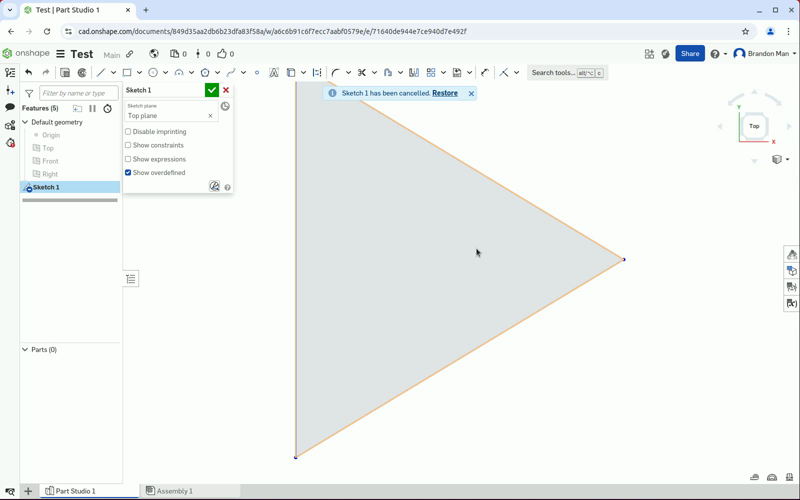
click(476, 248)
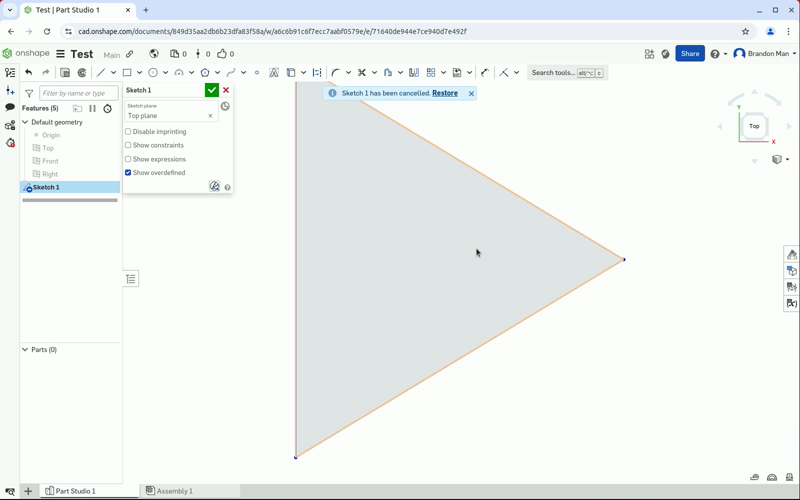
scroll(-6)
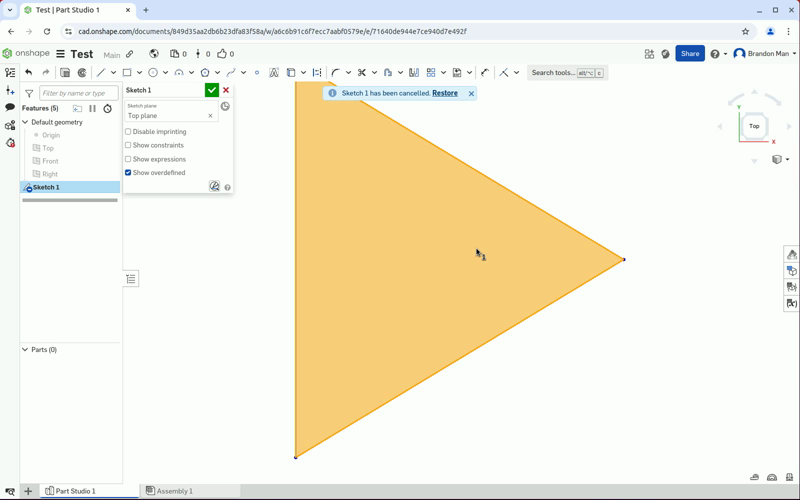
scroll(-6)
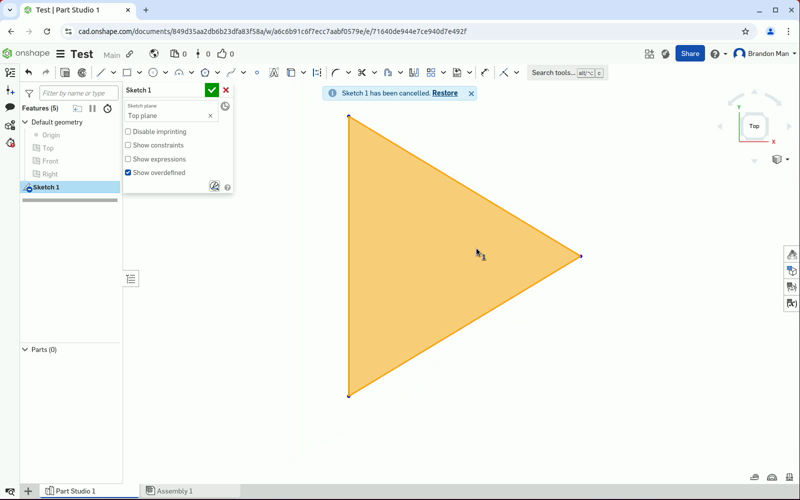
scroll(-6)
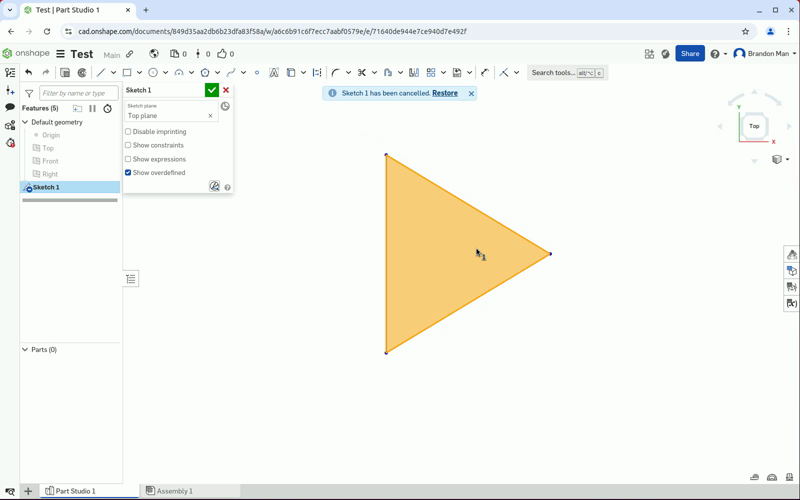
scroll(-6)
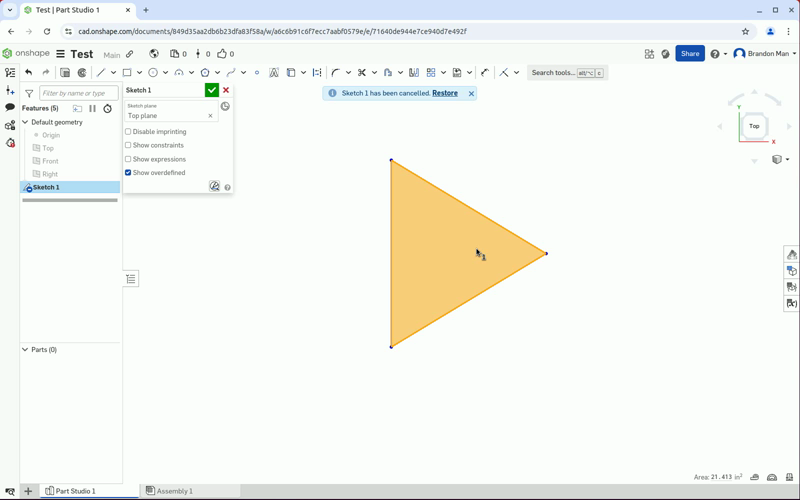
scroll(-6)
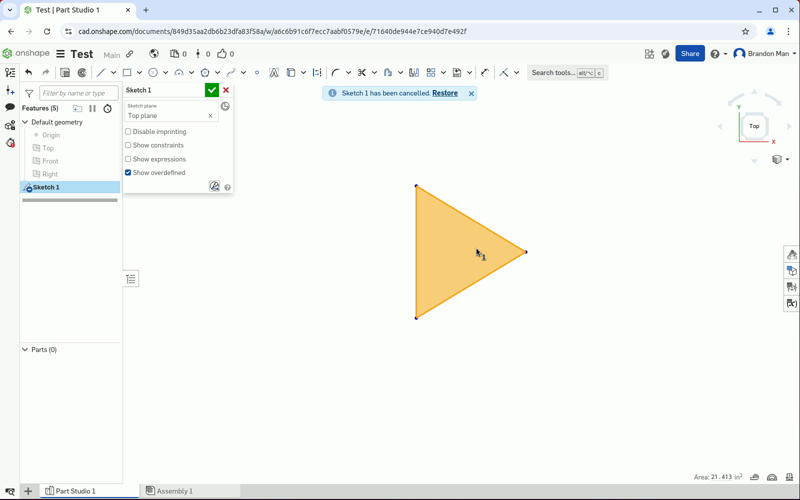
scroll(-6)
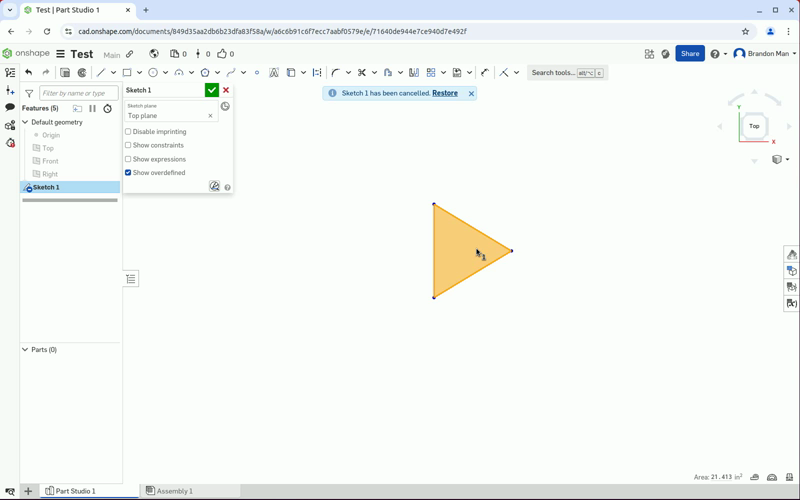
scroll(-6)
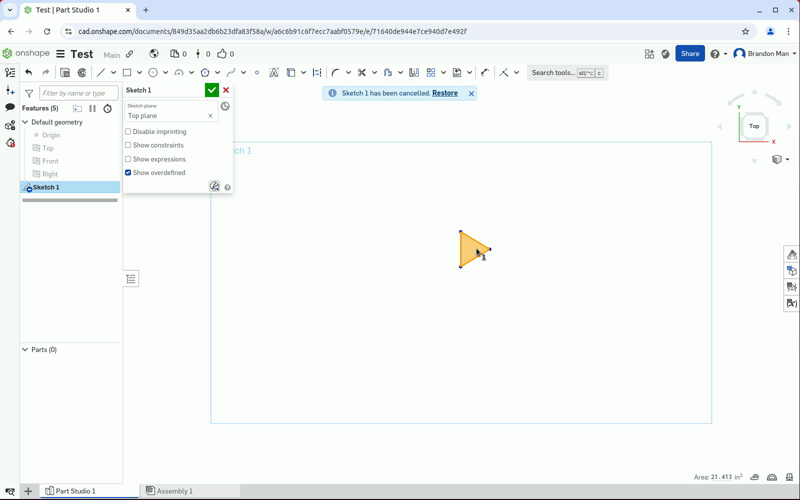
mouse_move(73, 352)
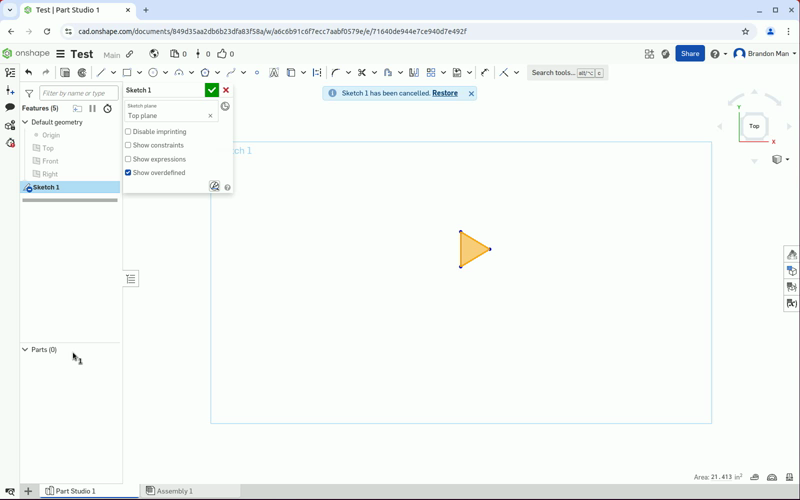
key(shift+y)
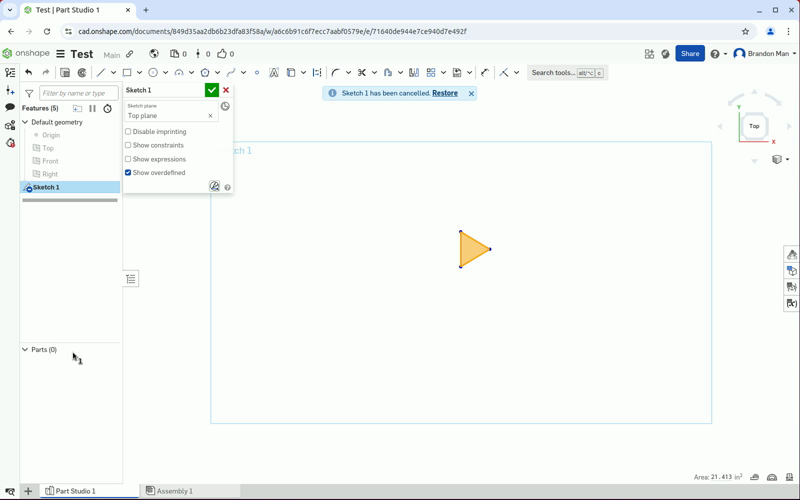
key(shift+e)
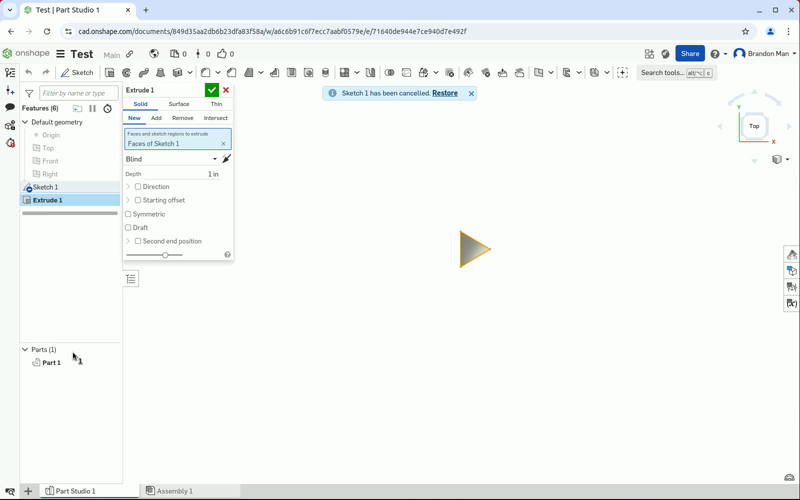
mouse_move(143, 106)
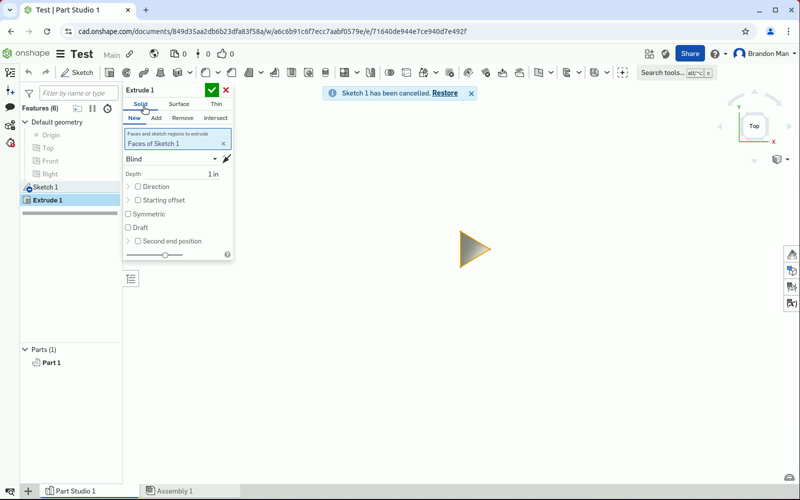
click(143, 106)
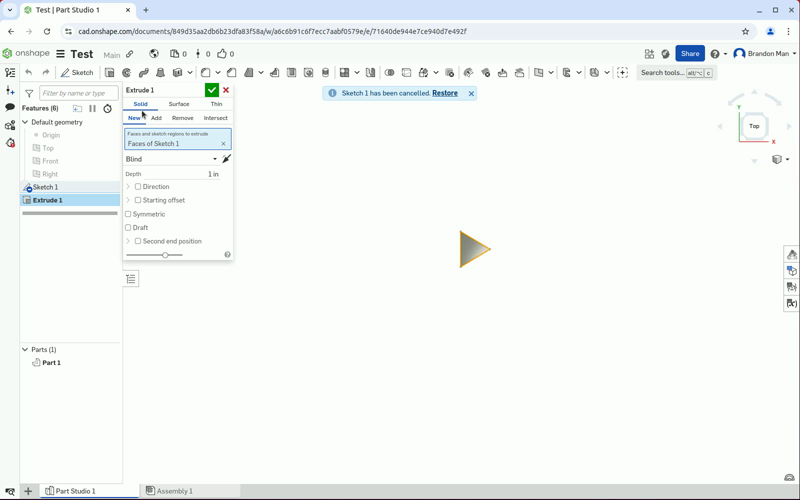
mouse_move(137, 120)
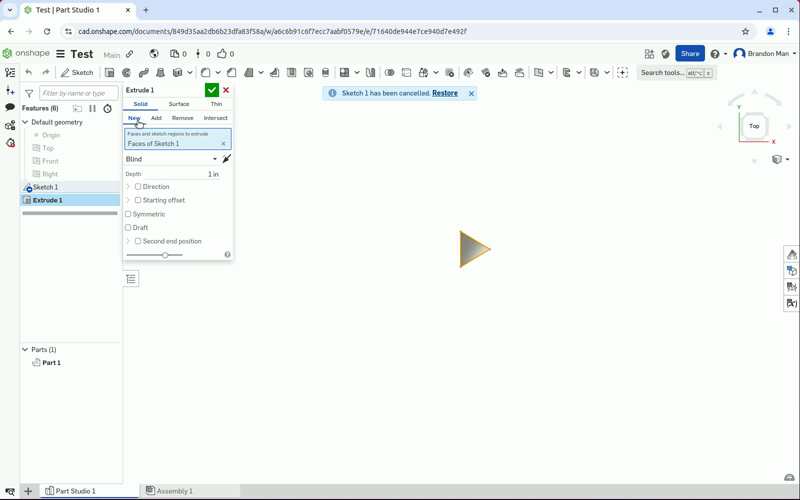
click(137, 120)
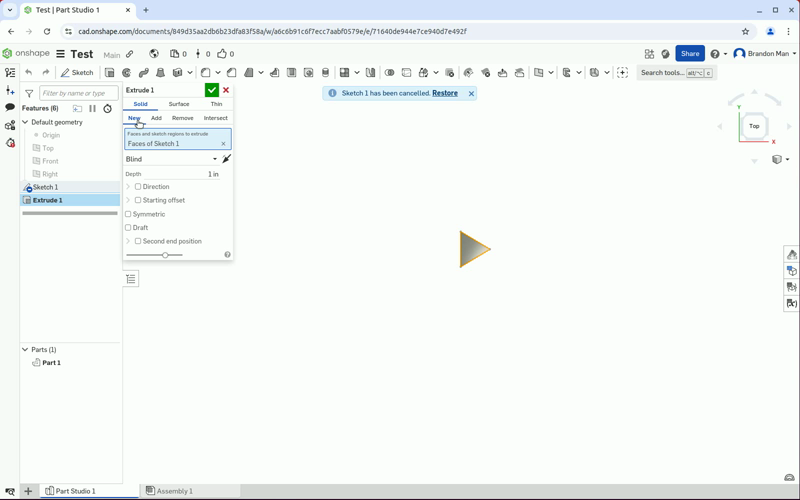
key(tab, 4)
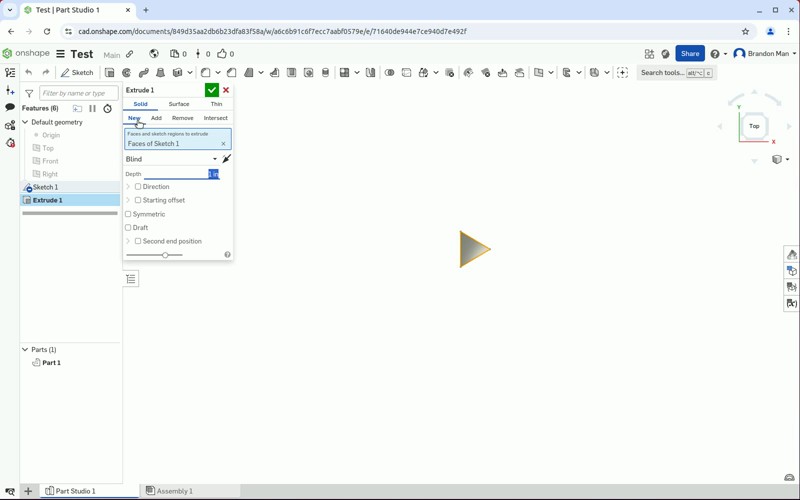
text(1.204)
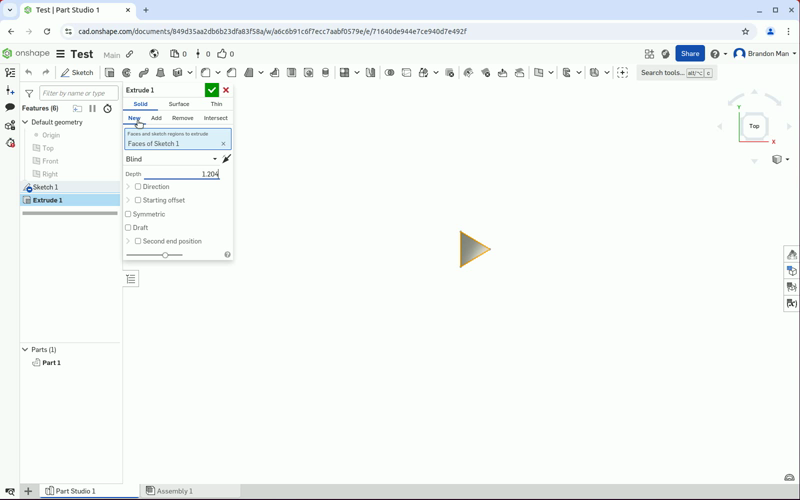
key(enter)
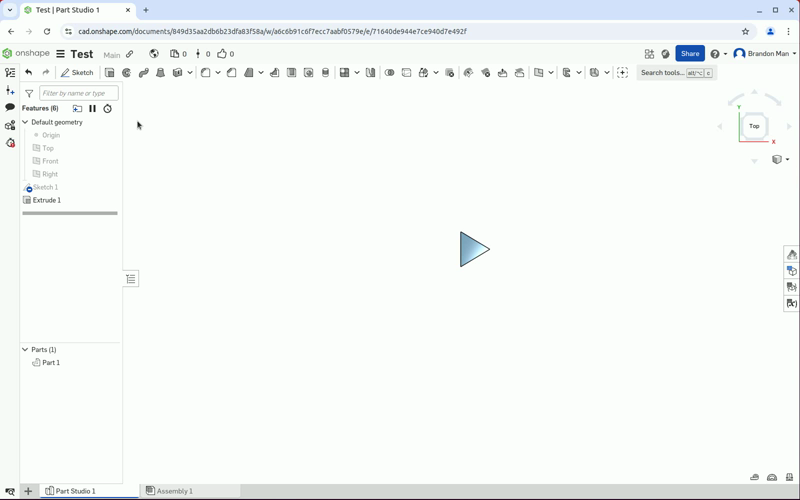
key(shift+h)
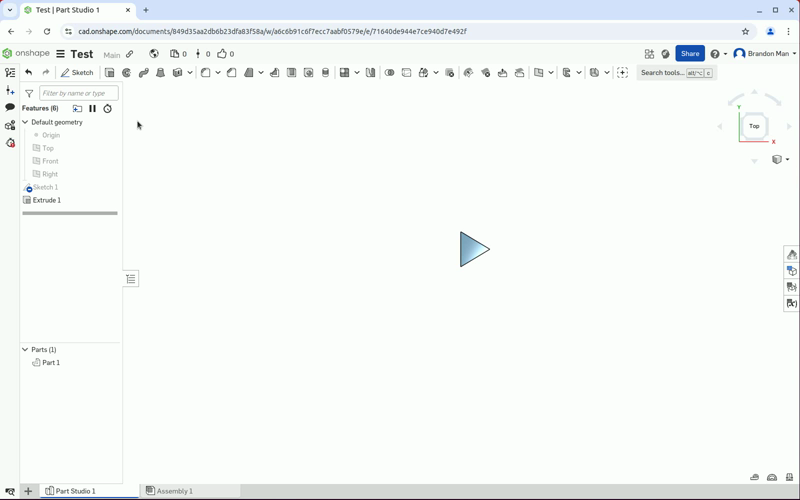
key(shift+h)
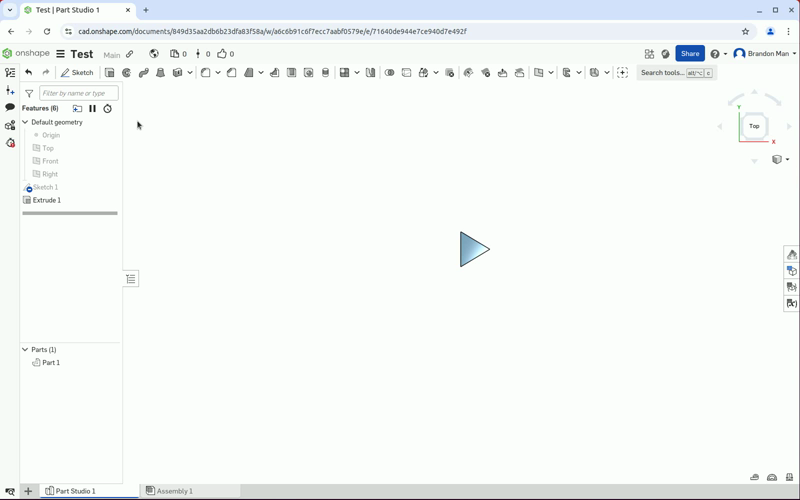
mouse_move(73, 189)
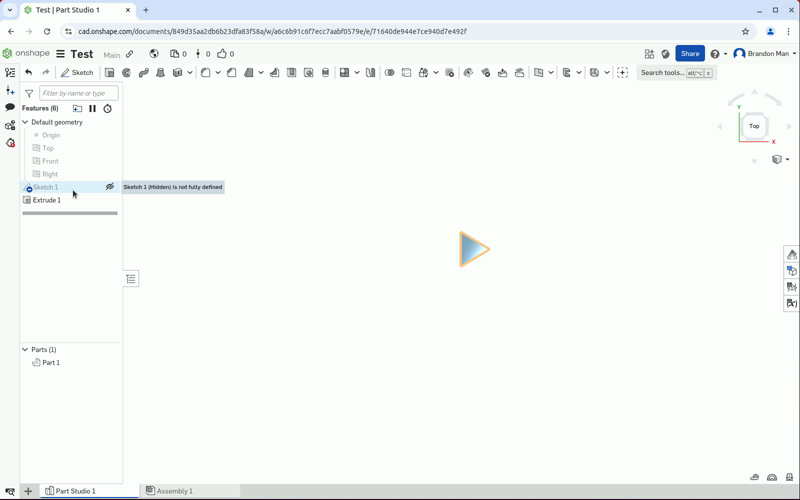
click(73, 189)
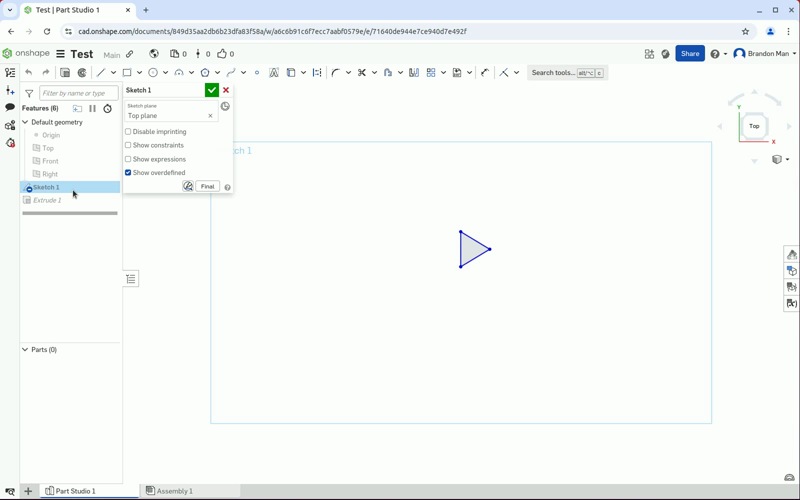
mouse_move(229, 92)
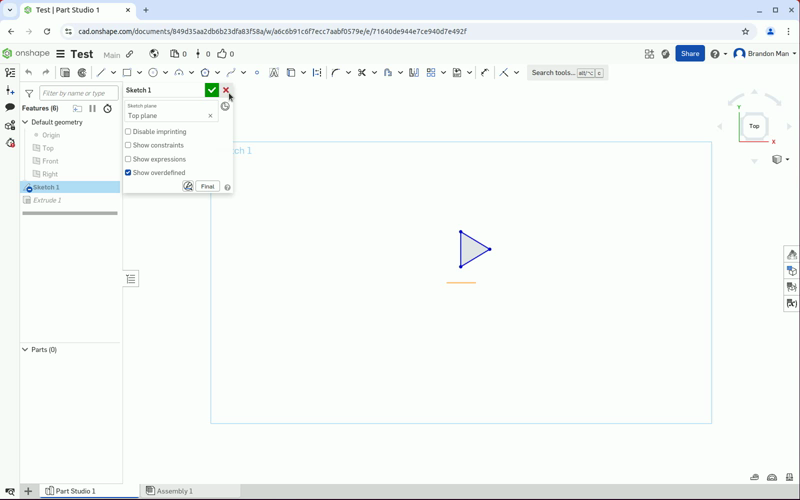
click(229, 92)
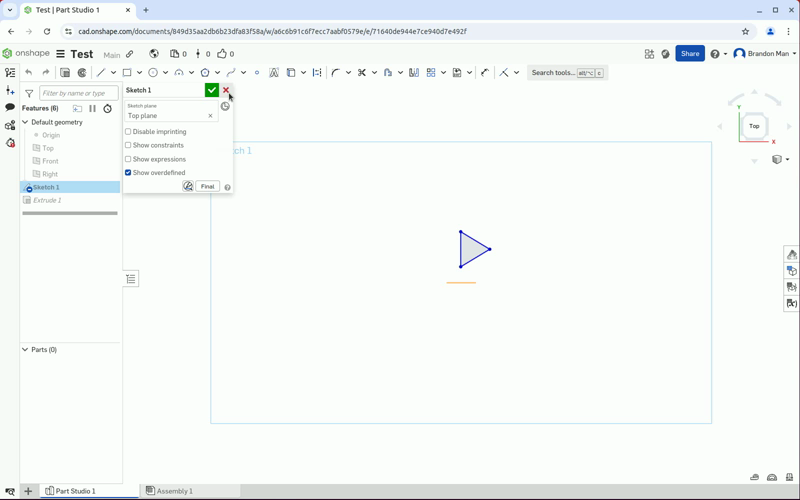
key(shift+s)
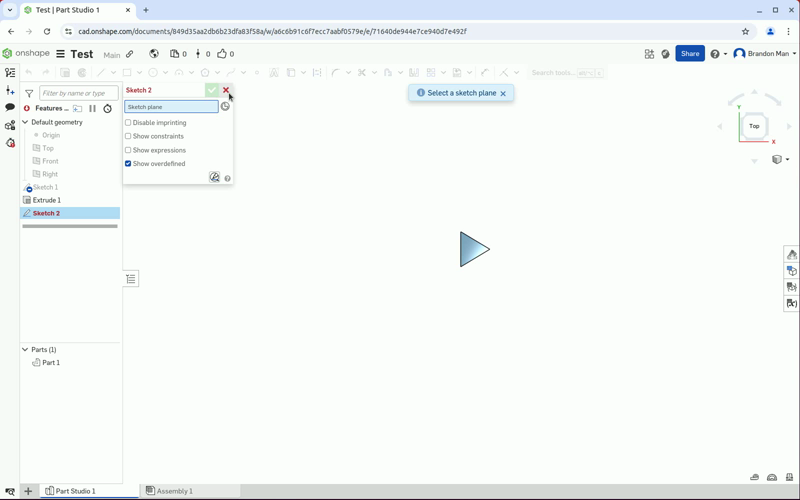
mouse_move(73, 150)
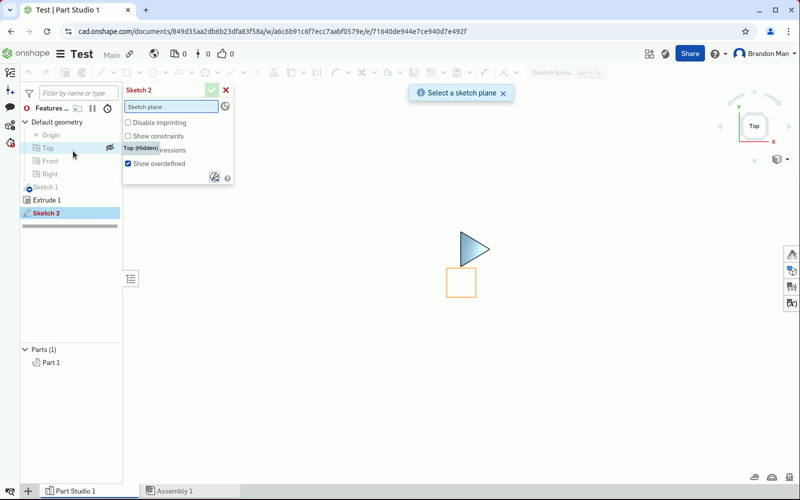
click(73, 150)
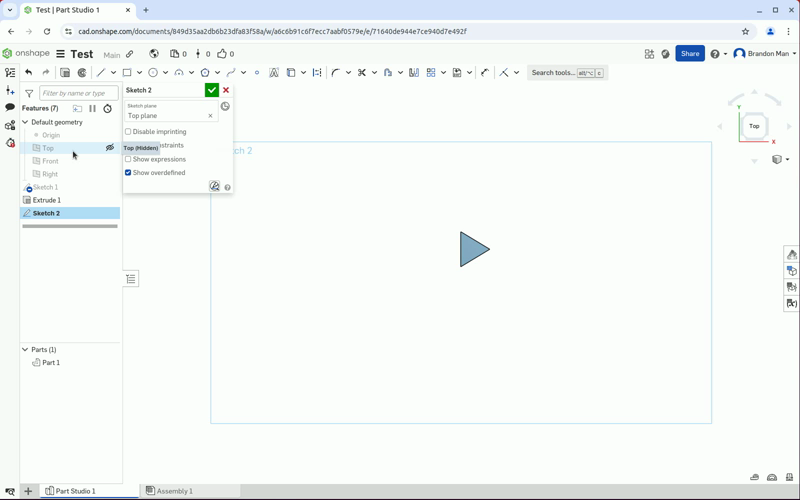
mouse_move(73, 352)
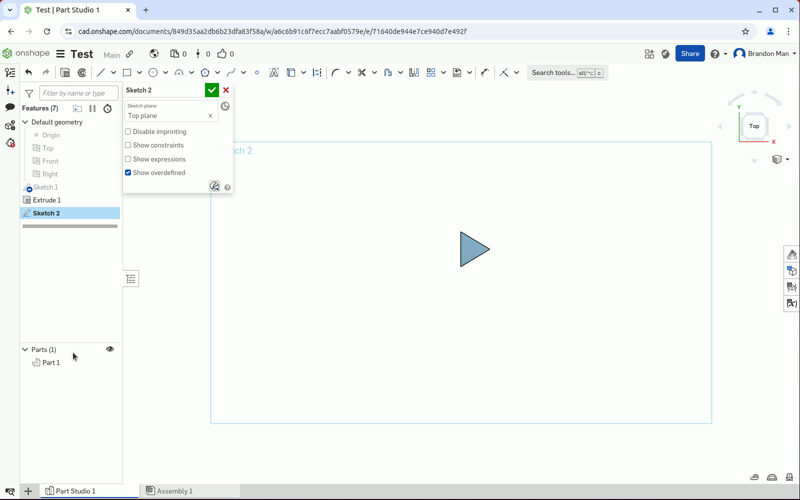
key(y)
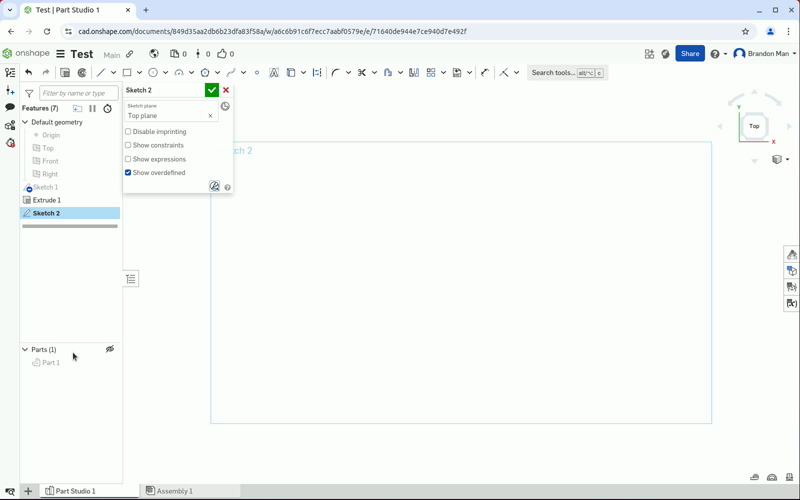
key(l)
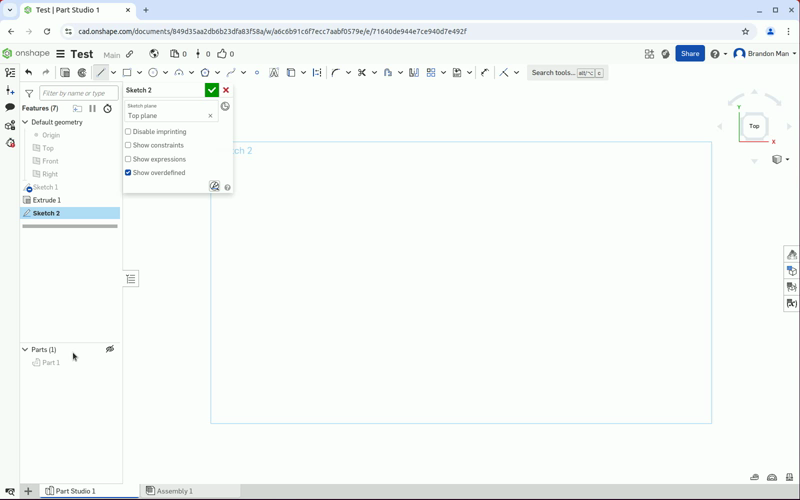
key_down(shift)
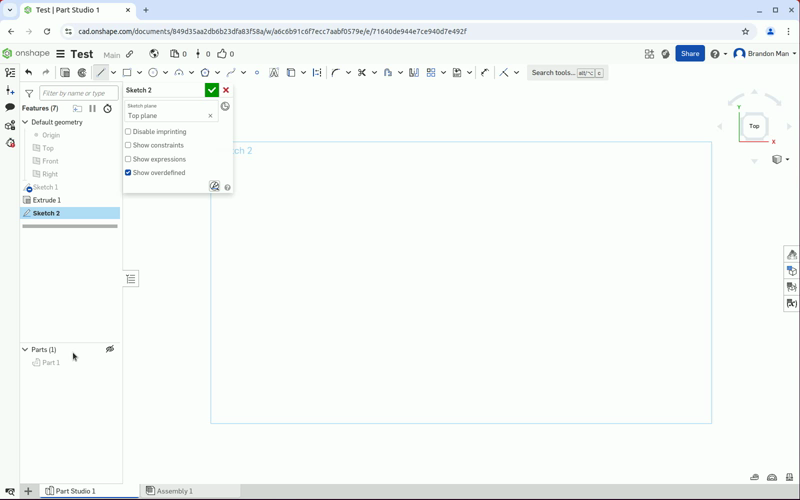
mouse_move(460, 266)
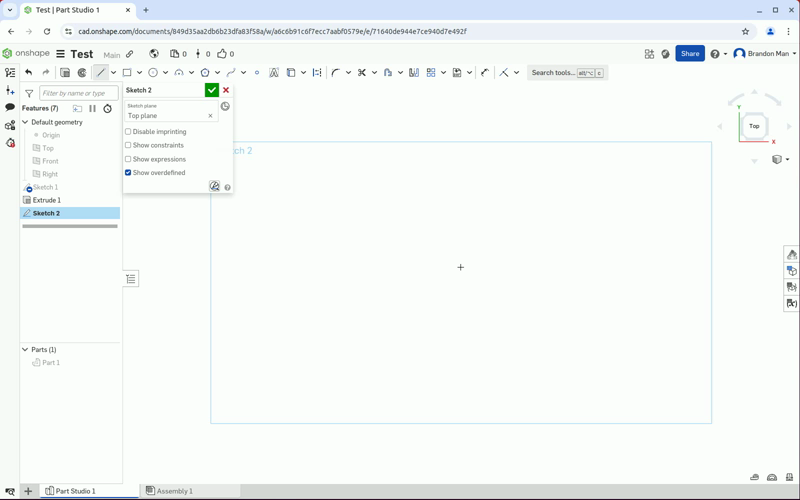
click(460, 266)
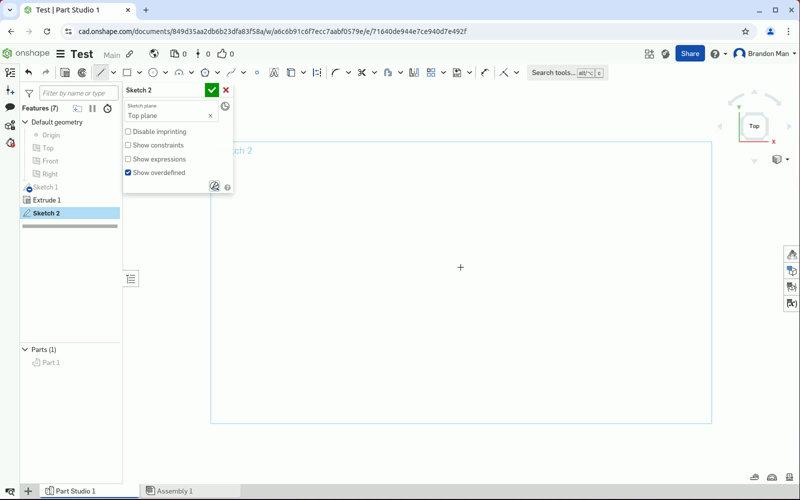
key_up(shift)
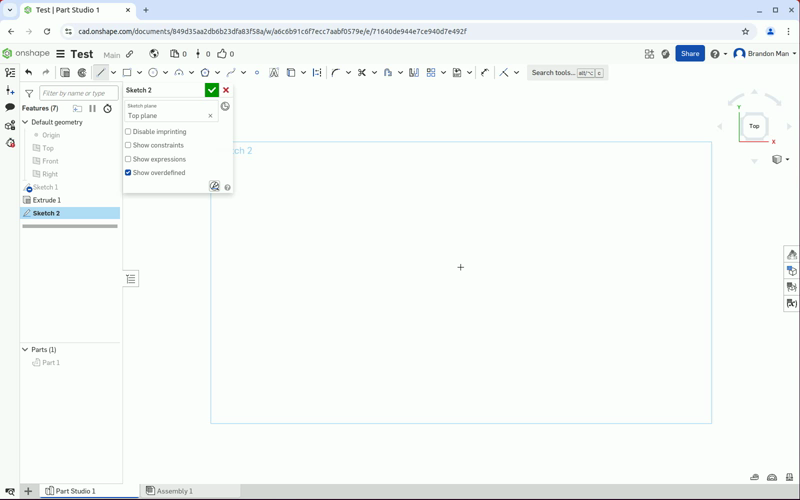
key_down(shift)
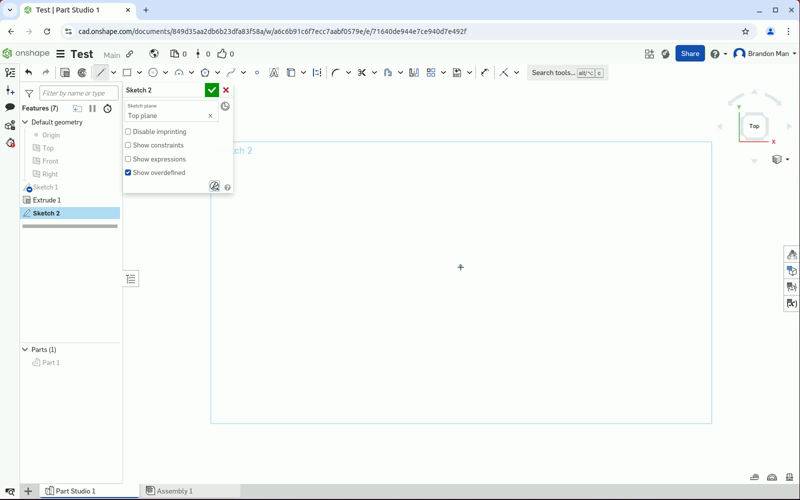
mouse_move(490, 266)
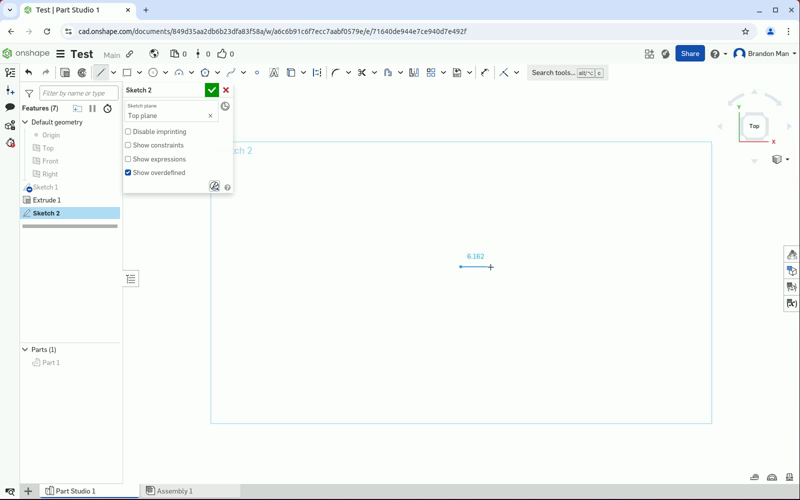
mouse_move(517, 266)
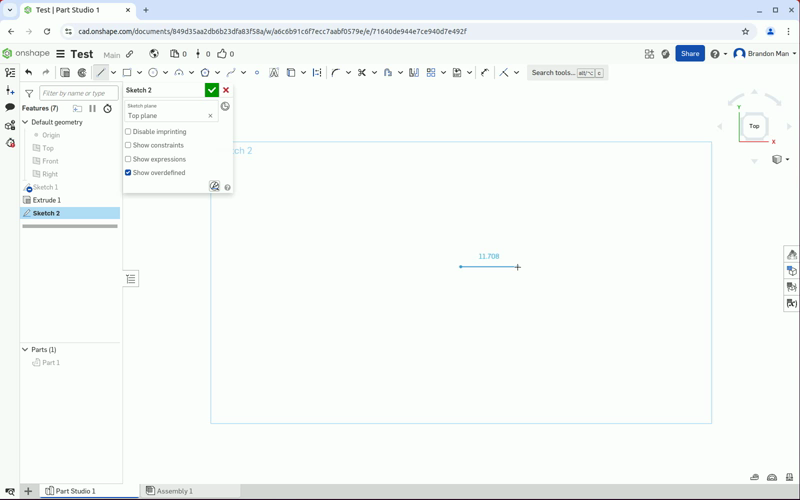
click(517, 266)
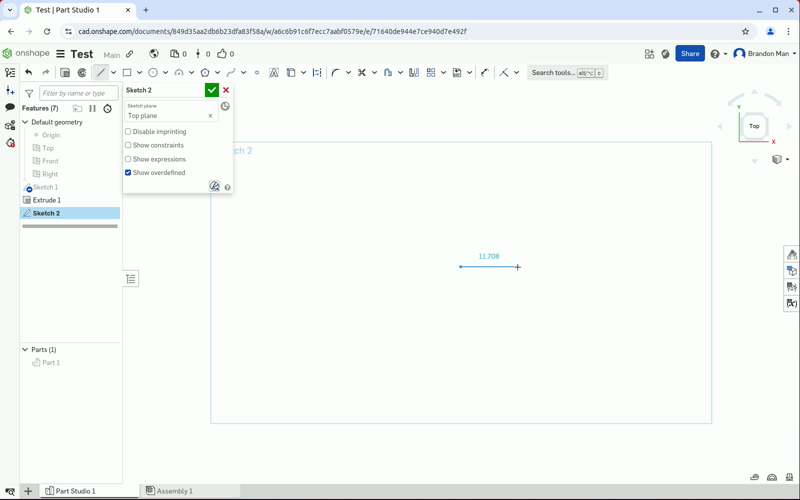
key_up(shift)
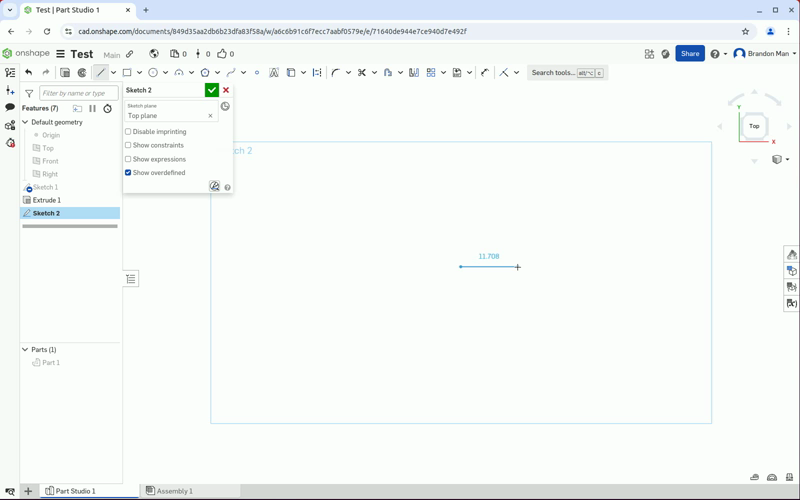
key_down(shift)
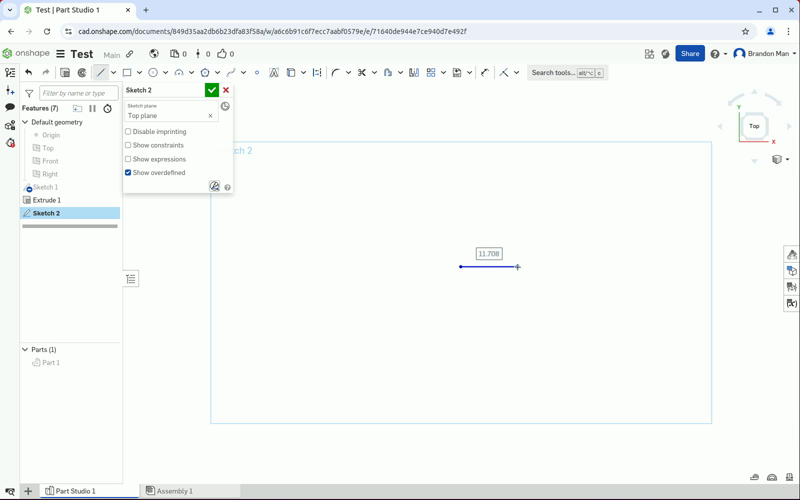
mouse_move(547, 266)
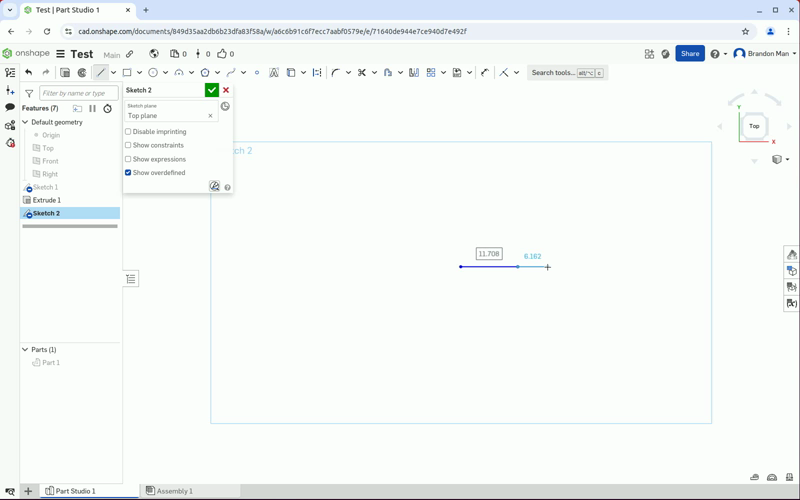
mouse_move(489, 249)
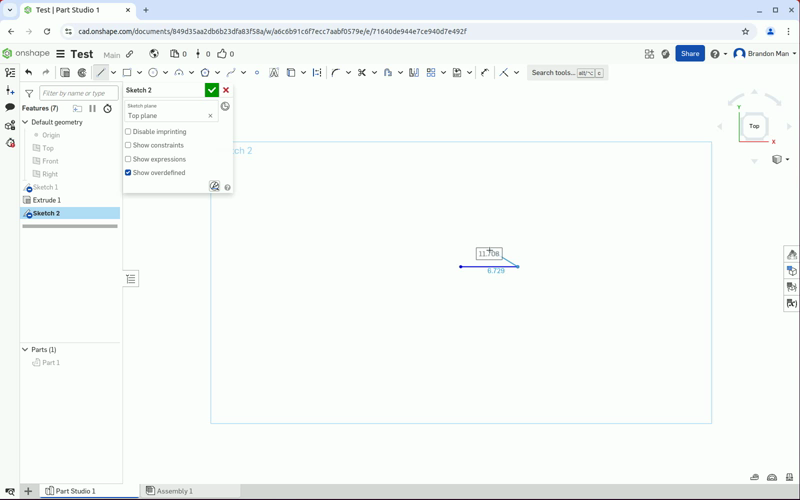
click(489, 249)
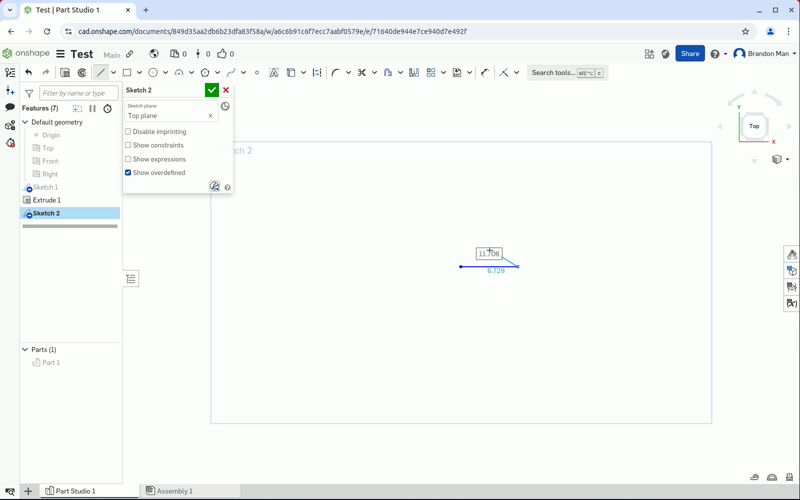
key_up(shift)
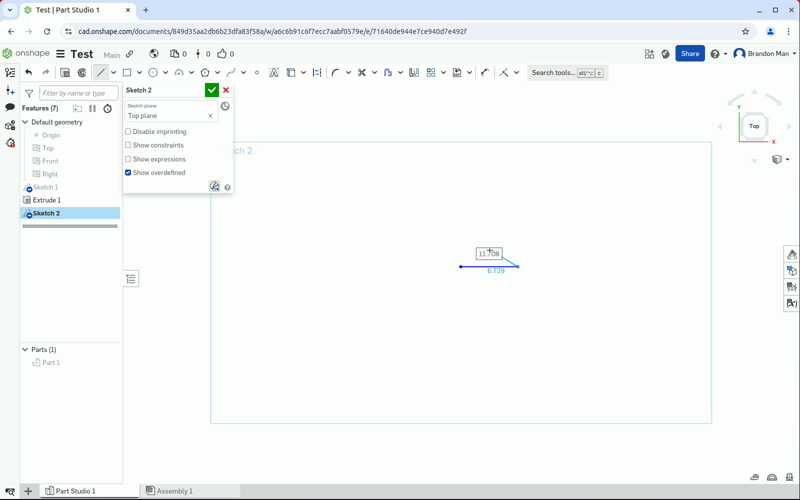
mouse_move(519, 249)
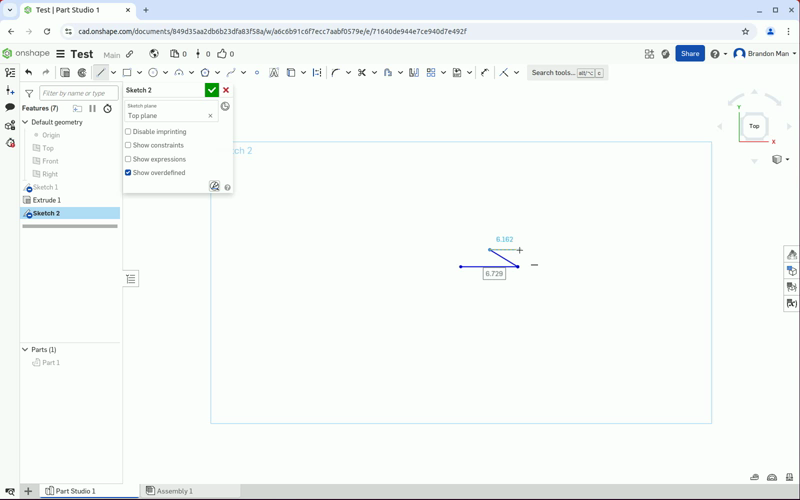
key_down(shift)
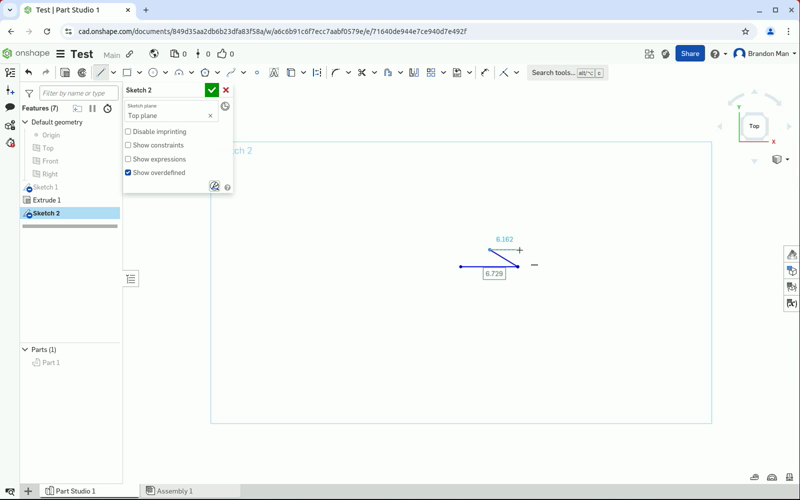
mouse_move(460, 266)
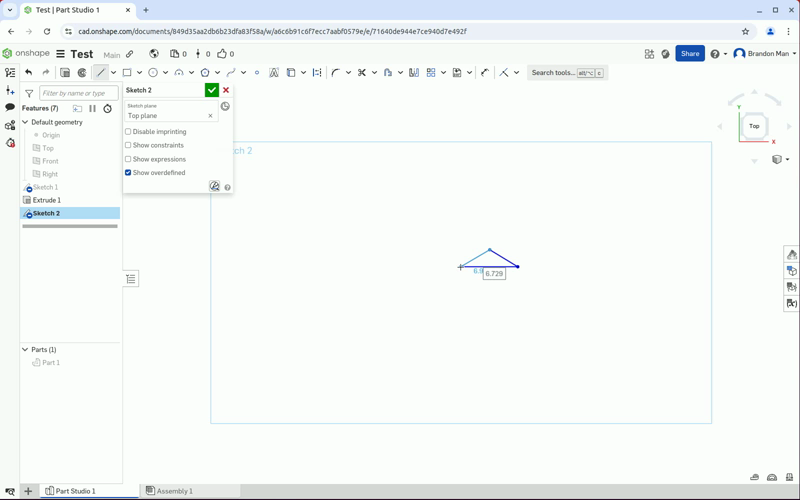
key_up(shift)
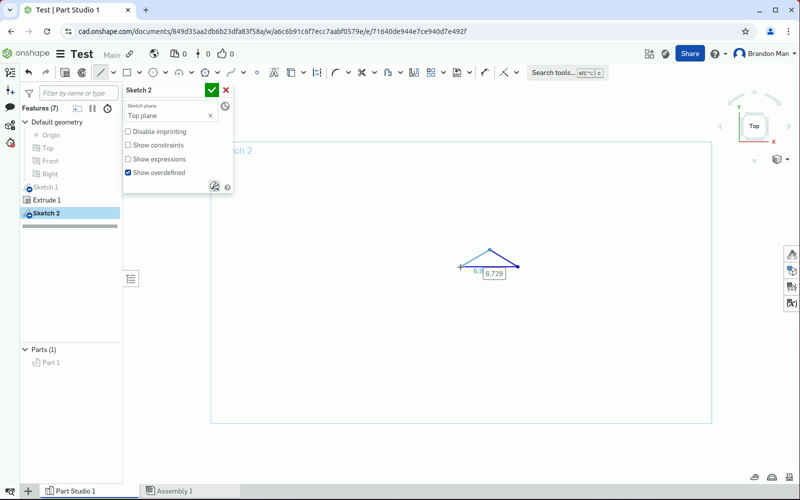
click(460, 266)
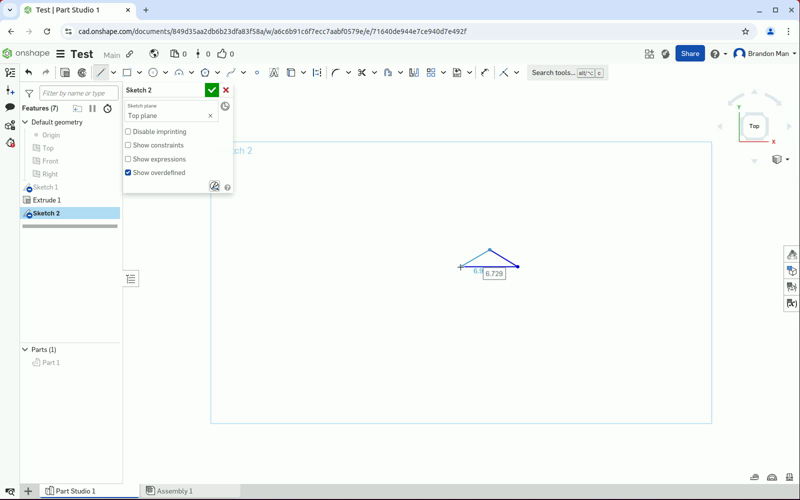
key(esc)
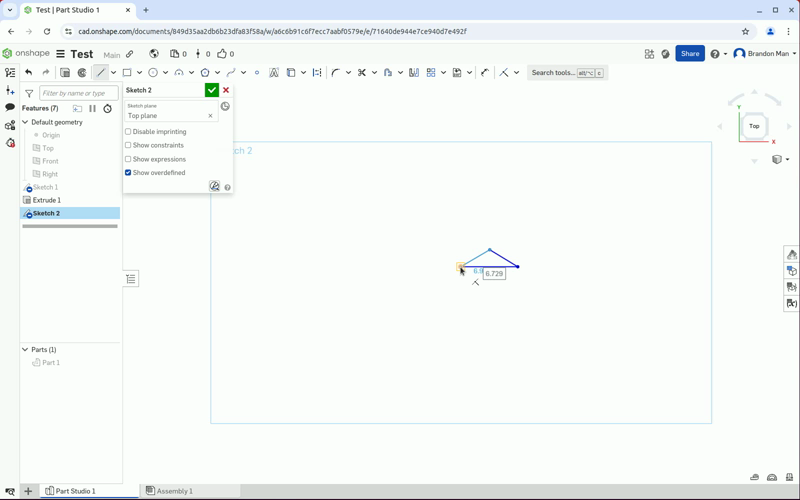
mouse_move(477, 262)
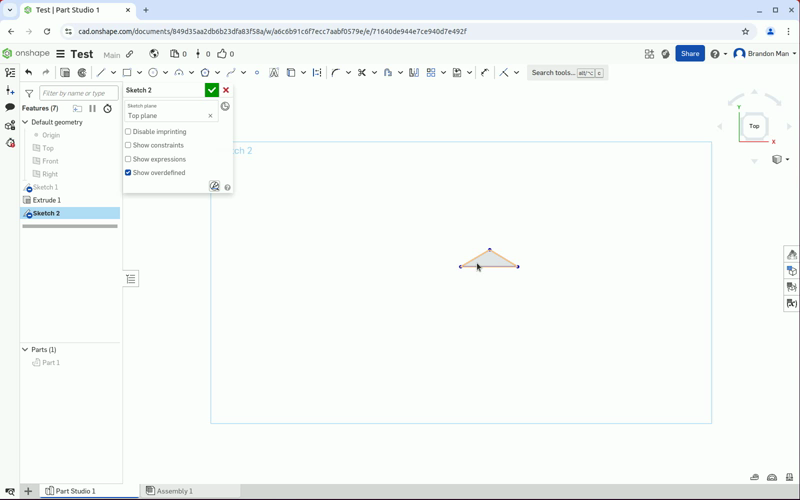
scroll(6)
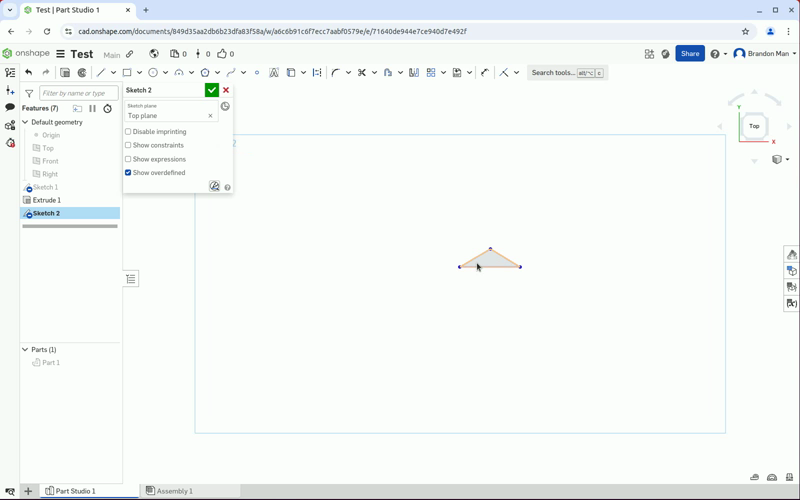
scroll(6)
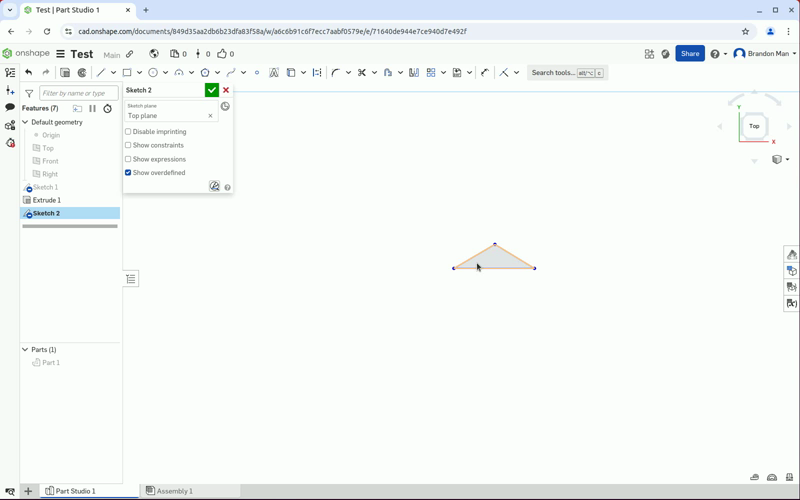
scroll(6)
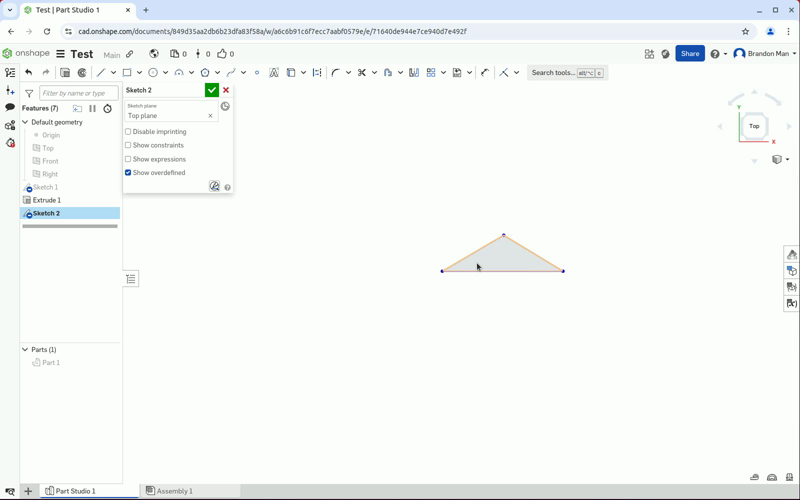
scroll(6)
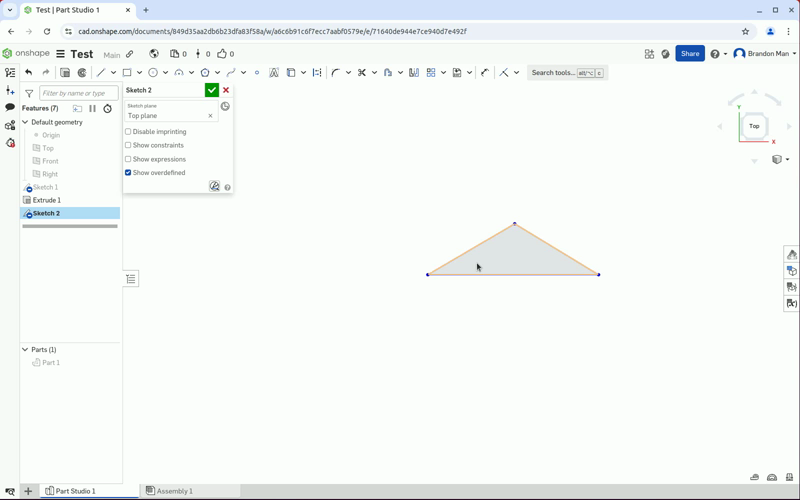
scroll(6)
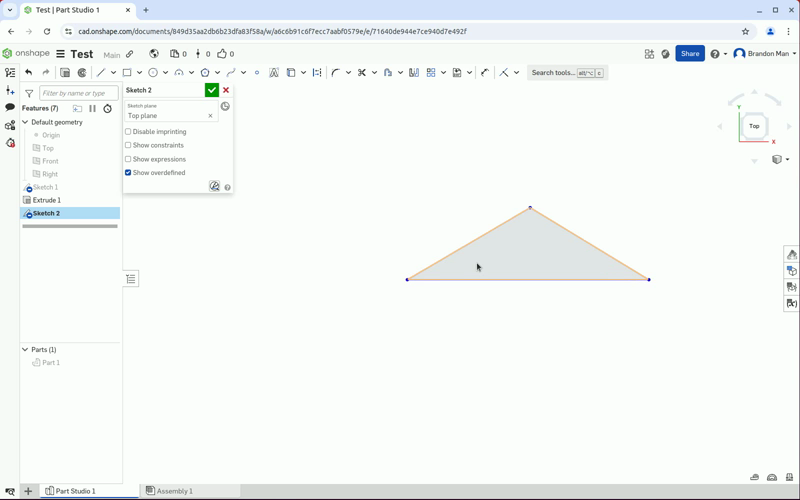
scroll(6)
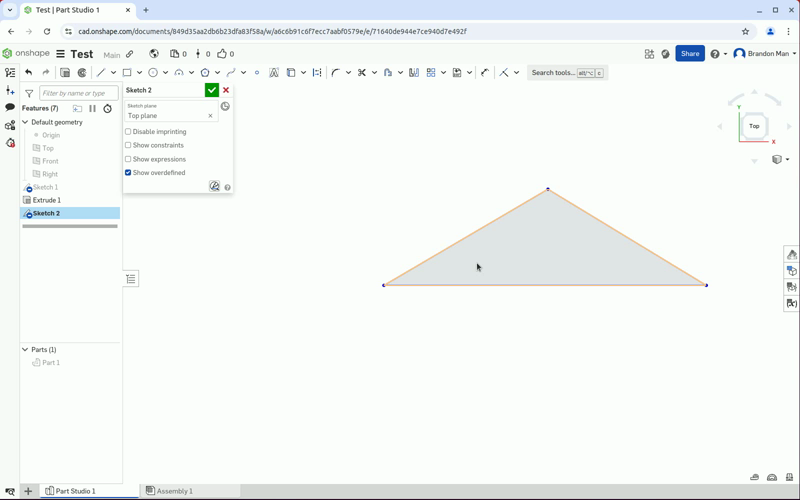
scroll(6)
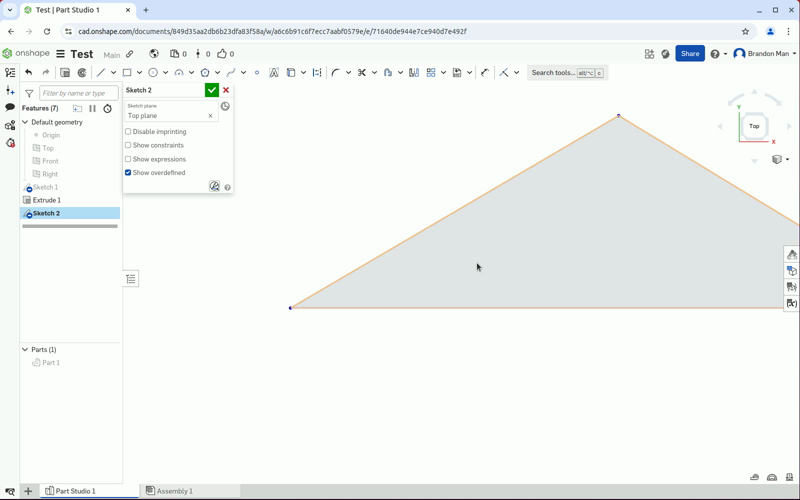
click(477, 262)
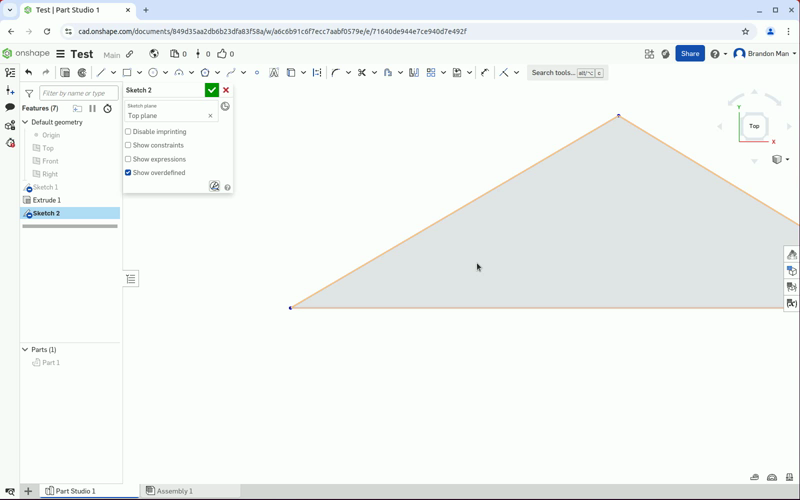
scroll(-6)
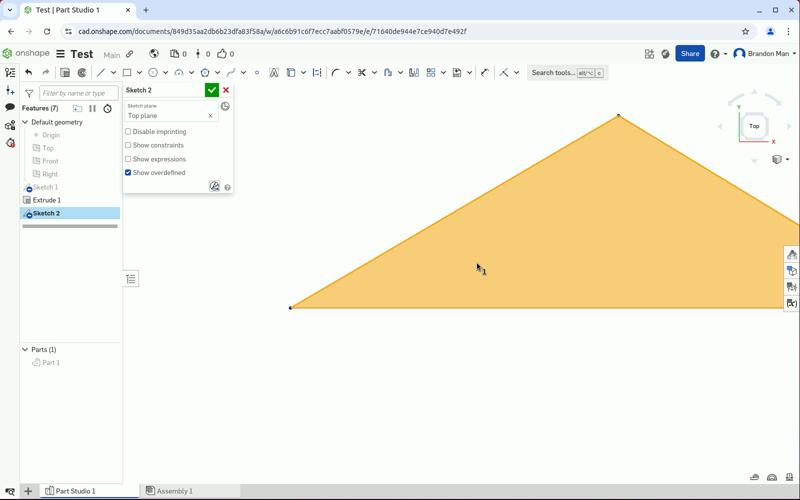
scroll(-6)
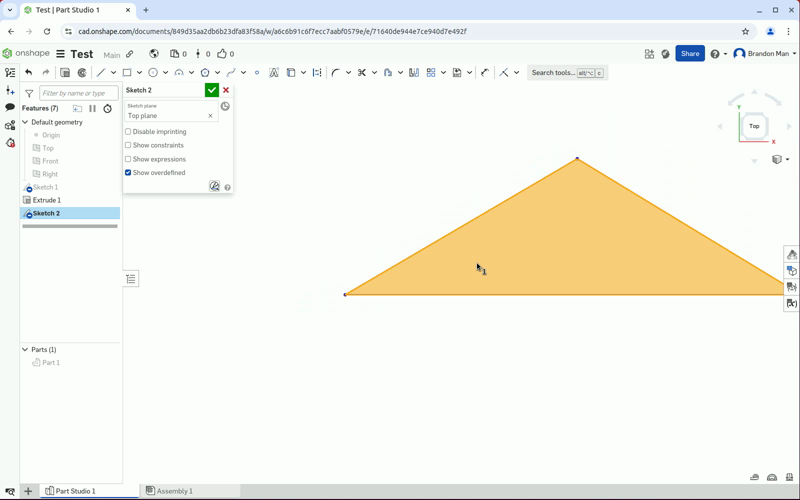
scroll(-6)
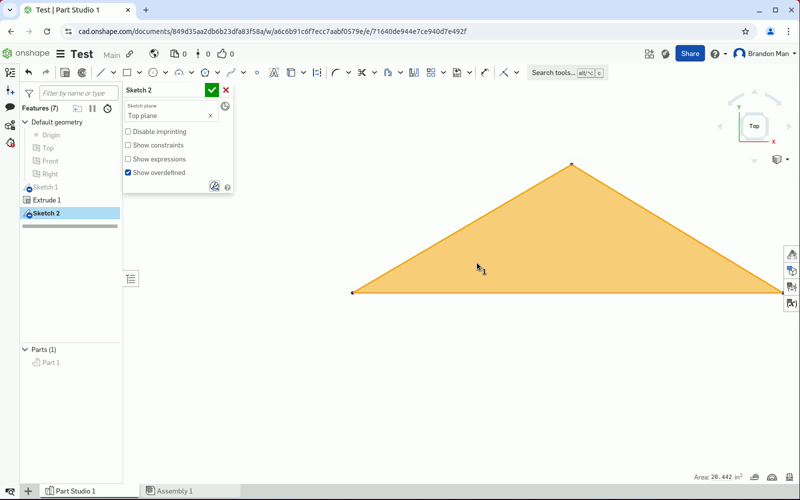
scroll(-6)
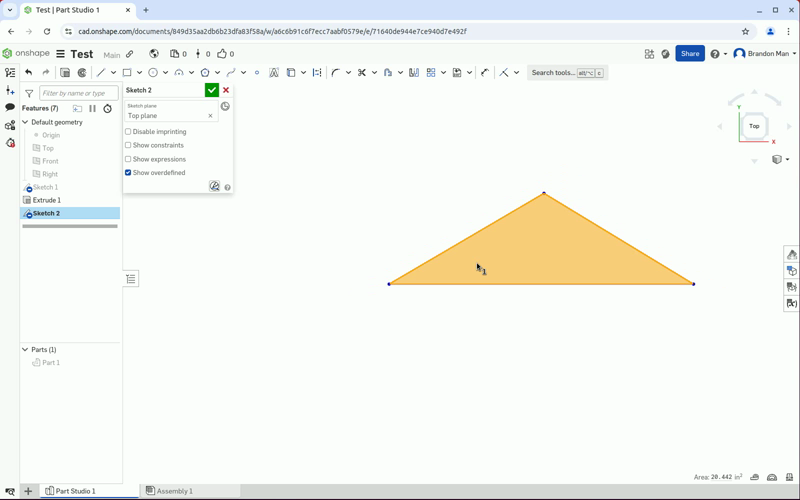
scroll(-6)
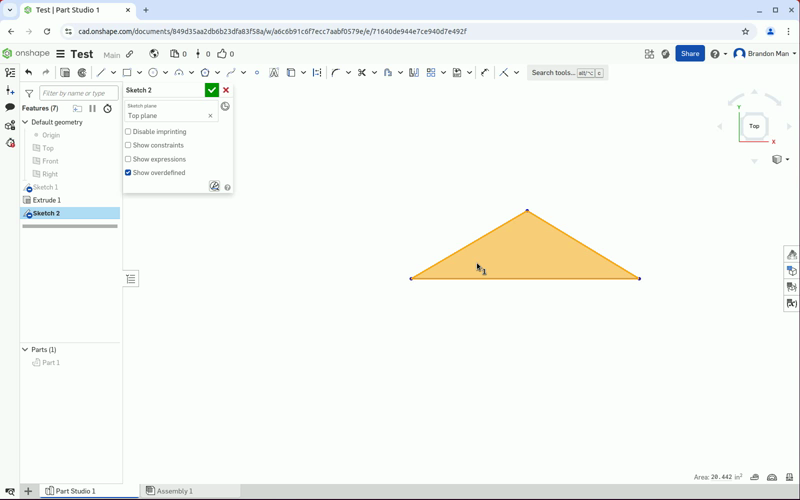
scroll(-6)
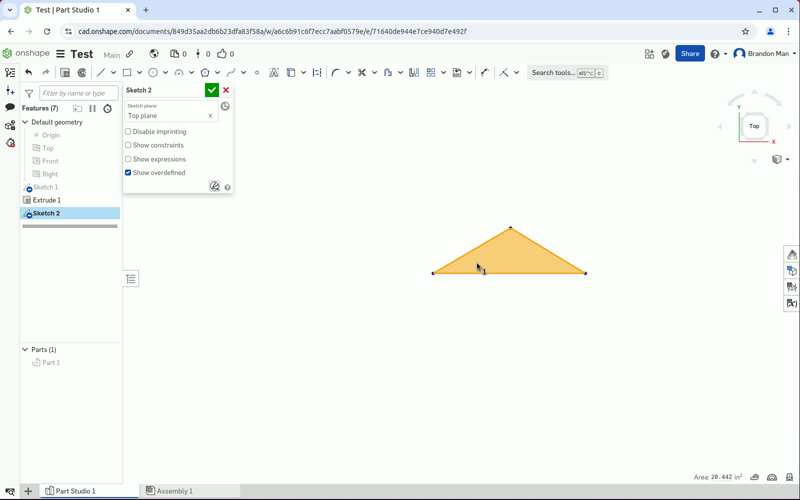
scroll(-6)
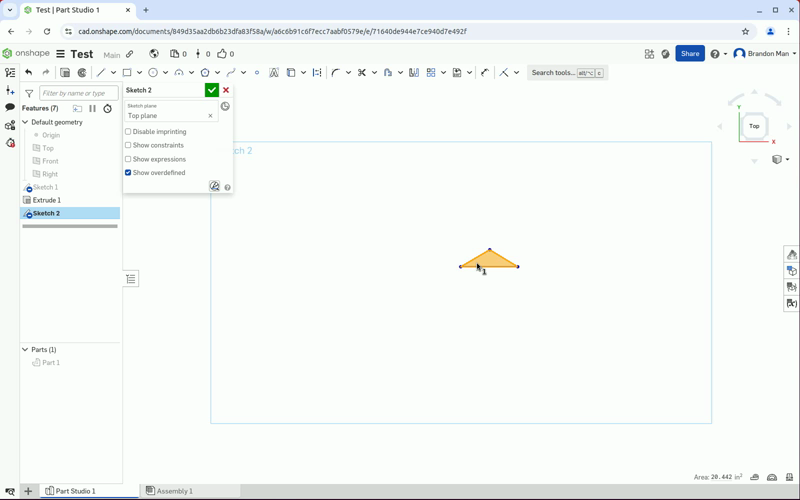
mouse_move(73, 352)
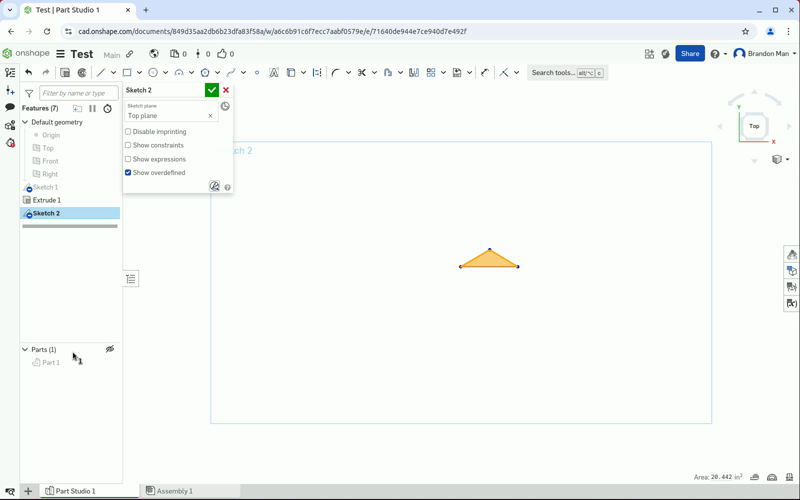
key(shift+y)
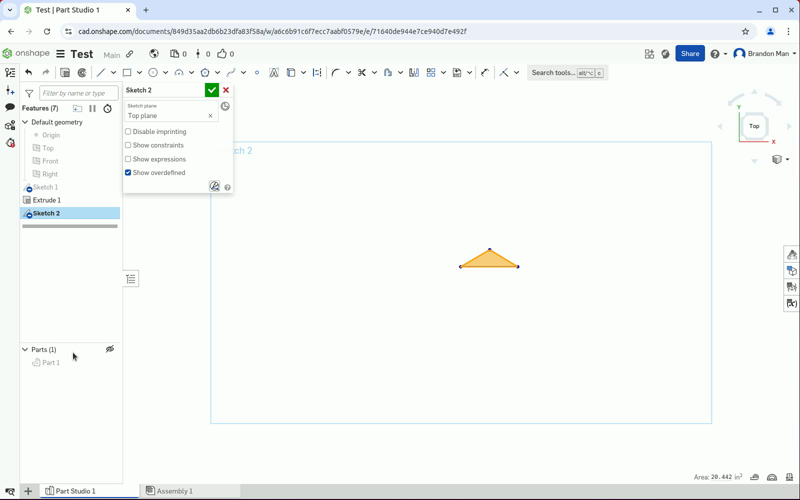
key(shift+e)
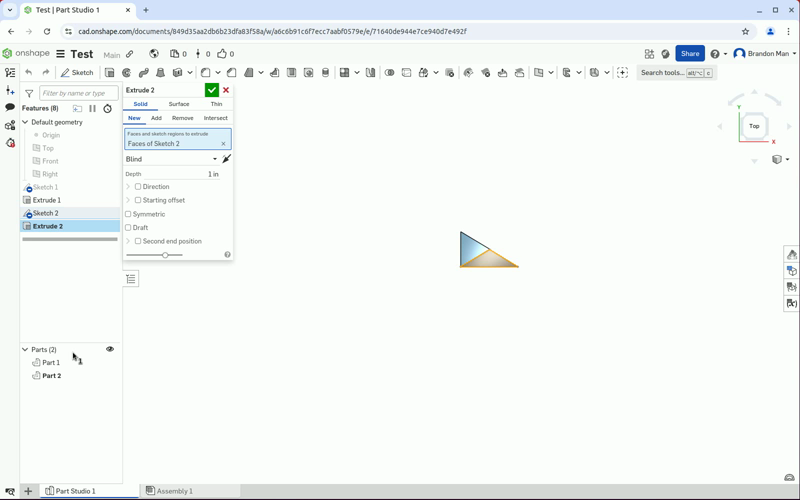
mouse_move(143, 106)
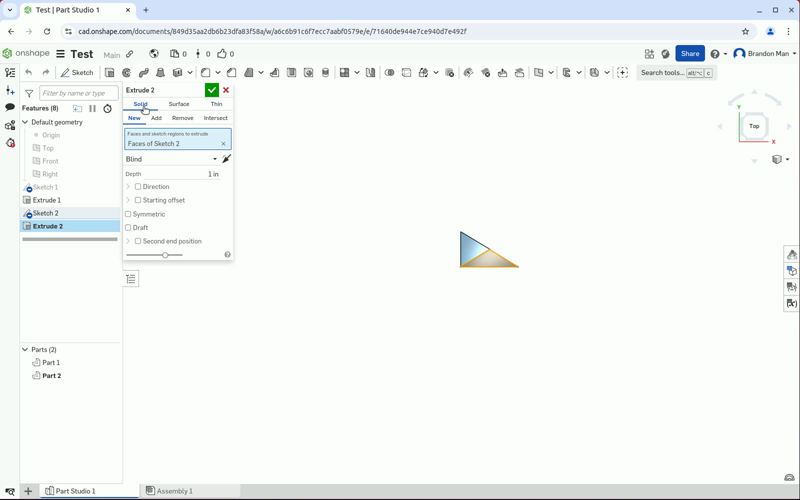
click(143, 106)
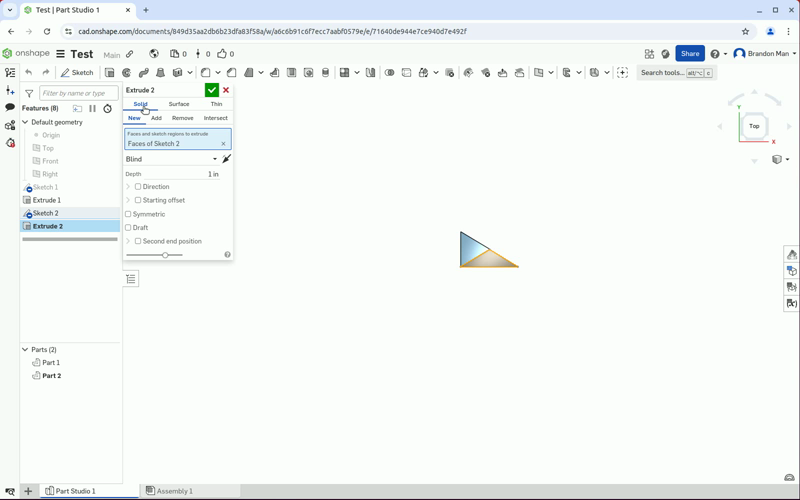
mouse_move(137, 120)
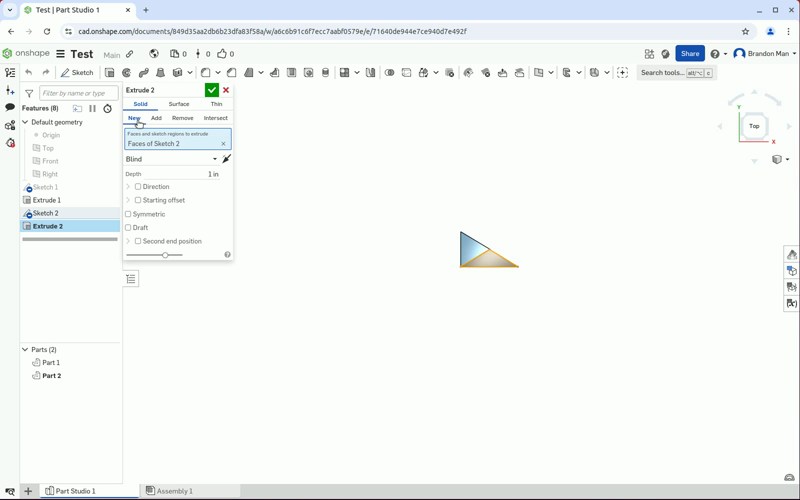
click(137, 120)
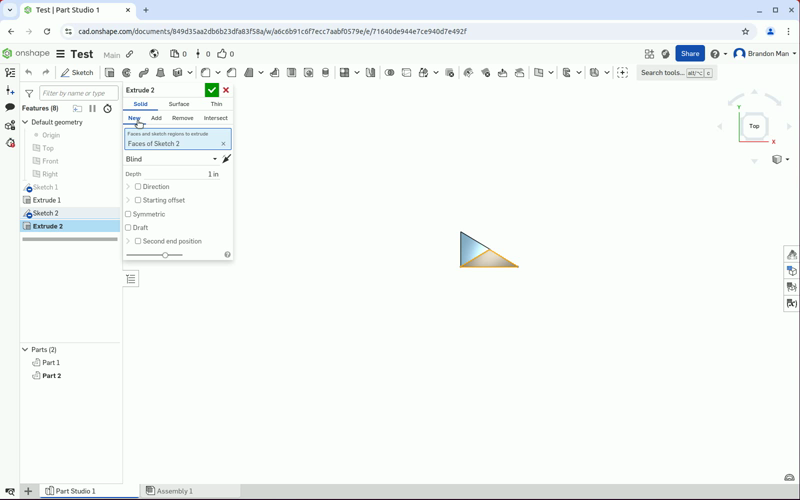
key(tab, 4)
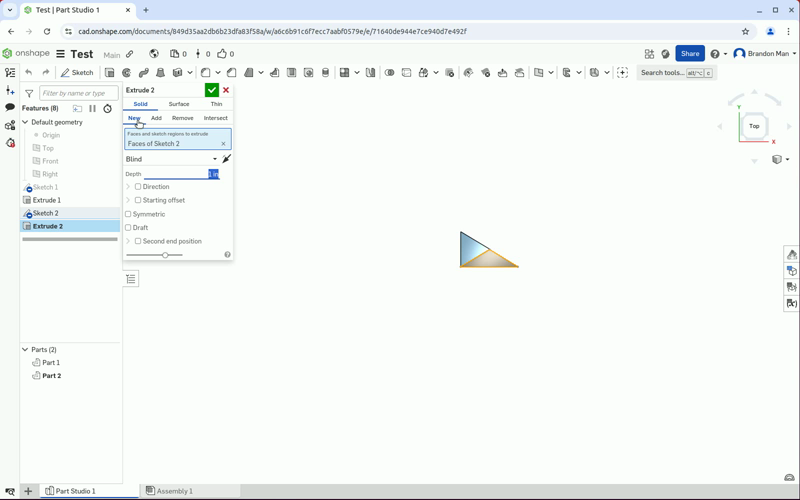
text(1.204)
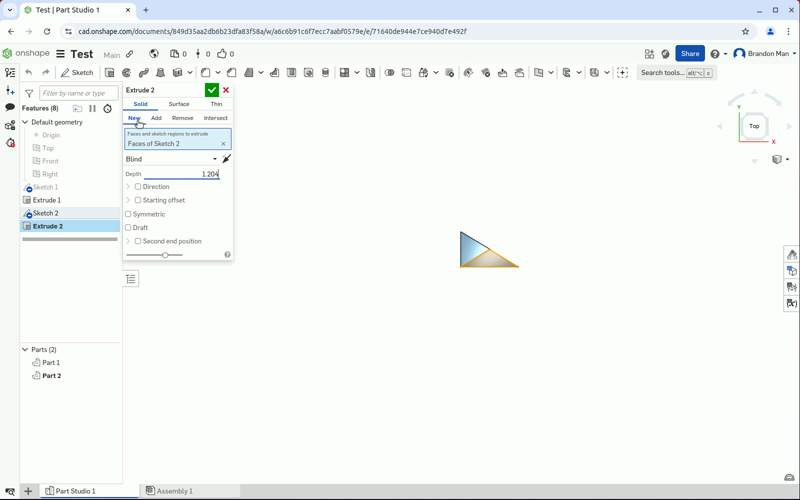
key(enter)
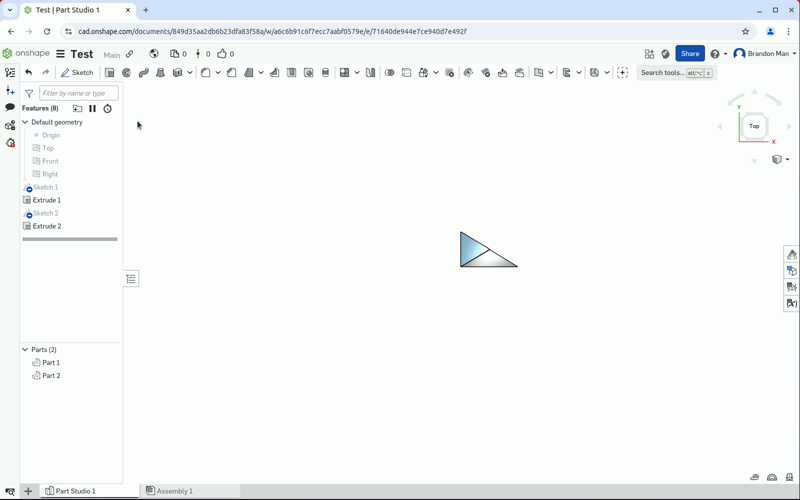
key(shift+h)
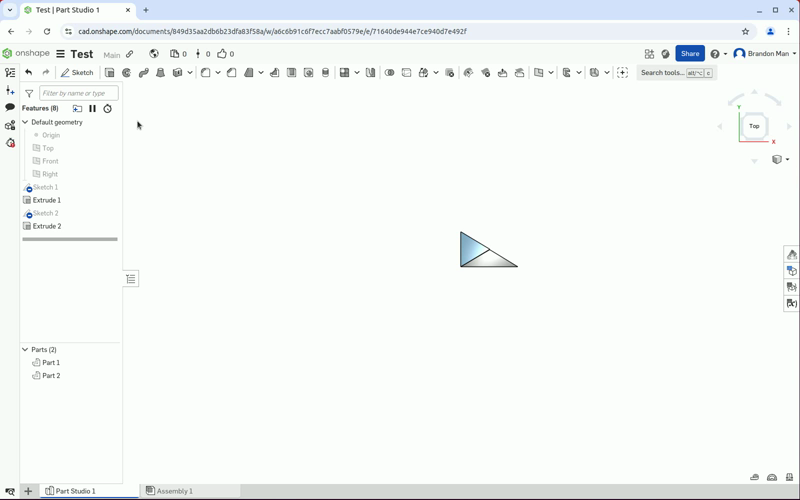
key(shift+h)
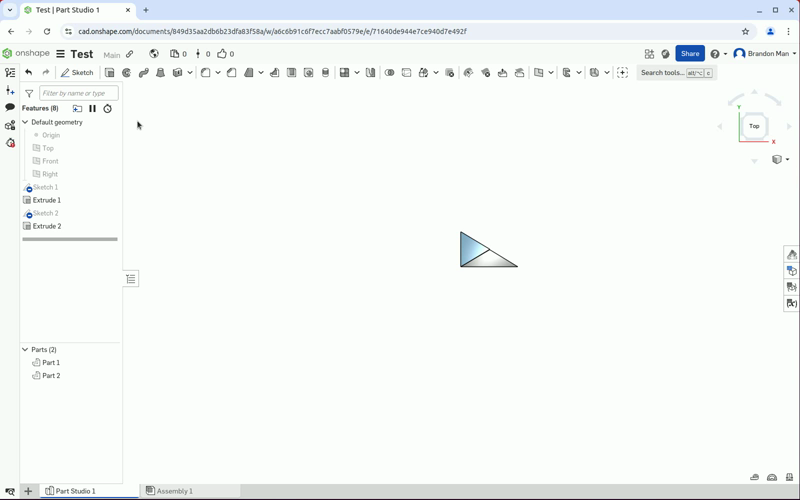
mouse_move(73, 189)
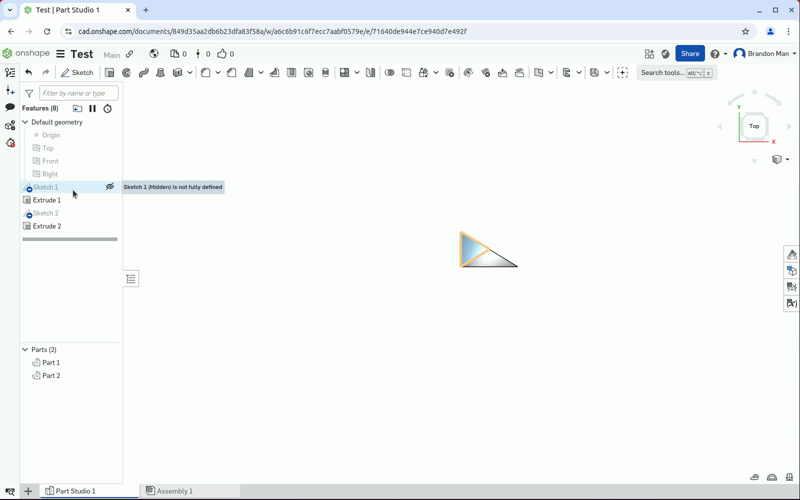
click(73, 189)
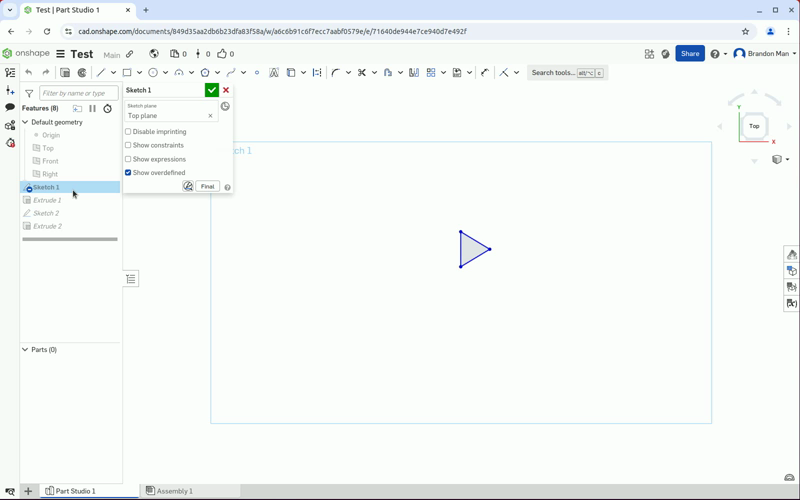
mouse_move(229, 92)
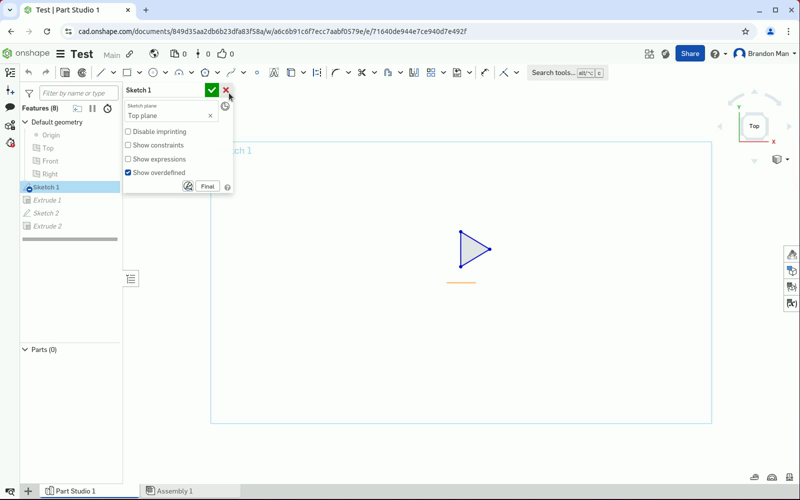
click(229, 92)
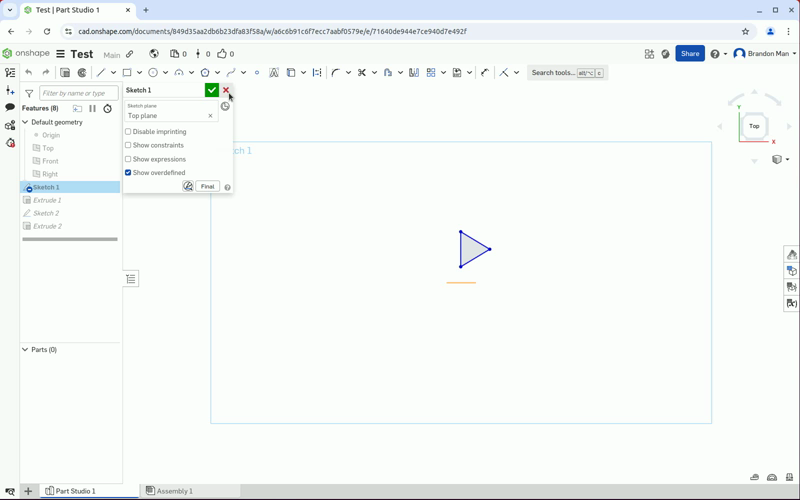
key(shift+s)
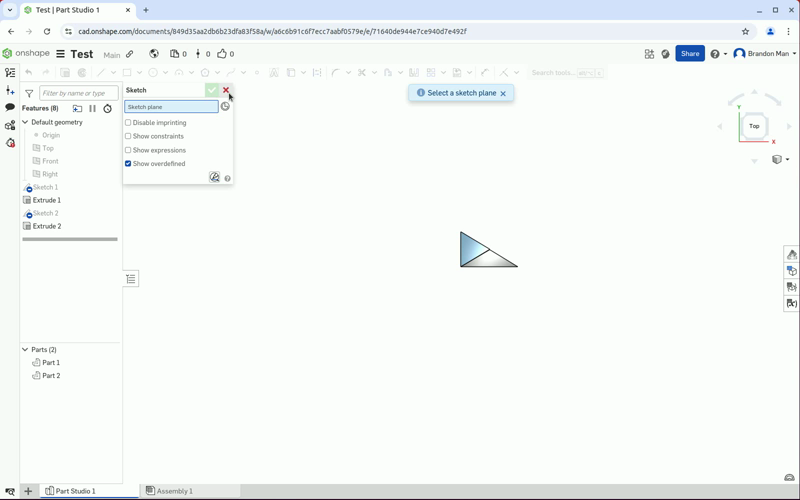
mouse_move(73, 150)
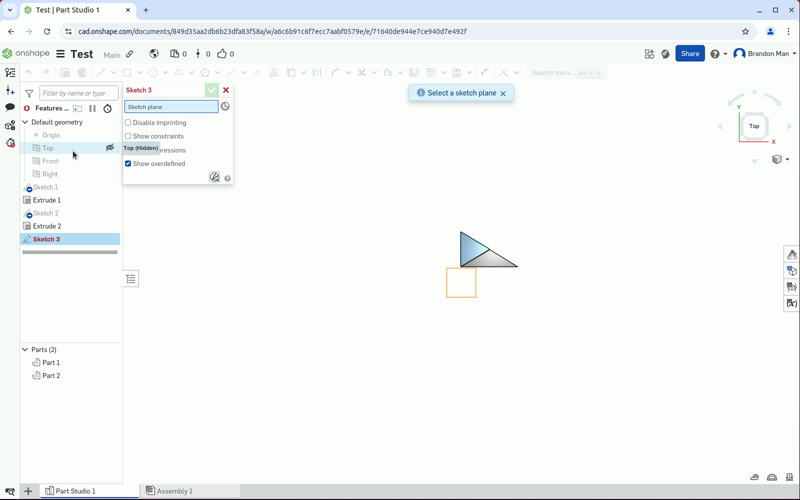
click(73, 150)
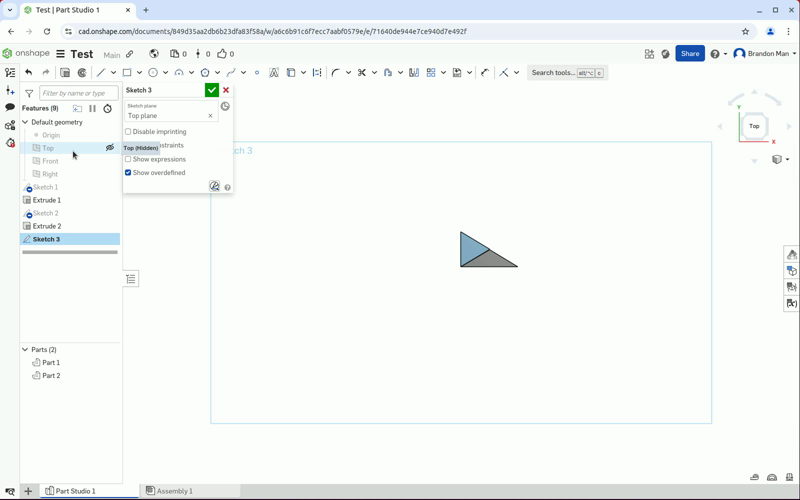
mouse_move(73, 352)
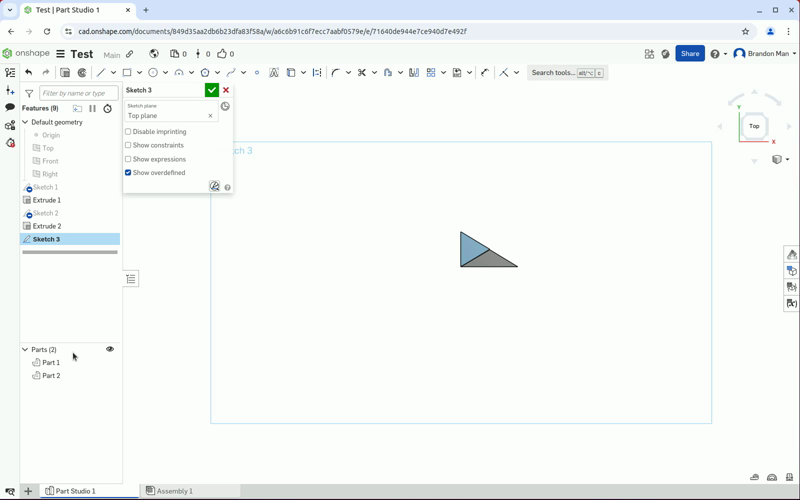
key(y)
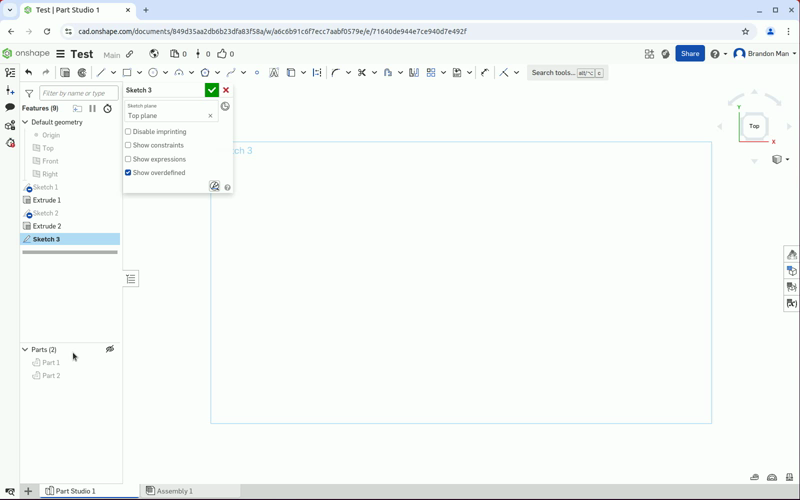
key(l)
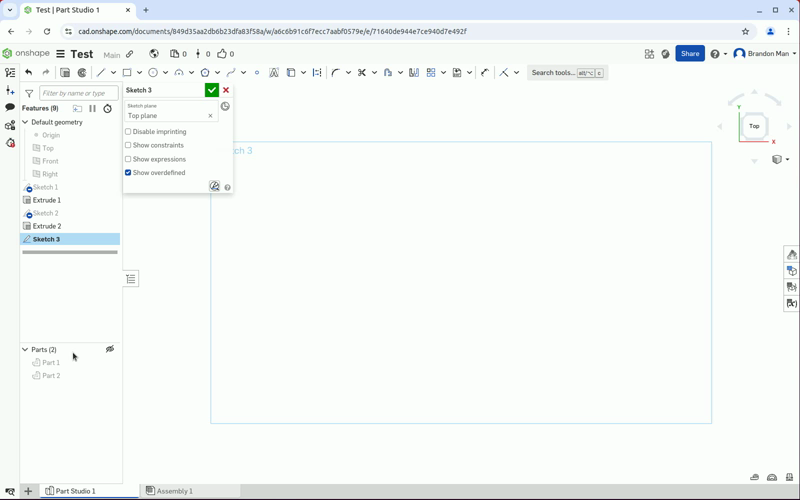
key_down(shift)
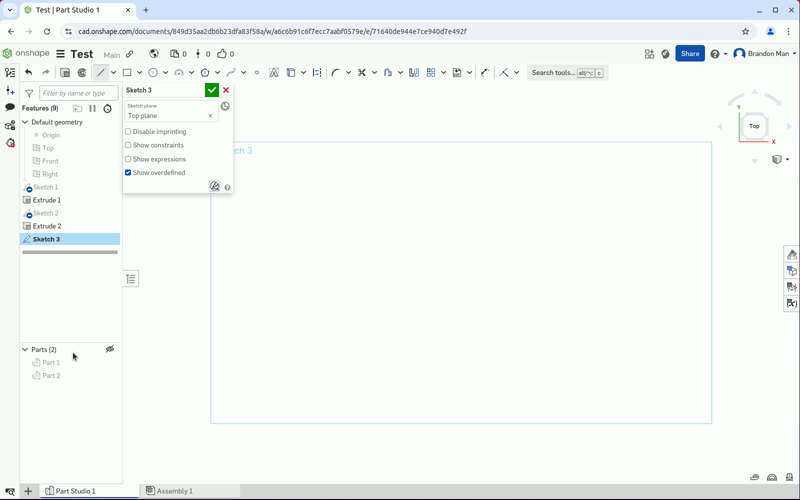
mouse_move(516, 266)
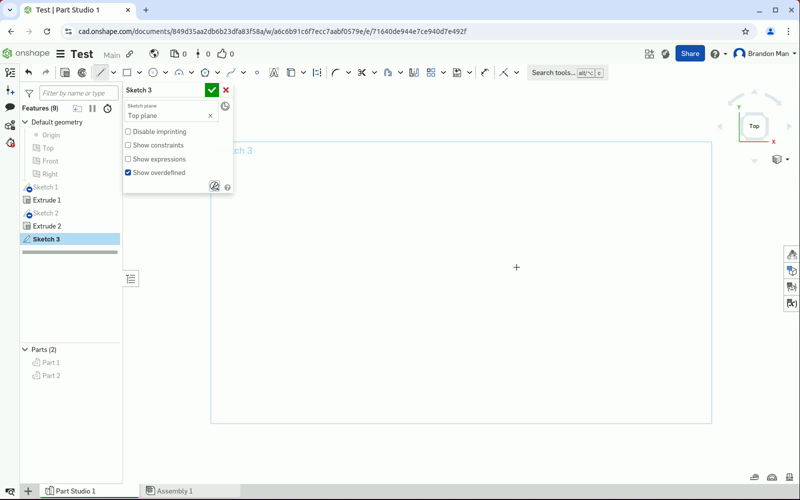
click(516, 266)
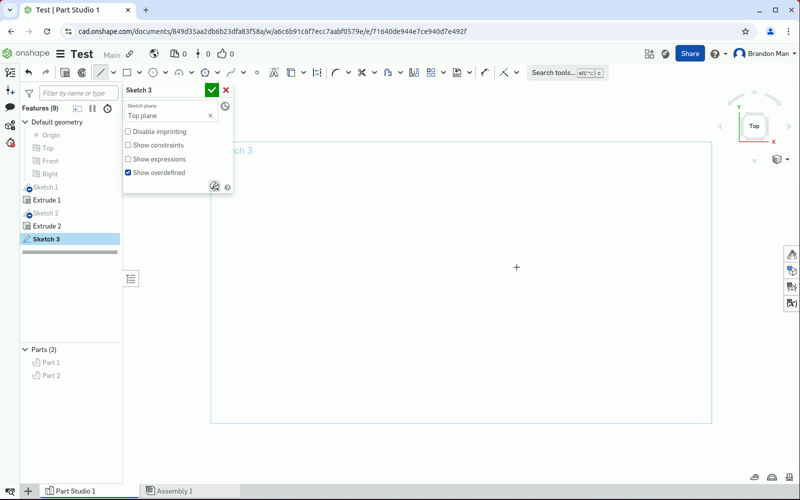
key_up(shift)
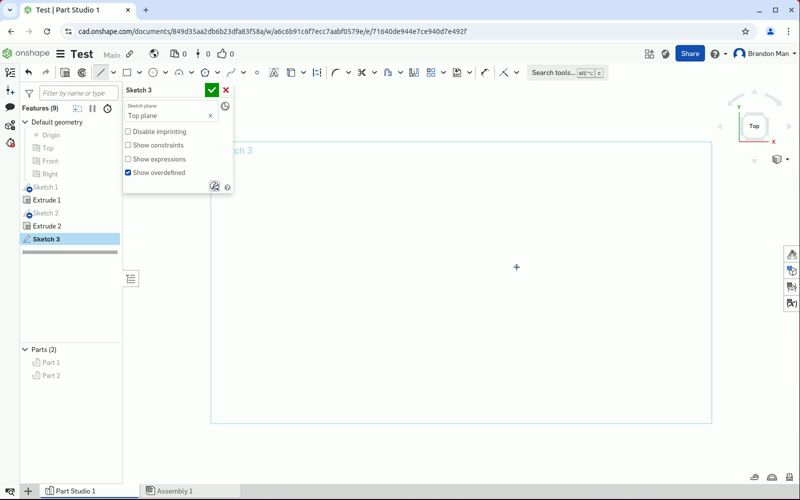
key_down(shift)
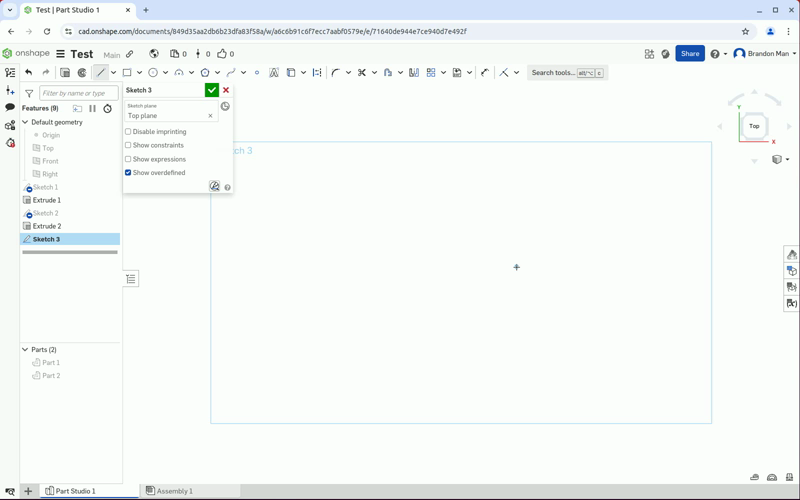
mouse_move(546, 266)
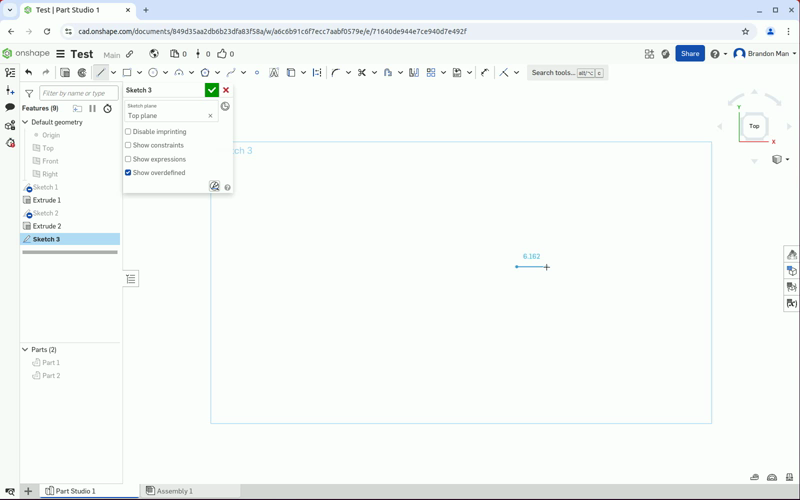
mouse_move(573, 266)
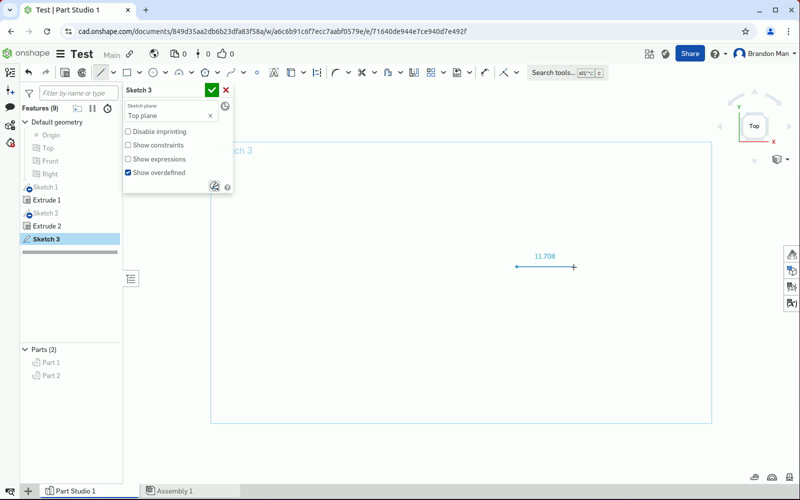
click(573, 266)
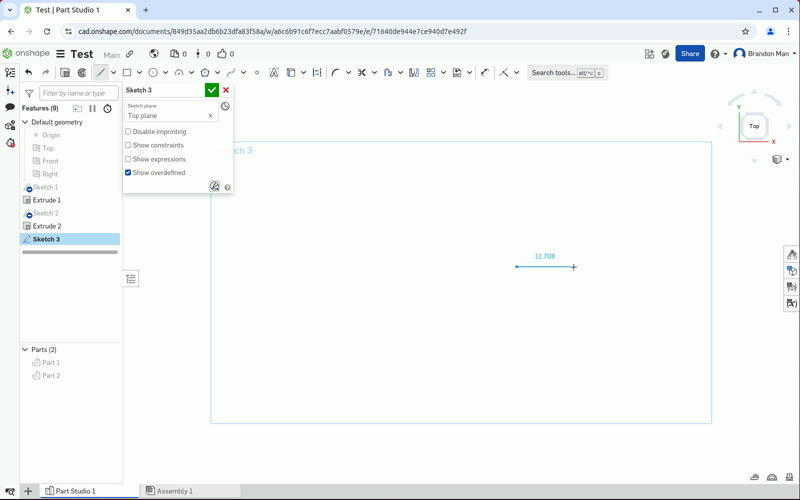
key_up(shift)
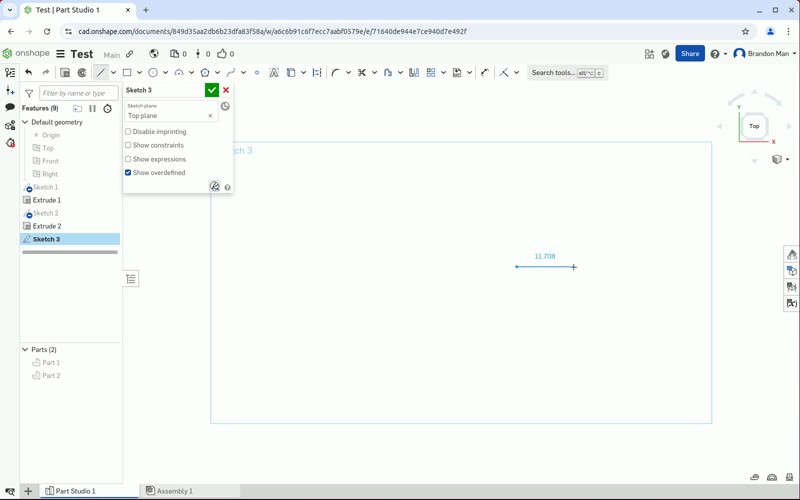
key_down(shift)
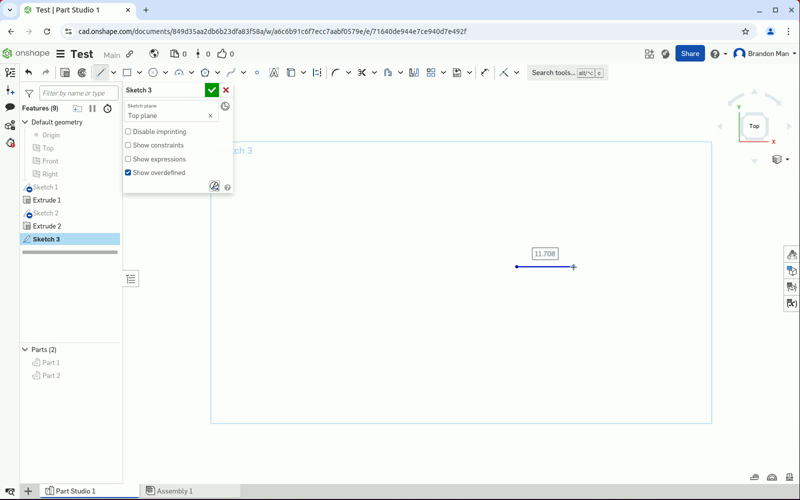
mouse_move(589, 266)
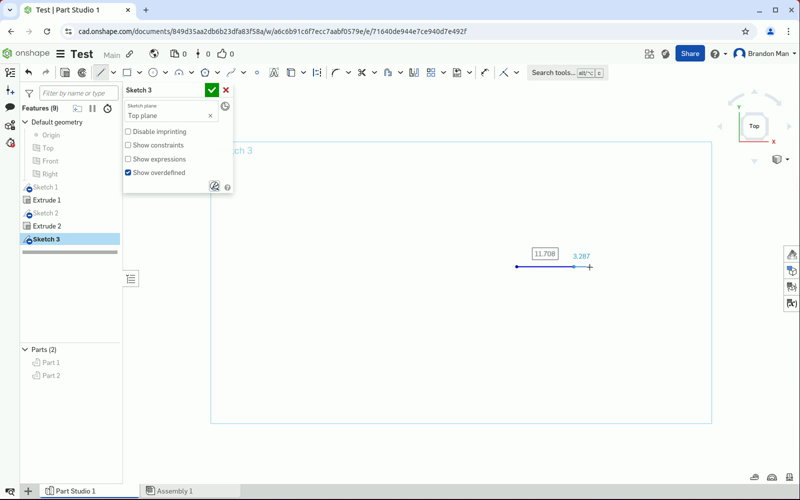
mouse_move(545, 249)
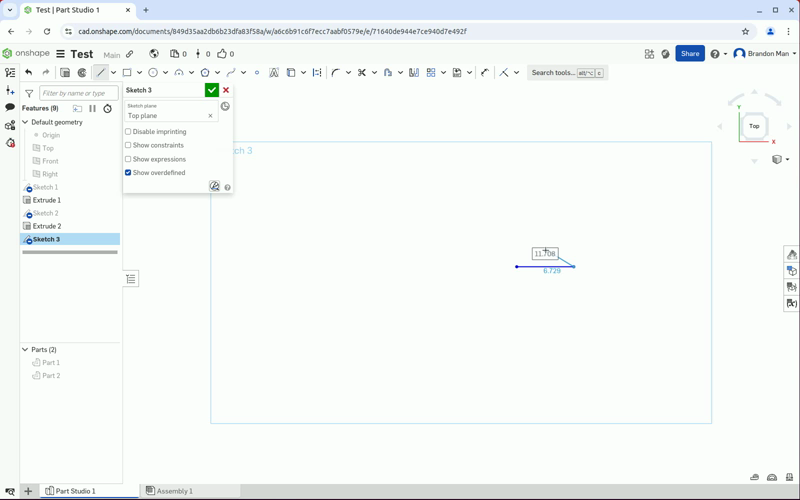
click(545, 249)
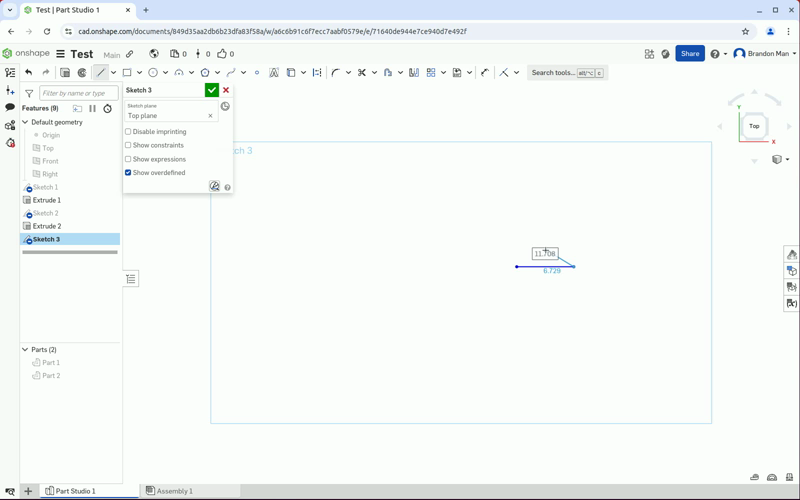
key_up(shift)
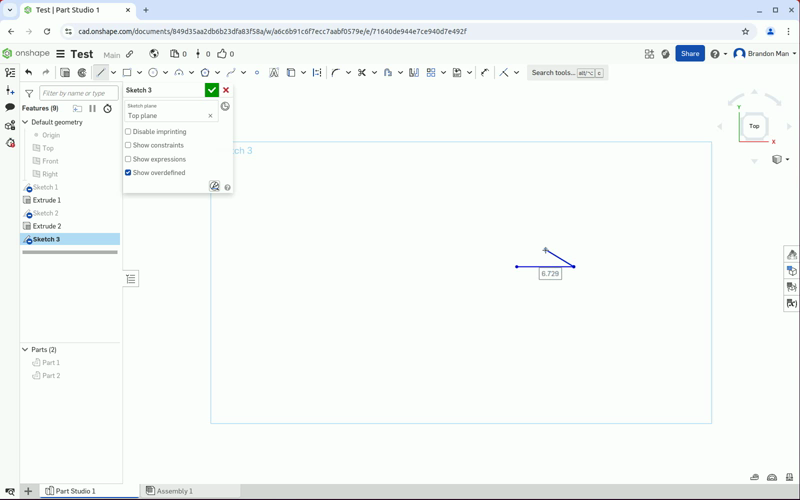
mouse_move(575, 249)
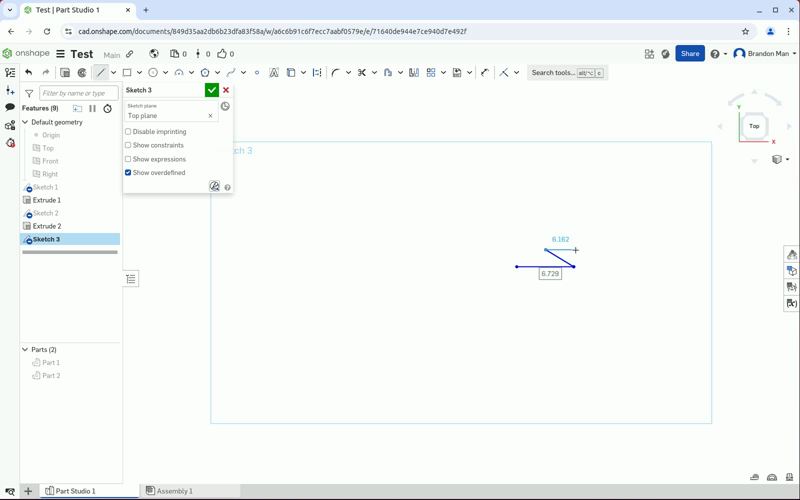
key_down(shift)
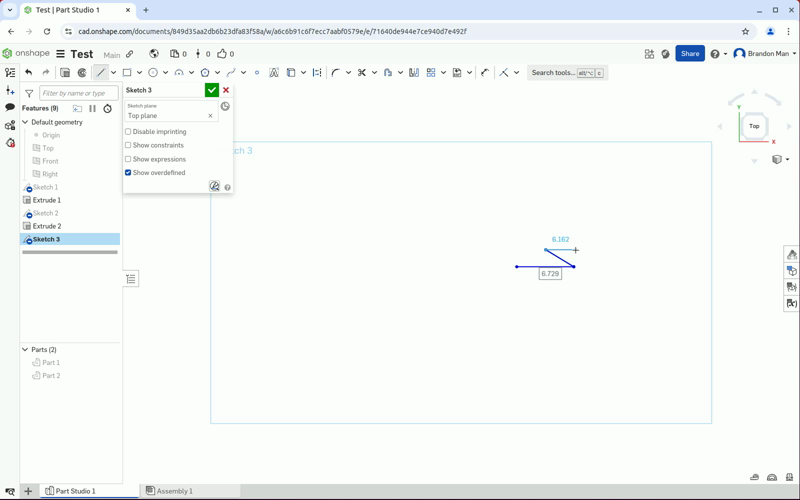
mouse_move(516, 266)
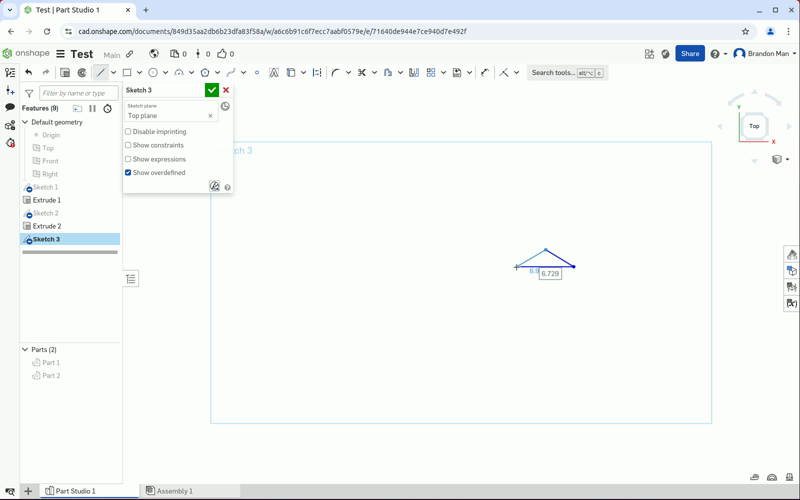
key_up(shift)
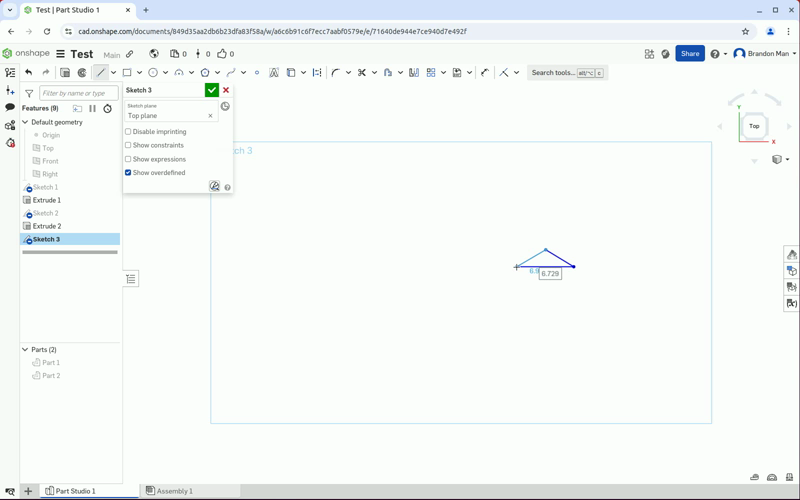
click(516, 266)
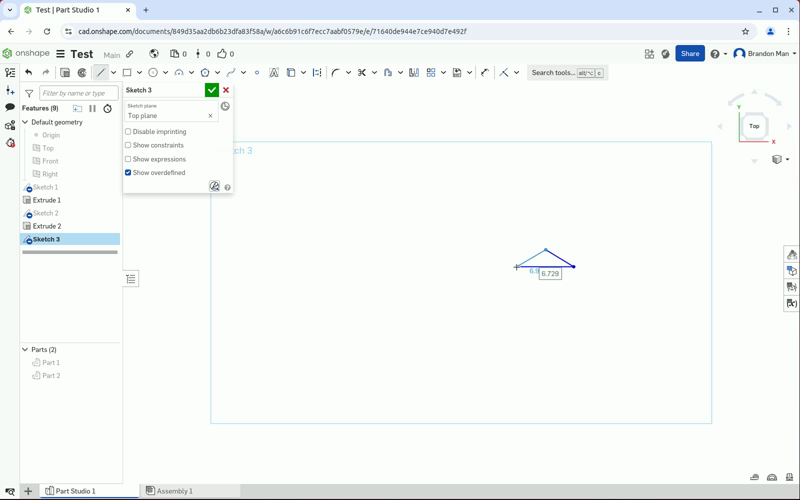
key(esc)
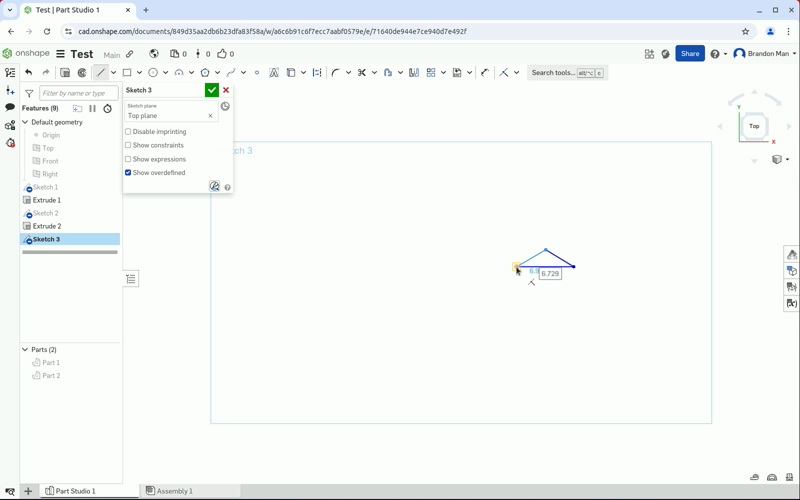
mouse_move(539, 259)
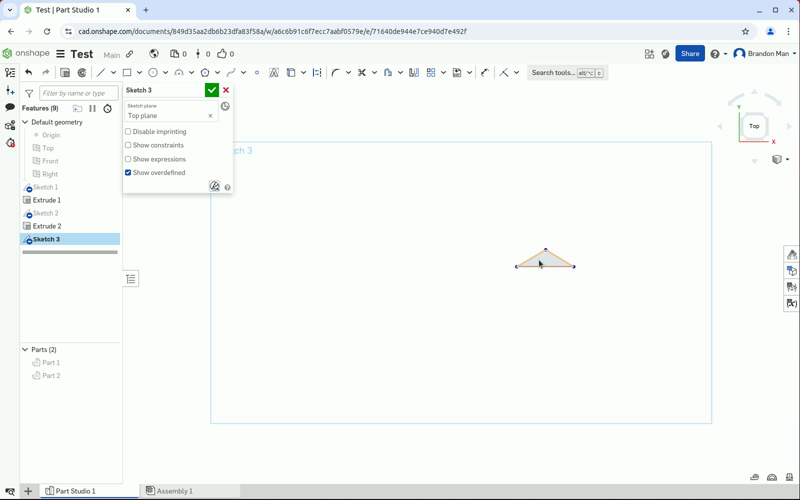
scroll(6)
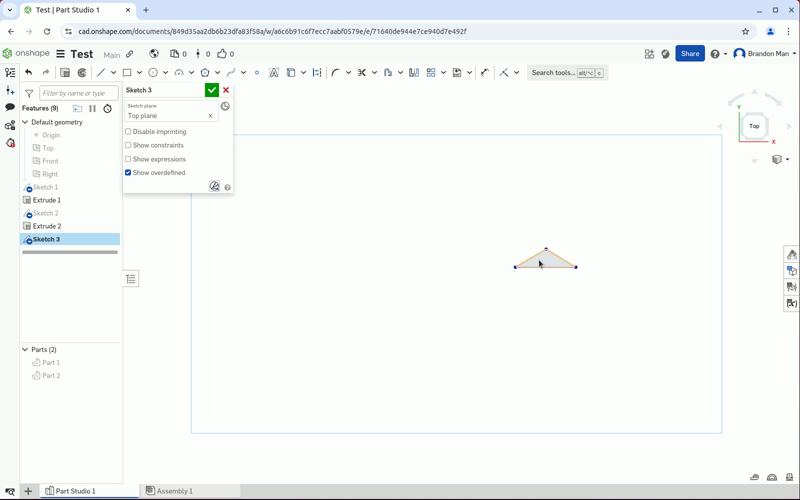
scroll(6)
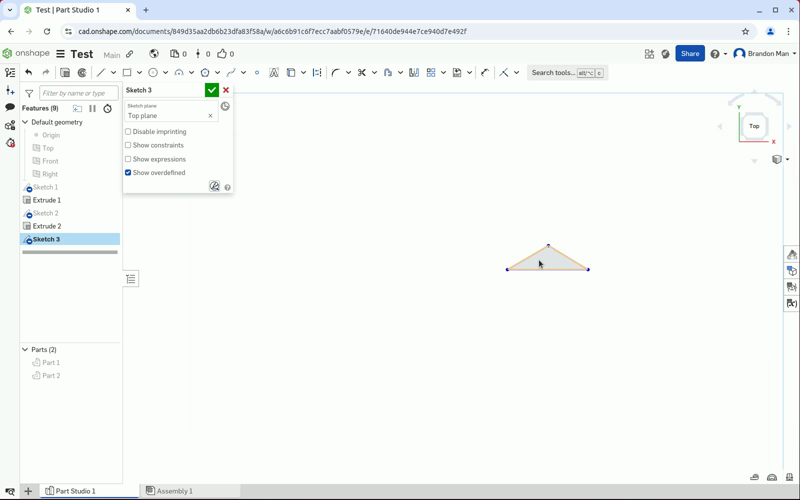
scroll(6)
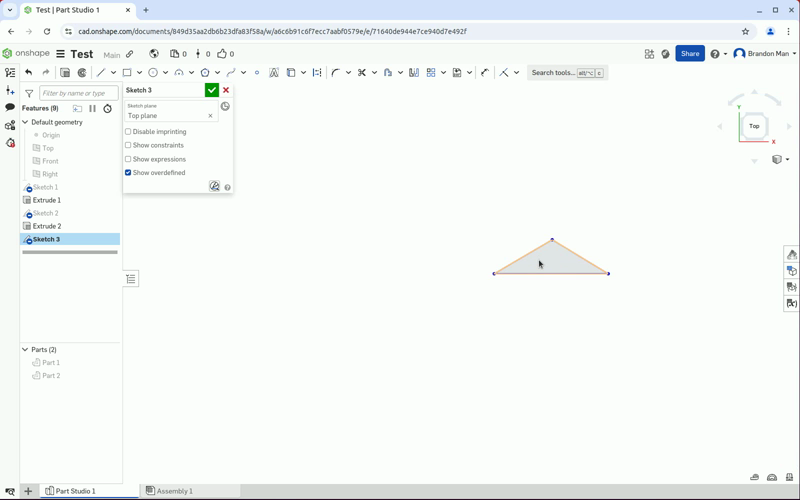
scroll(6)
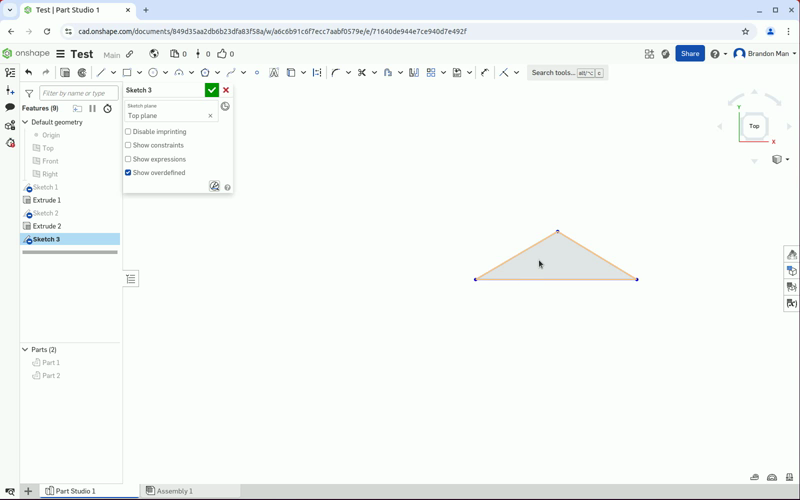
scroll(6)
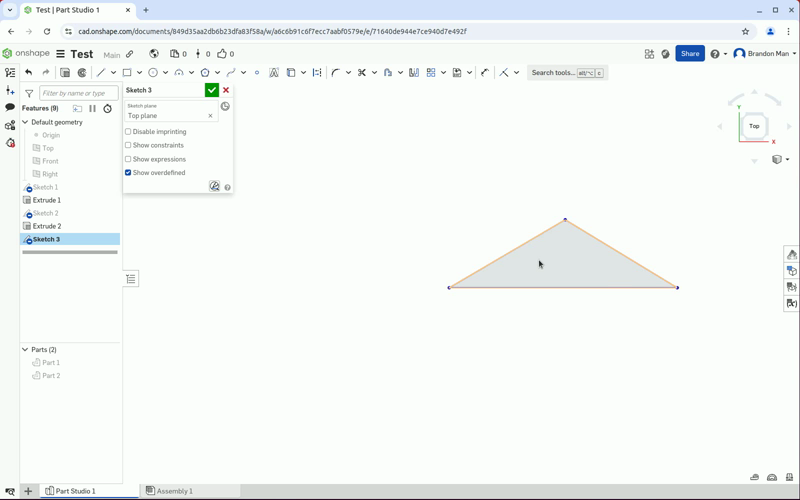
scroll(6)
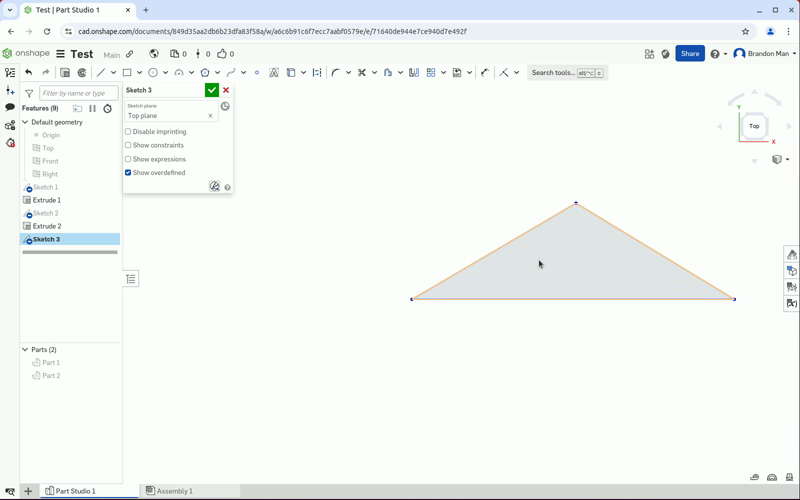
scroll(6)
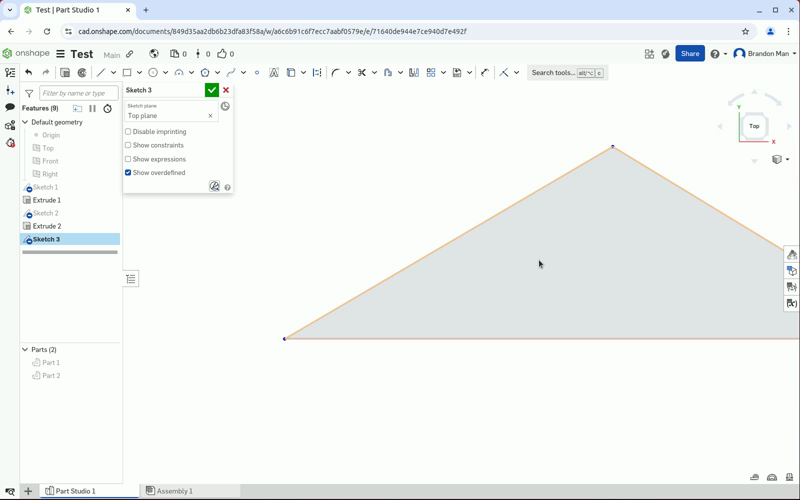
click(539, 259)
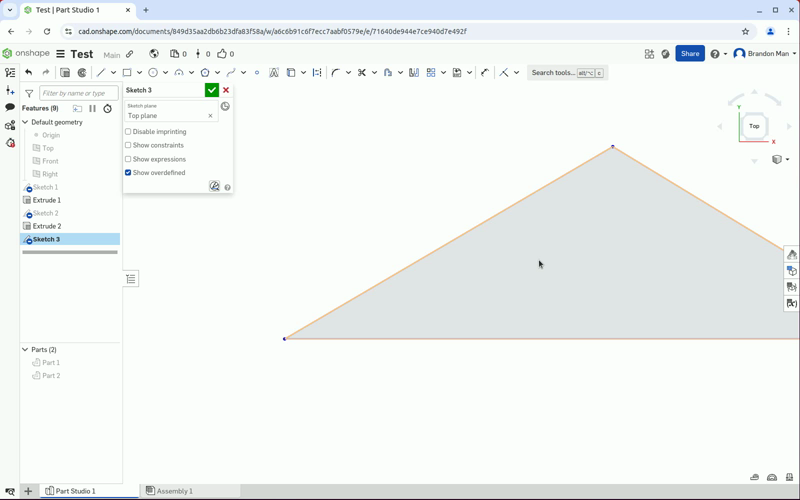
scroll(-6)
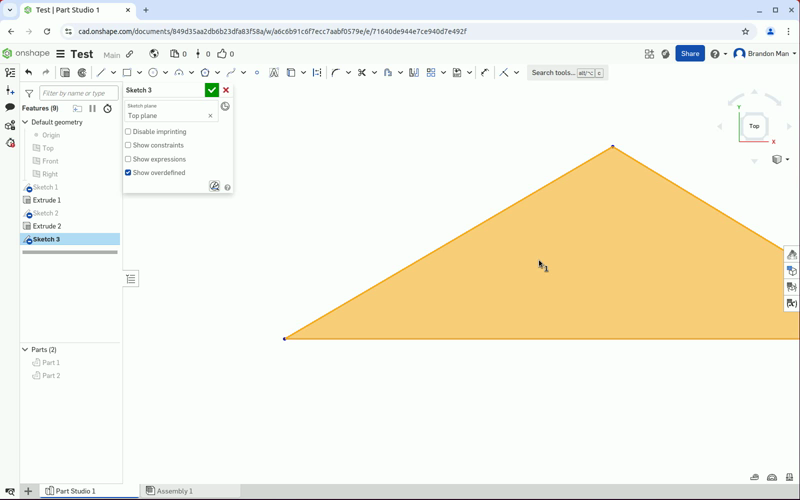
scroll(-6)
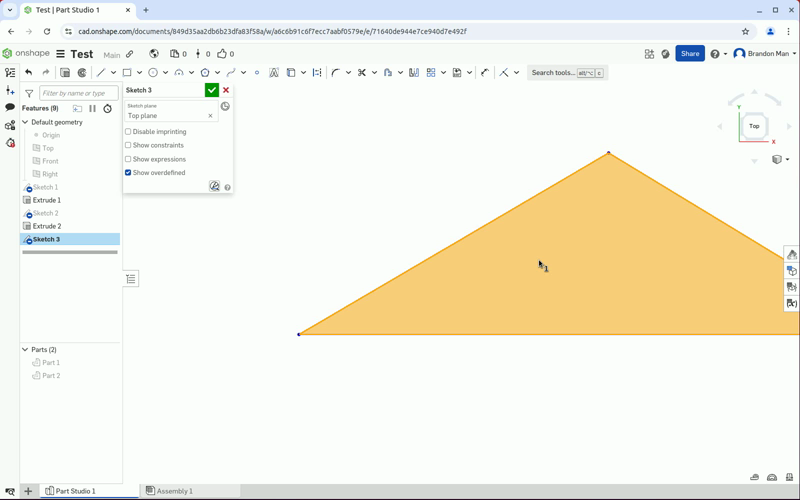
scroll(-6)
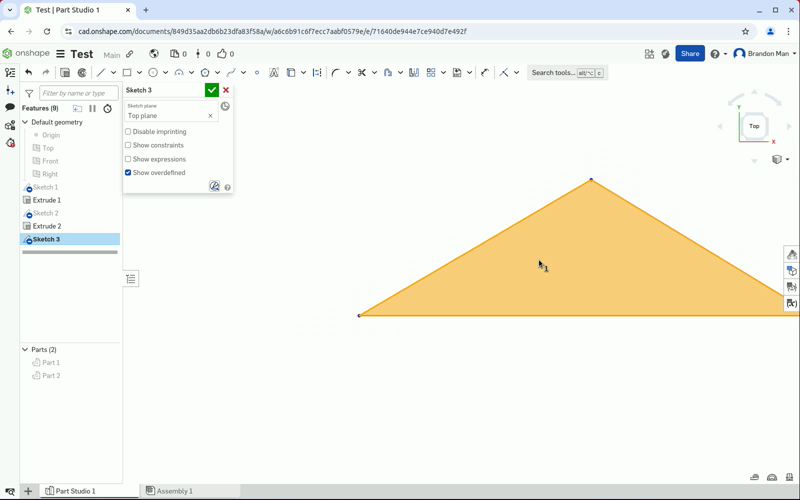
scroll(-6)
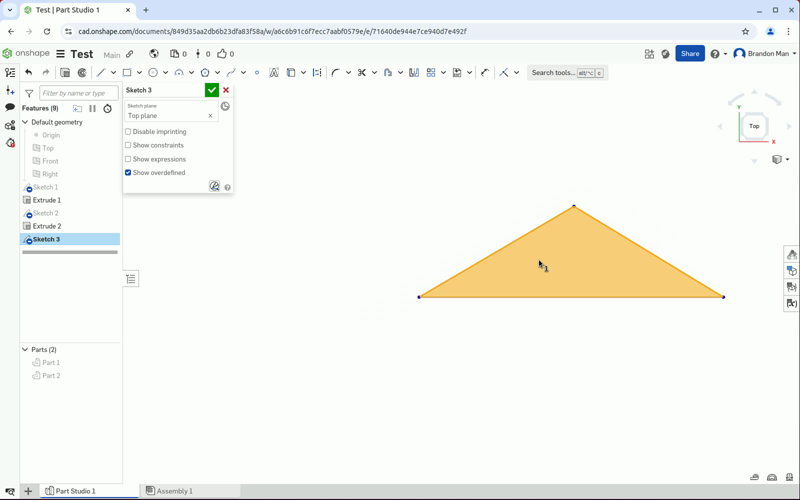
scroll(-6)
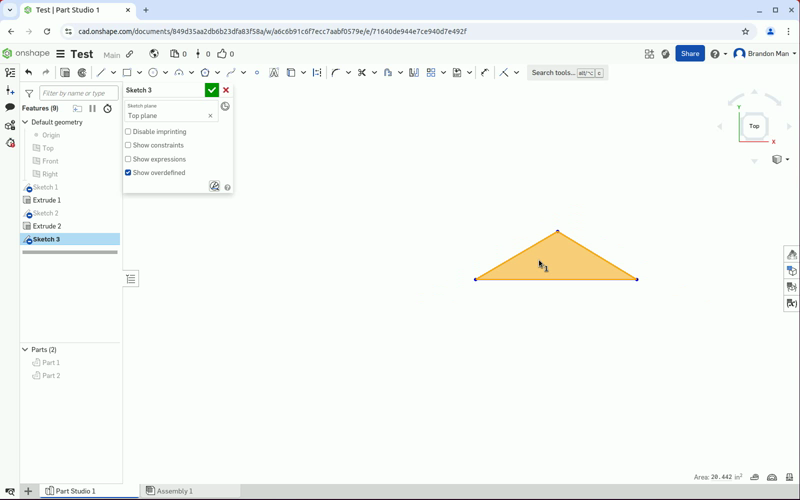
scroll(-6)
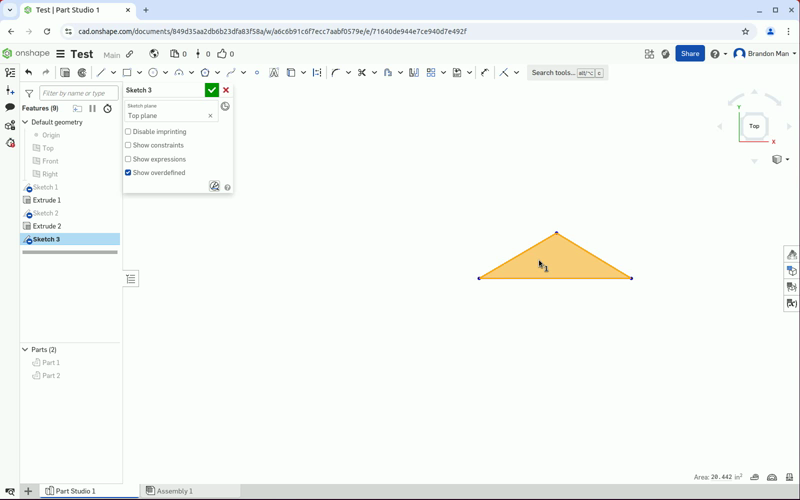
scroll(-6)
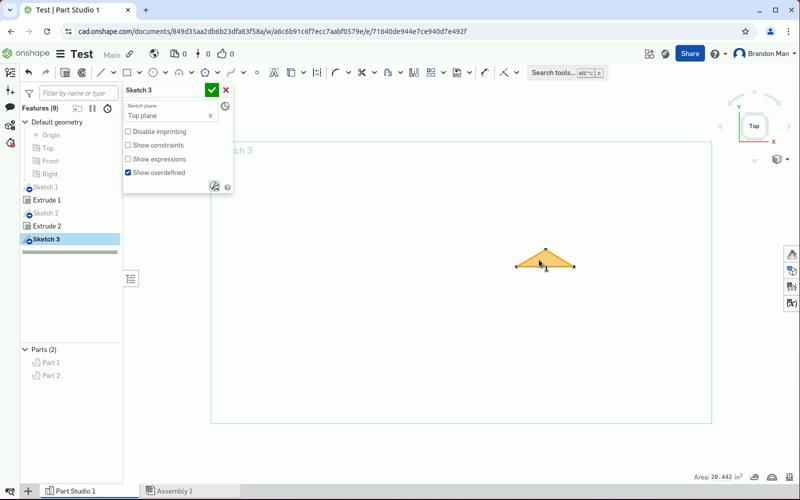
mouse_move(73, 352)
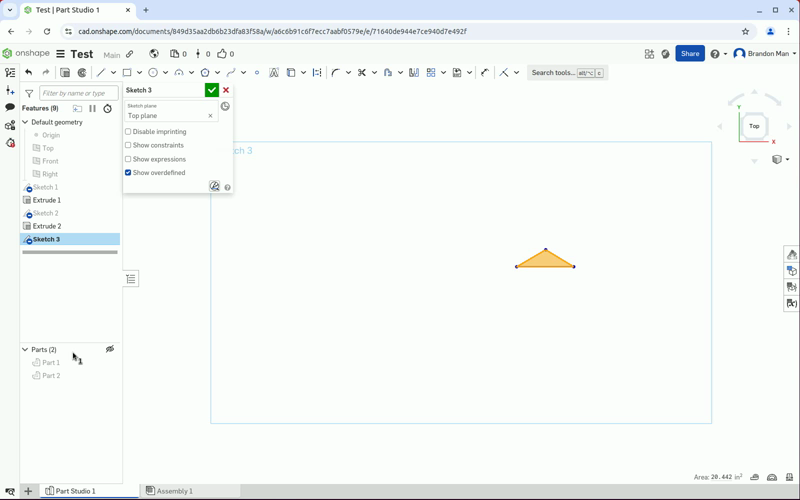
key(shift+y)
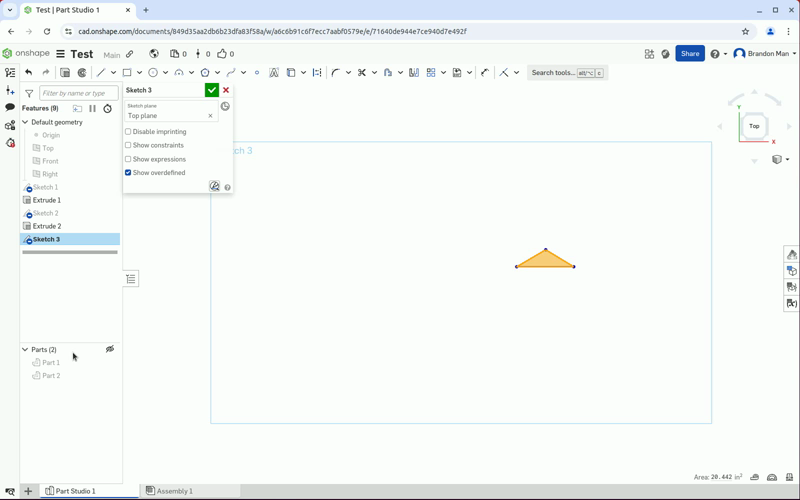
key(shift+e)
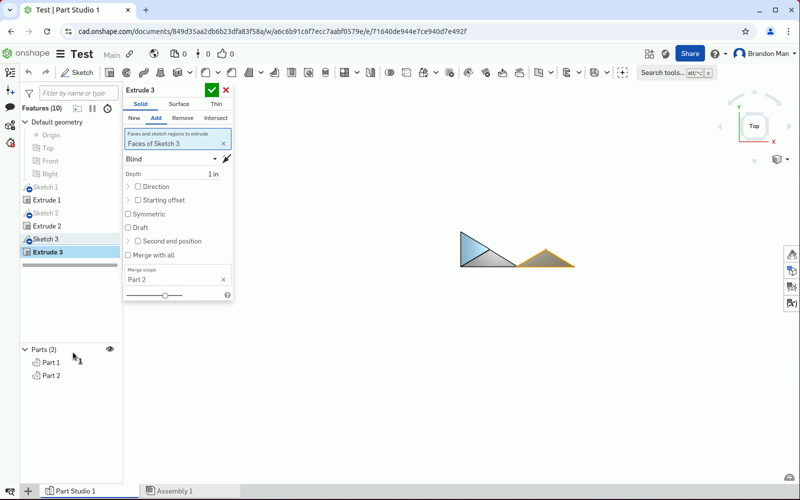
mouse_move(143, 106)
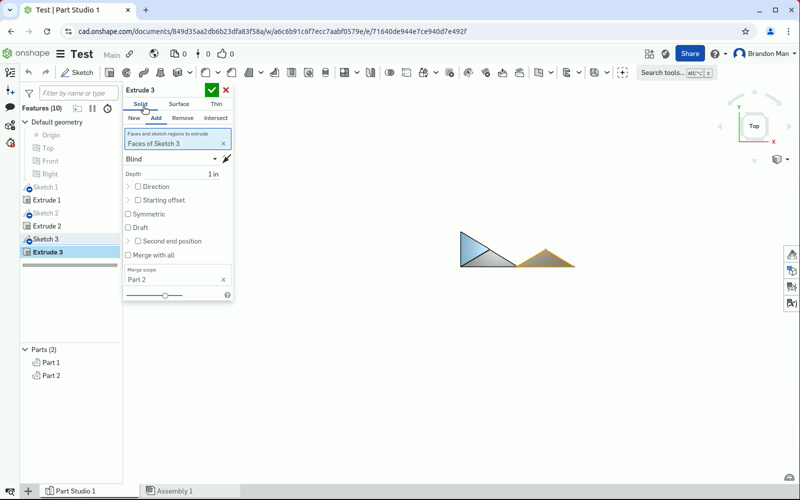
click(143, 106)
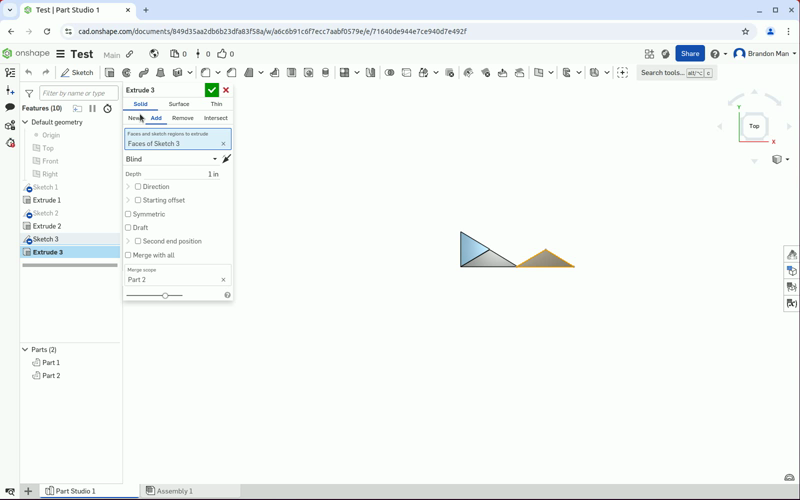
mouse_move(137, 120)
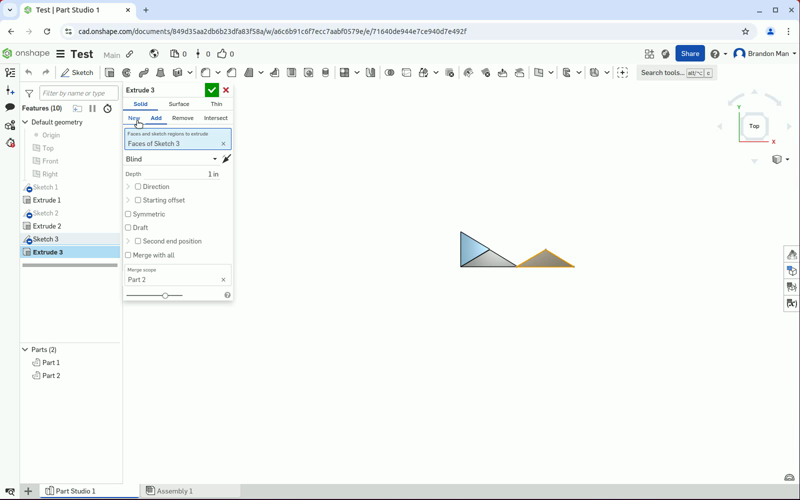
click(137, 120)
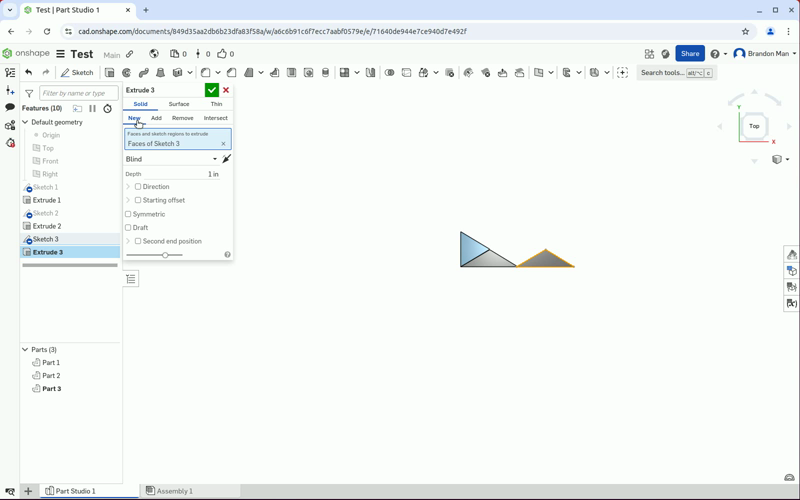
key(tab, 4)
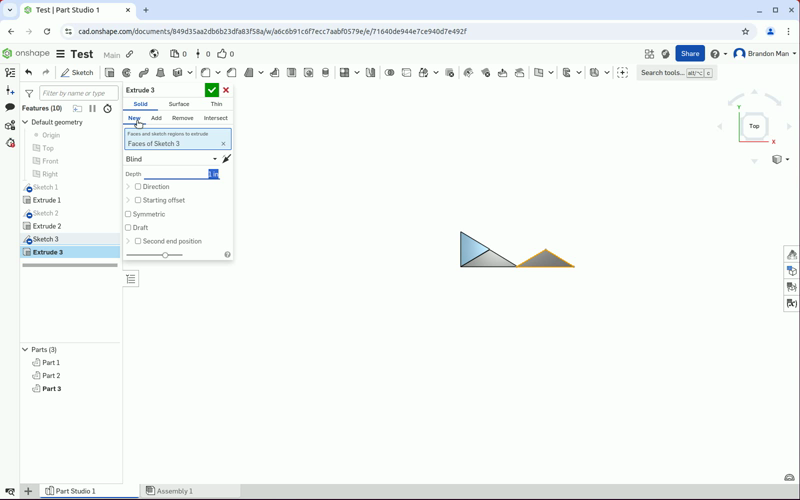
text(1.204)
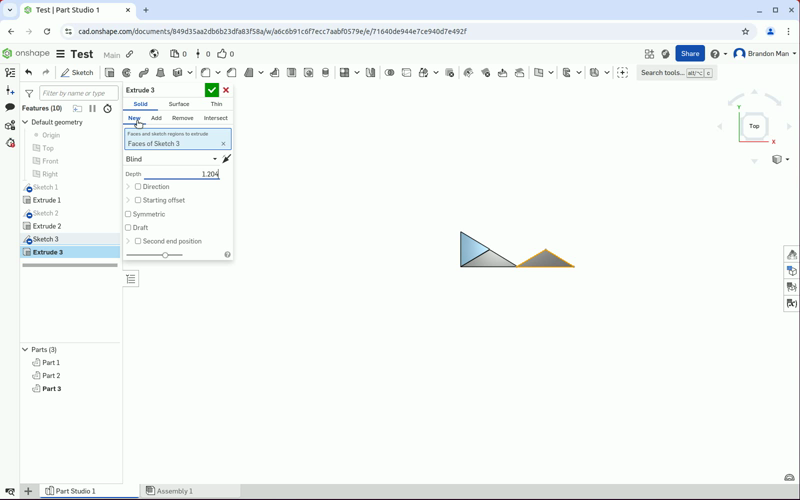
key(enter)
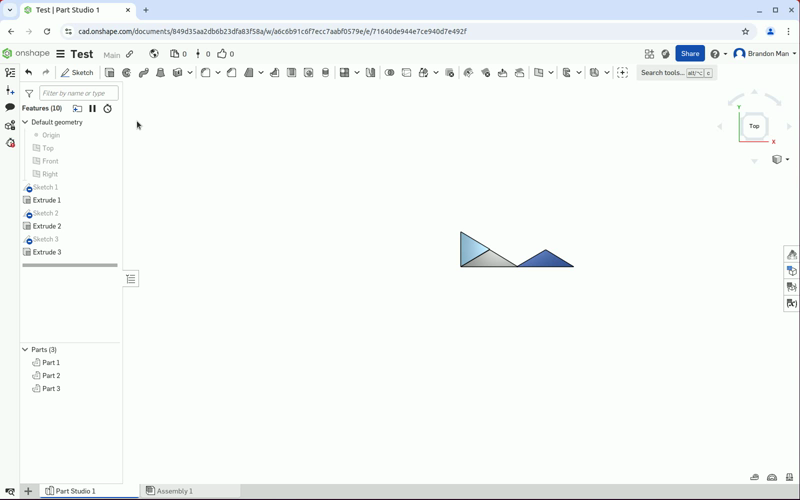
key(shift+h)
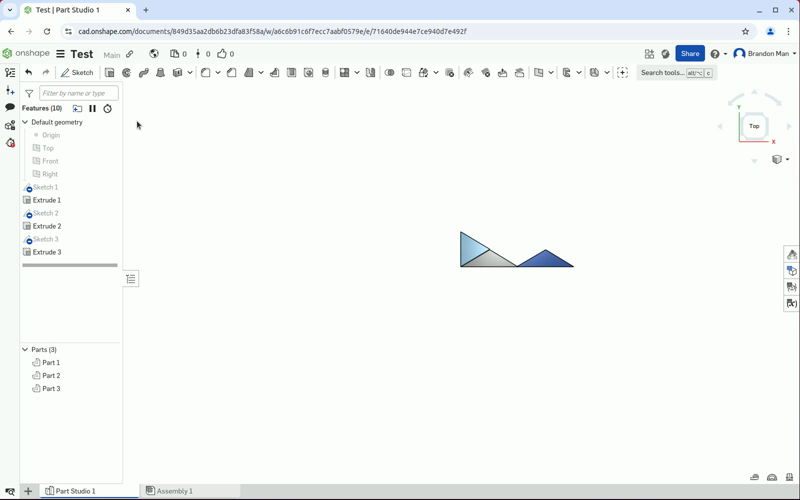
key(shift+h)
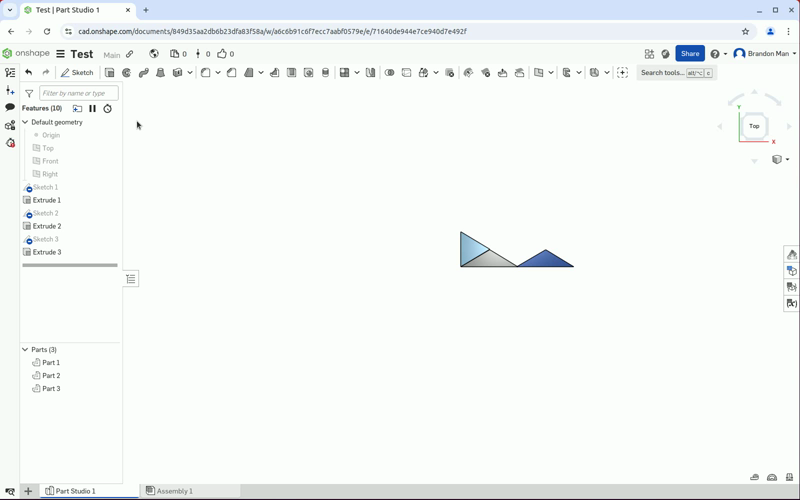
mouse_move(73, 189)
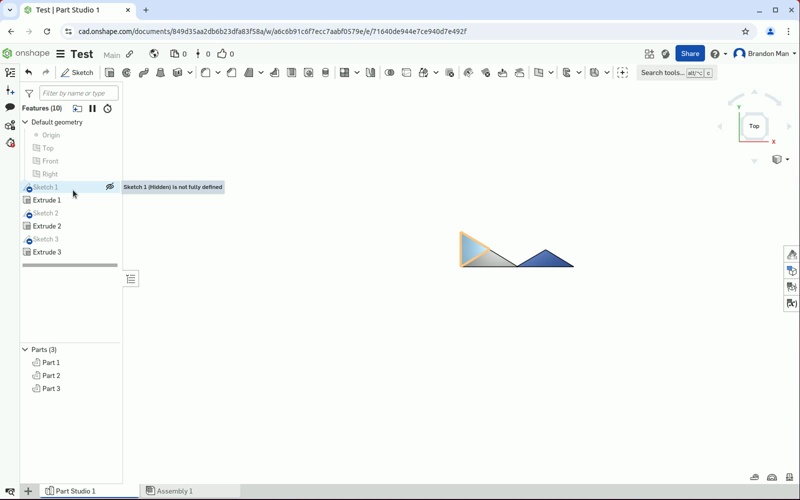
click(73, 189)
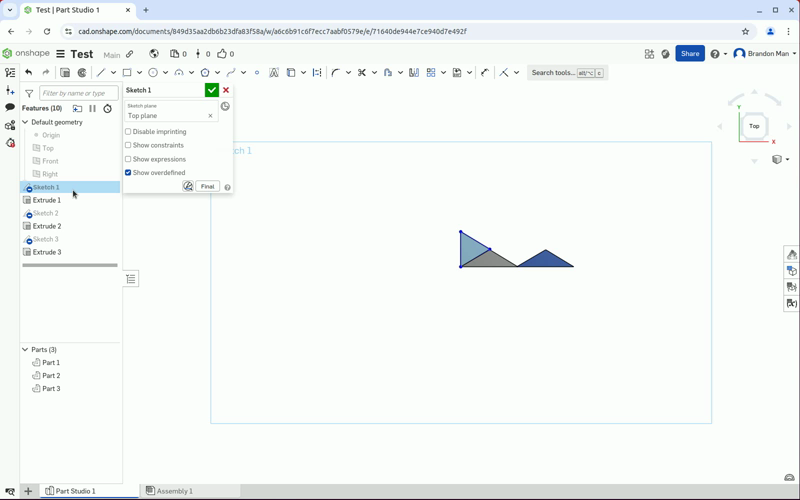
mouse_move(229, 92)
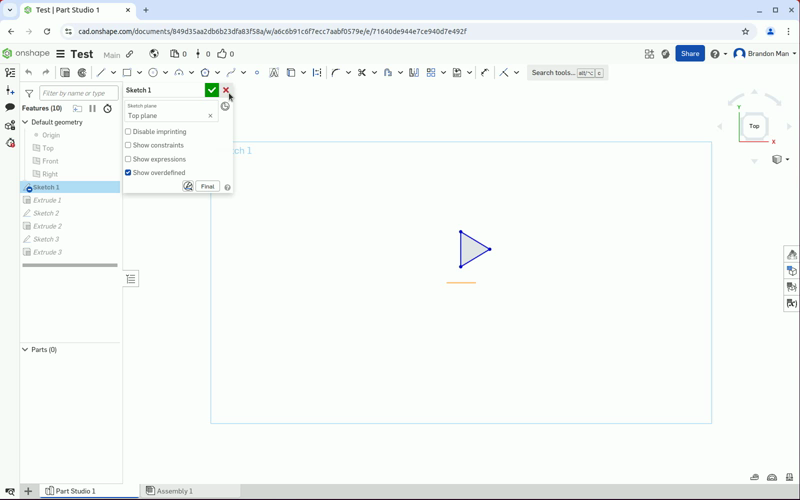
click(229, 92)
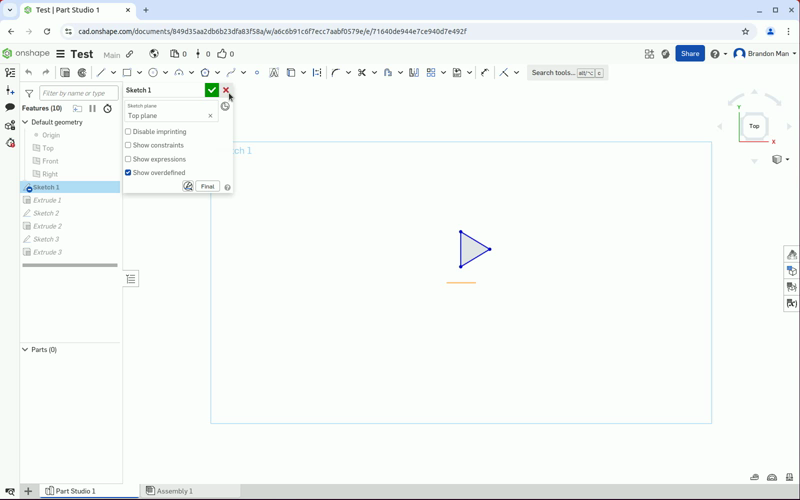
key(shift+s)
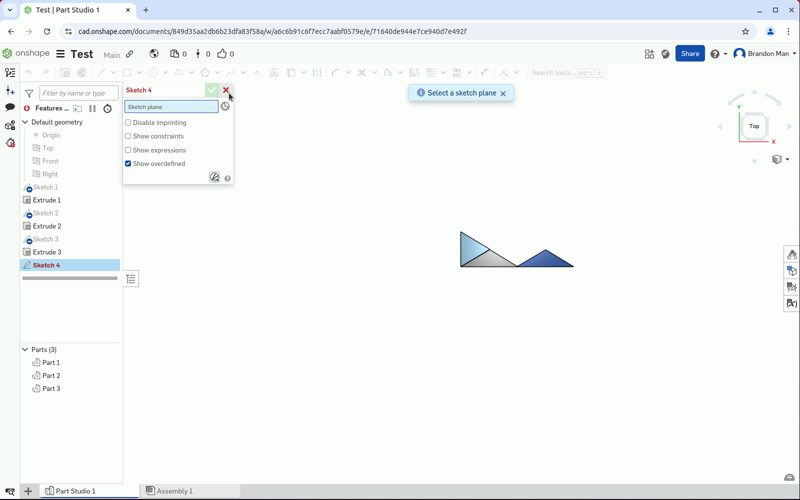
mouse_move(73, 150)
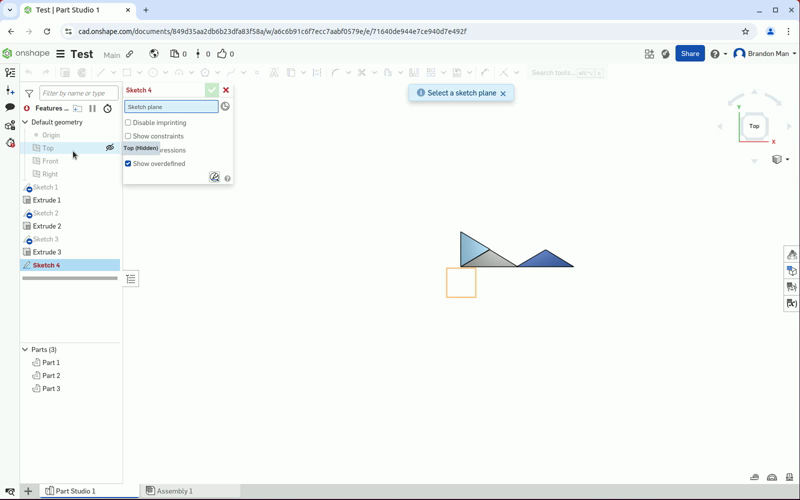
click(73, 150)
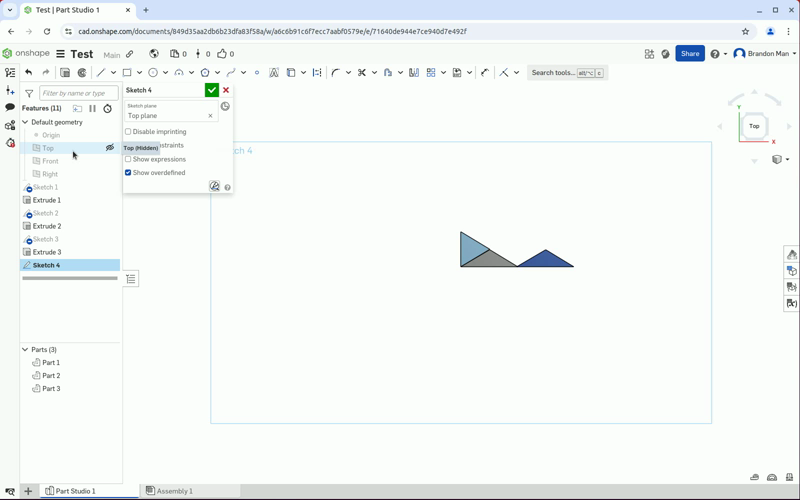
mouse_move(73, 352)
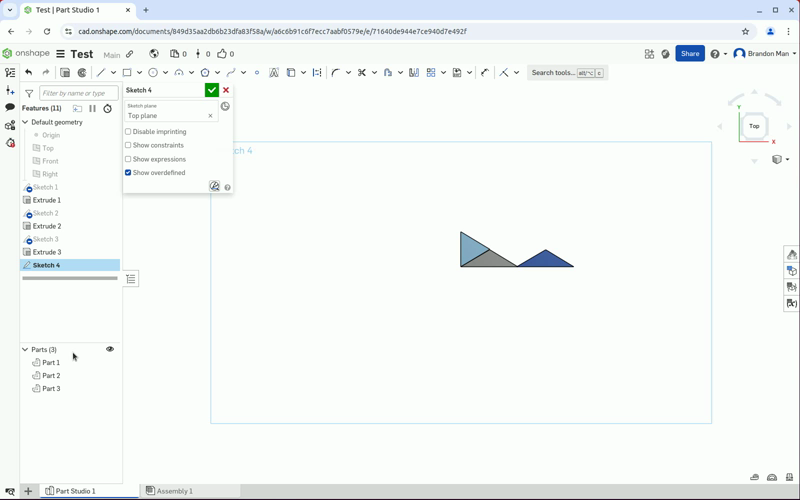
key(y)
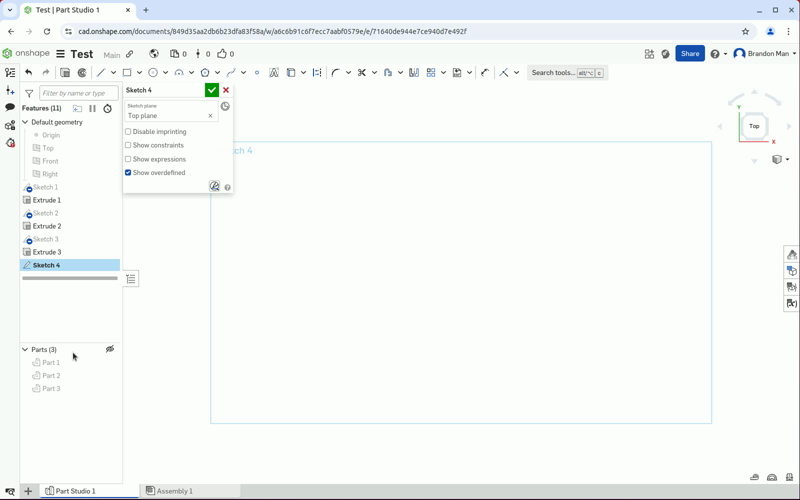
key(l)
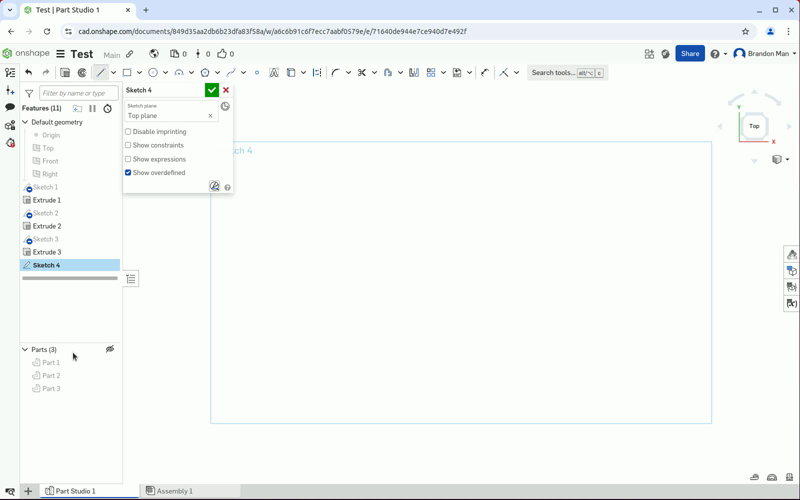
key_down(shift)
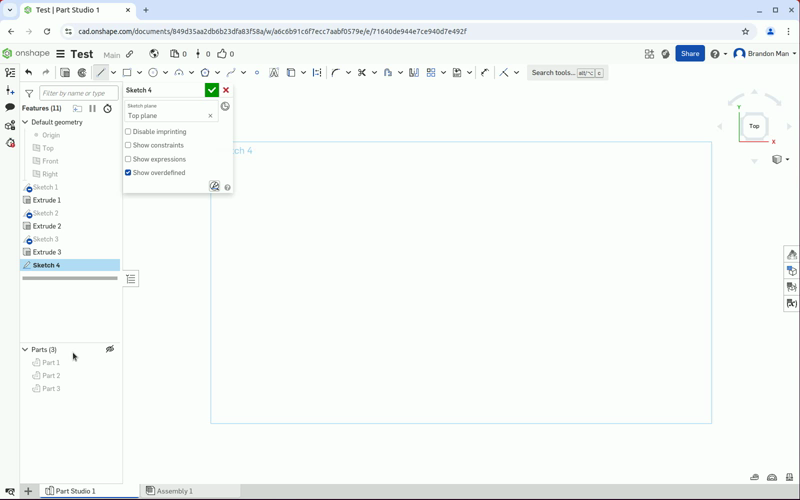
mouse_move(545, 249)
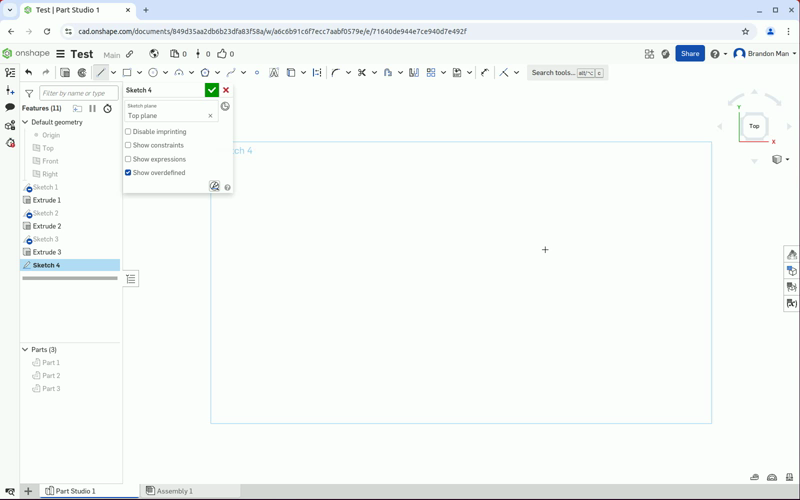
click(545, 249)
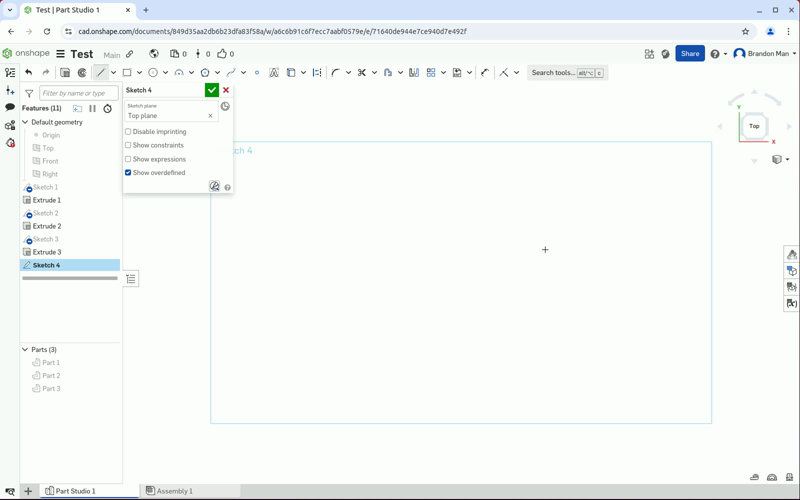
key_up(shift)
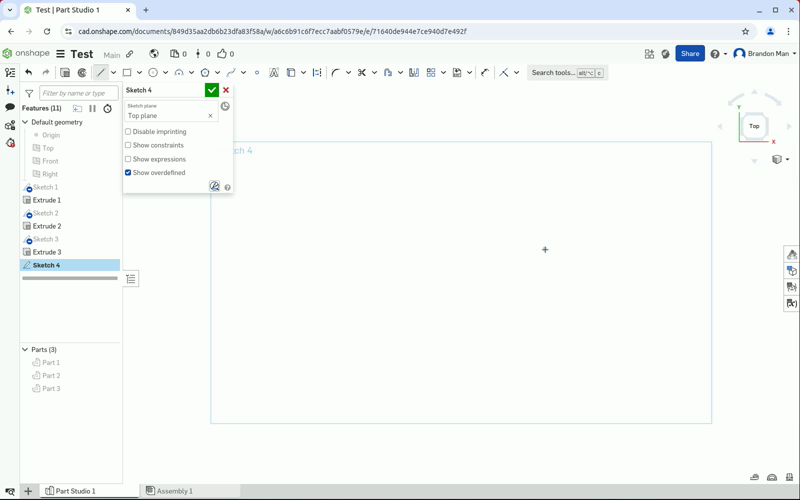
key_down(shift)
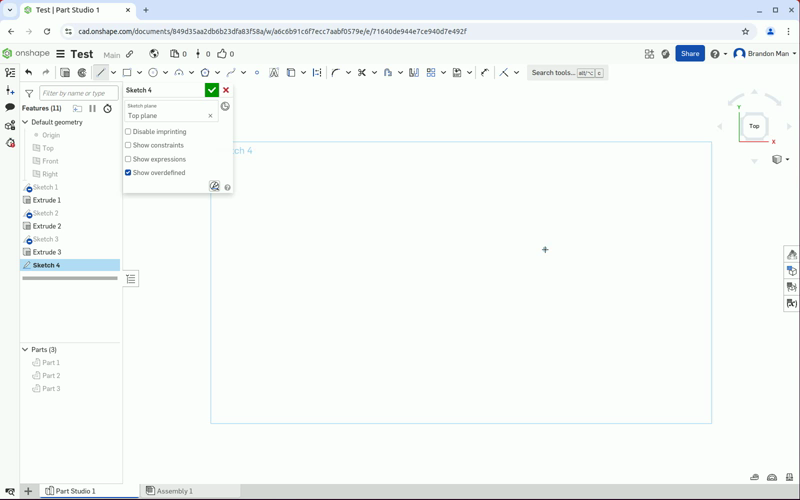
mouse_move(575, 249)
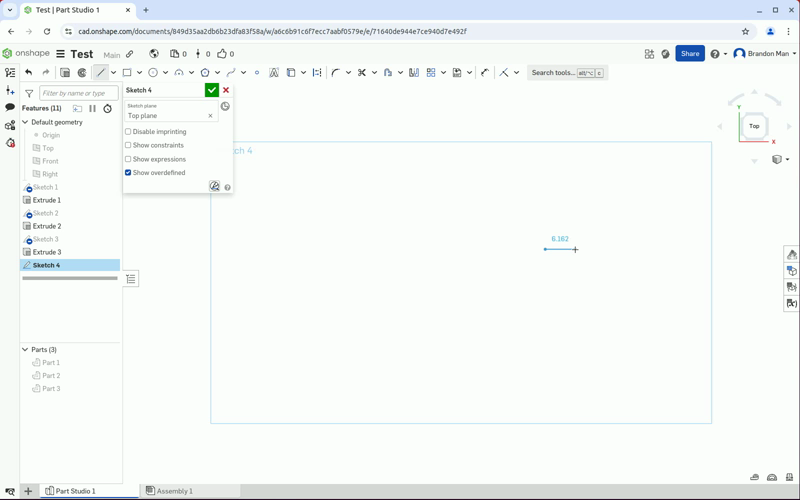
mouse_move(574, 266)
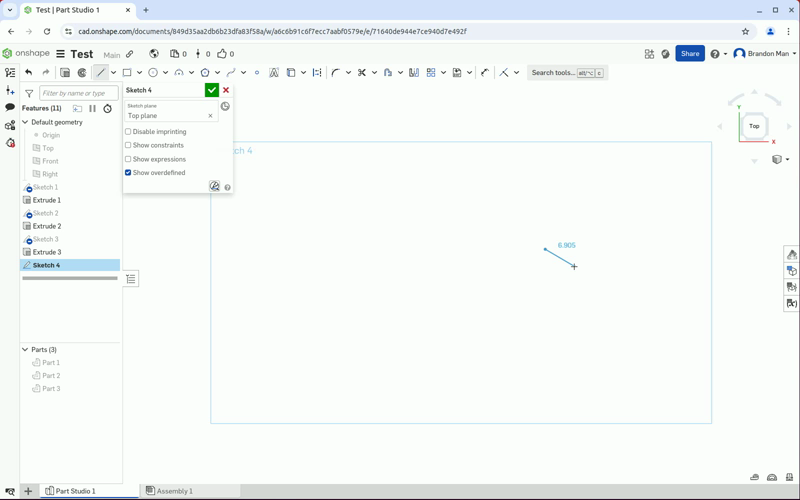
click(574, 266)
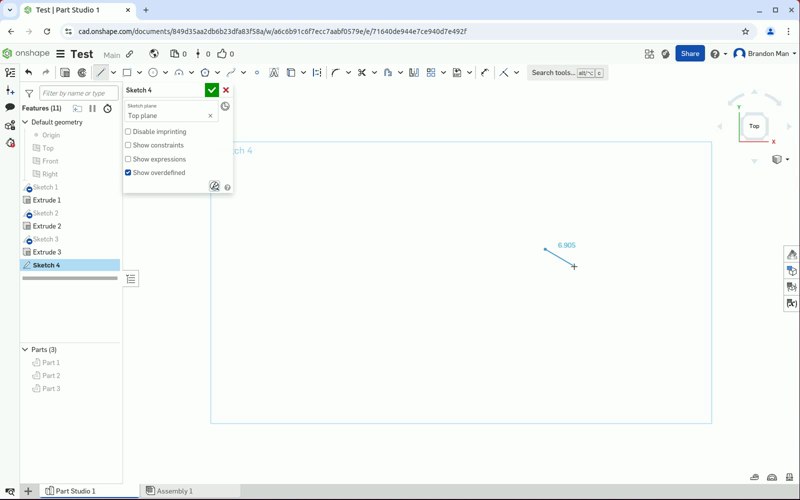
key_up(shift)
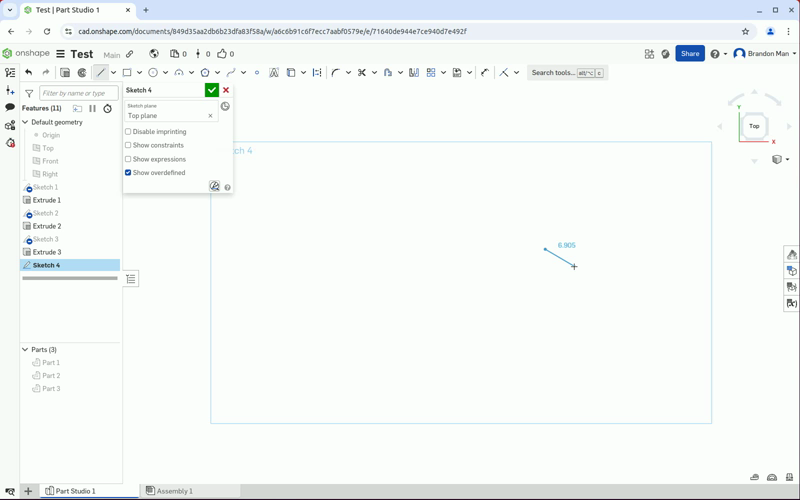
key_down(shift)
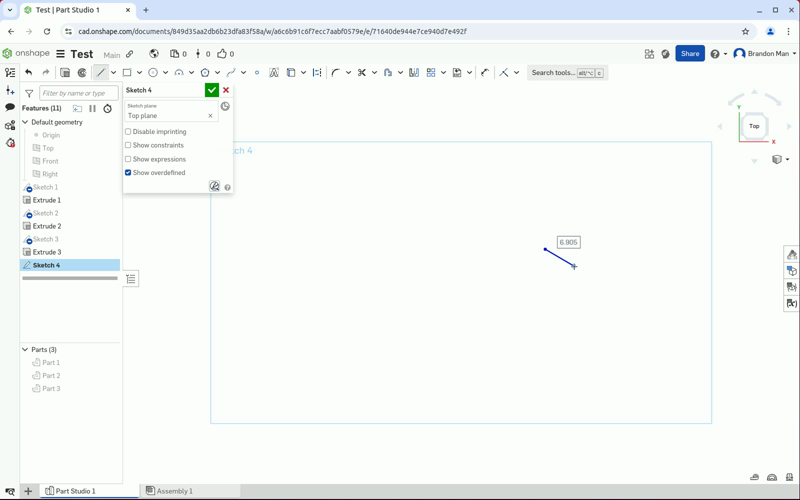
mouse_move(589, 266)
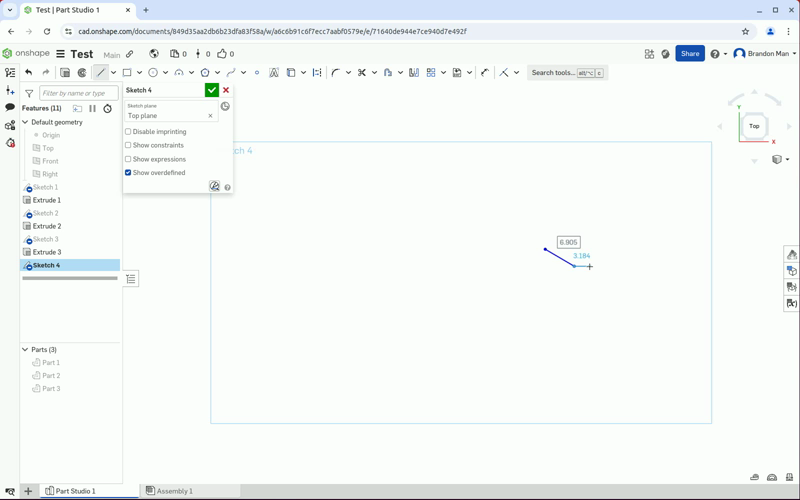
mouse_move(574, 231)
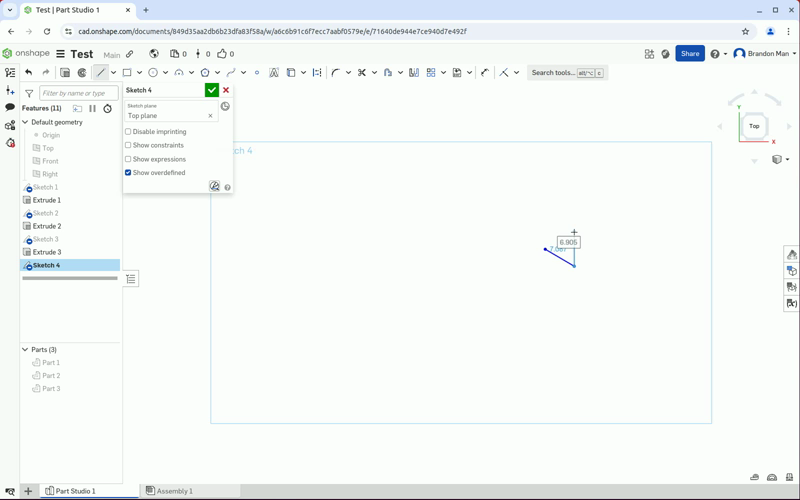
click(574, 231)
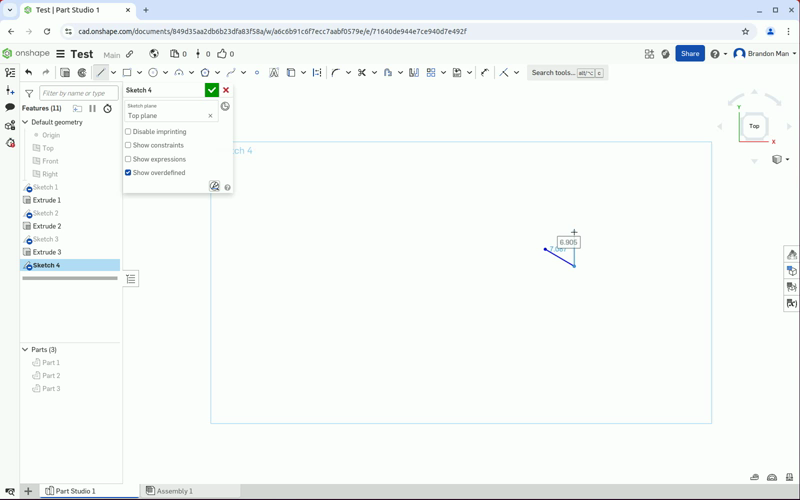
key_up(shift)
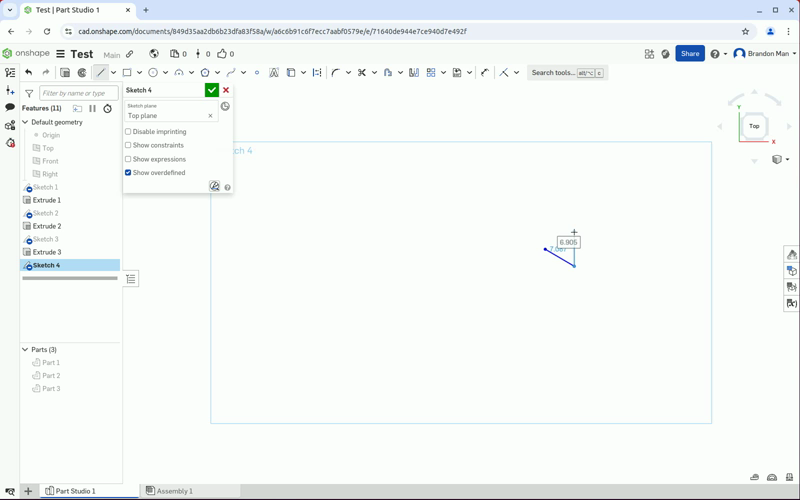
mouse_move(589, 231)
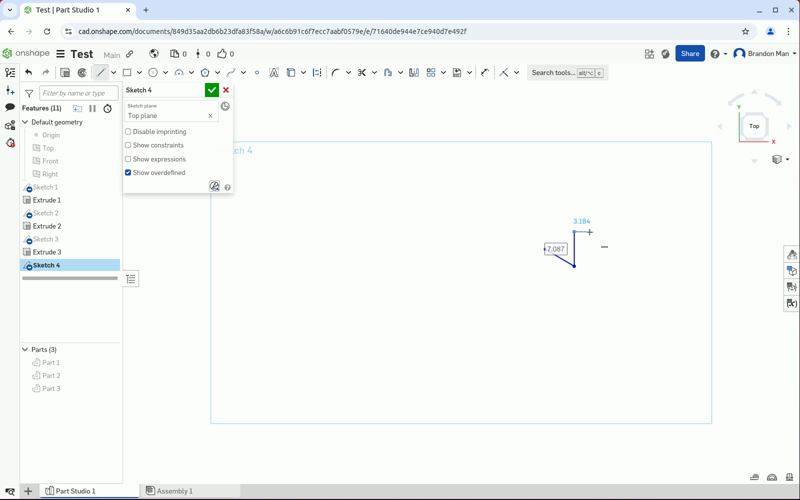
key_down(shift)
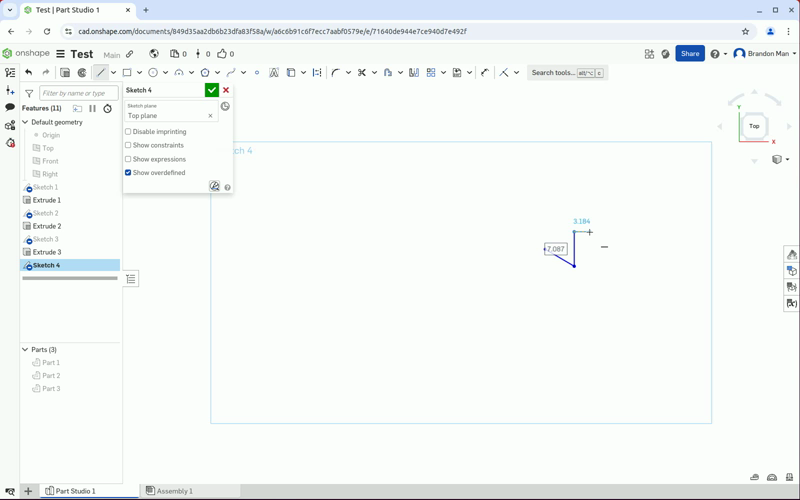
mouse_move(545, 249)
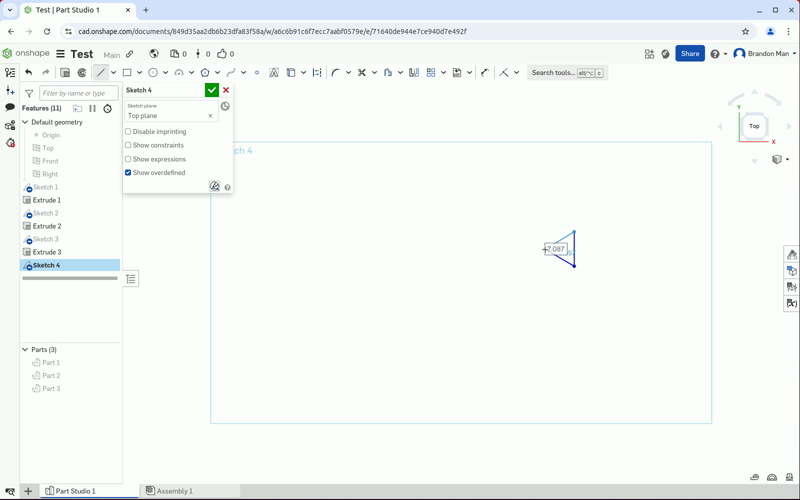
key_up(shift)
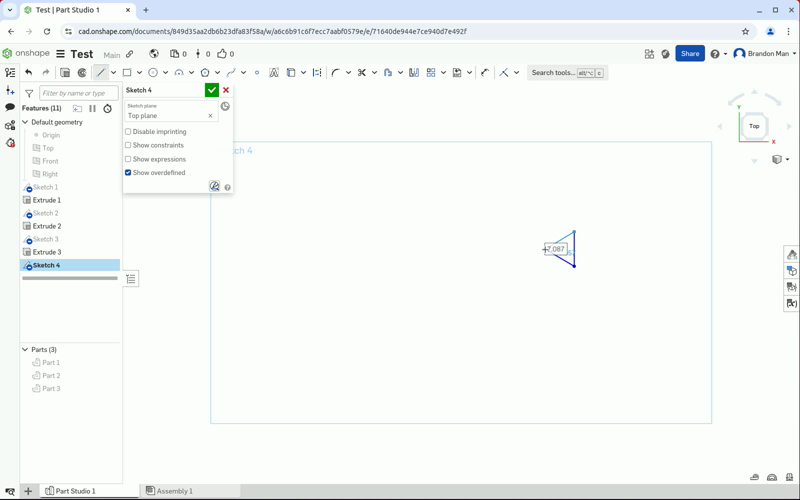
click(545, 249)
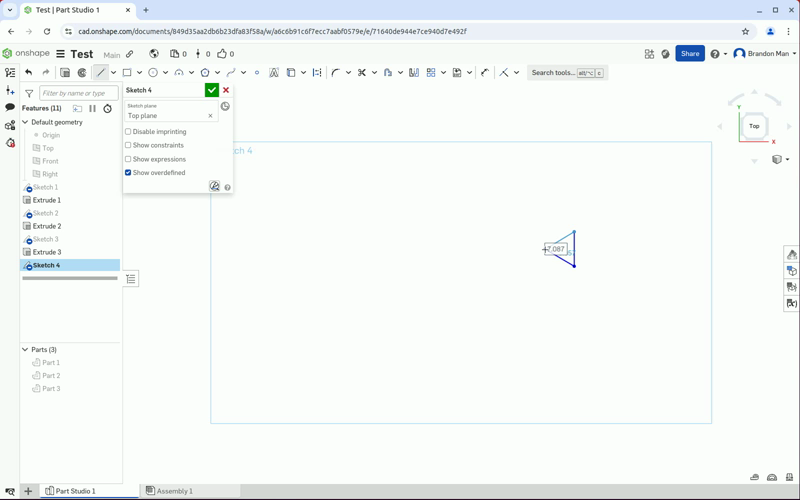
key(esc)
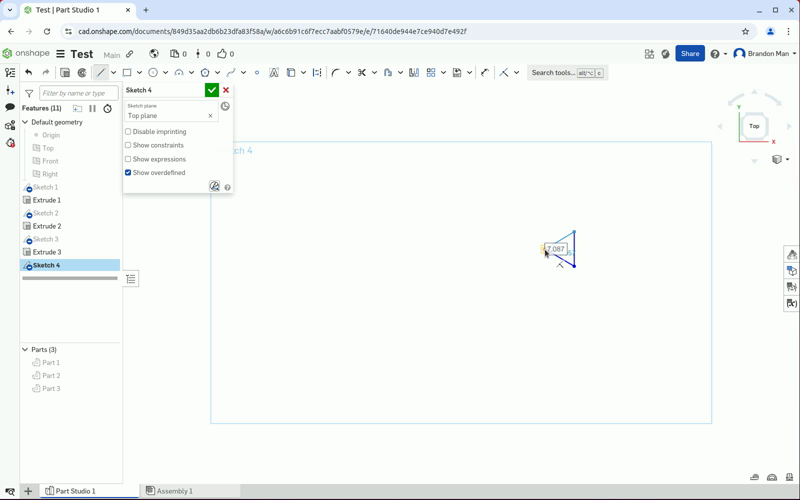
mouse_move(569, 256)
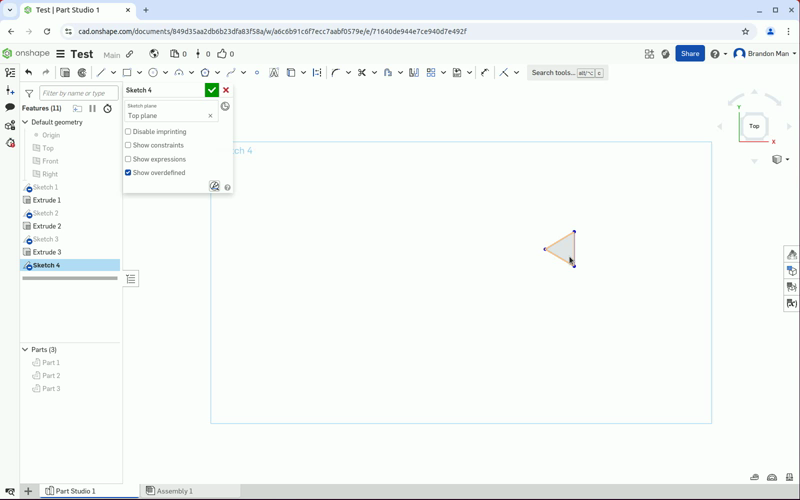
scroll(6)
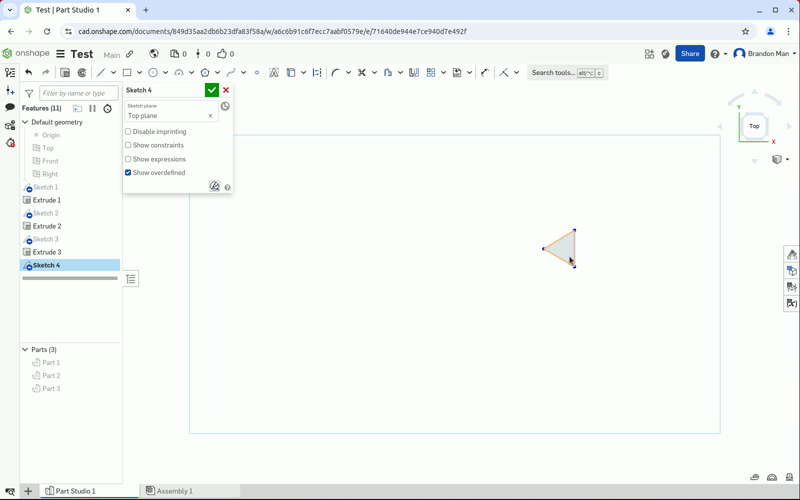
scroll(6)
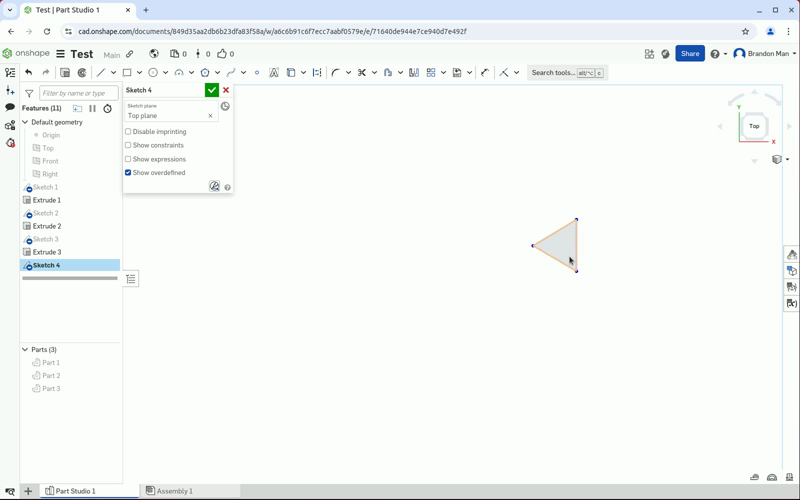
scroll(6)
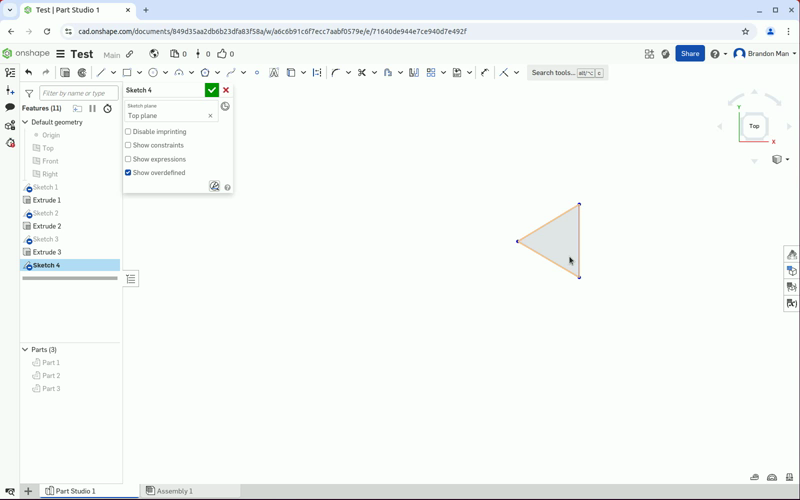
scroll(6)
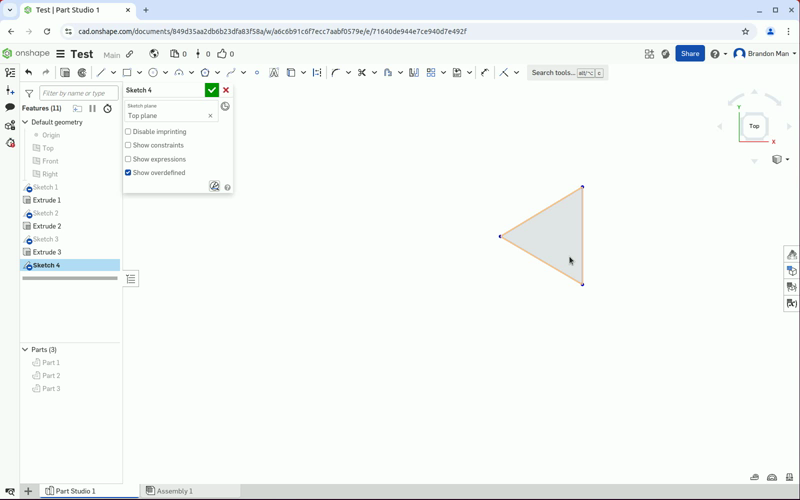
scroll(6)
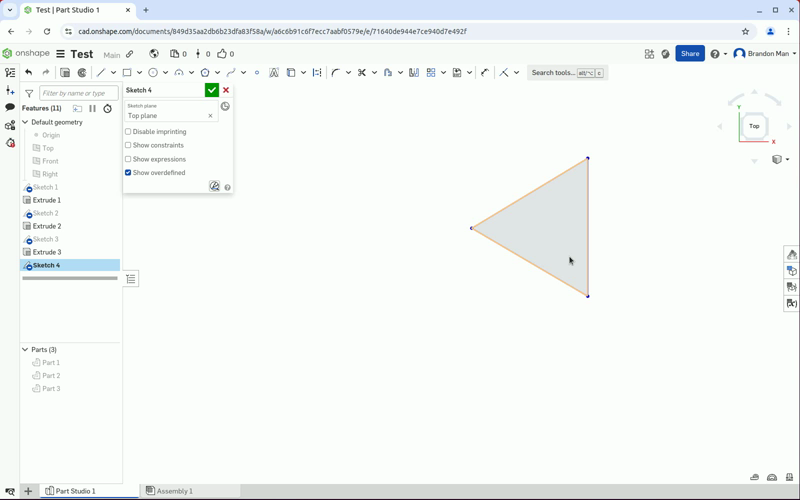
scroll(6)
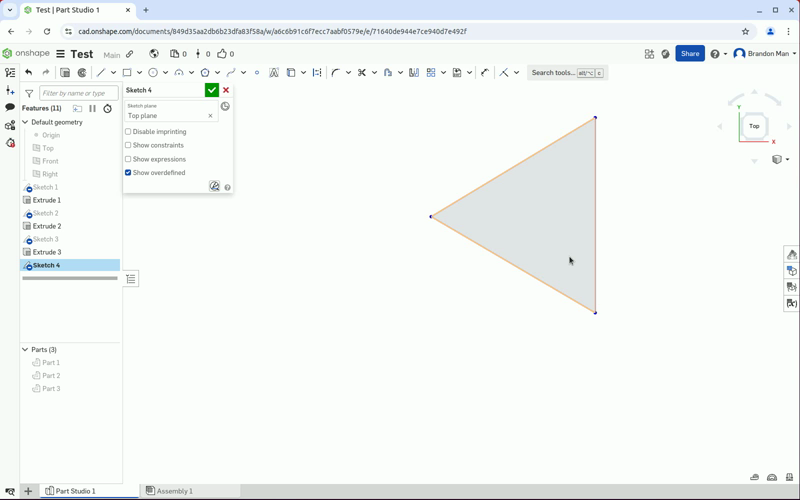
scroll(6)
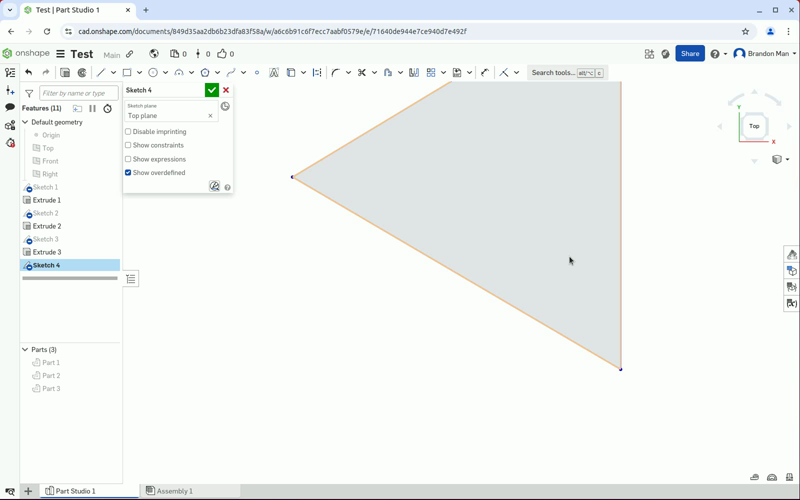
click(569, 256)
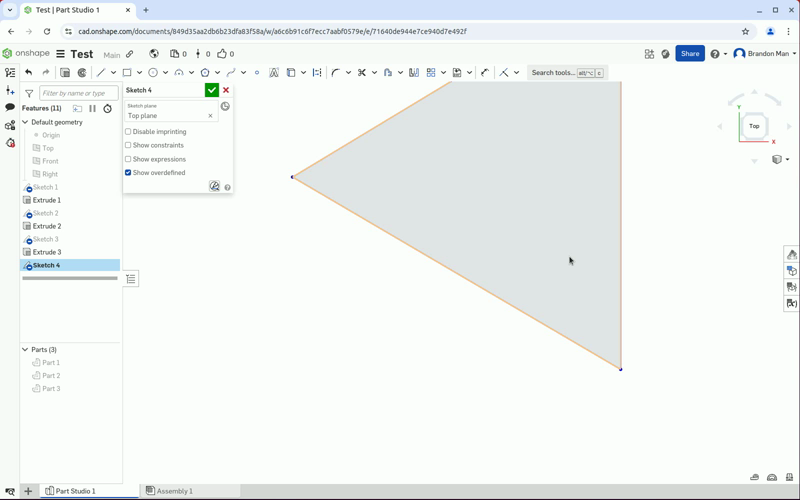
scroll(-6)
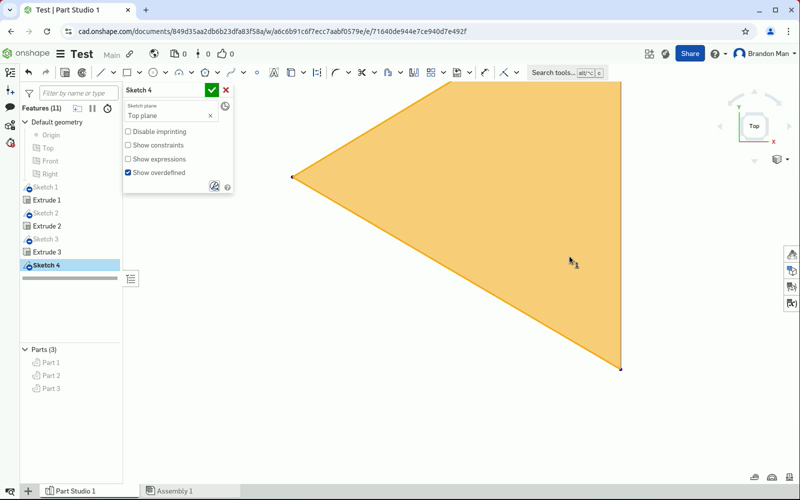
scroll(-6)
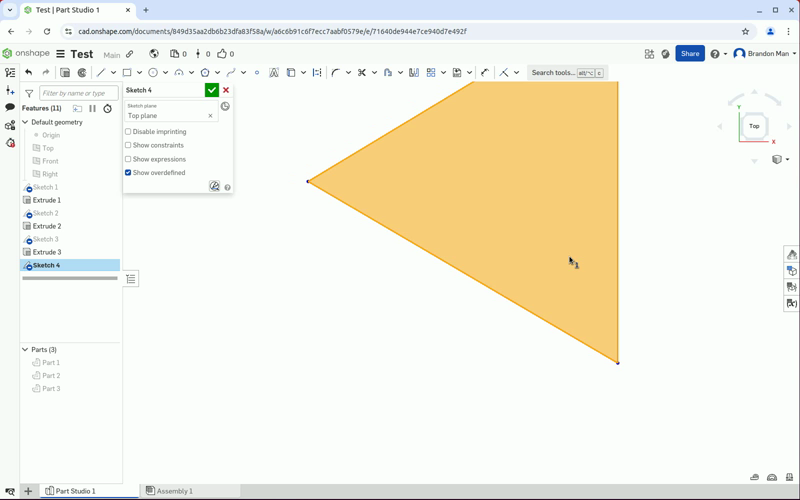
scroll(-6)
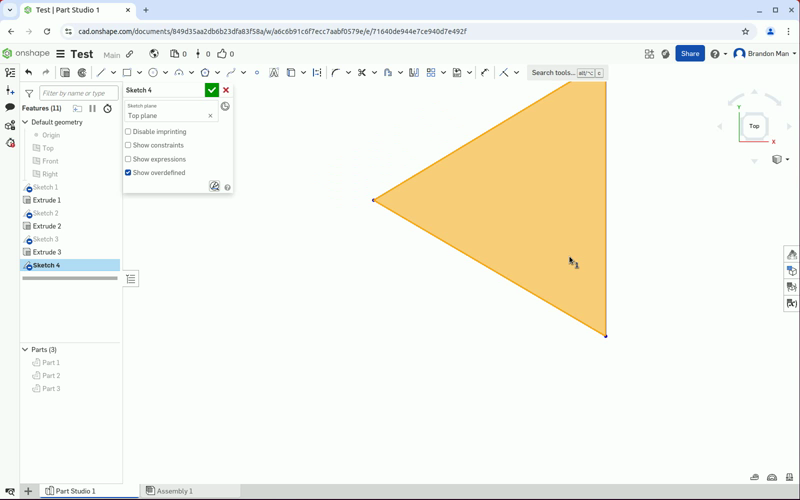
scroll(-6)
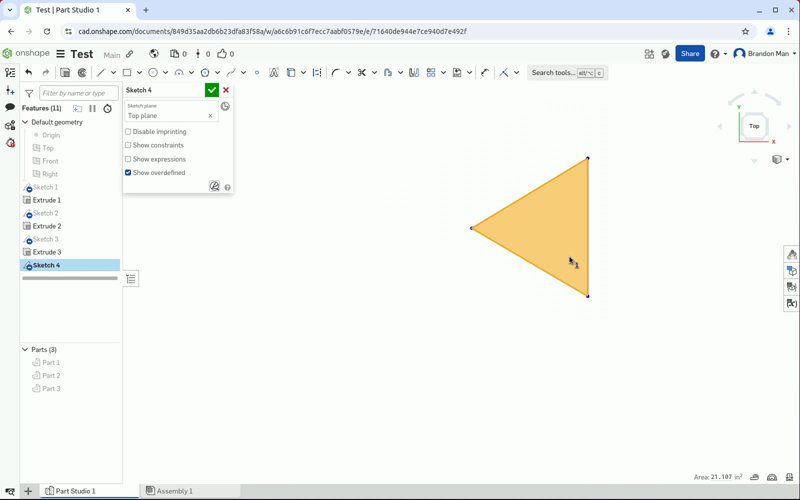
scroll(-6)
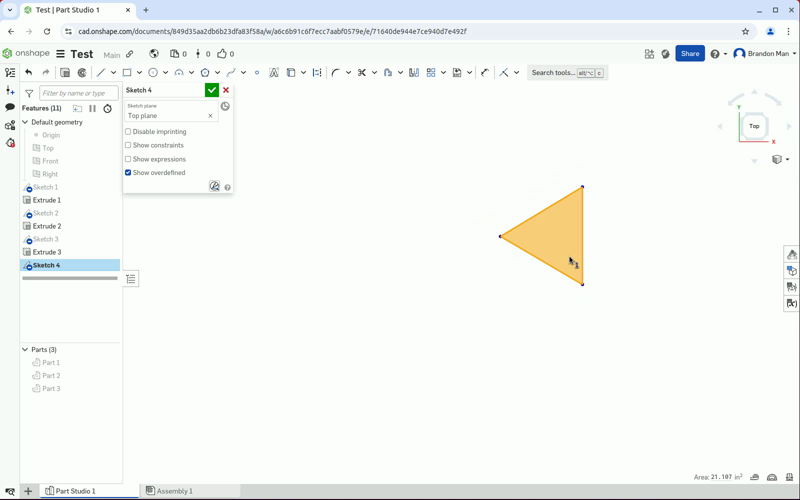
scroll(-6)
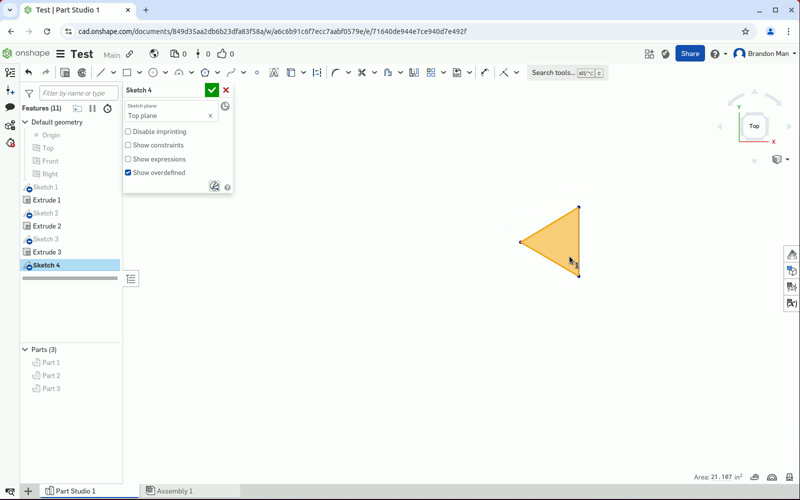
scroll(-6)
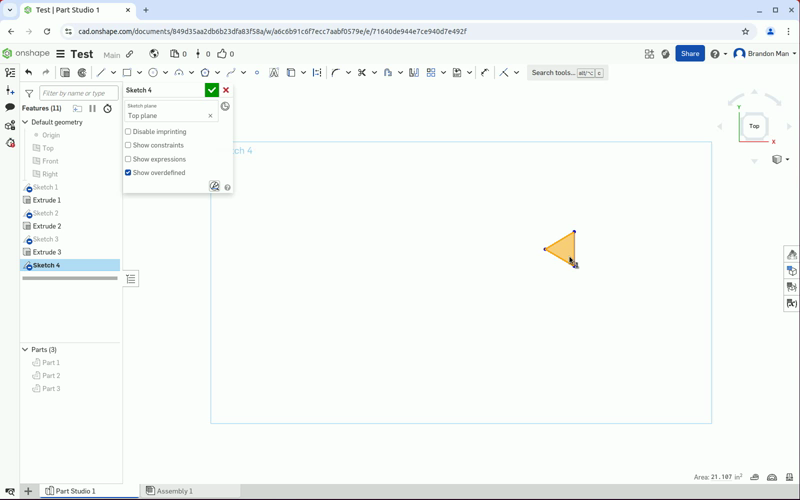
mouse_move(73, 352)
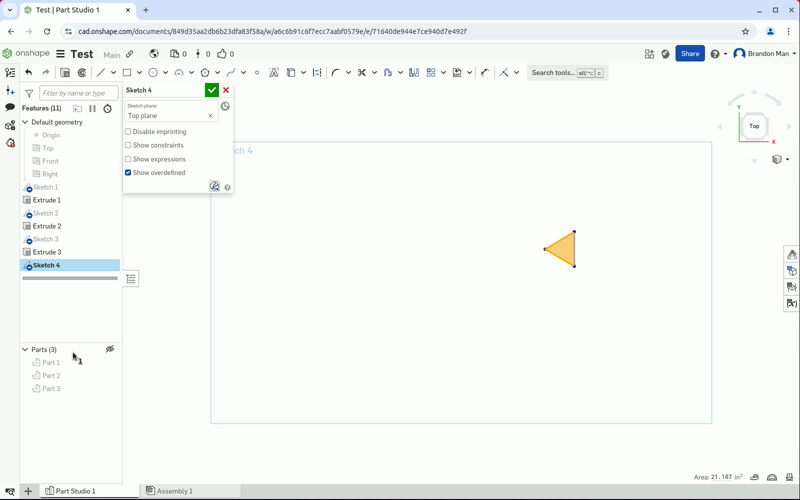
key(shift+y)
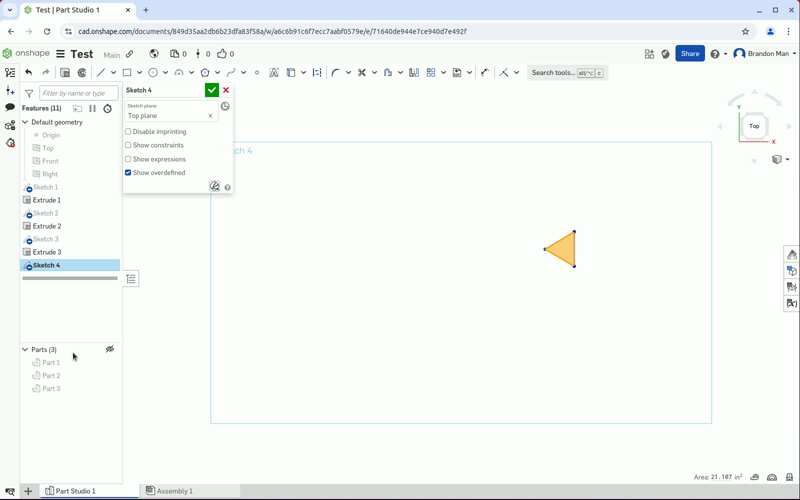
key(shift+e)
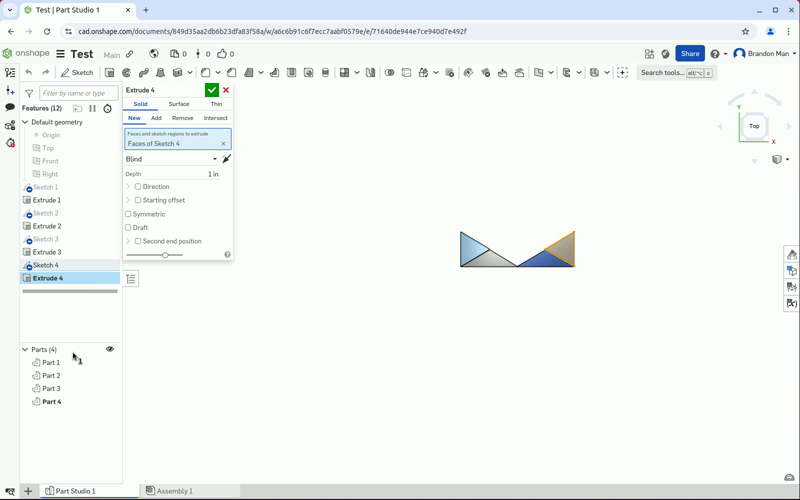
mouse_move(143, 106)
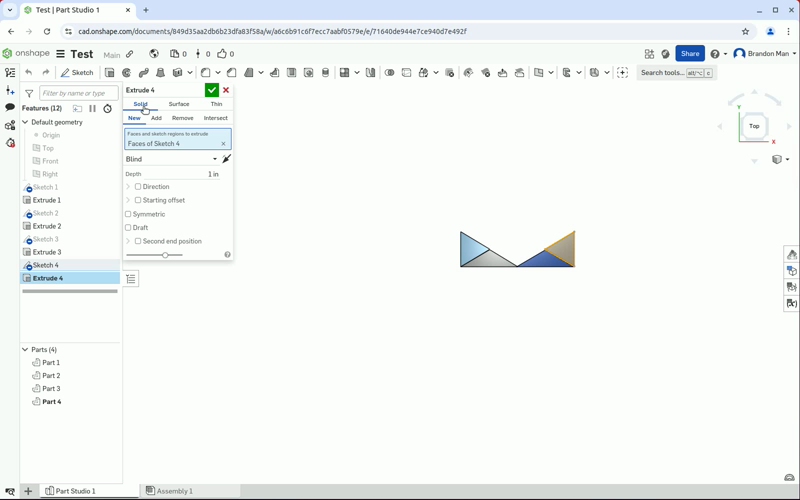
click(143, 106)
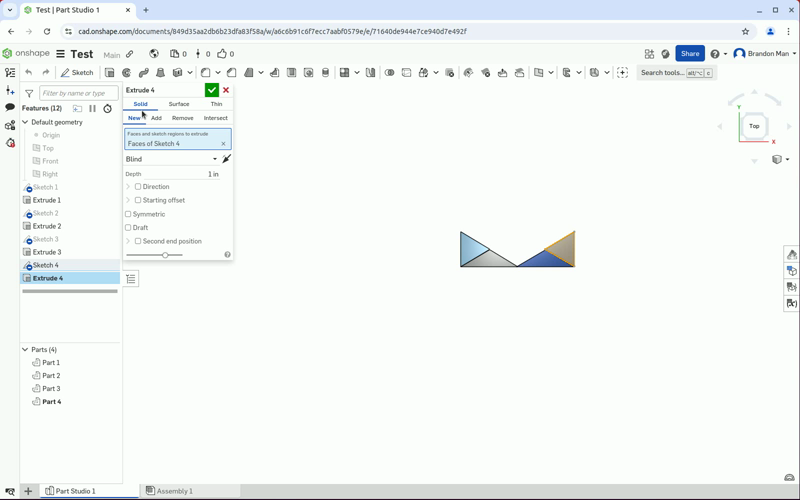
mouse_move(137, 120)
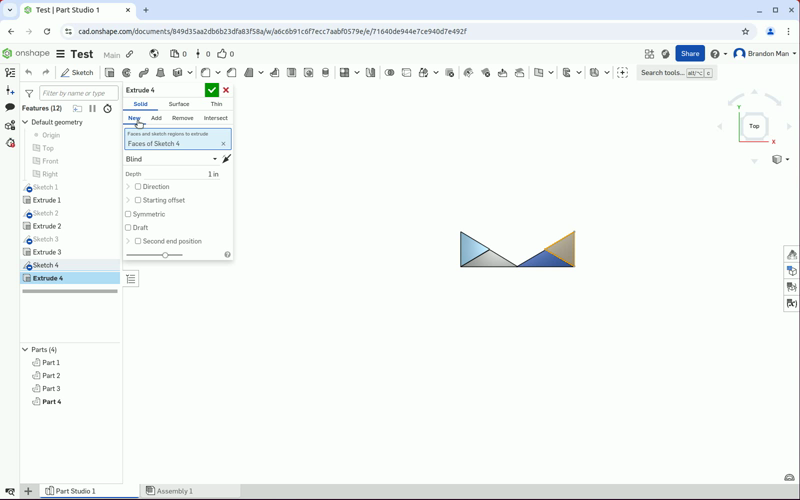
click(137, 120)
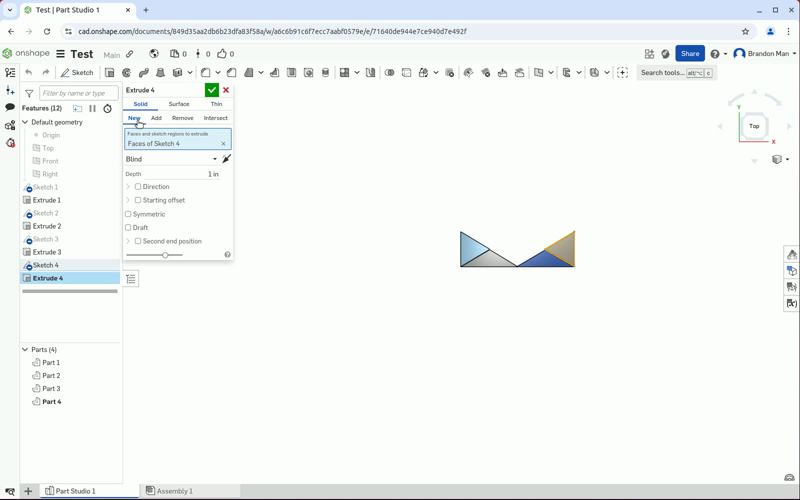
key(tab, 4)
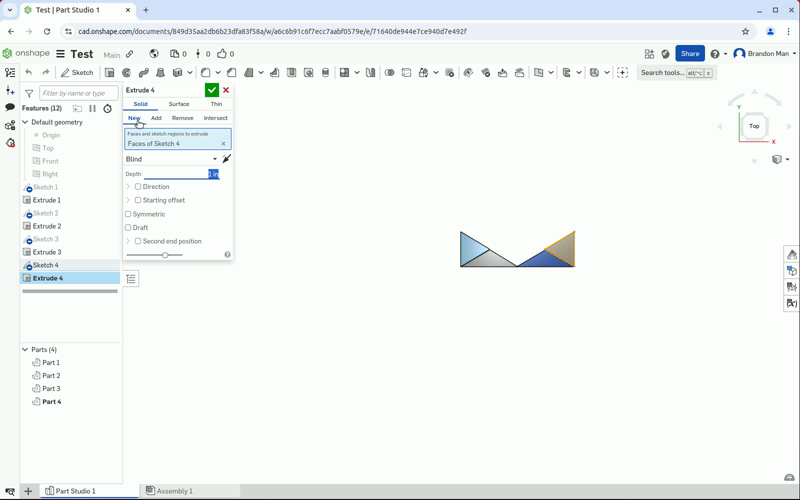
text(1.204)
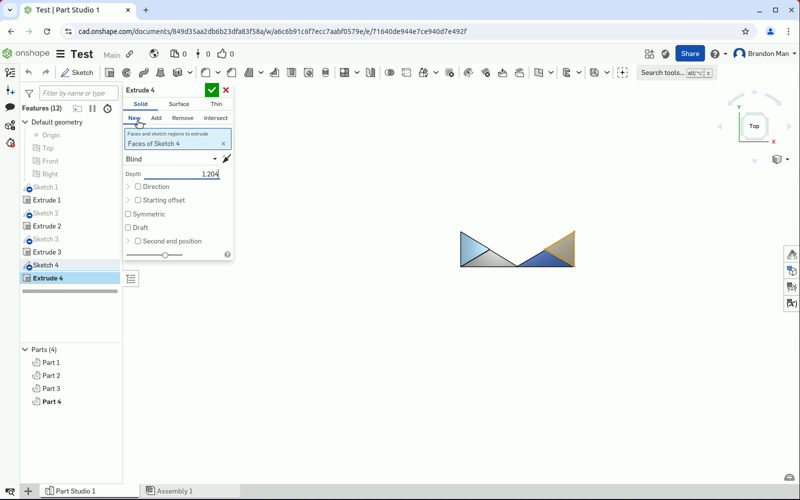
key(enter)
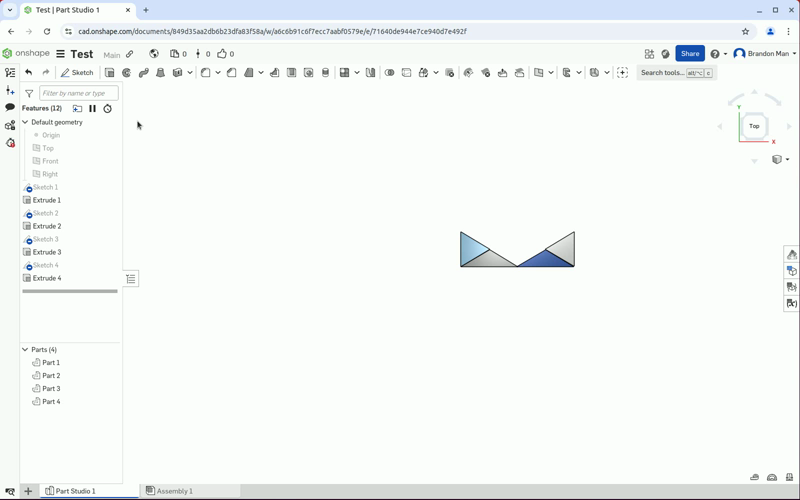
key(shift+h)
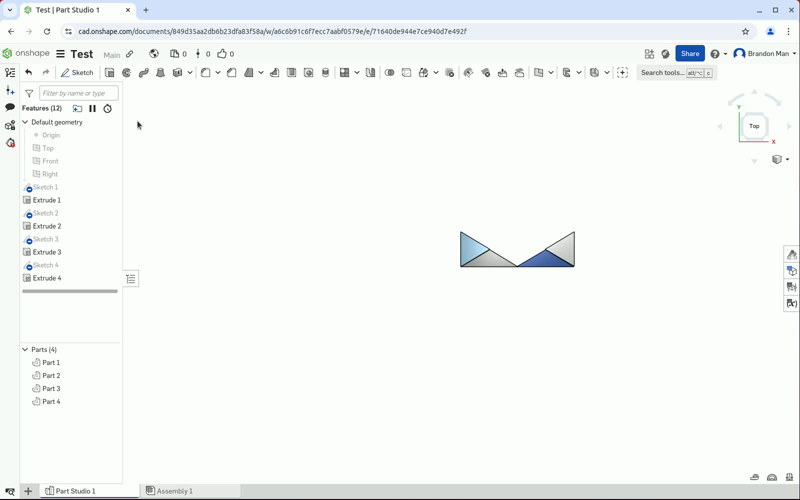
key(shift+h)
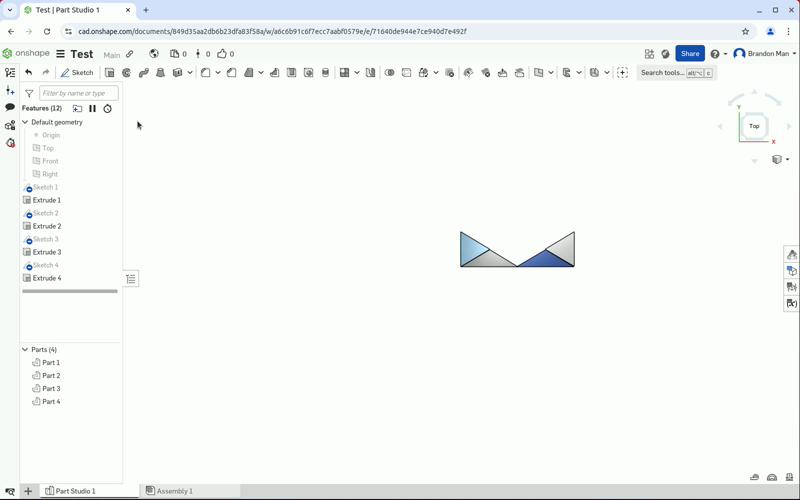
mouse_move(73, 189)
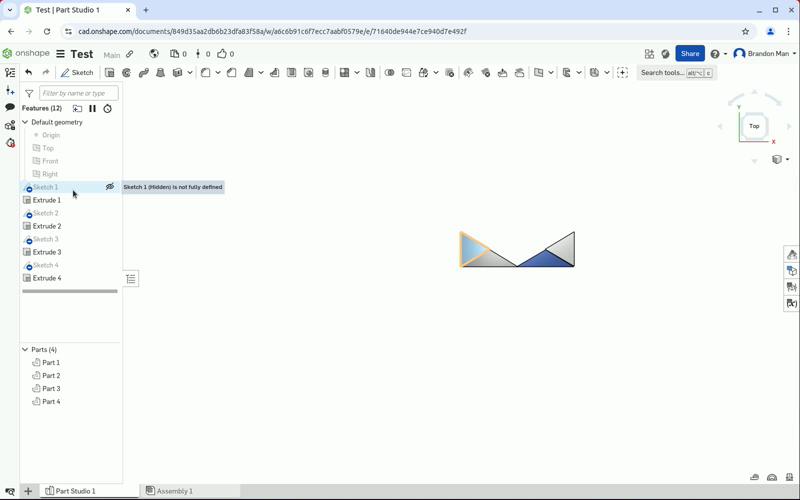
click(73, 189)
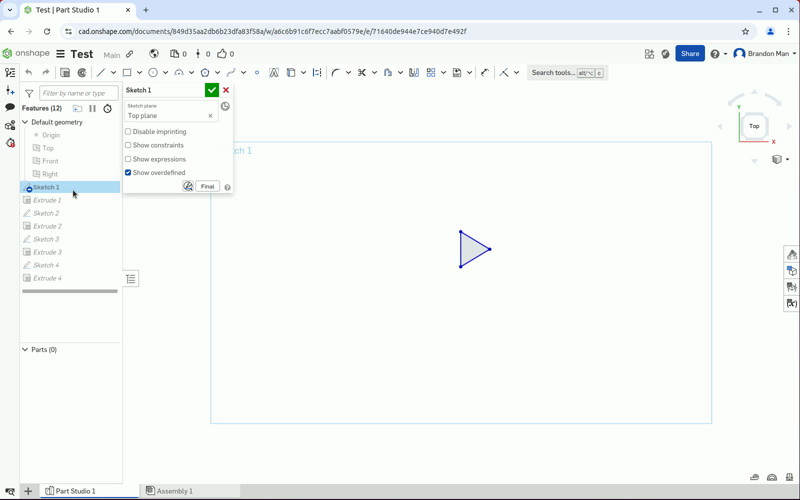
mouse_move(229, 92)
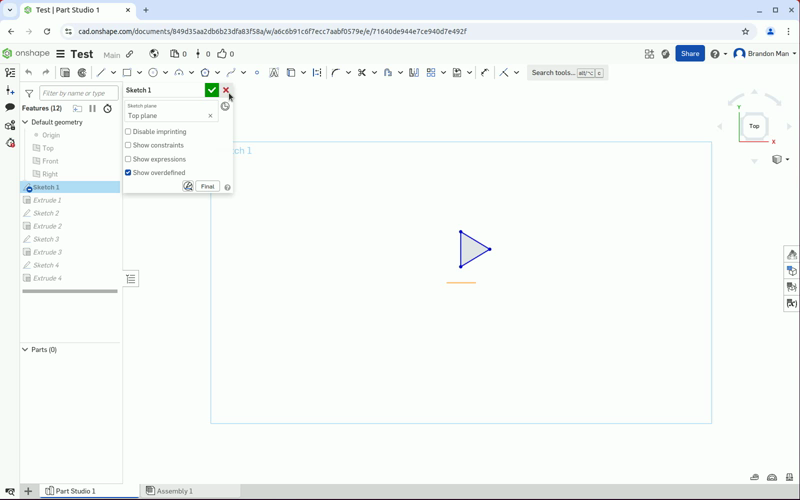
click(229, 92)
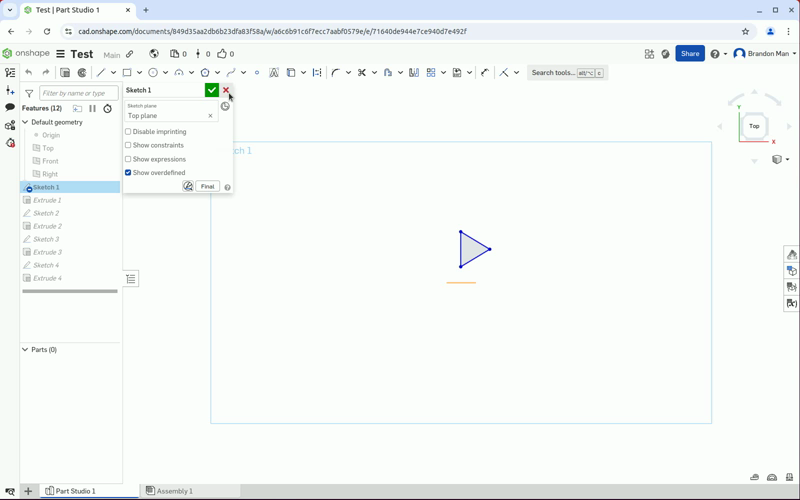
key(shift+s)
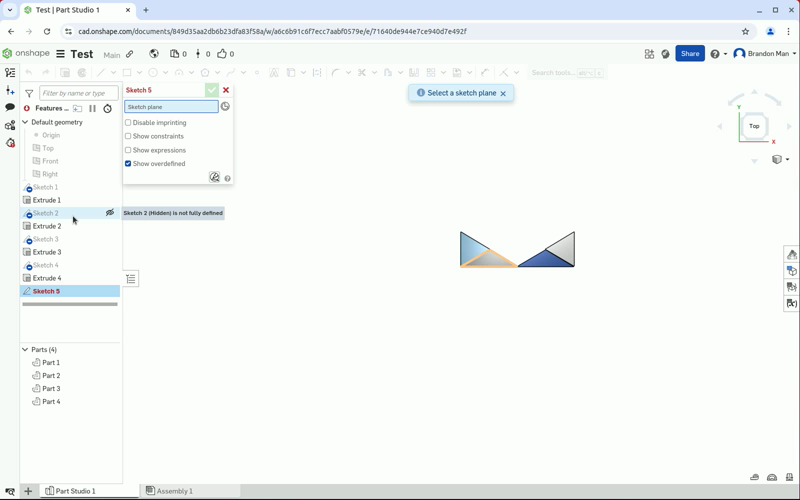
scroll(3)
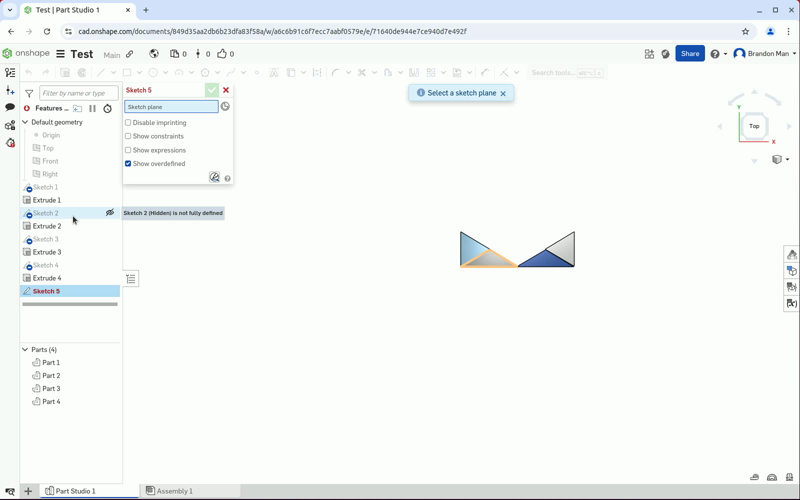
mouse_move(73, 150)
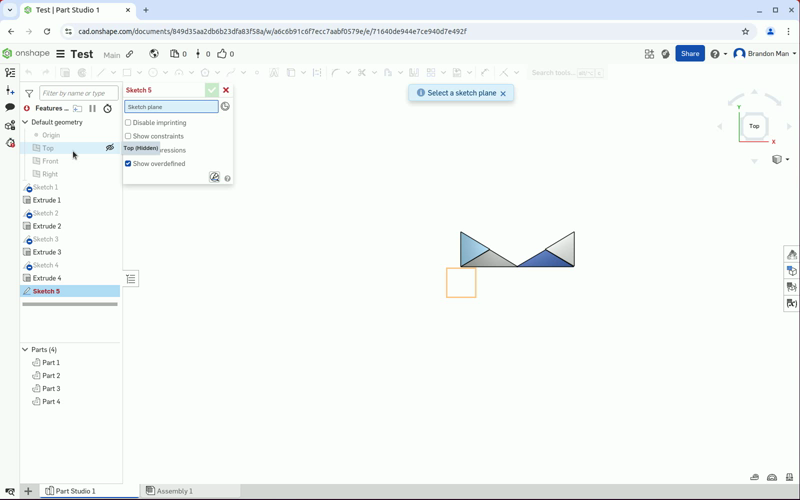
click(73, 150)
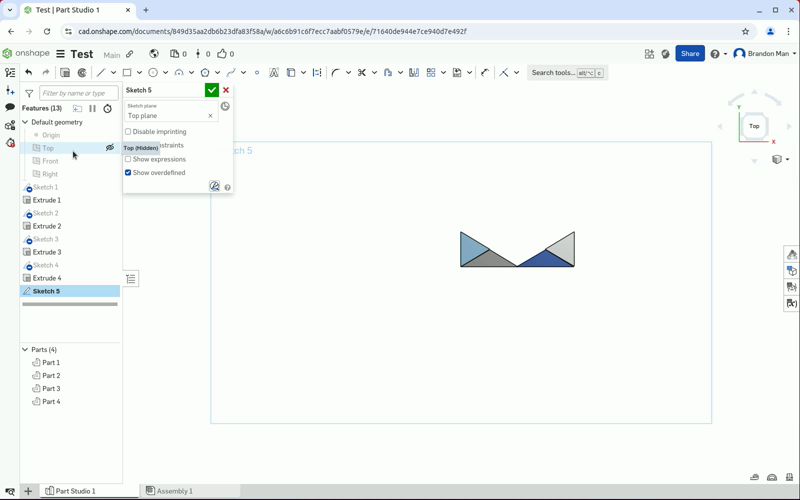
mouse_move(73, 352)
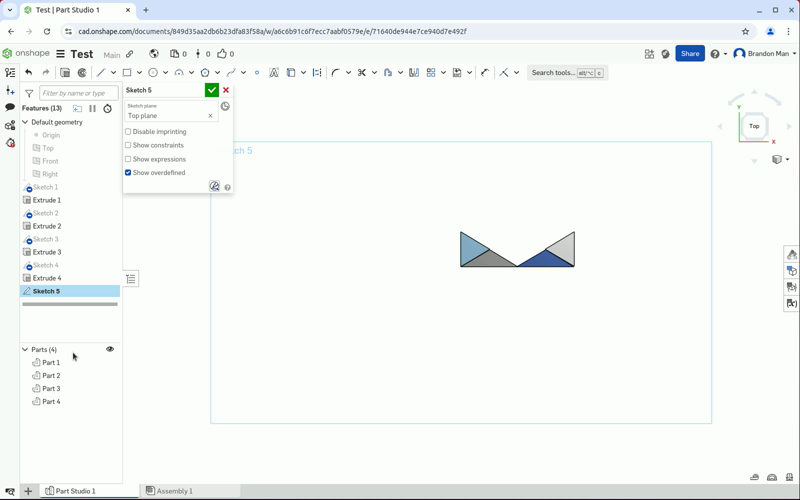
key(y)
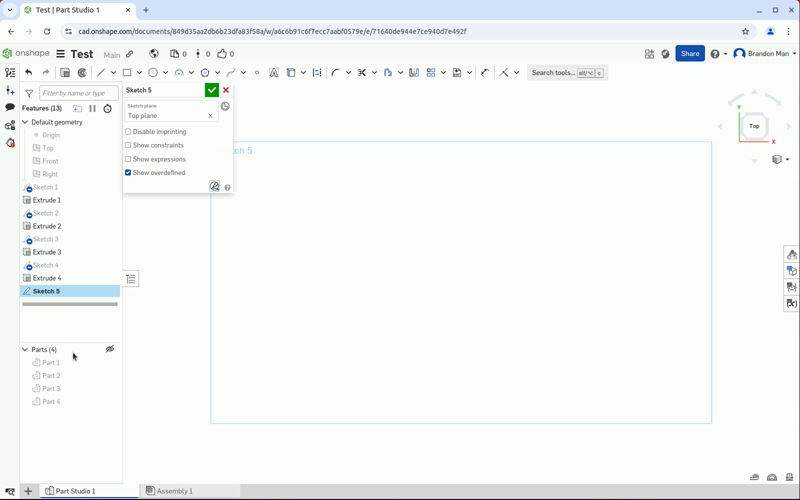
key(l)
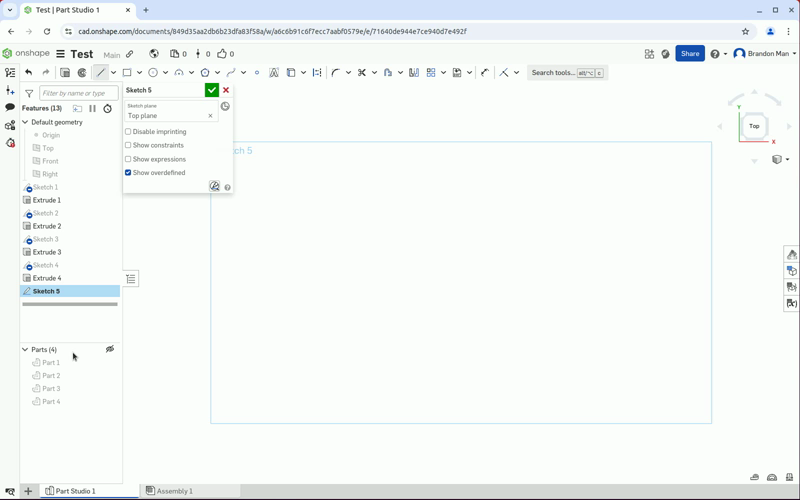
key_down(shift)
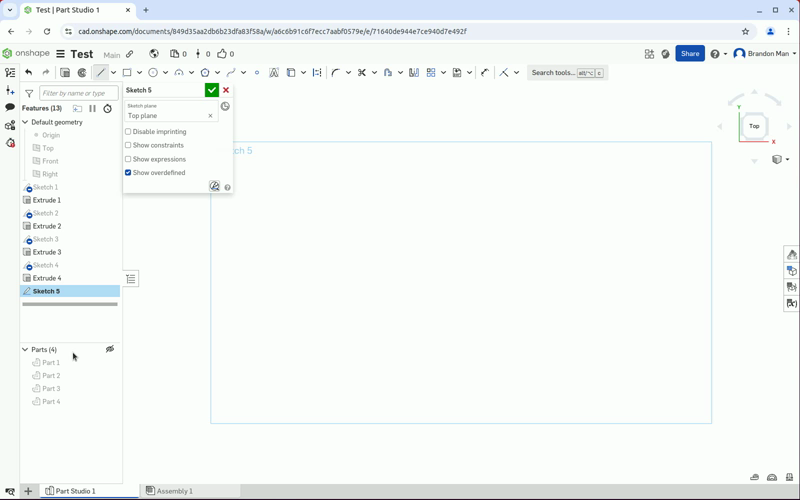
mouse_move(460, 271)
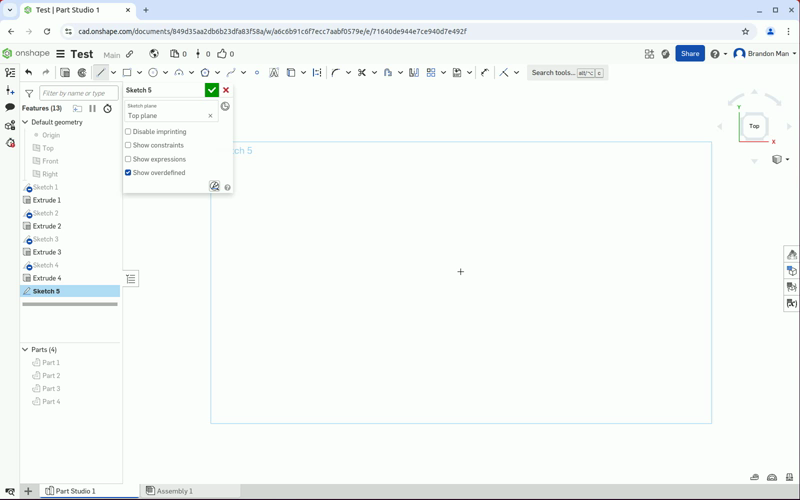
click(460, 271)
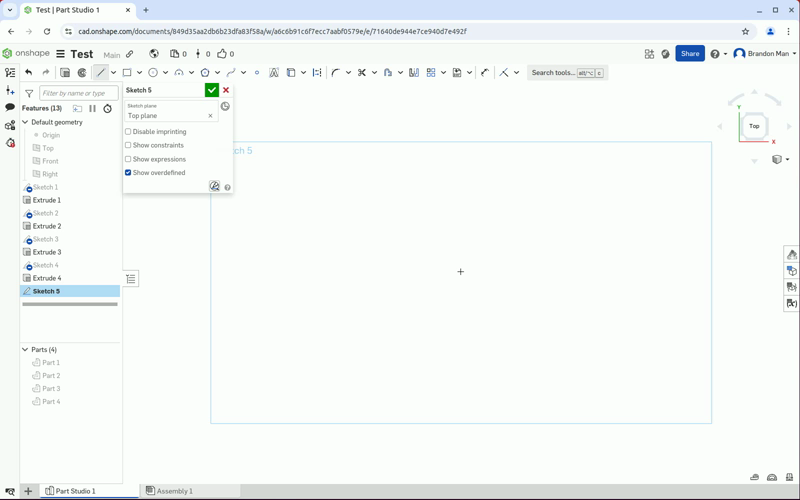
key_up(shift)
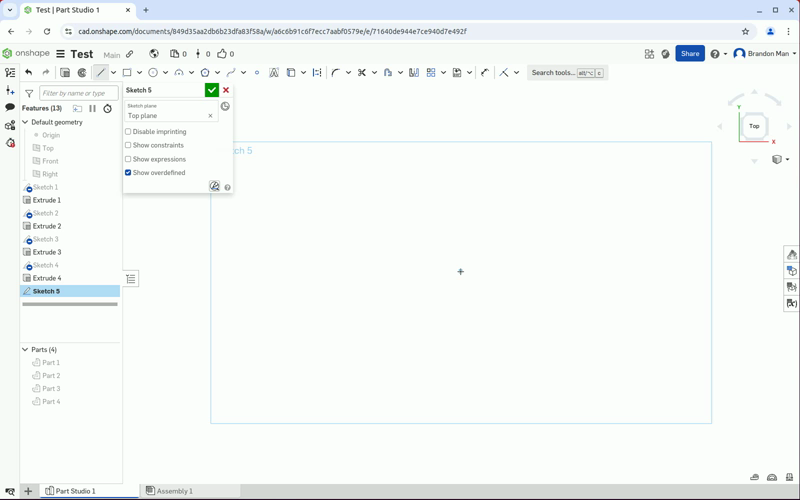
key_down(shift)
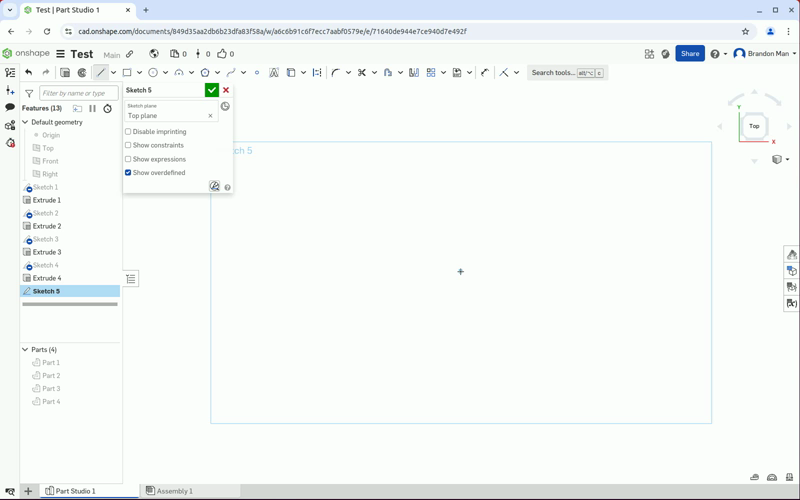
mouse_move(490, 271)
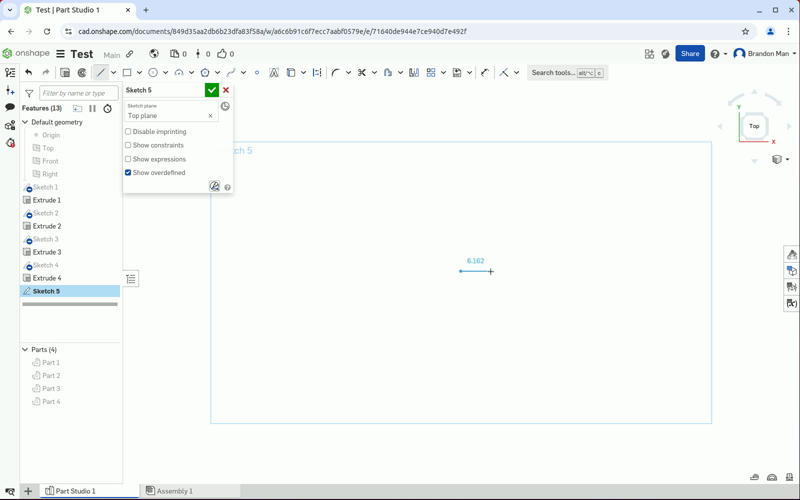
mouse_move(483, 271)
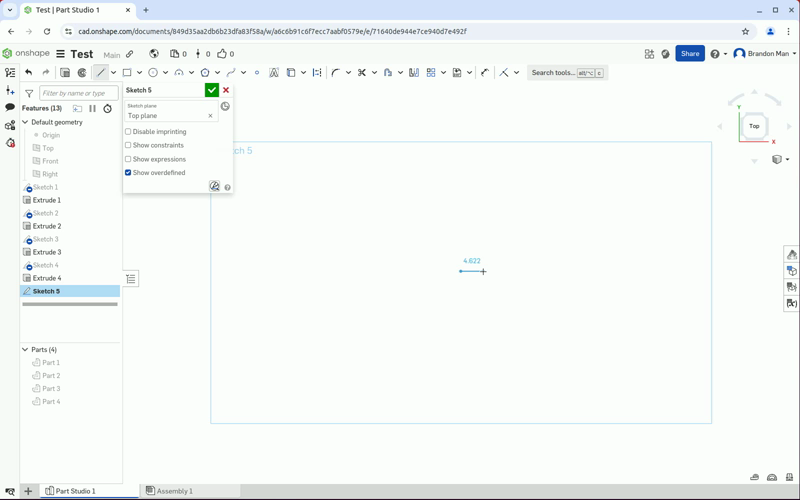
click(483, 271)
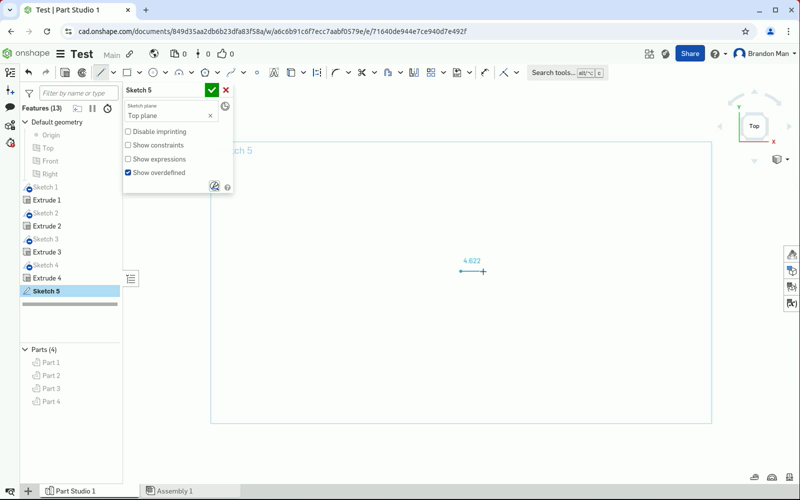
key_up(shift)
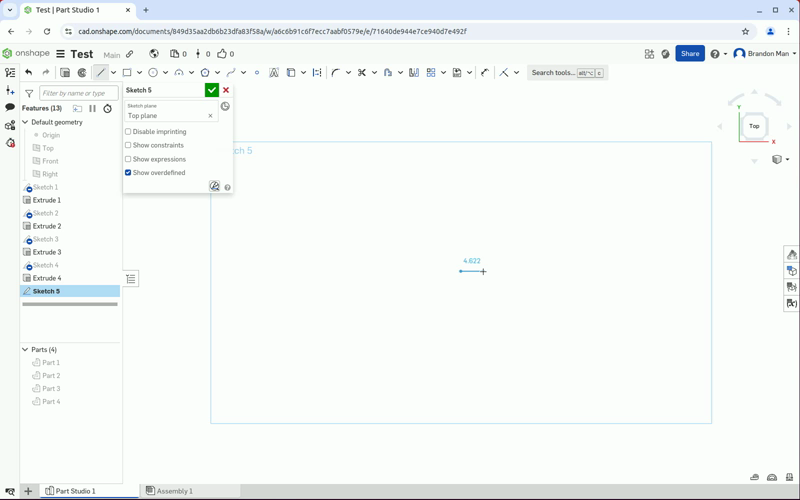
key_down(shift)
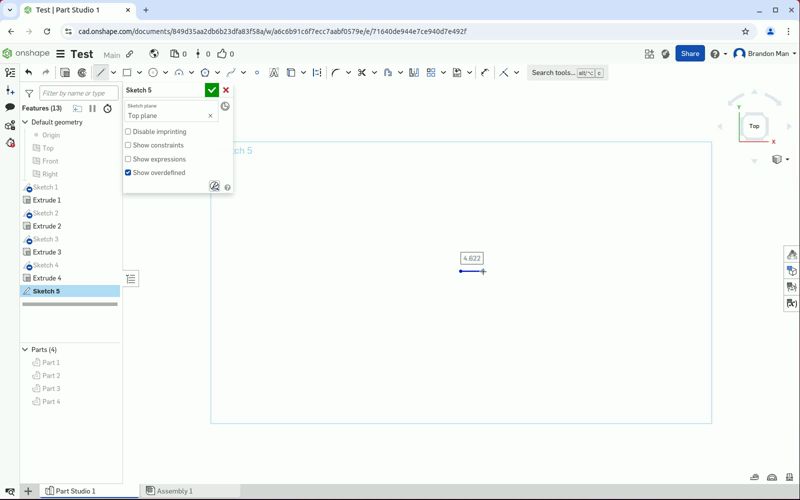
mouse_move(550, 271)
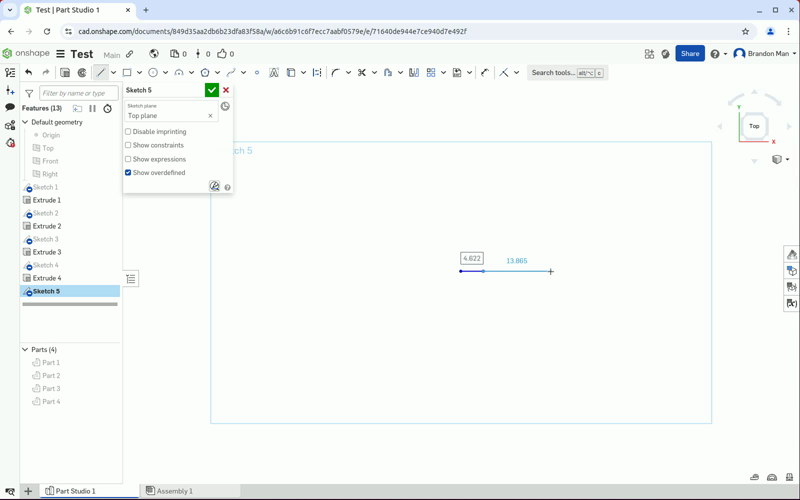
click(550, 271)
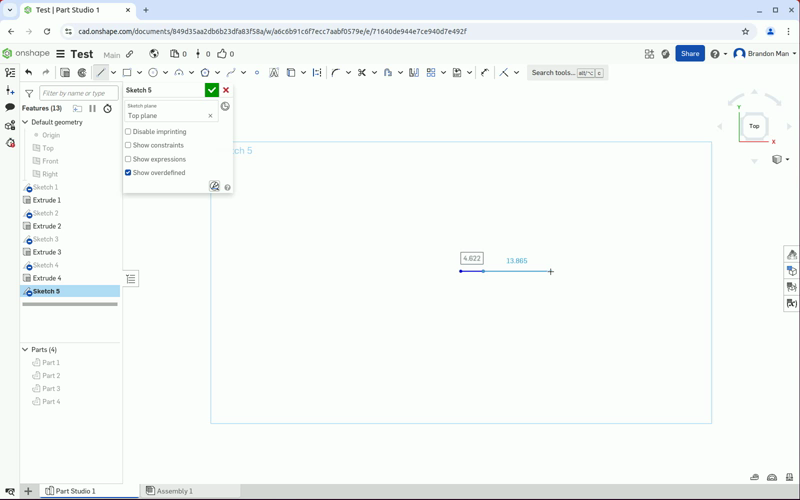
key_up(shift)
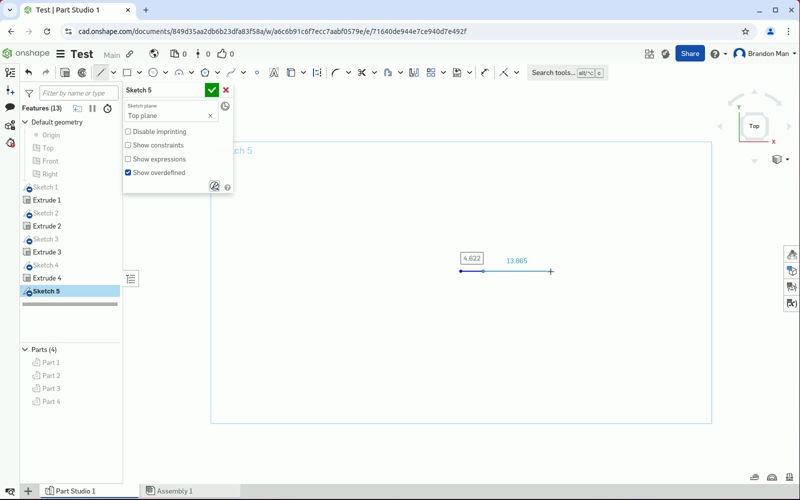
key_down(shift)
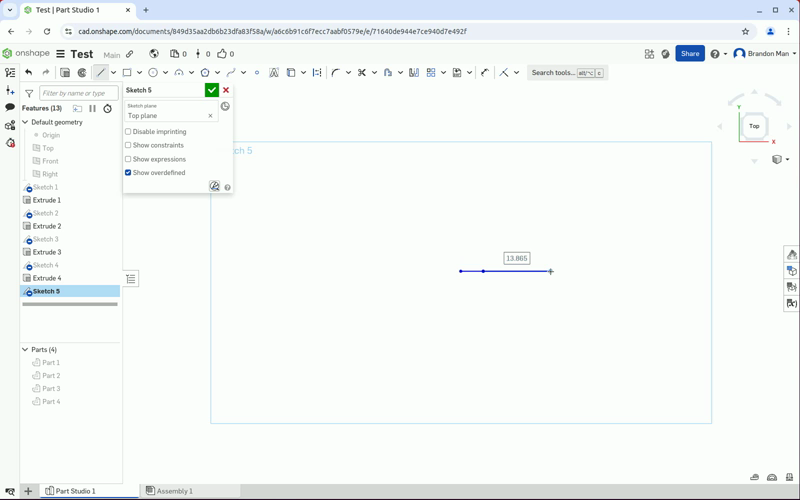
mouse_move(580, 271)
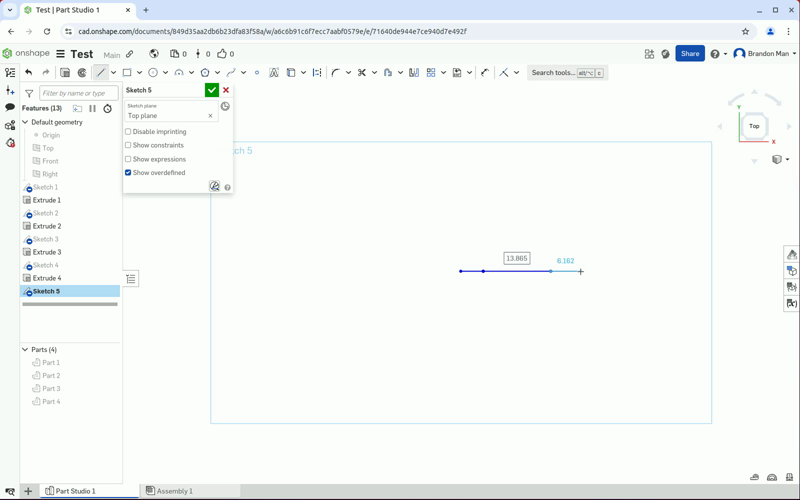
mouse_move(573, 271)
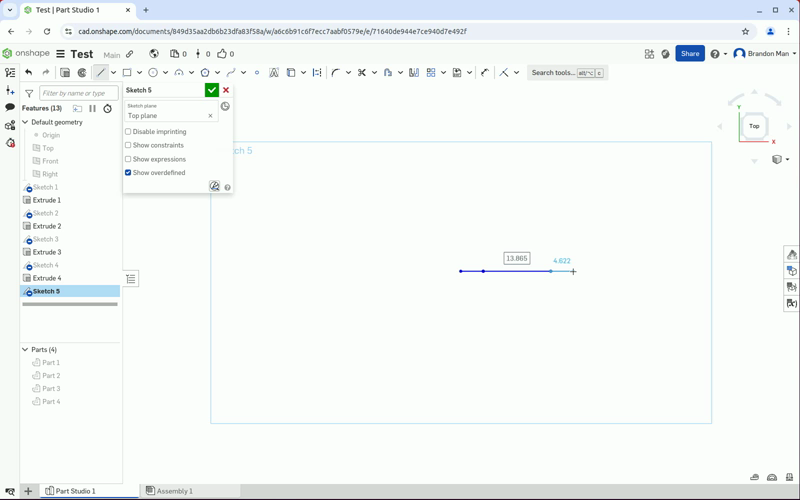
click(573, 271)
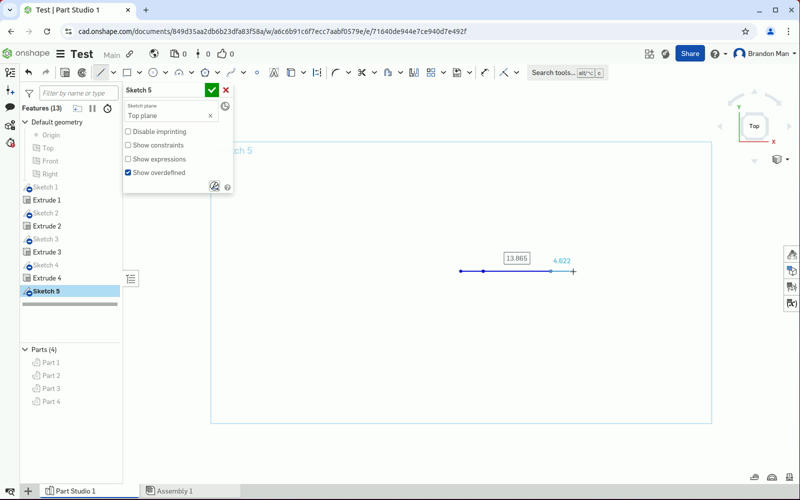
key_up(shift)
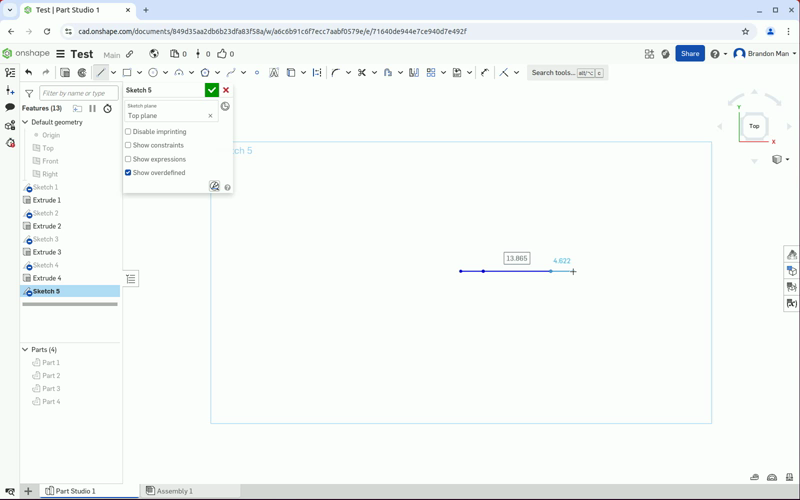
key_down(shift)
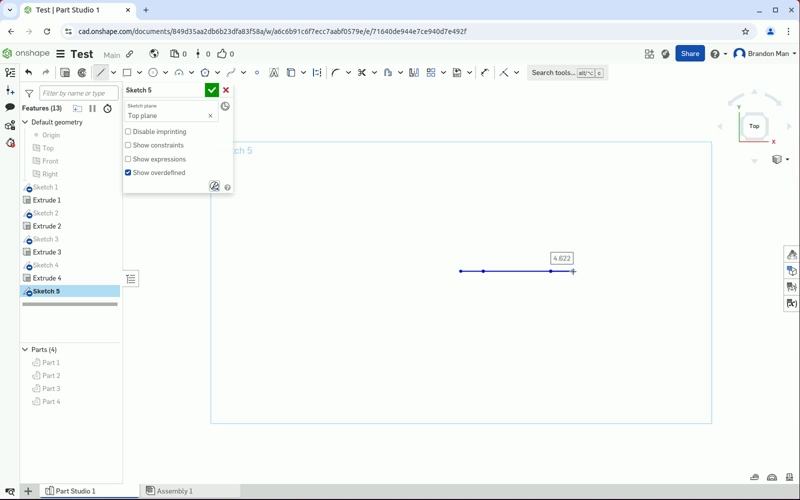
mouse_move(589, 271)
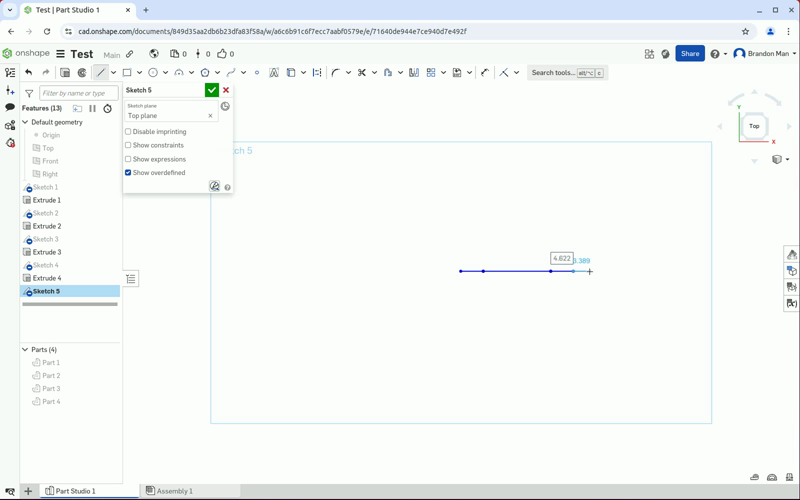
mouse_move(573, 265)
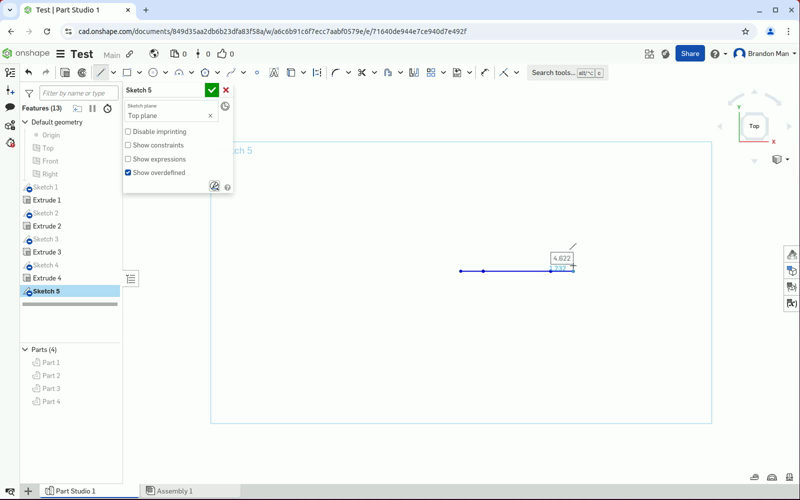
scroll(6)
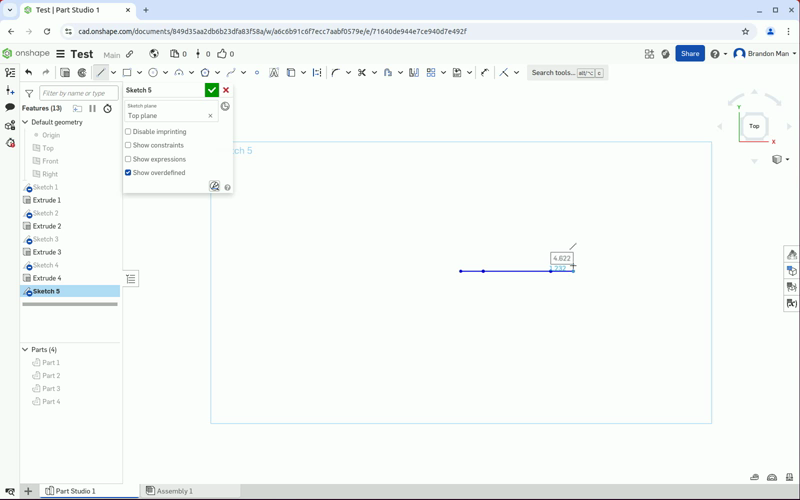
scroll(6)
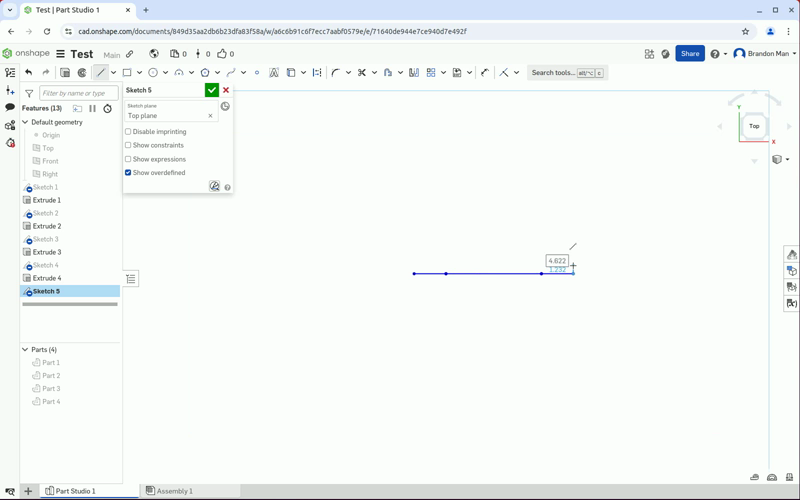
scroll(6)
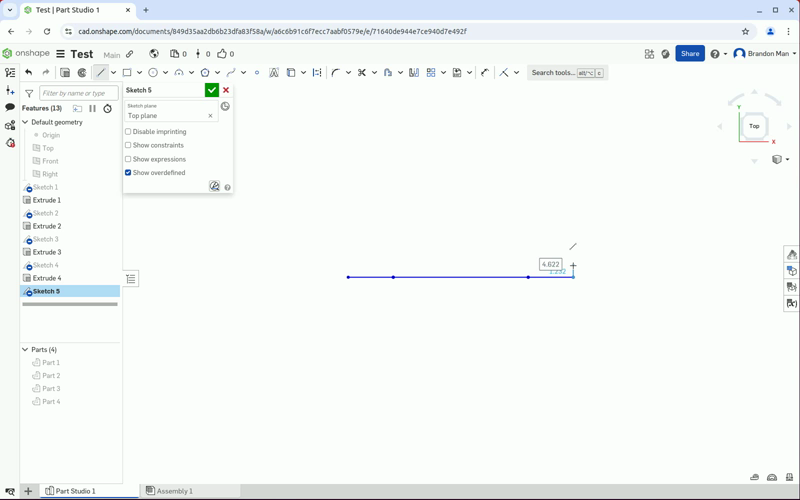
scroll(6)
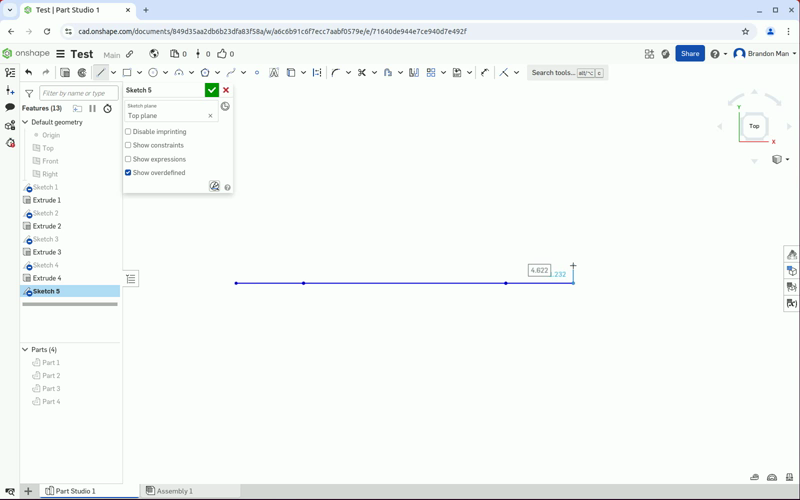
scroll(6)
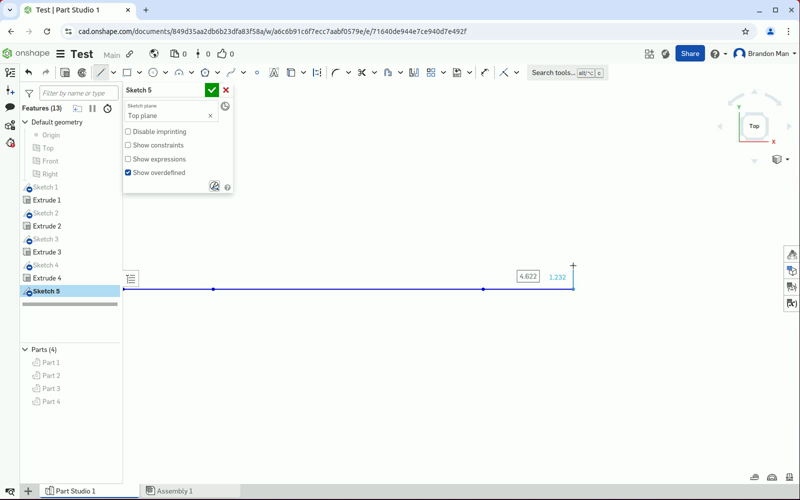
scroll(6)
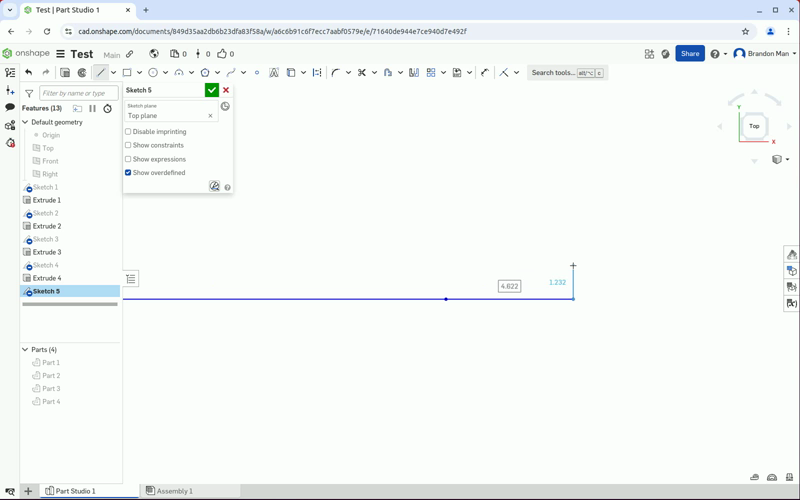
scroll(6)
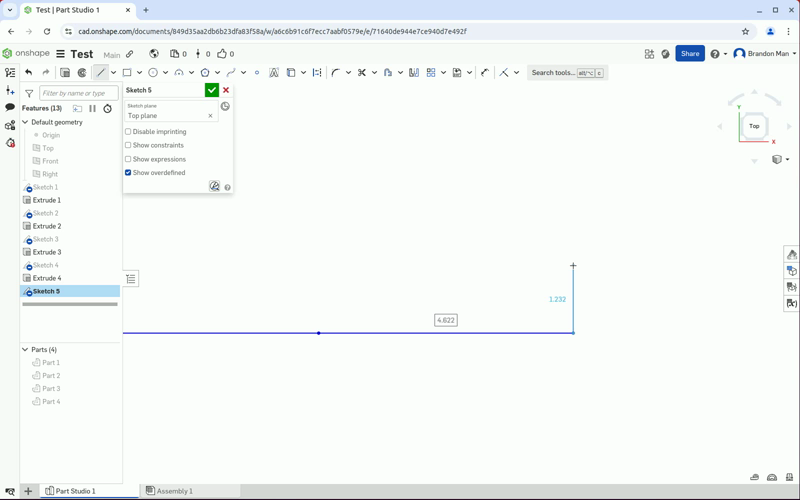
click(573, 265)
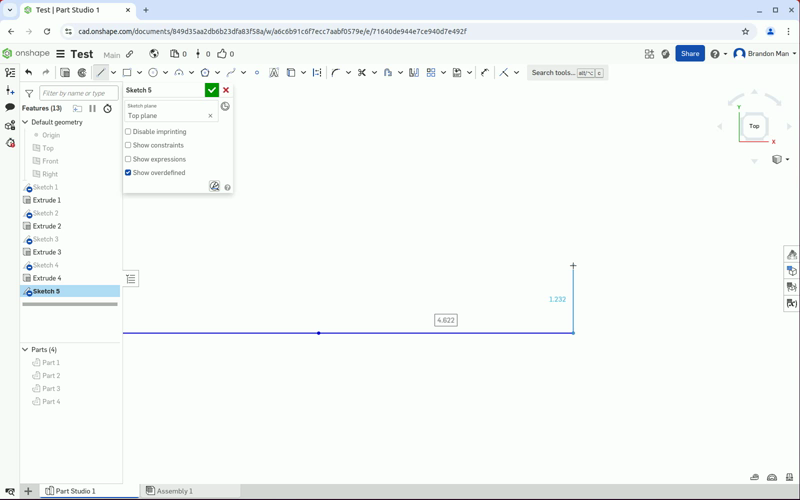
scroll(-6)
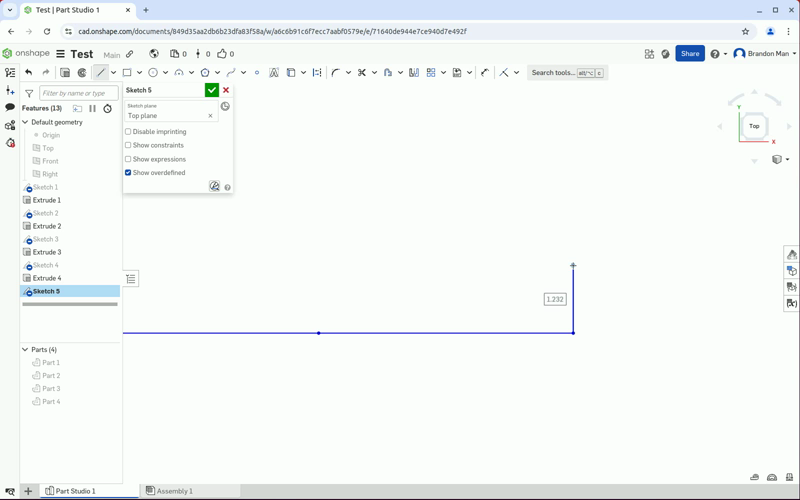
scroll(-6)
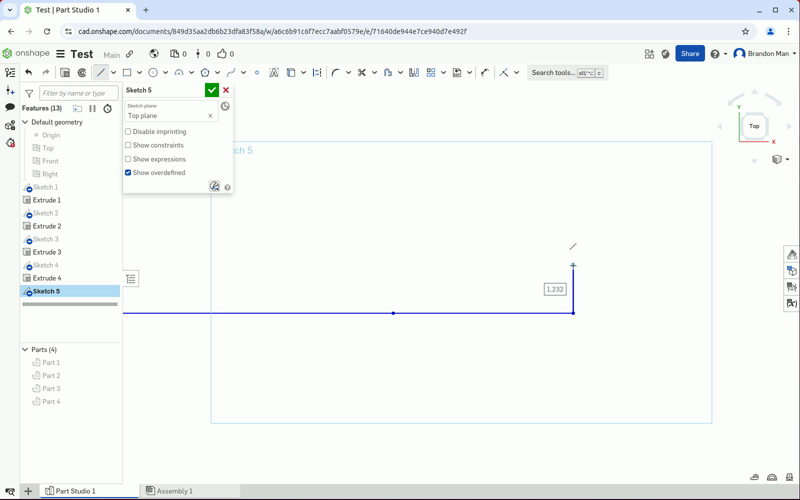
scroll(-6)
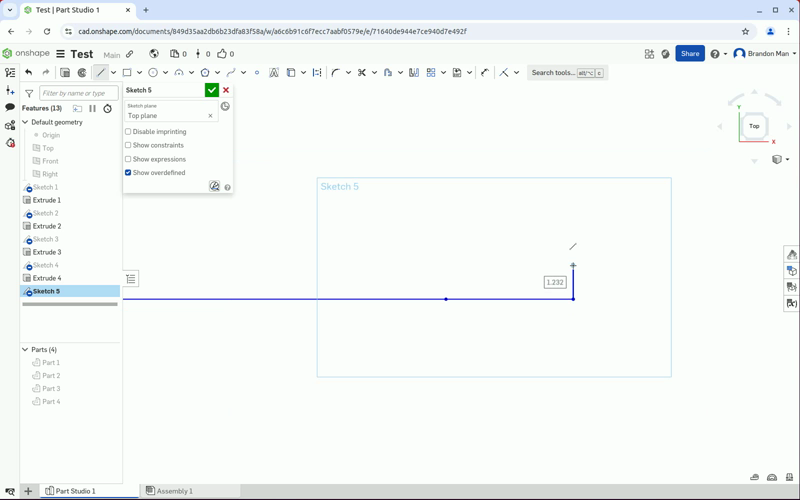
scroll(-6)
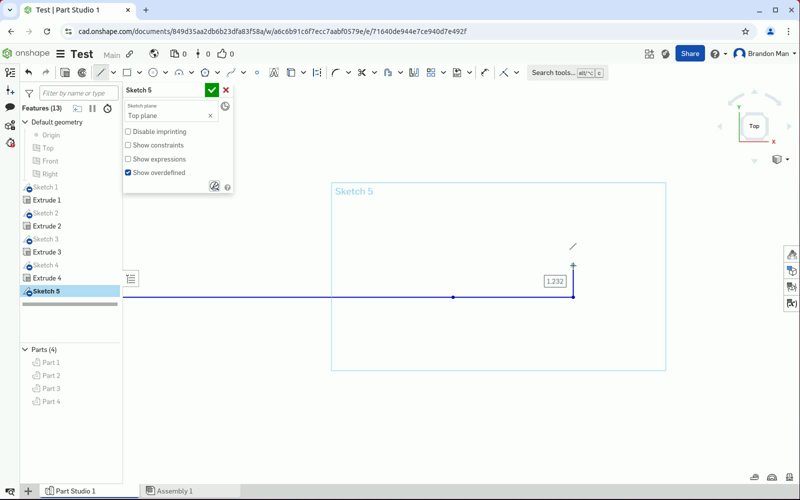
scroll(-6)
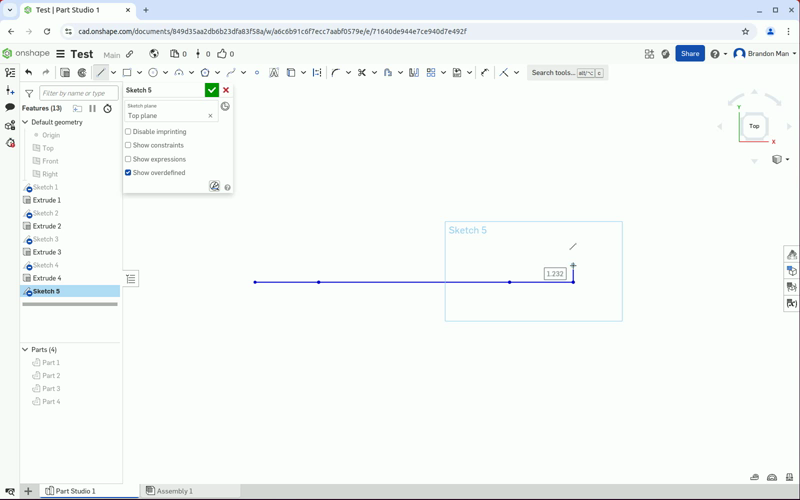
scroll(-6)
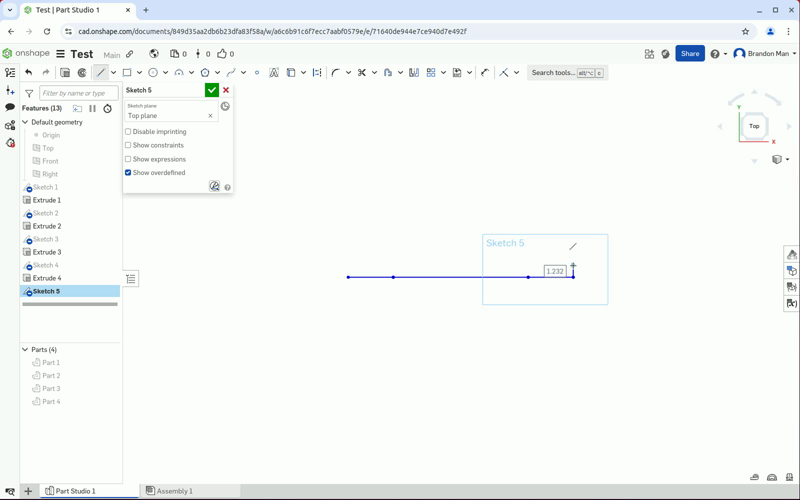
scroll(-6)
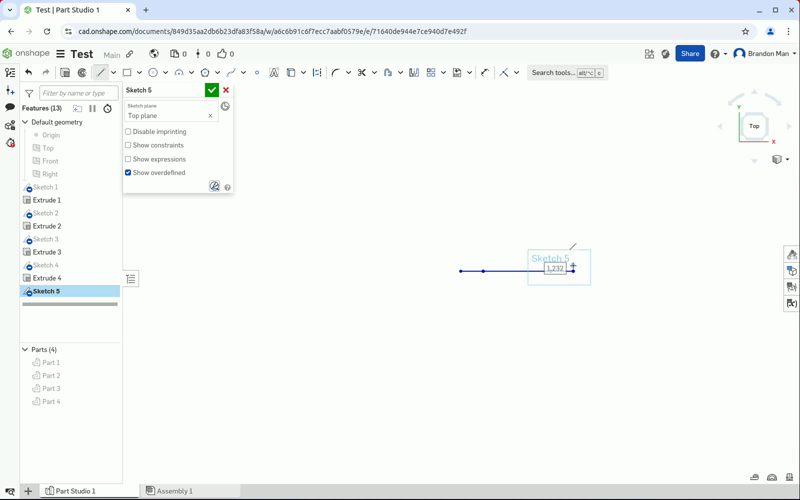
key_up(shift)
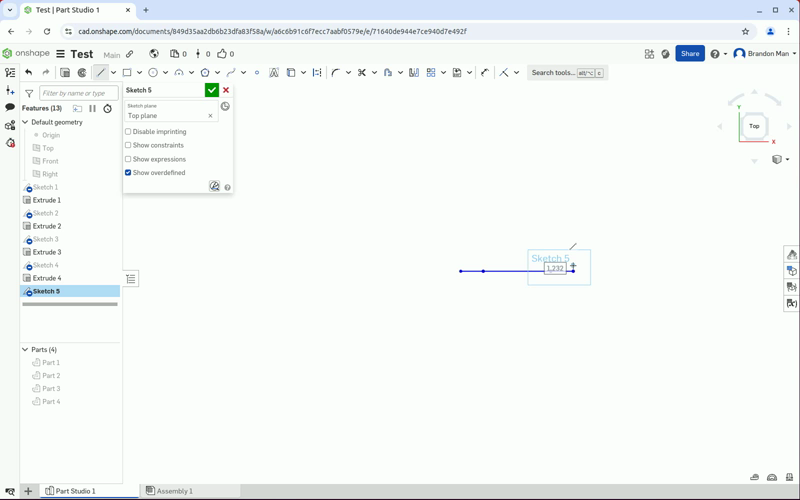
key_down(shift)
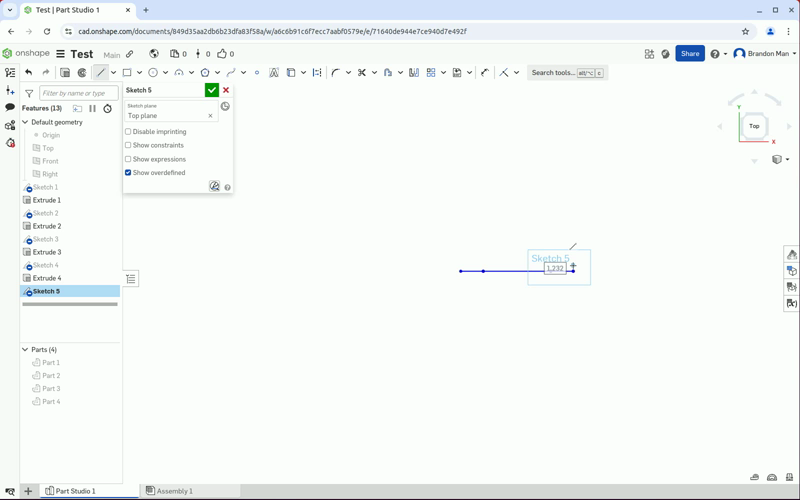
mouse_move(589, 265)
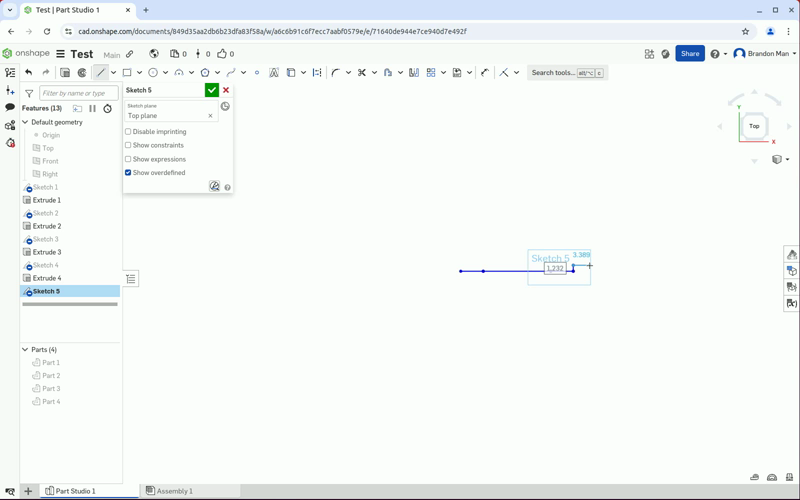
mouse_move(517, 265)
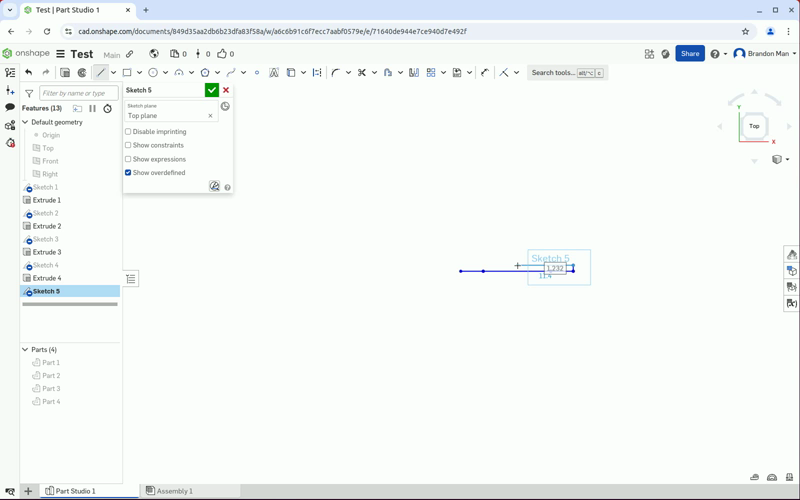
click(517, 265)
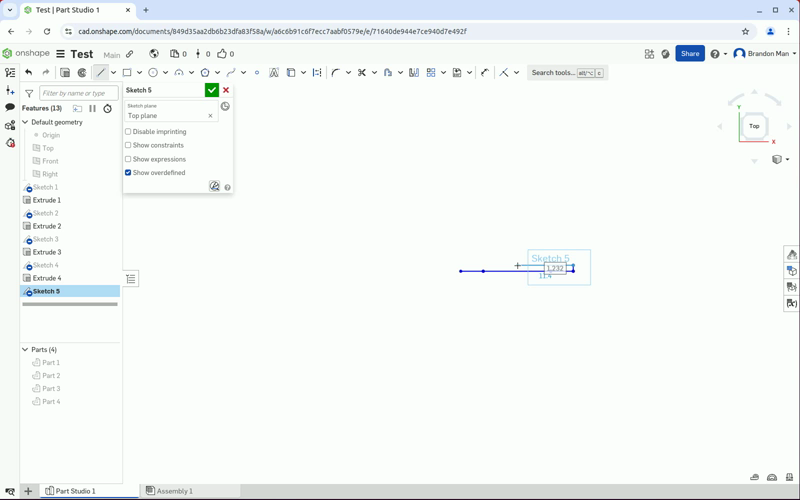
key_up(shift)
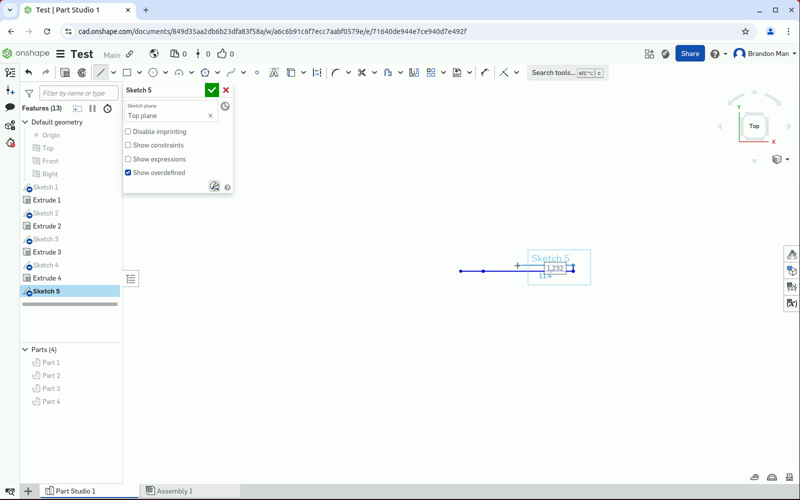
key_down(shift)
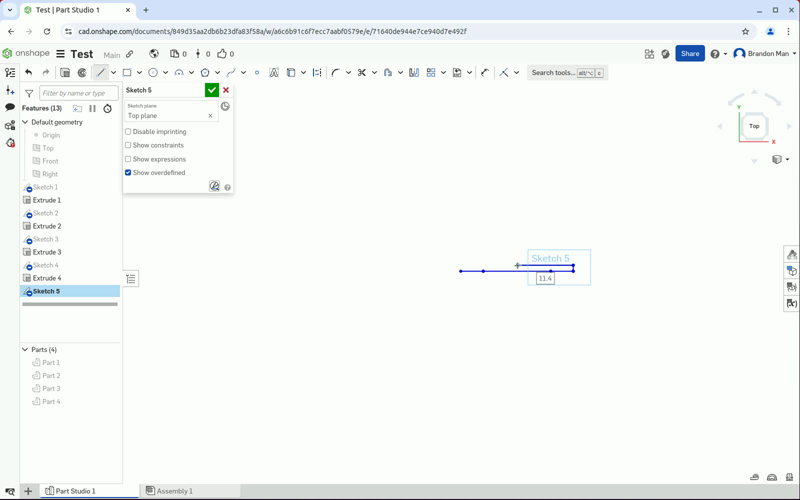
mouse_move(547, 265)
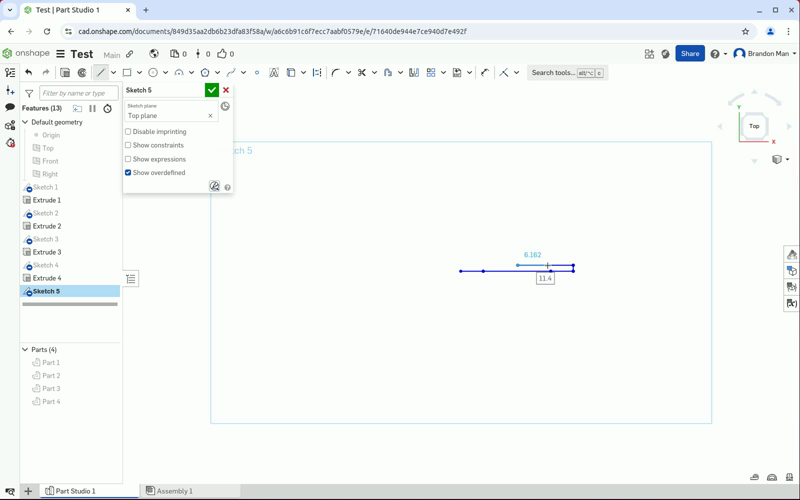
mouse_move(460, 265)
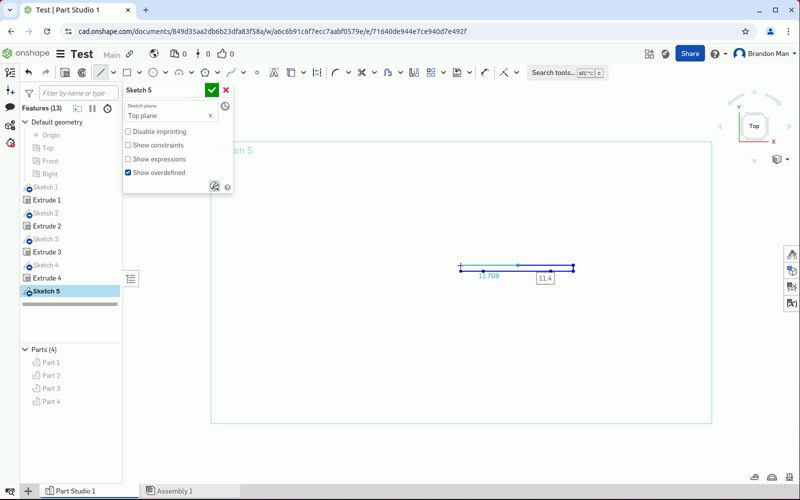
click(460, 265)
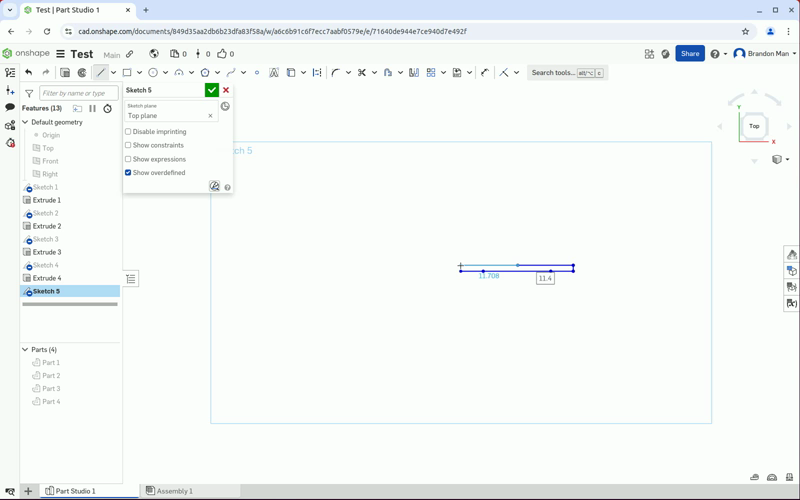
key_up(shift)
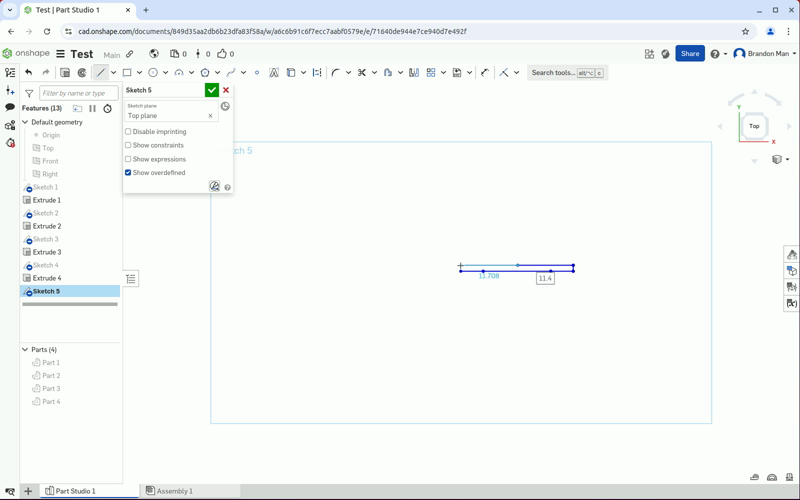
mouse_move(490, 265)
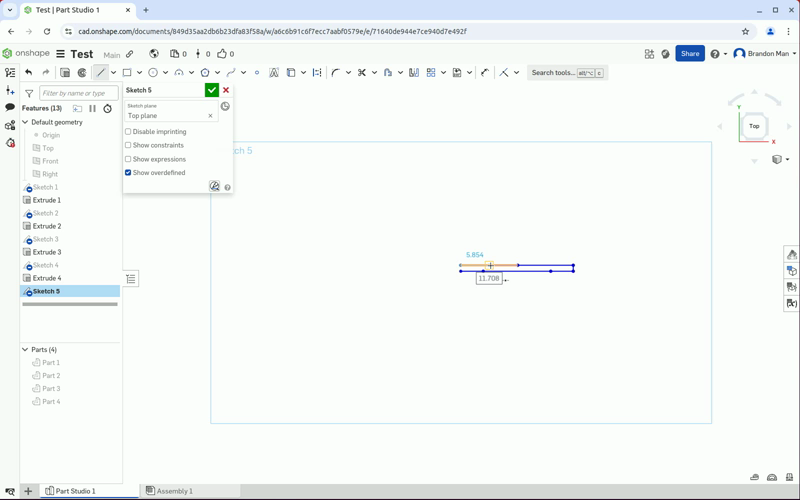
key_down(shift)
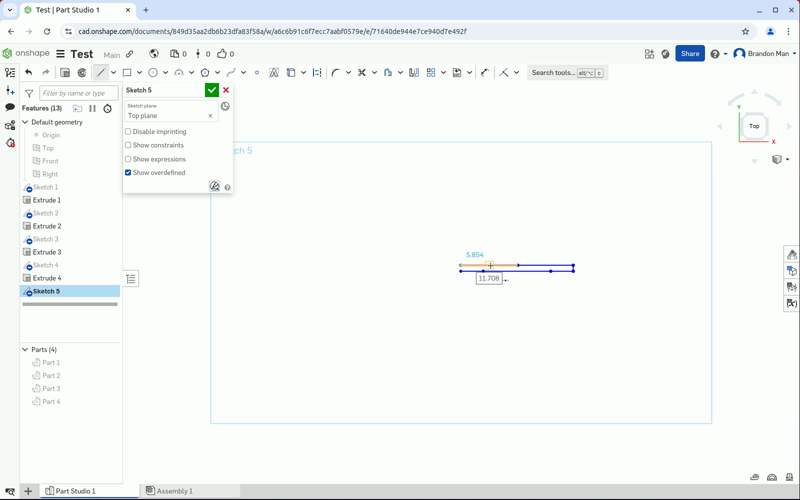
mouse_move(460, 271)
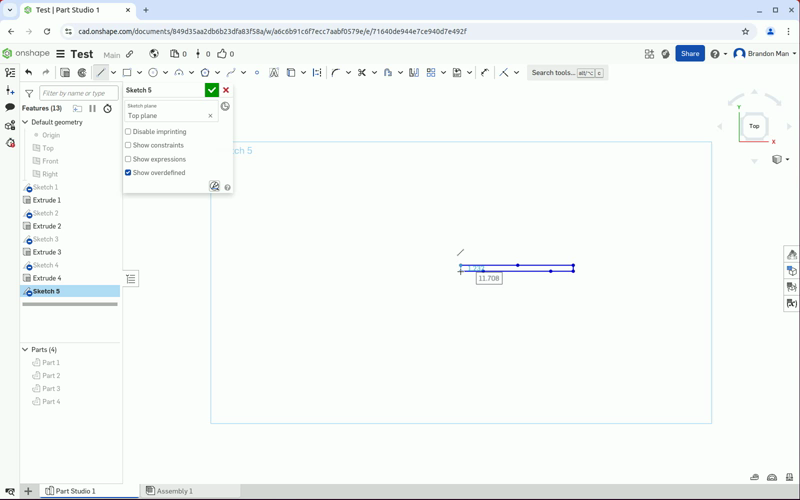
scroll(6)
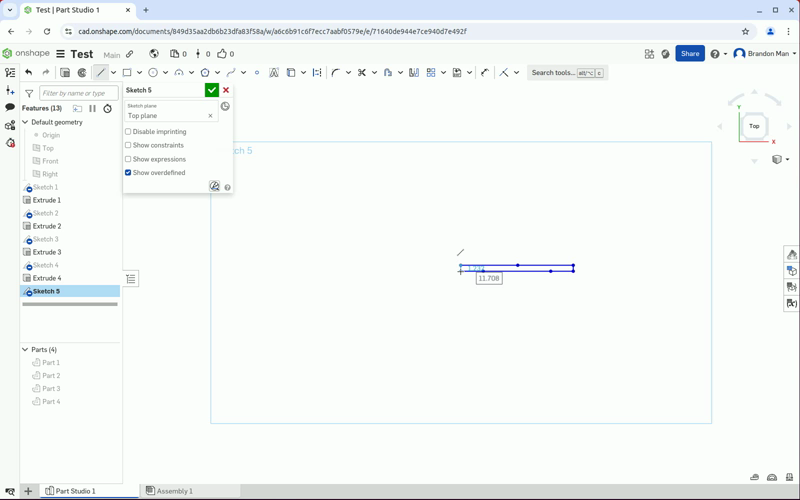
scroll(6)
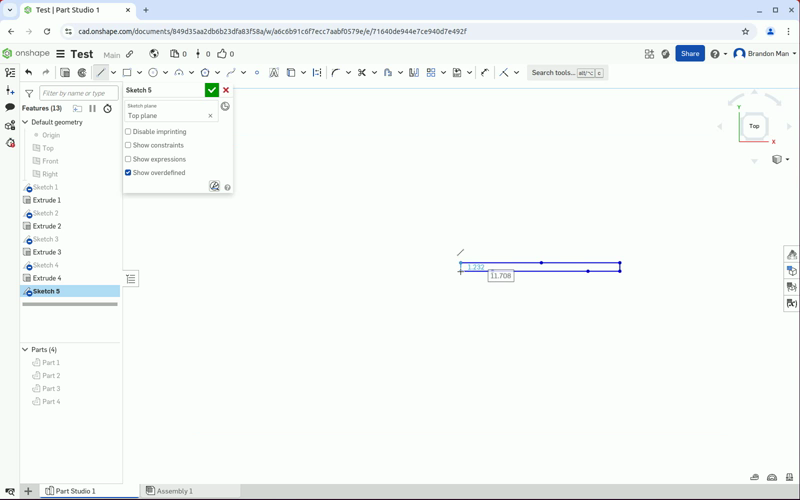
scroll(6)
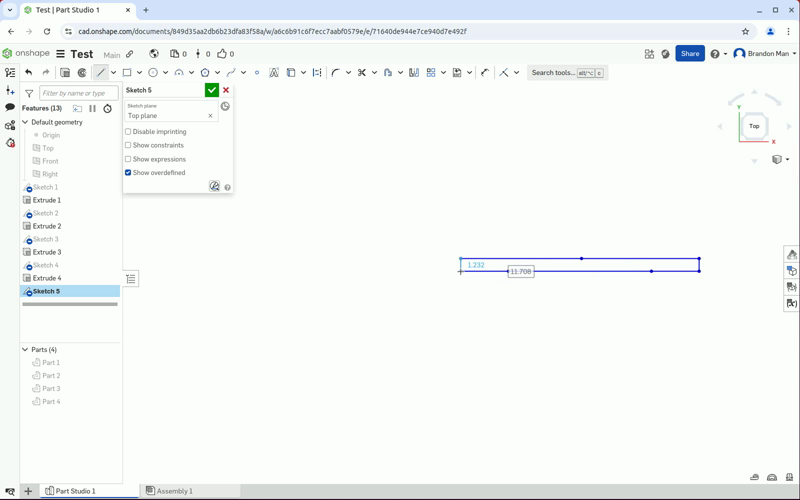
scroll(6)
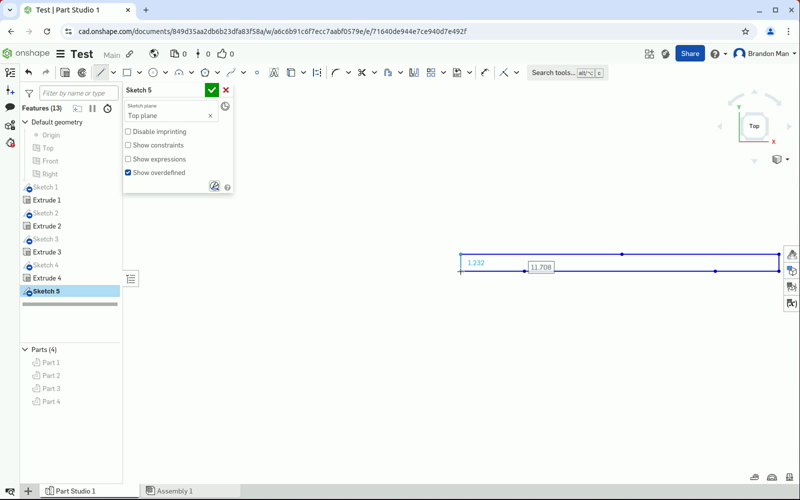
scroll(6)
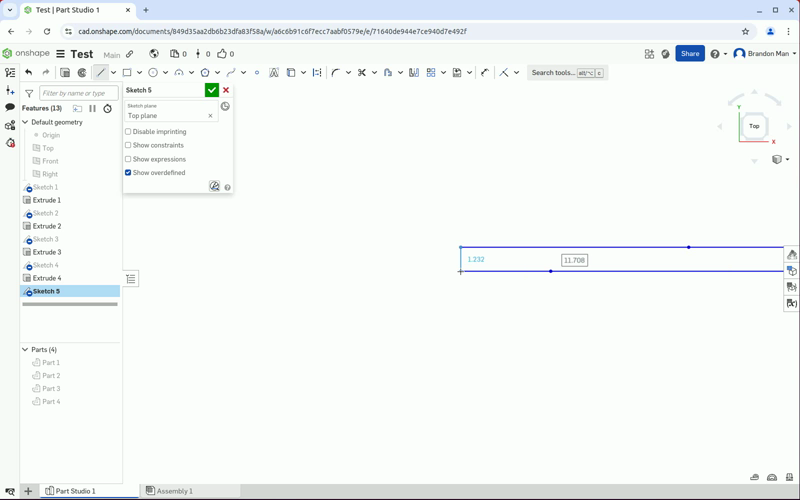
scroll(6)
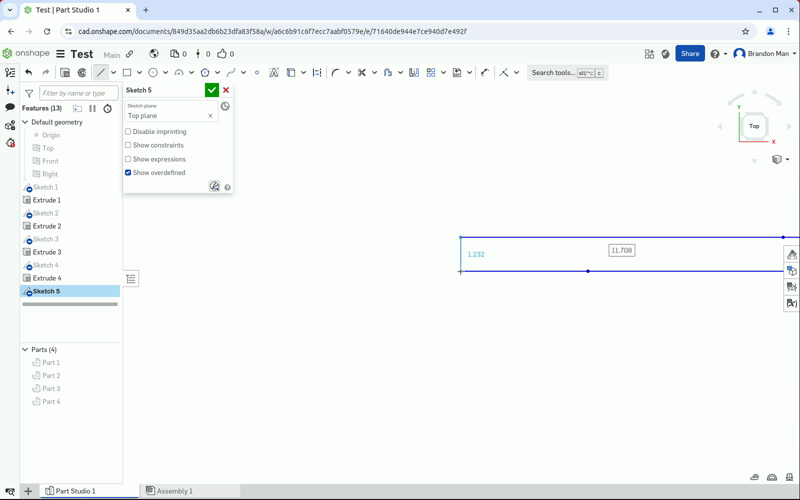
scroll(6)
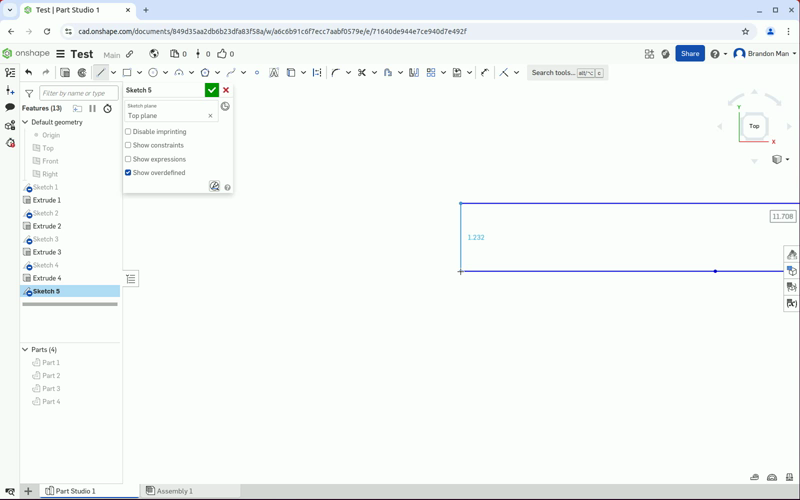
key_up(shift)
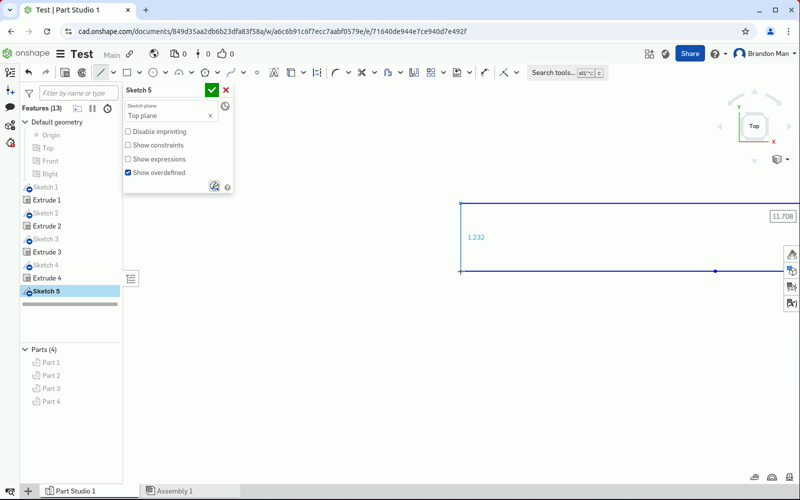
click(460, 271)
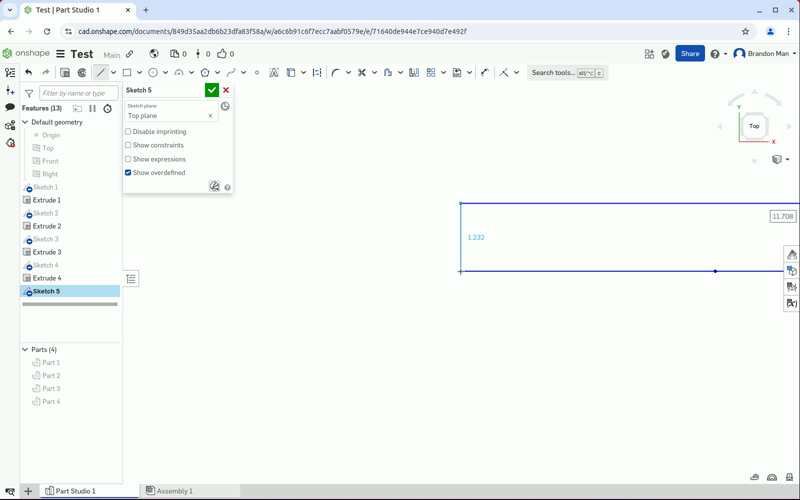
scroll(-6)
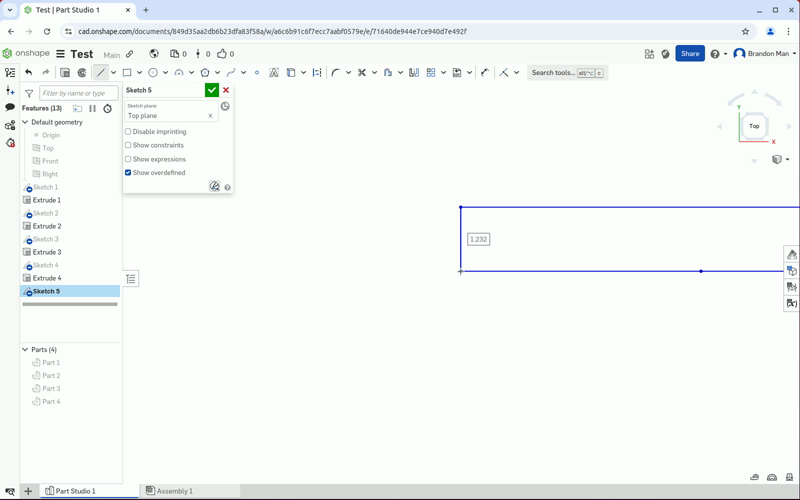
scroll(-6)
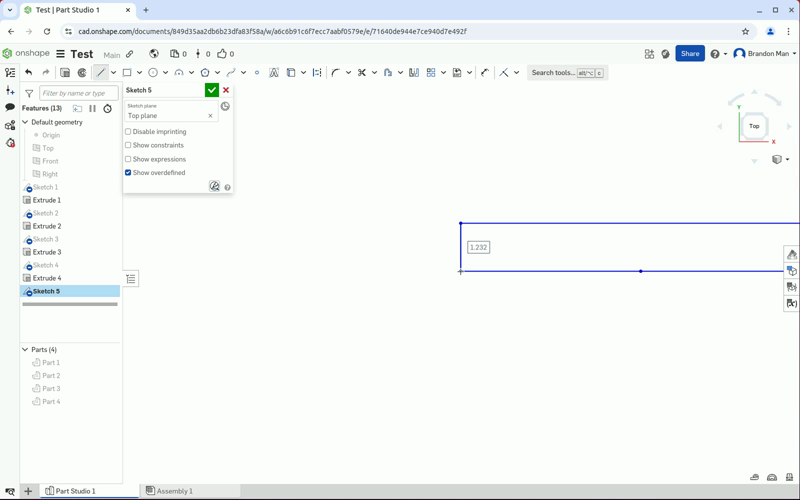
scroll(-6)
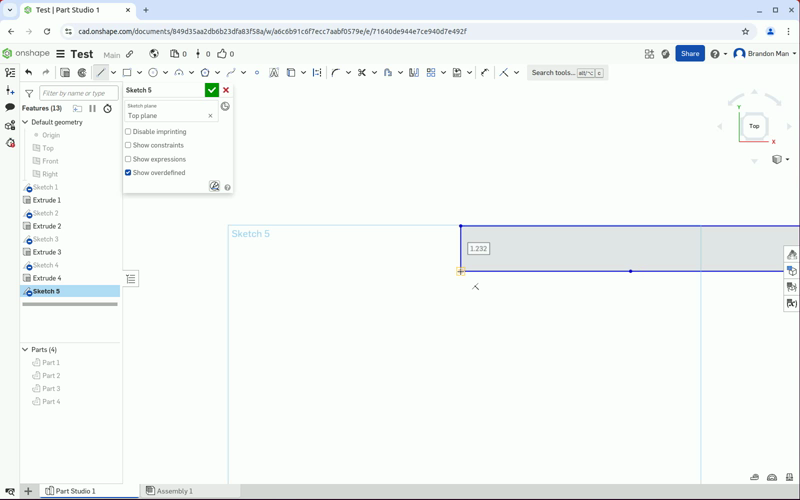
scroll(-6)
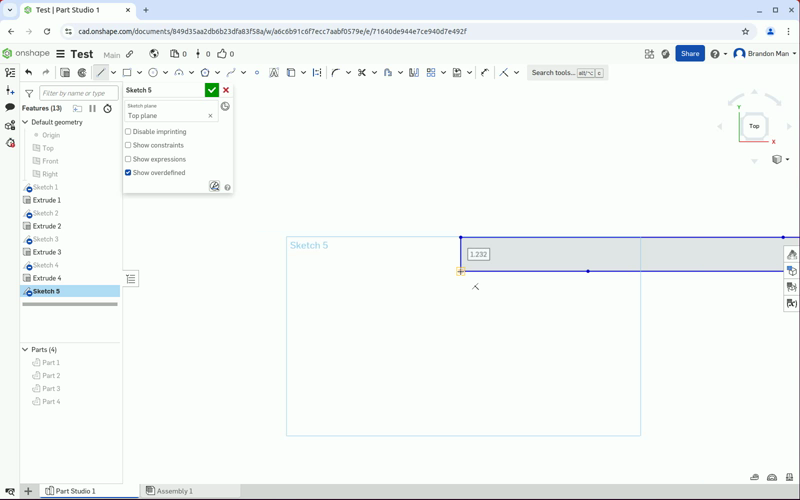
scroll(-6)
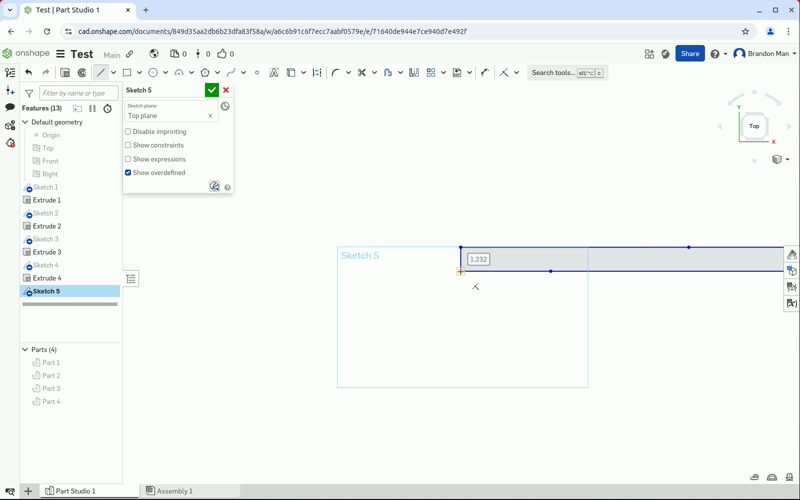
scroll(-6)
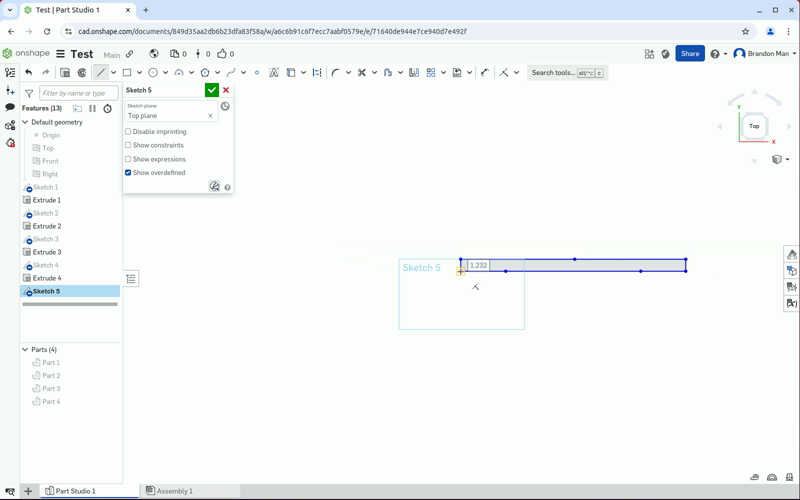
scroll(-6)
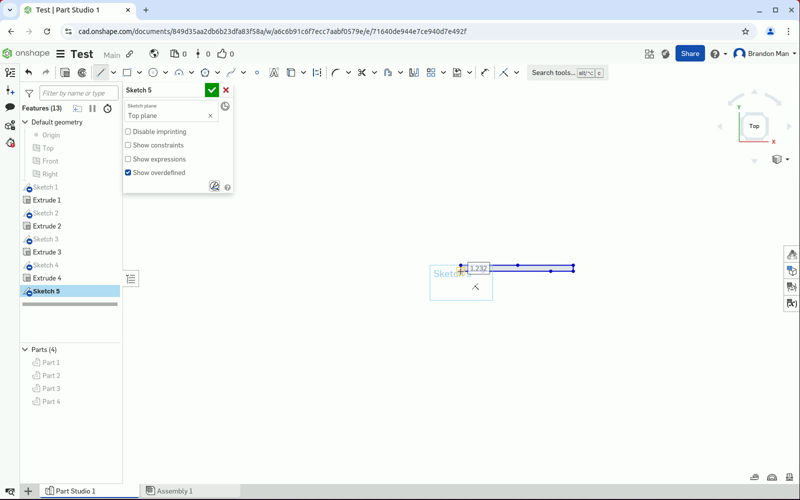
key(esc)
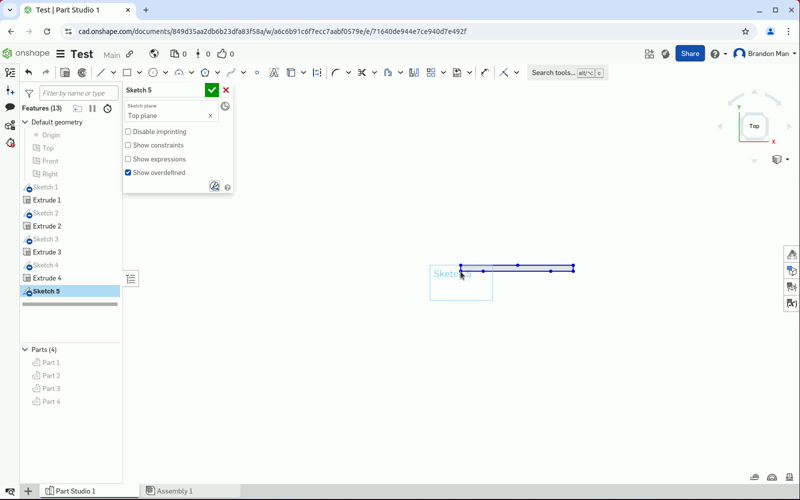
mouse_move(463, 269)
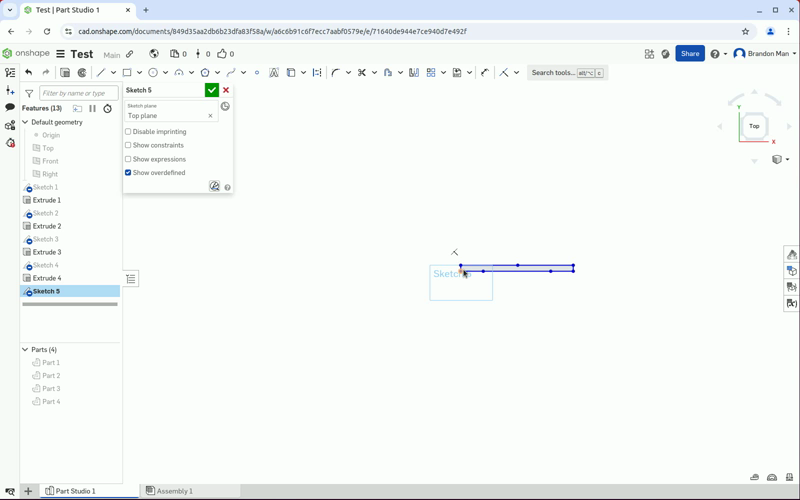
scroll(6)
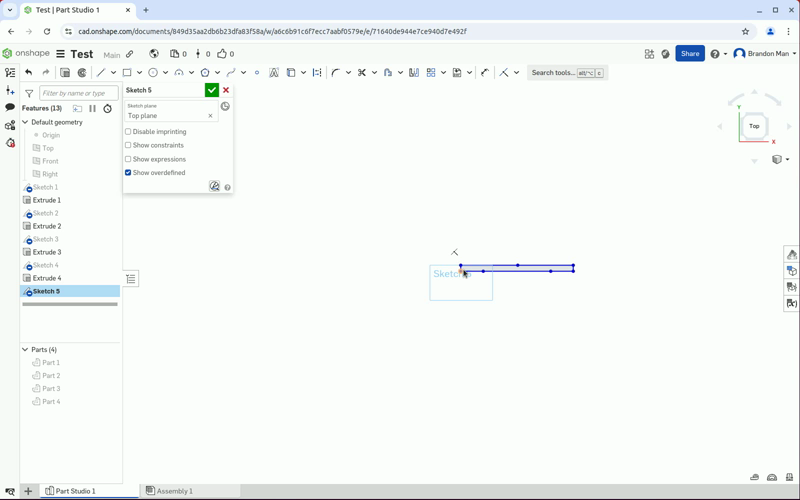
scroll(6)
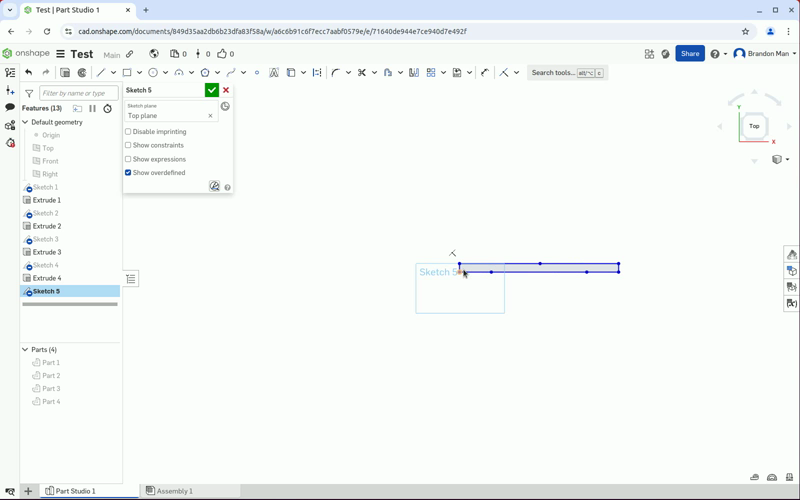
scroll(6)
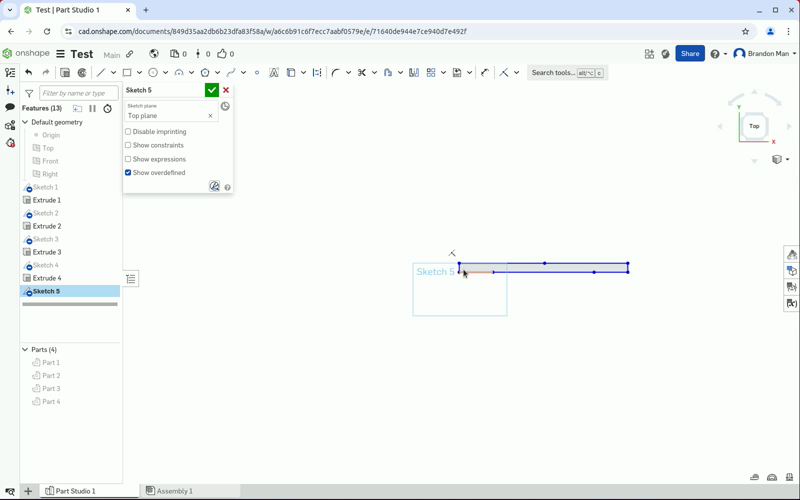
scroll(6)
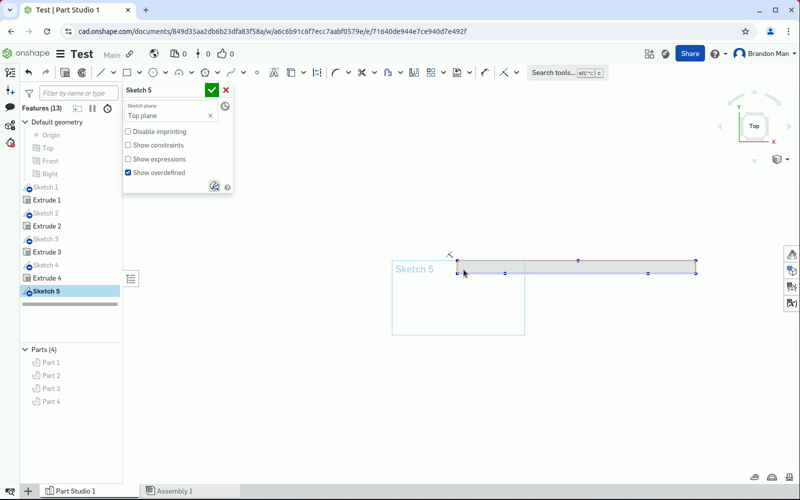
scroll(6)
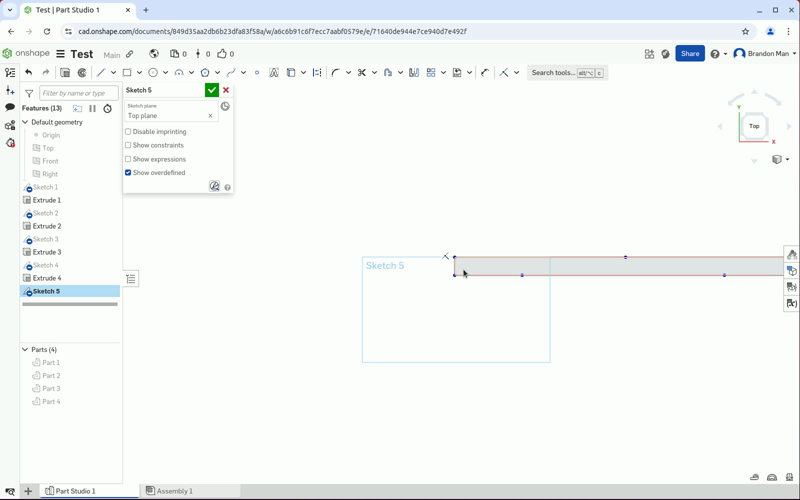
scroll(6)
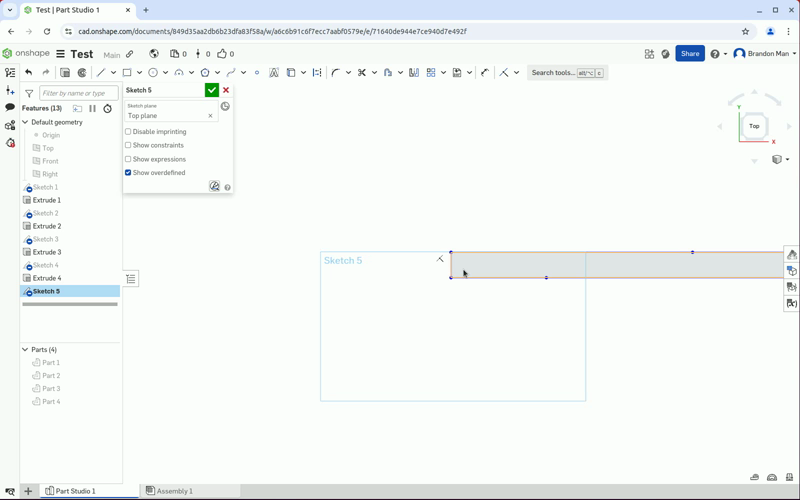
scroll(6)
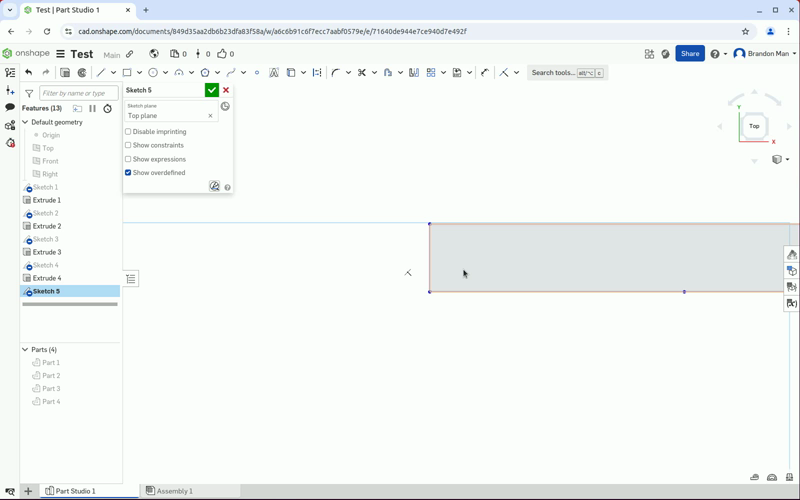
click(463, 269)
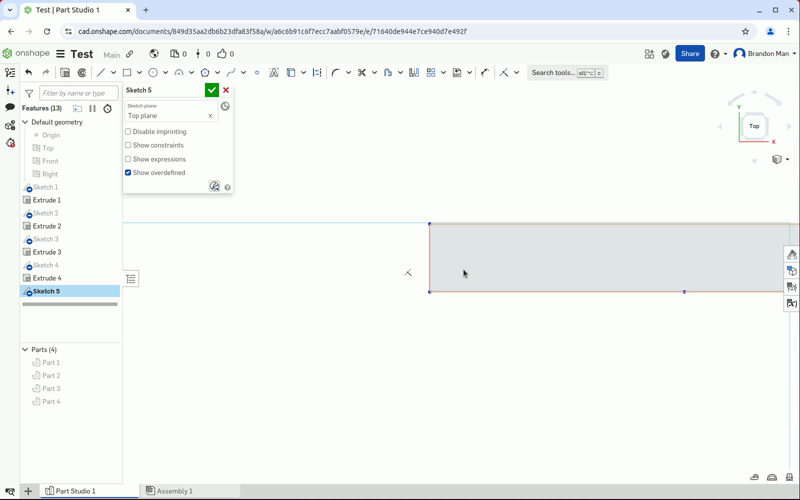
scroll(-6)
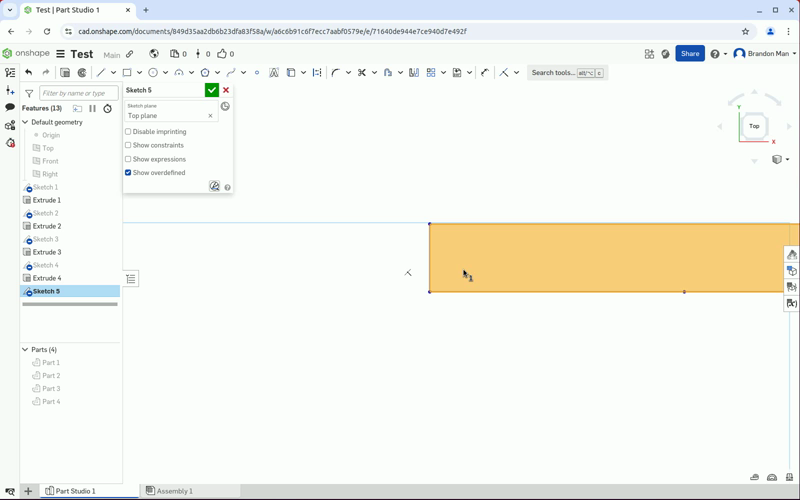
scroll(-6)
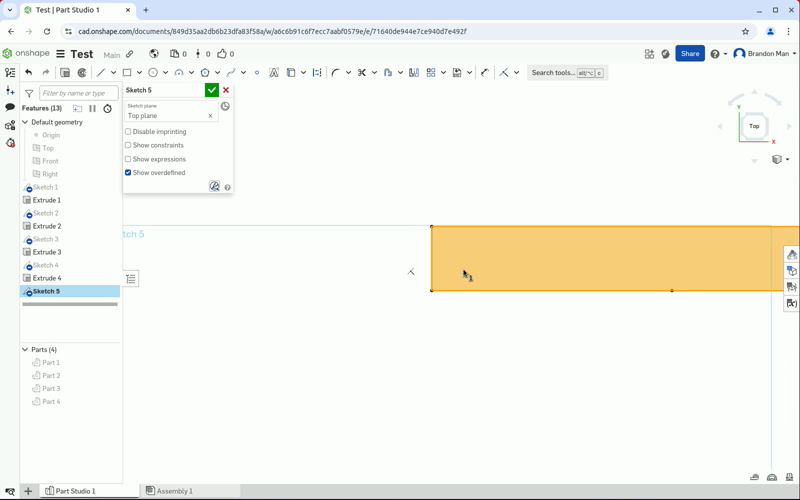
scroll(-6)
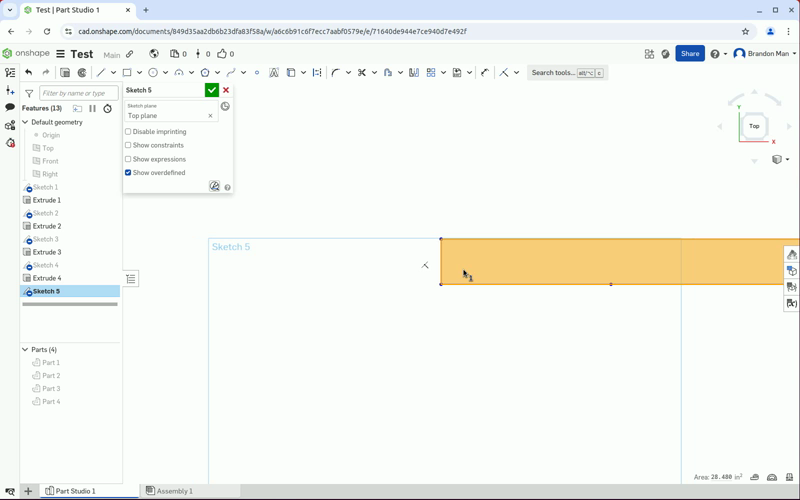
scroll(-6)
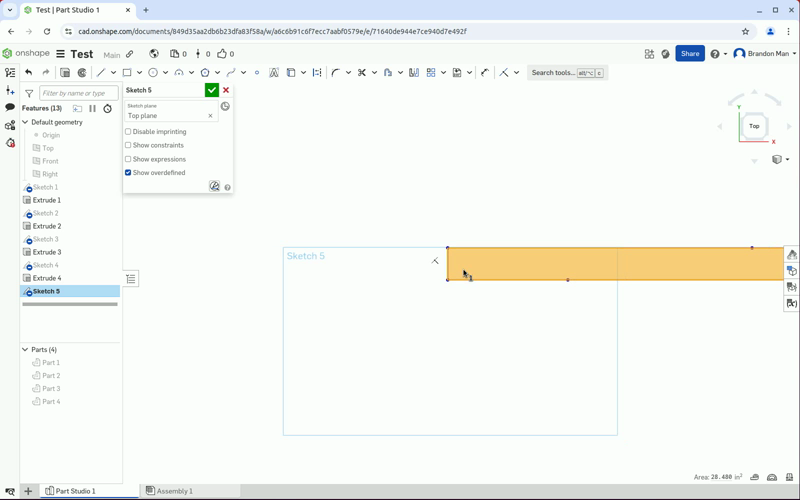
scroll(-6)
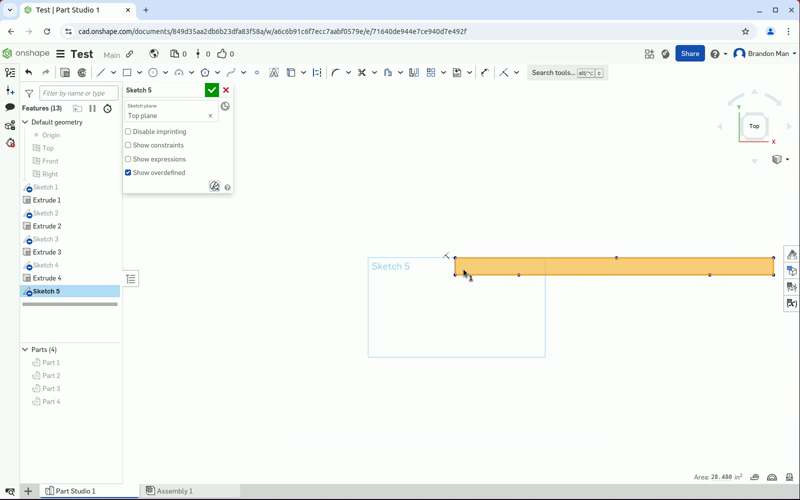
scroll(-6)
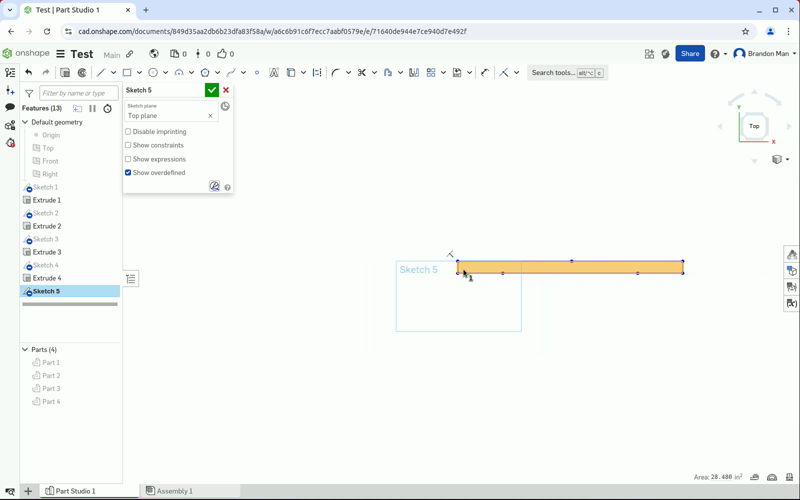
scroll(-6)
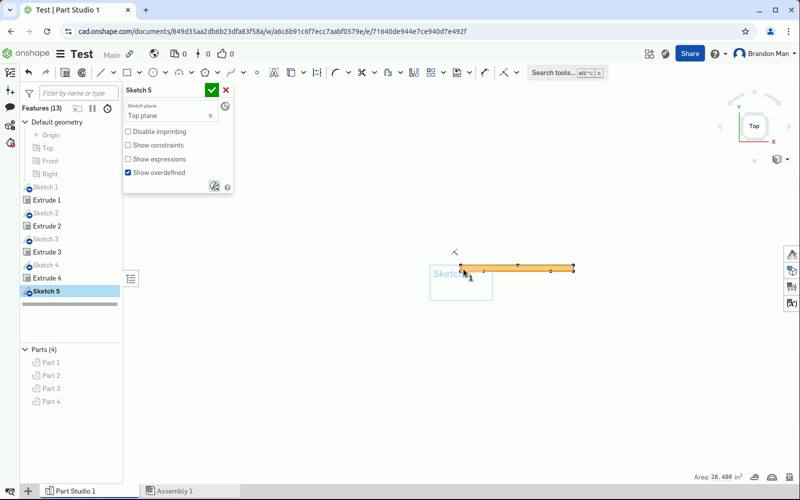
mouse_move(73, 352)
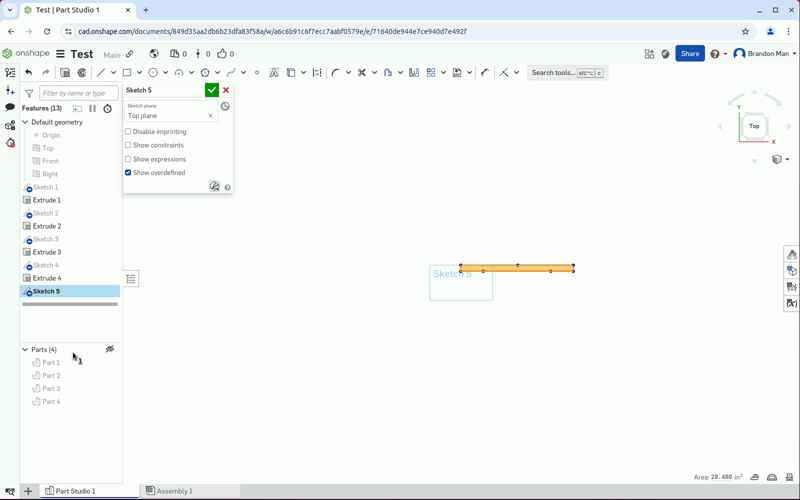
key(shift+y)
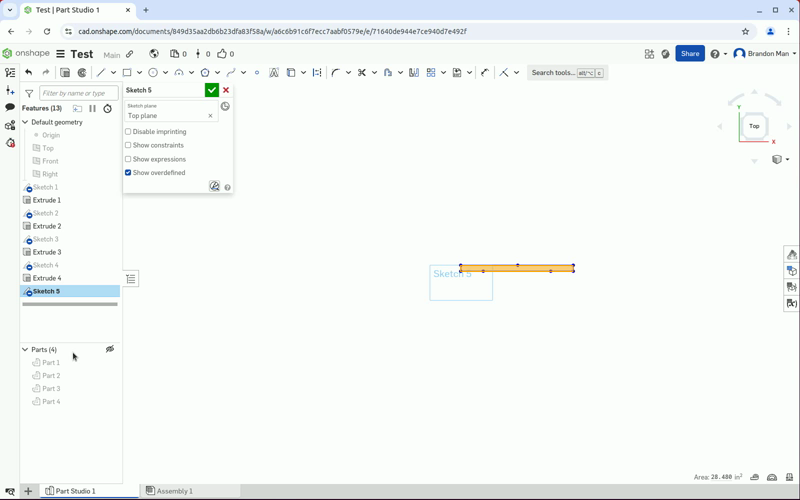
key(shift+e)
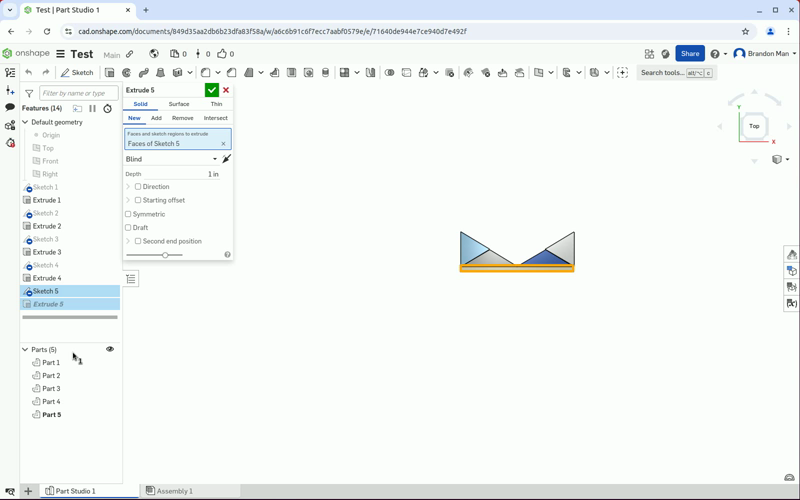
mouse_move(143, 106)
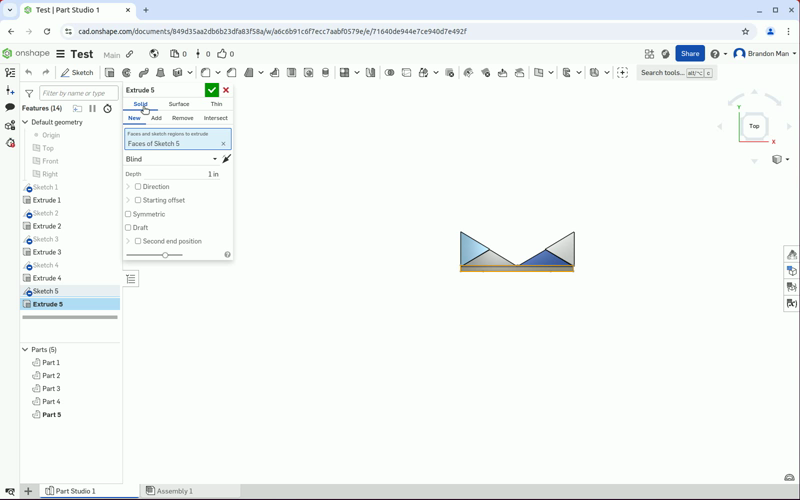
click(143, 106)
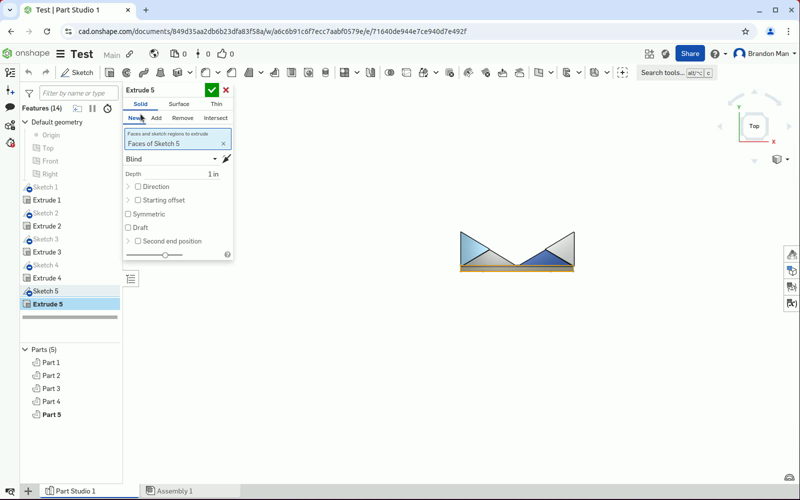
mouse_move(137, 120)
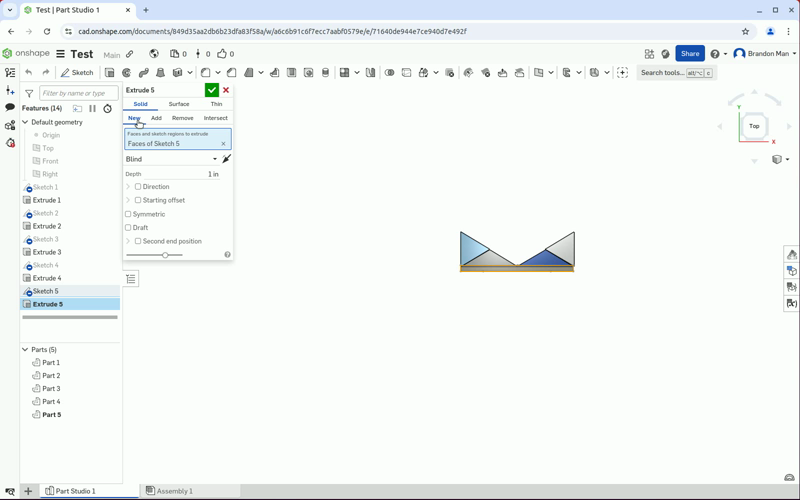
click(137, 120)
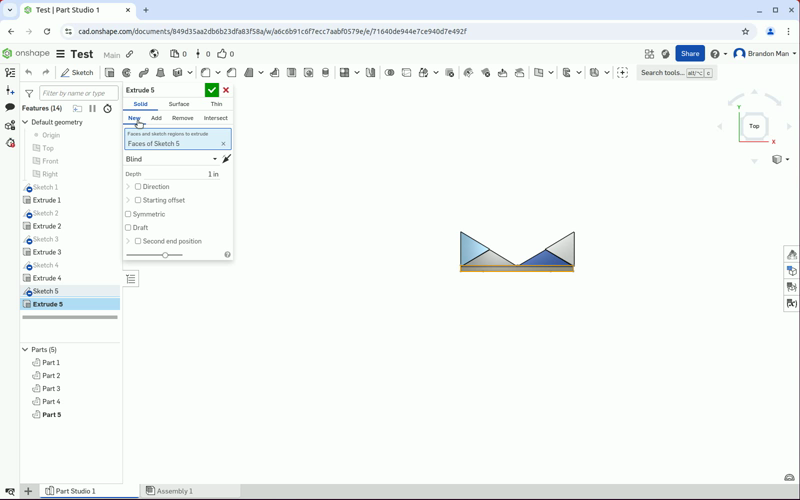
key(tab, 4)
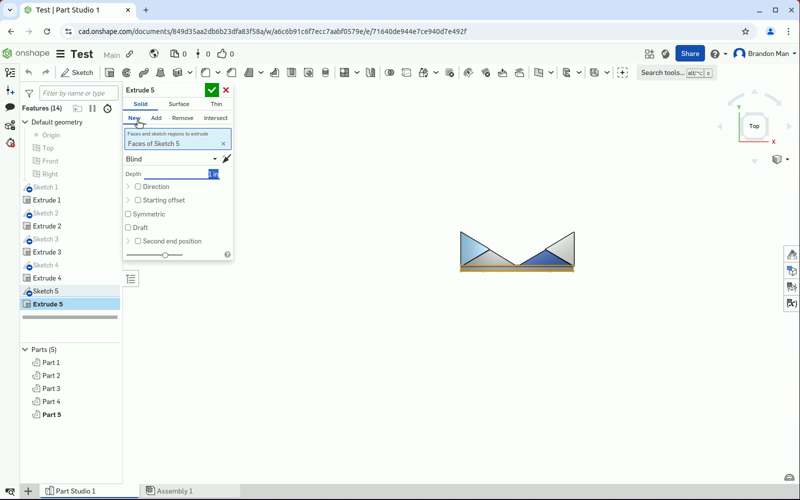
text(1.204)
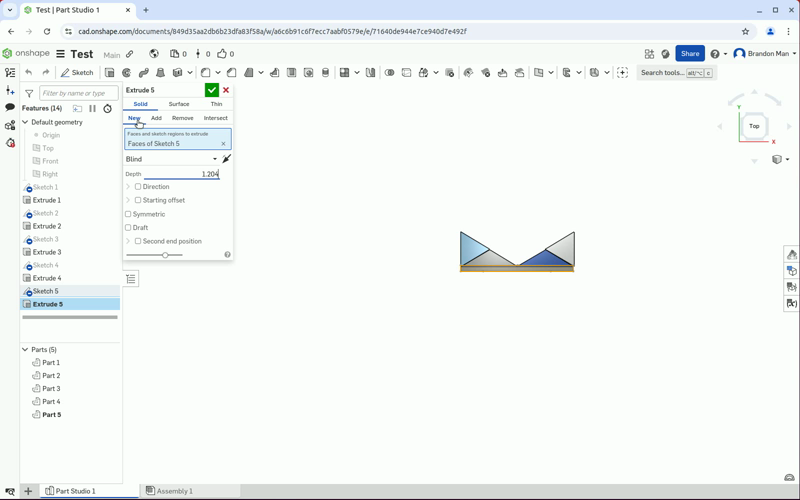
key(enter)
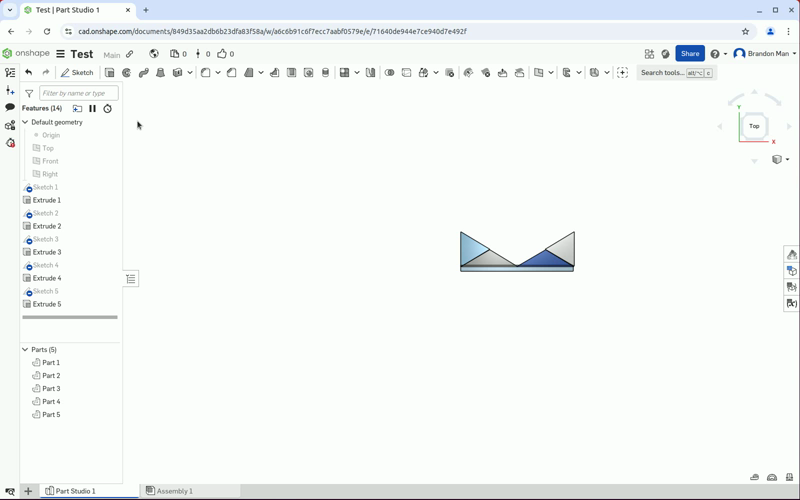
key(shift+h)
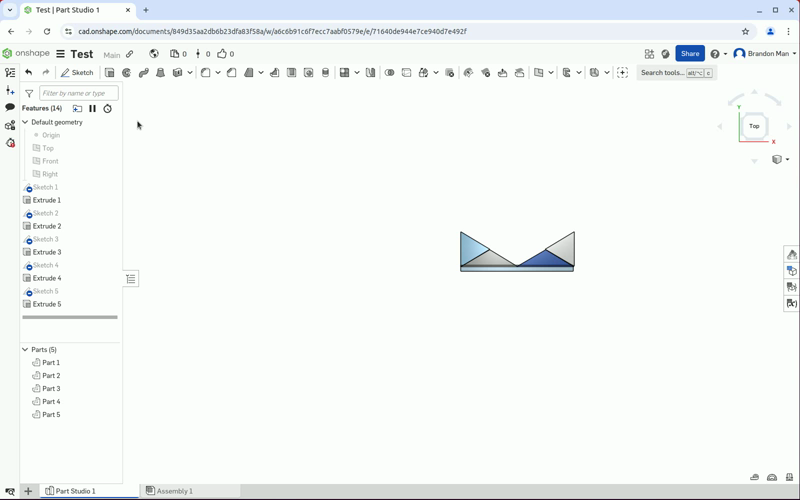
key(shift+h)
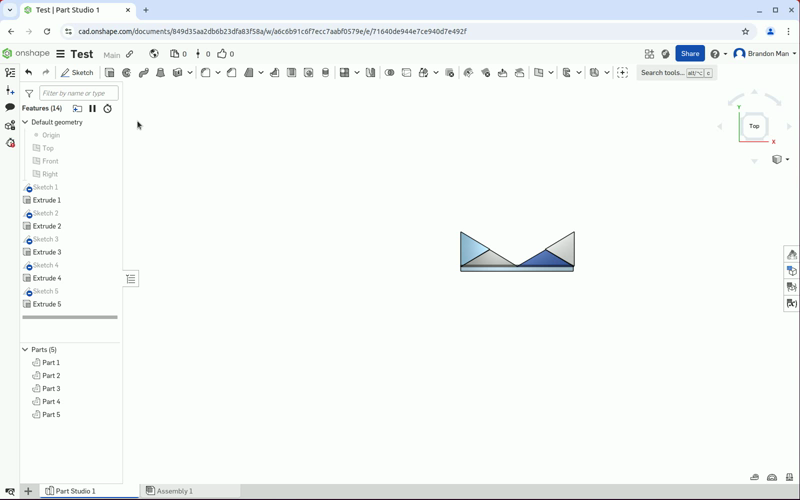
mouse_move(73, 189)
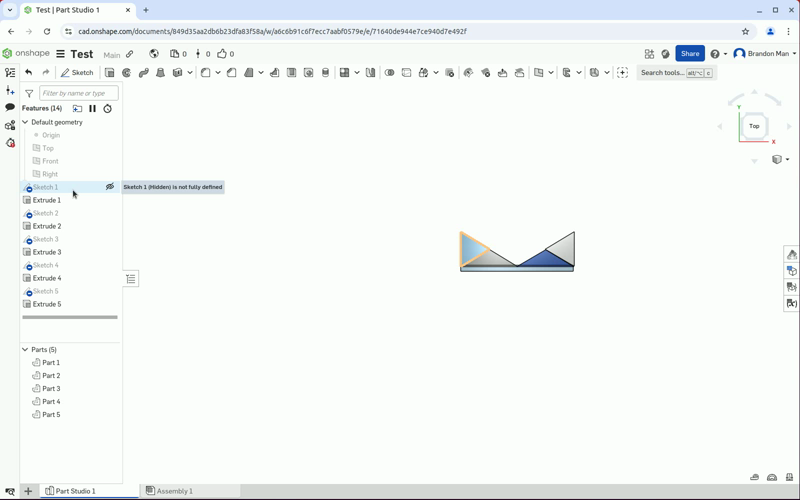
click(73, 189)
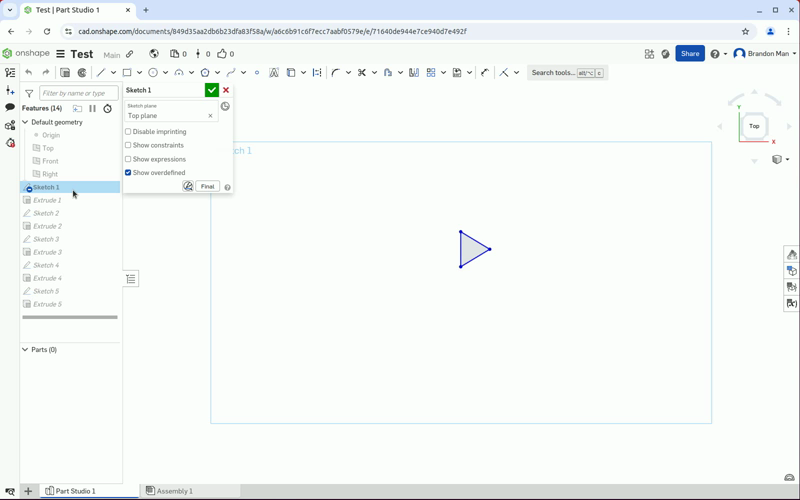
mouse_move(229, 92)
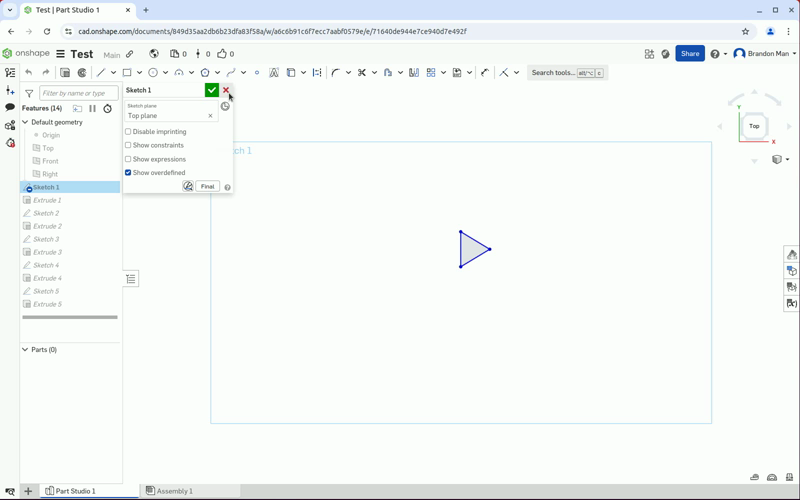
click(229, 92)
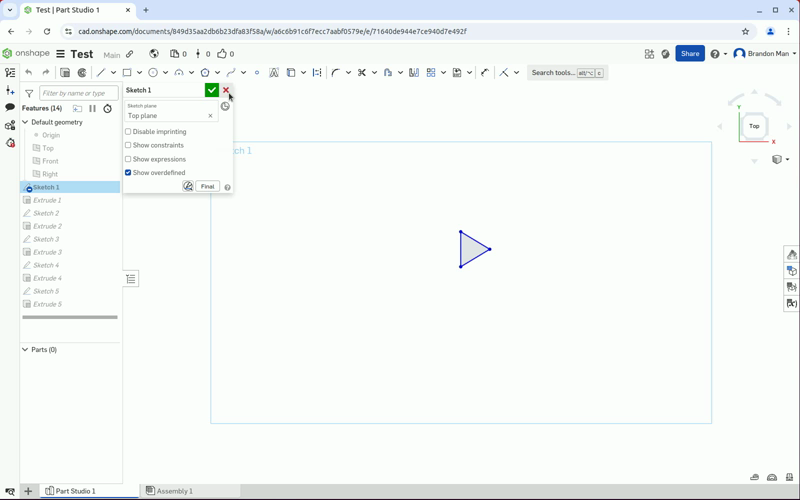
key(shift+s)
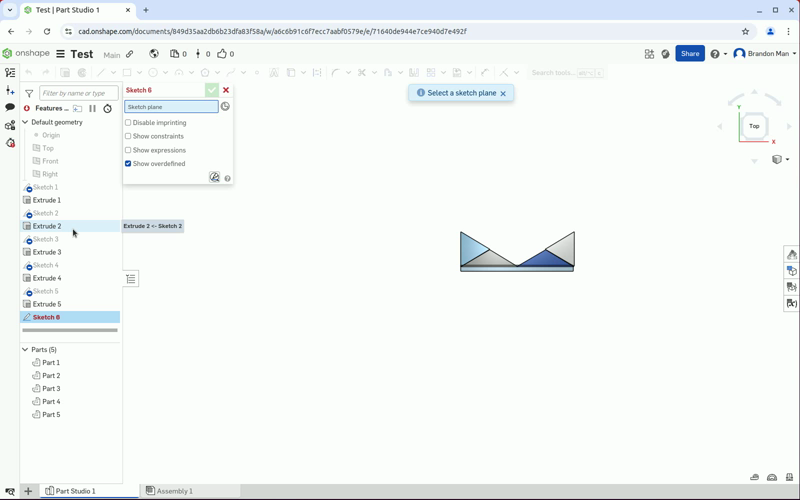
scroll(3)
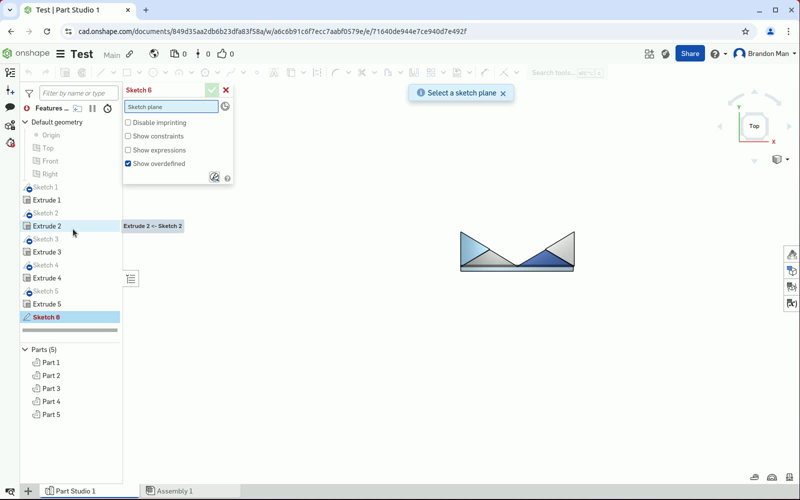
mouse_move(73, 150)
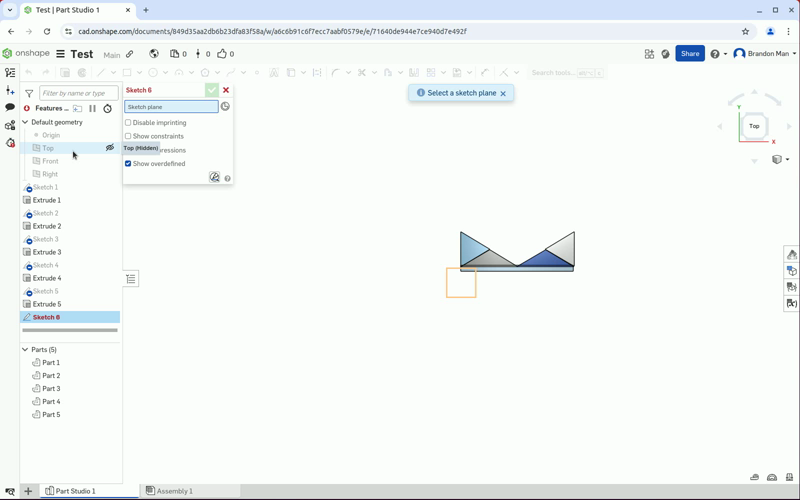
click(73, 150)
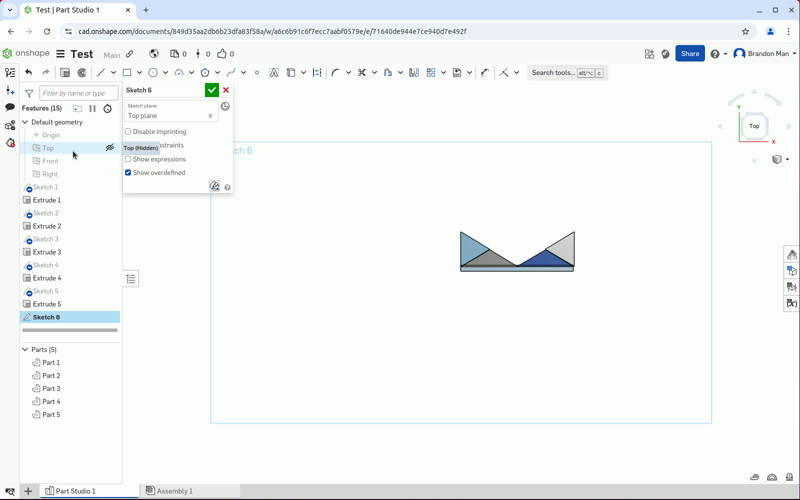
mouse_move(73, 352)
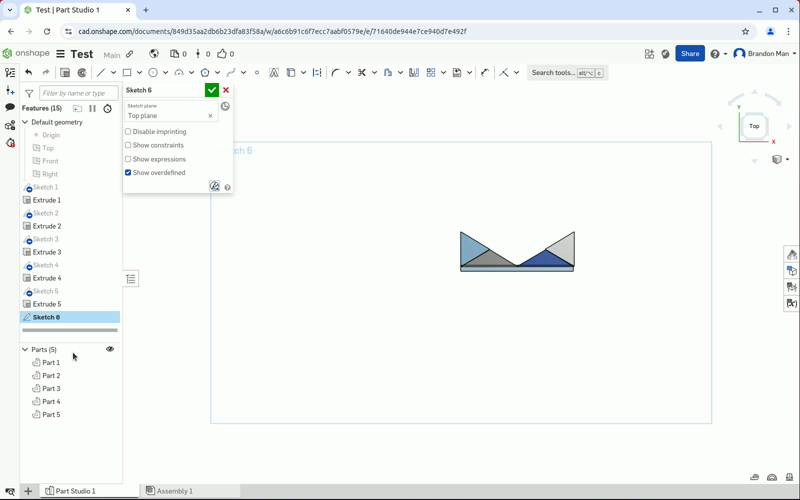
key(y)
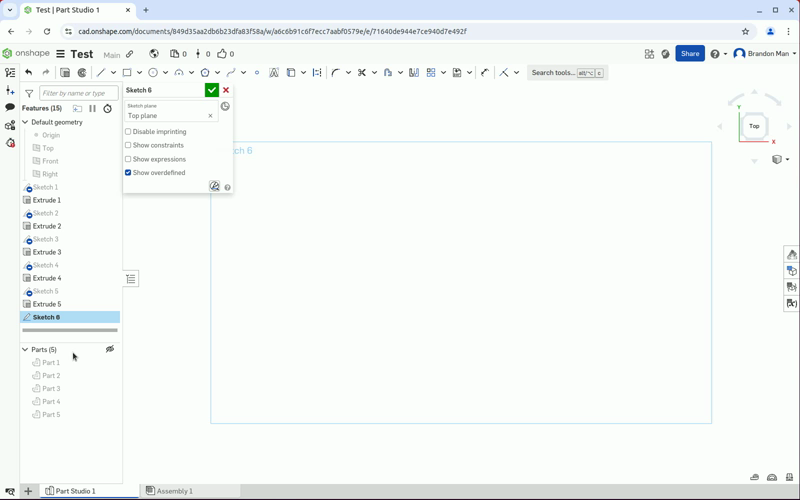
key(l)
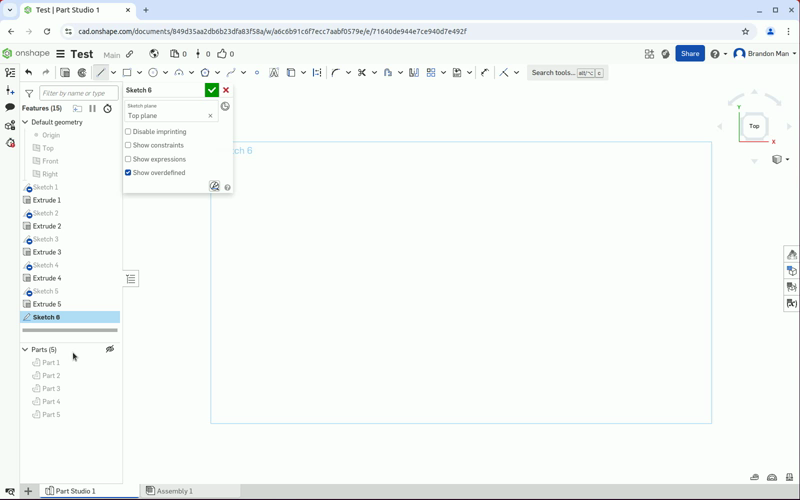
key_down(shift)
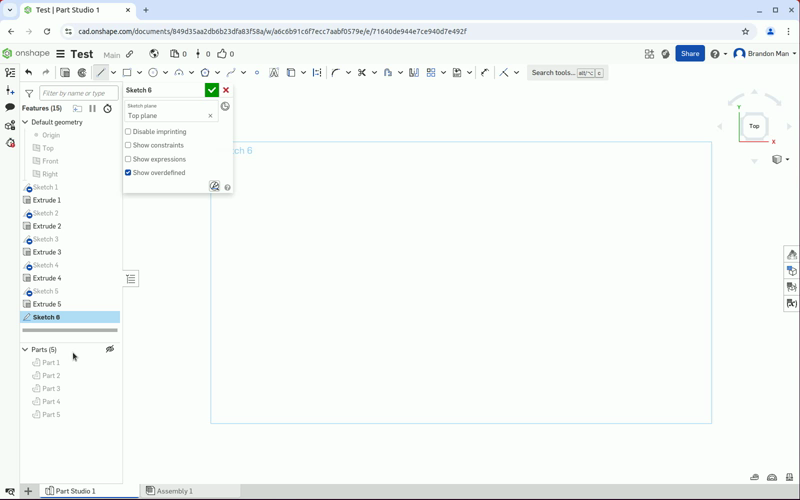
mouse_move(483, 282)
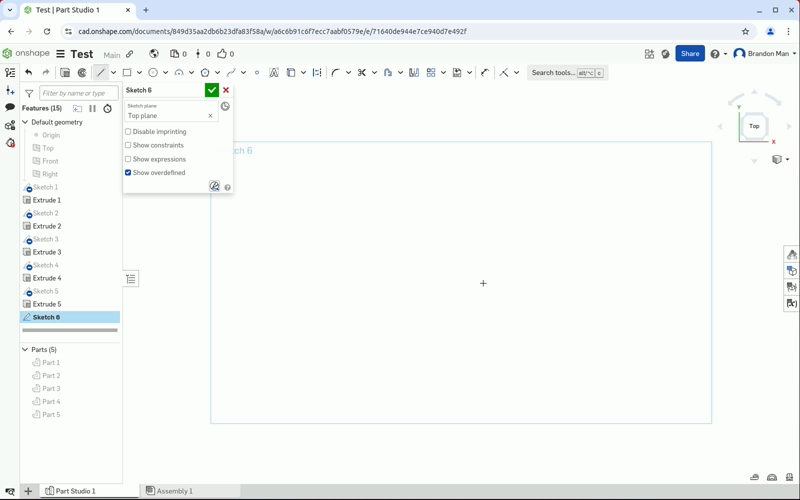
click(483, 282)
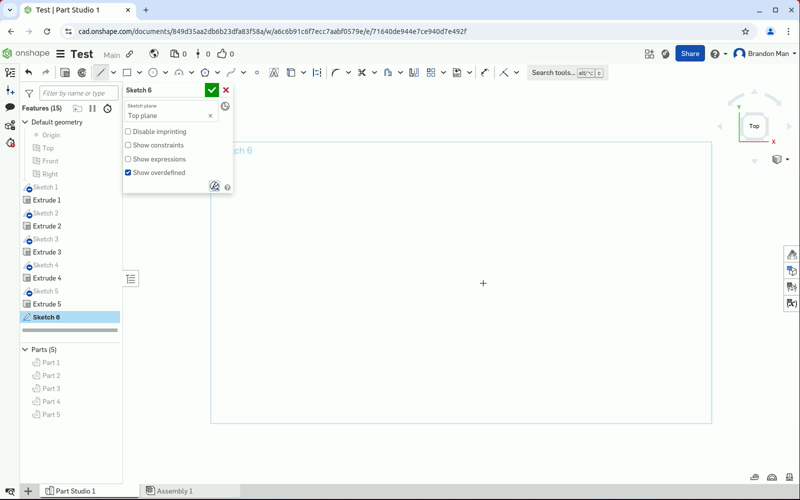
key_up(shift)
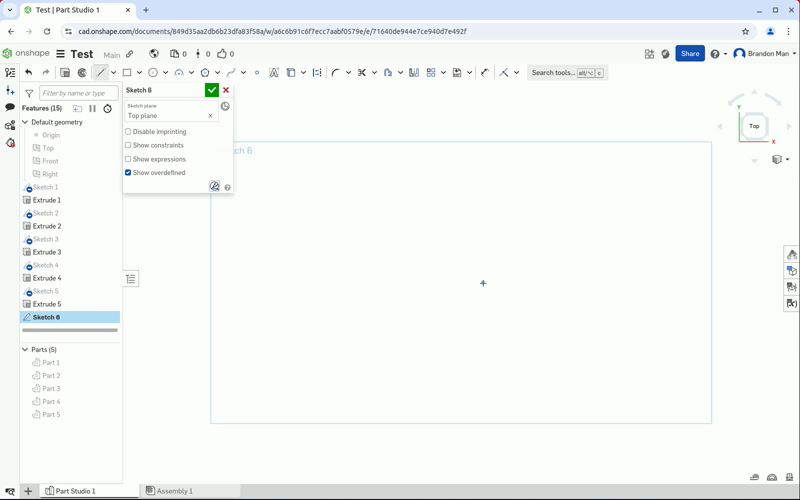
key_down(shift)
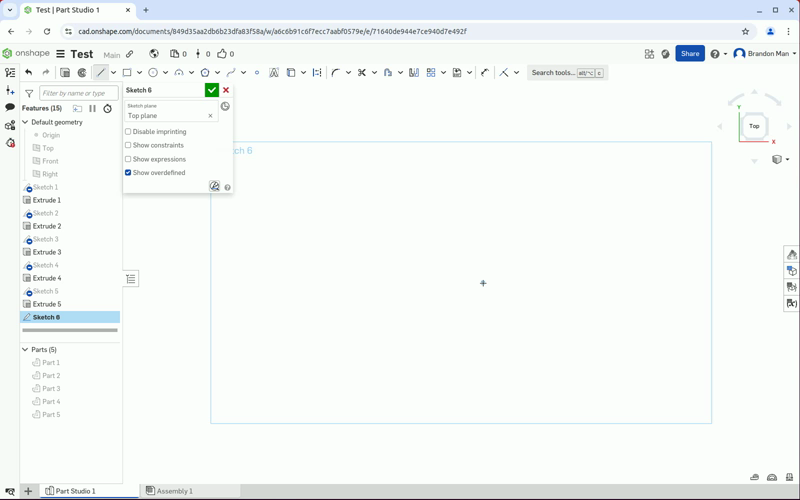
mouse_move(551, 282)
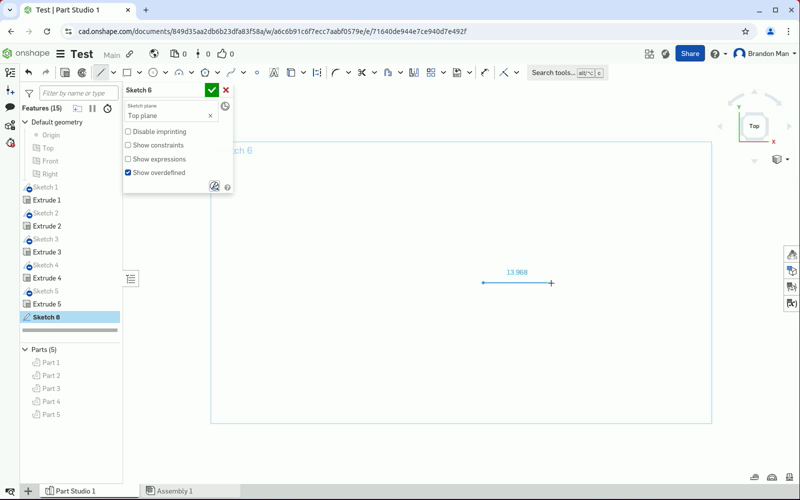
click(551, 282)
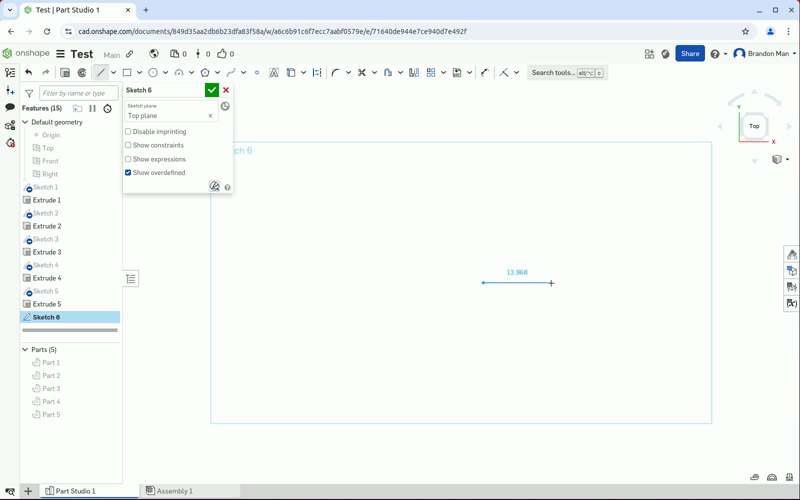
key_up(shift)
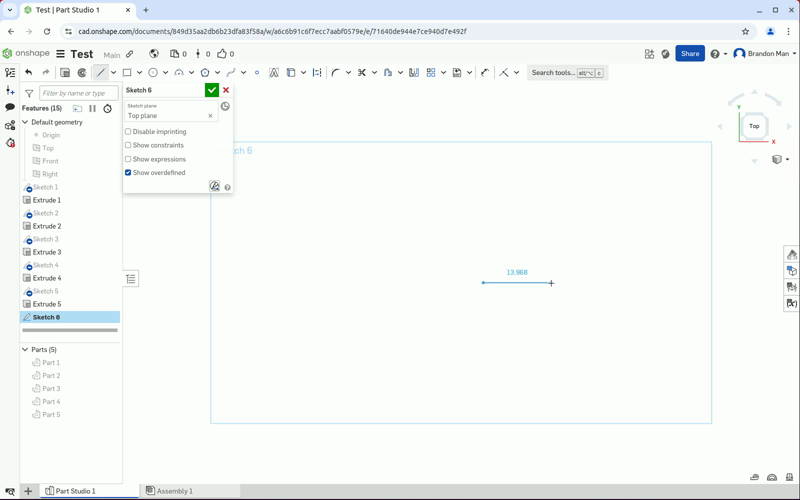
key_down(shift)
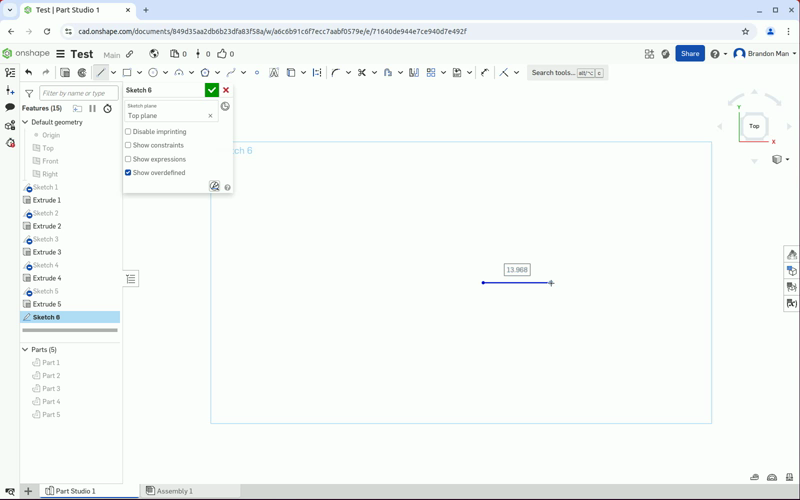
mouse_move(581, 282)
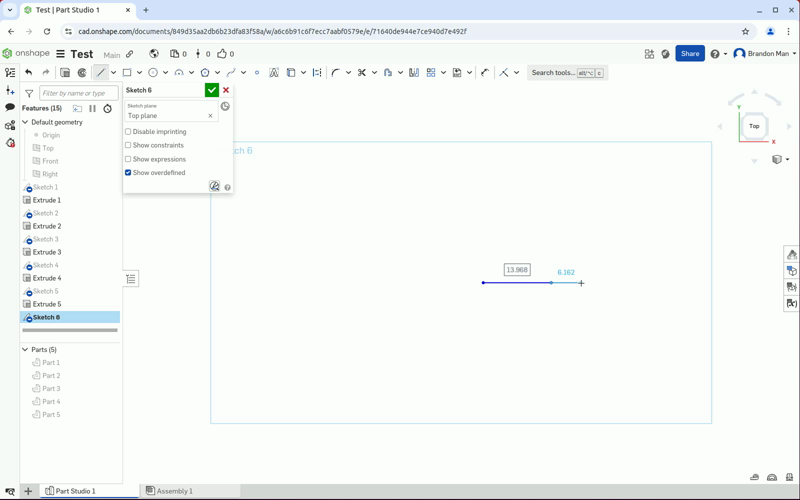
mouse_move(551, 271)
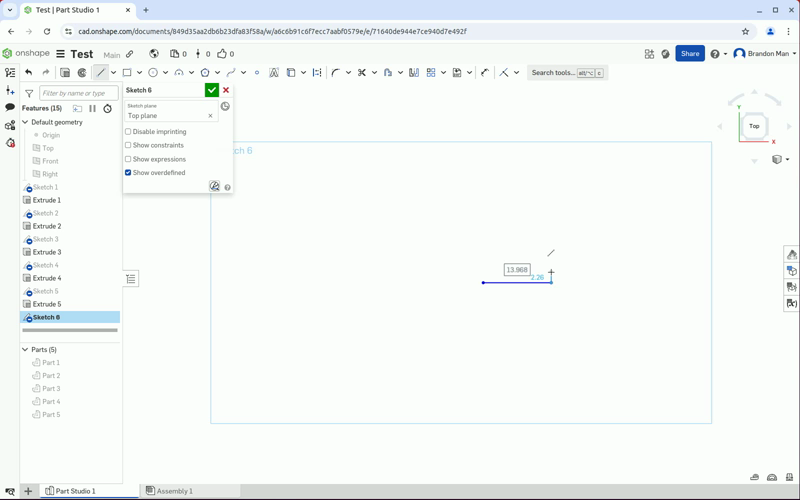
click(551, 271)
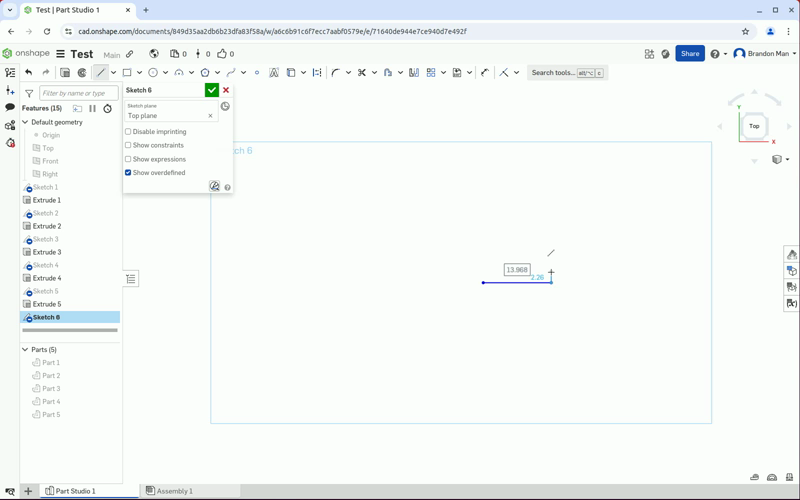
key_up(shift)
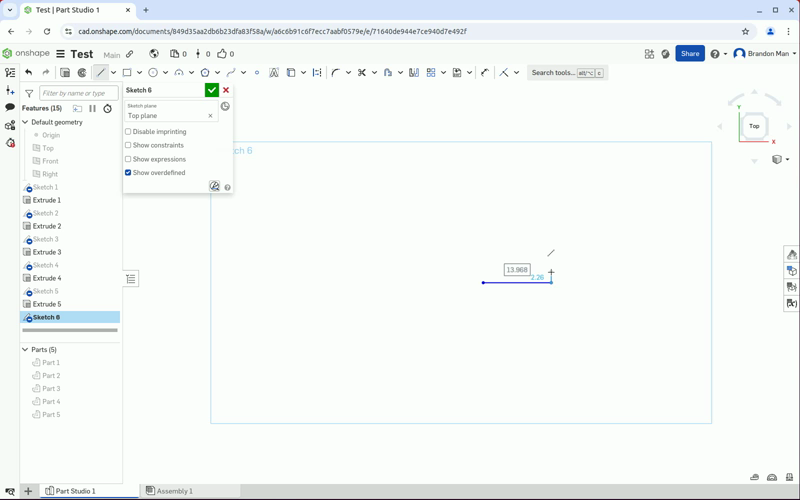
key_down(shift)
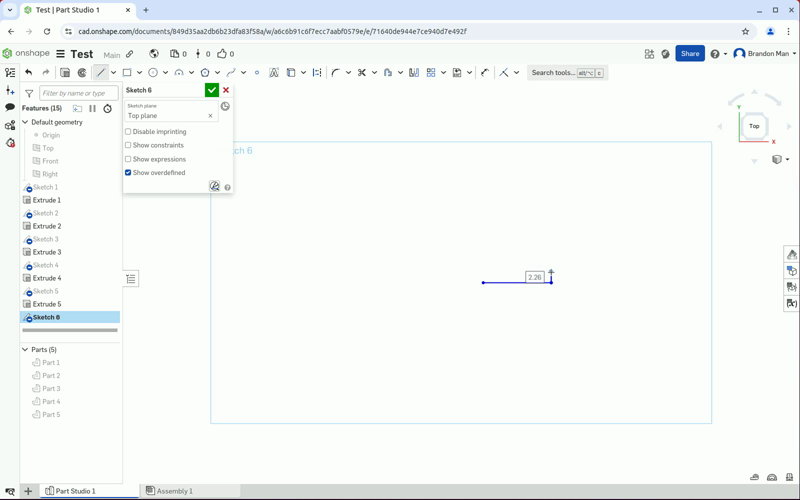
mouse_move(483, 271)
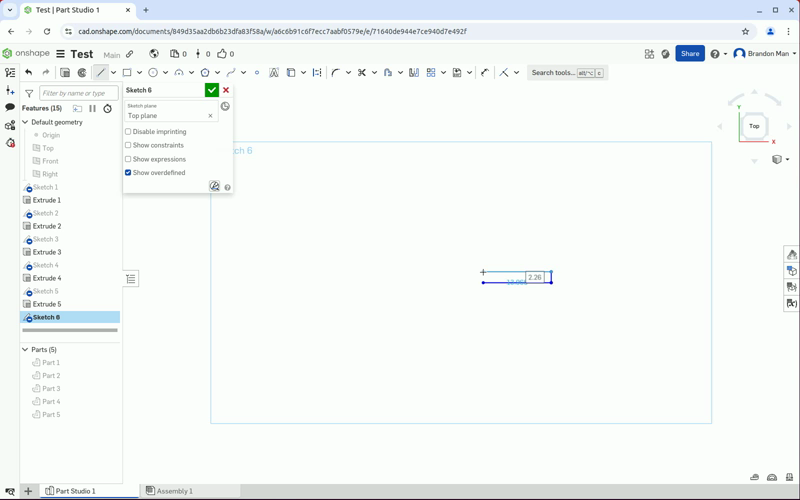
click(483, 271)
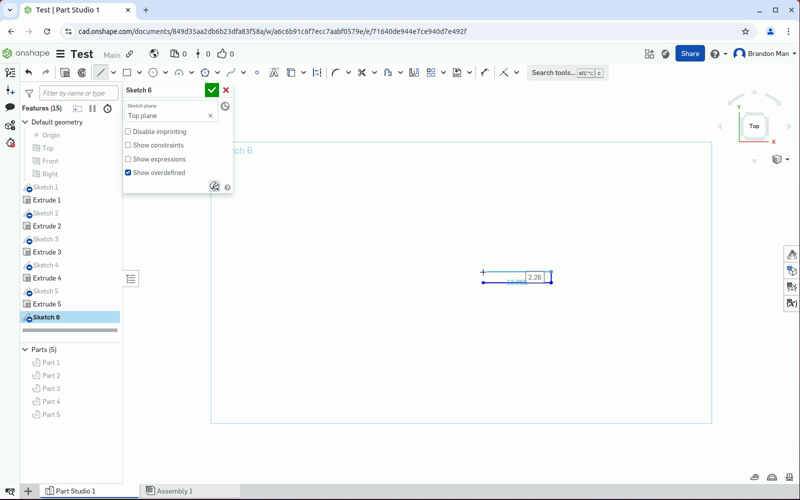
key_up(shift)
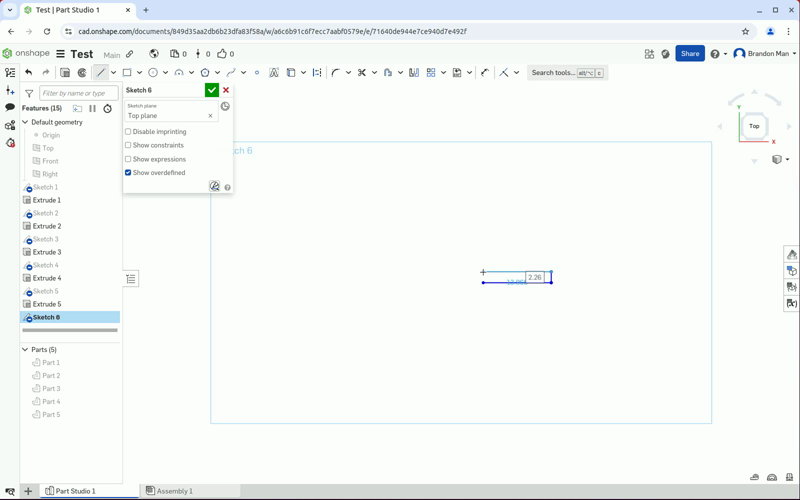
mouse_move(513, 271)
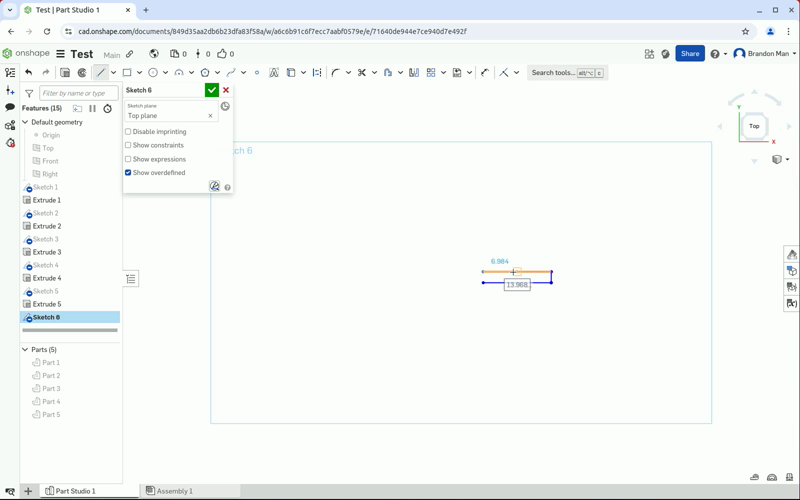
key_down(shift)
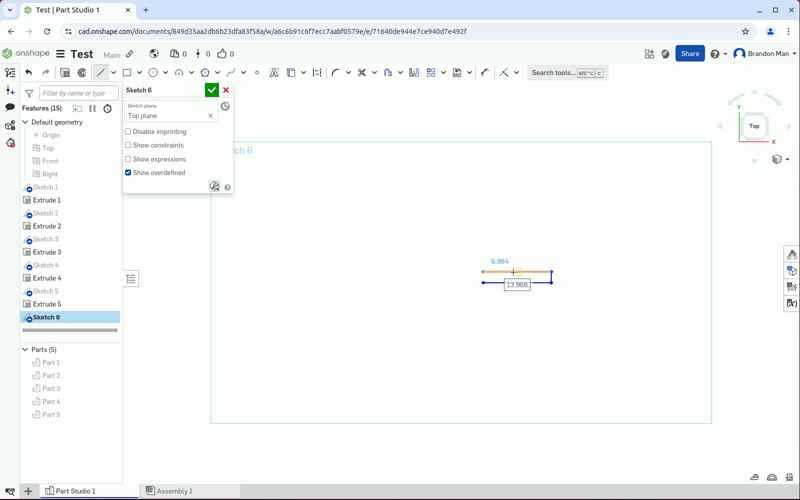
mouse_move(483, 282)
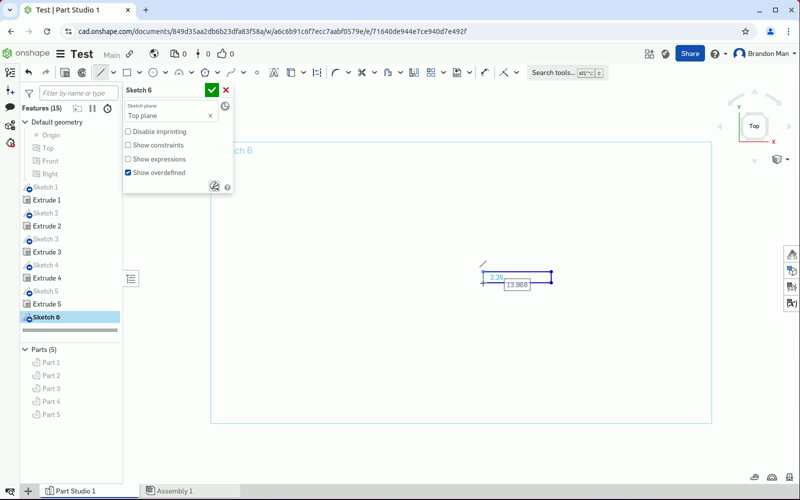
key_up(shift)
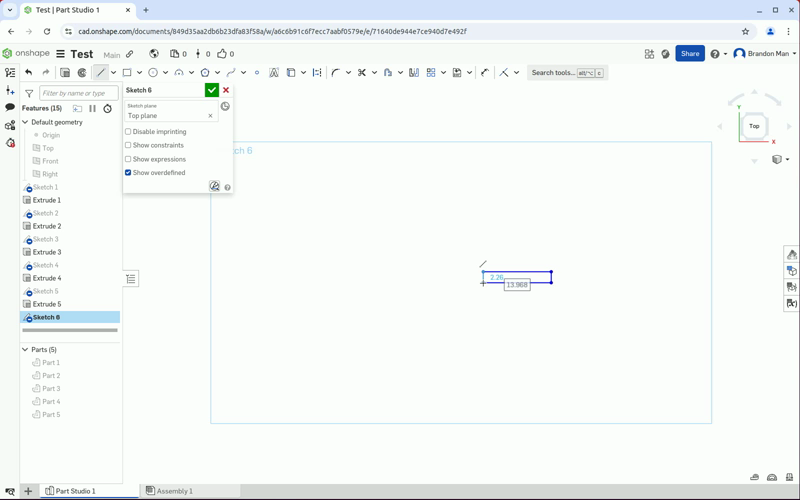
click(483, 282)
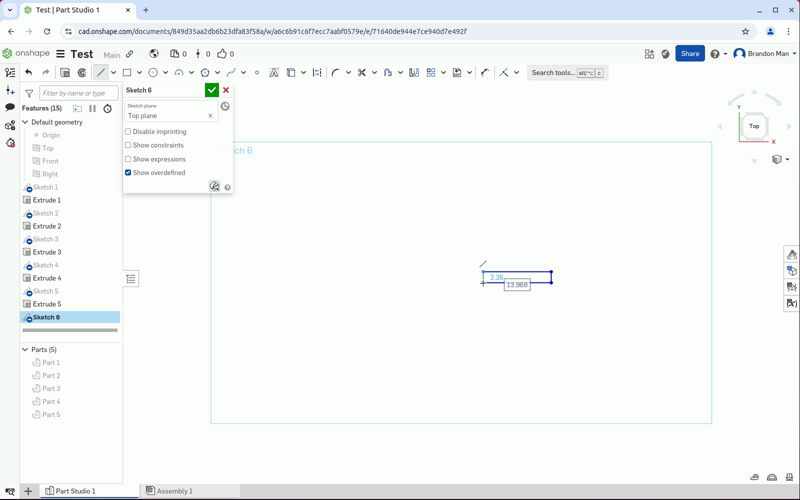
key(esc)
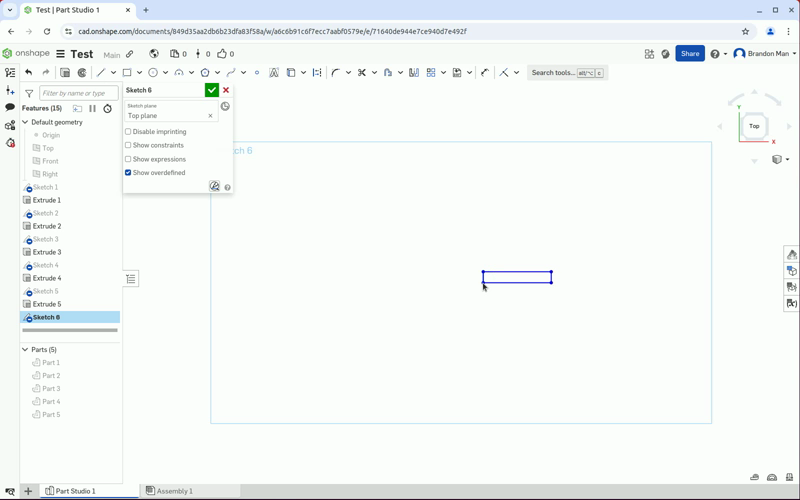
mouse_move(526, 282)
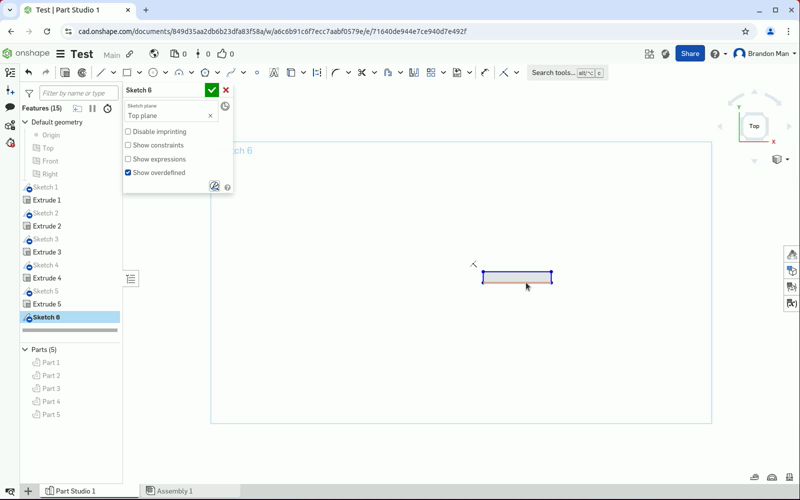
scroll(6)
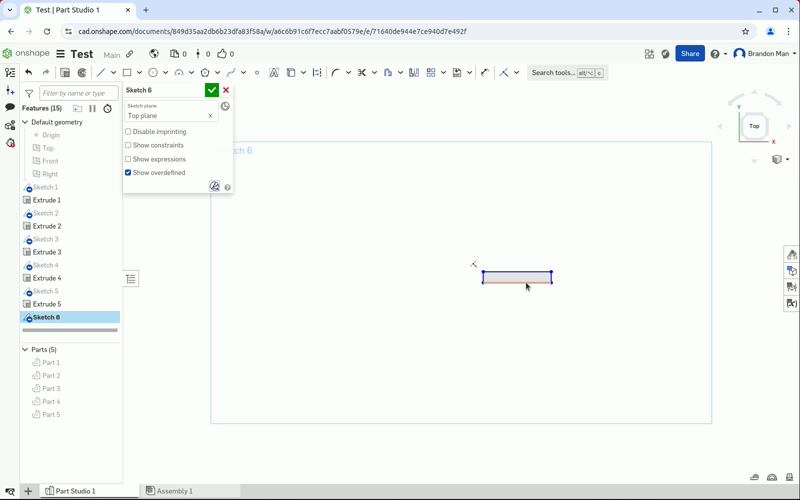
scroll(6)
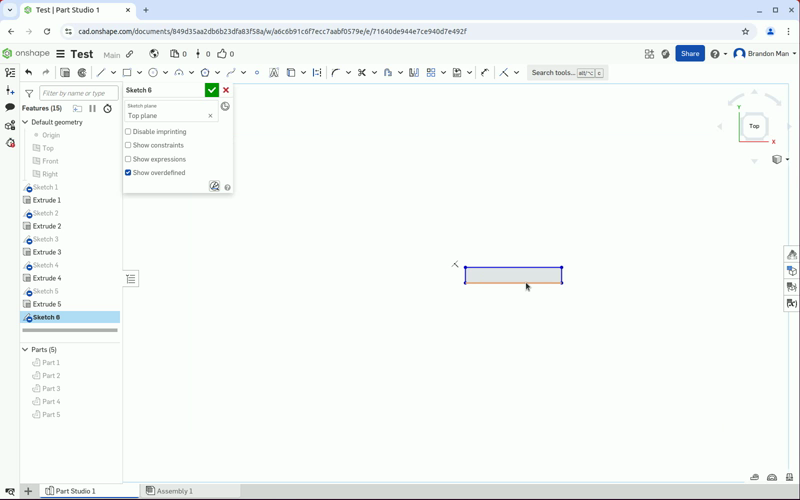
scroll(6)
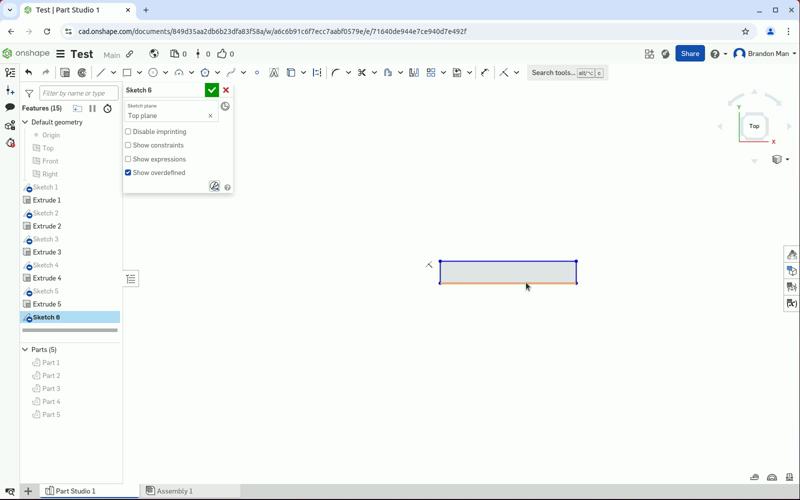
scroll(6)
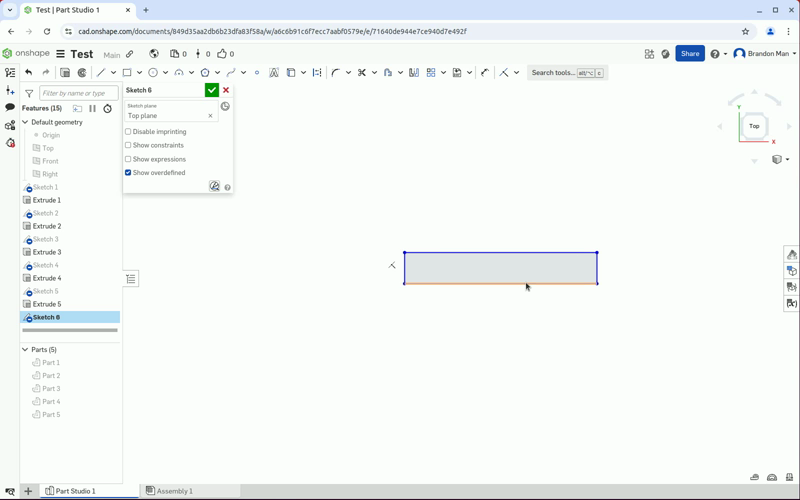
scroll(6)
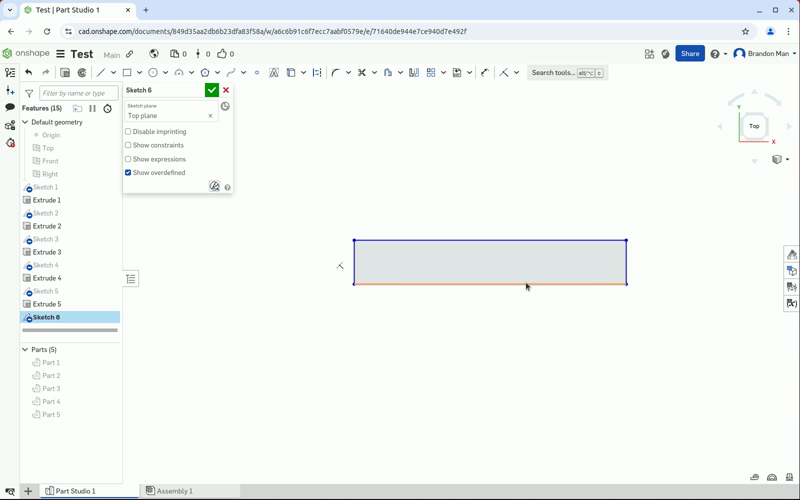
scroll(6)
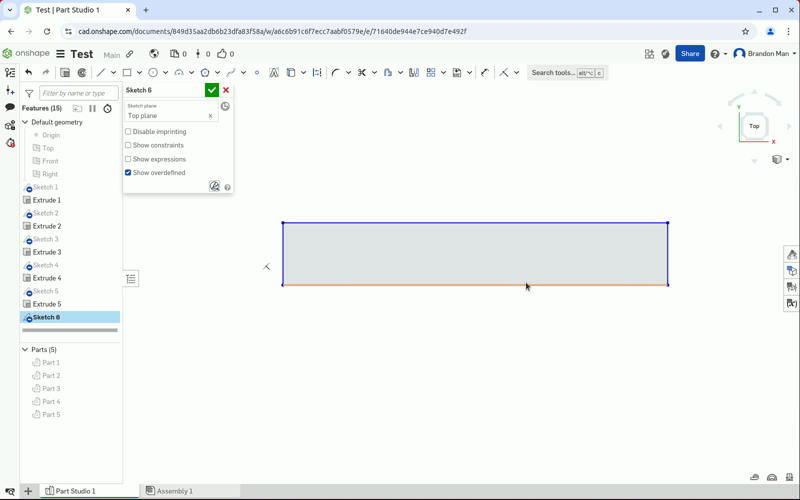
scroll(6)
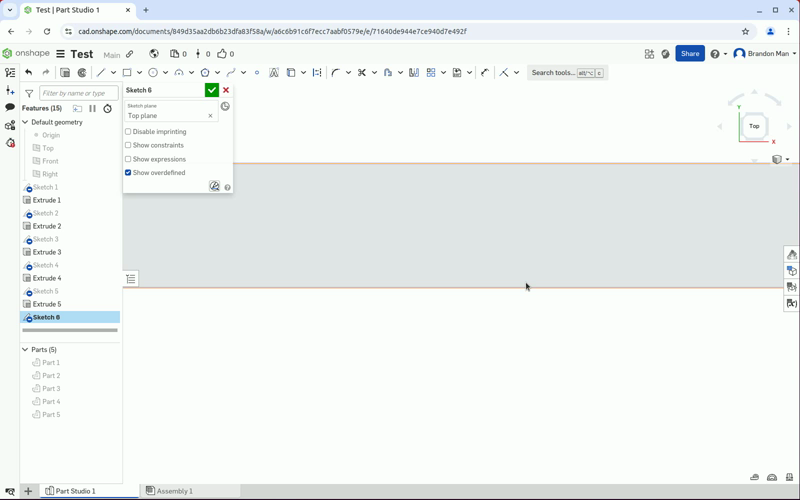
click(526, 282)
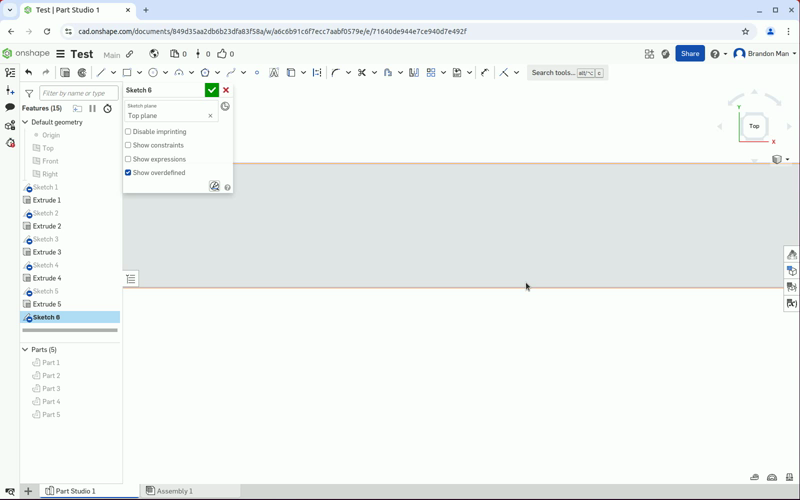
scroll(-6)
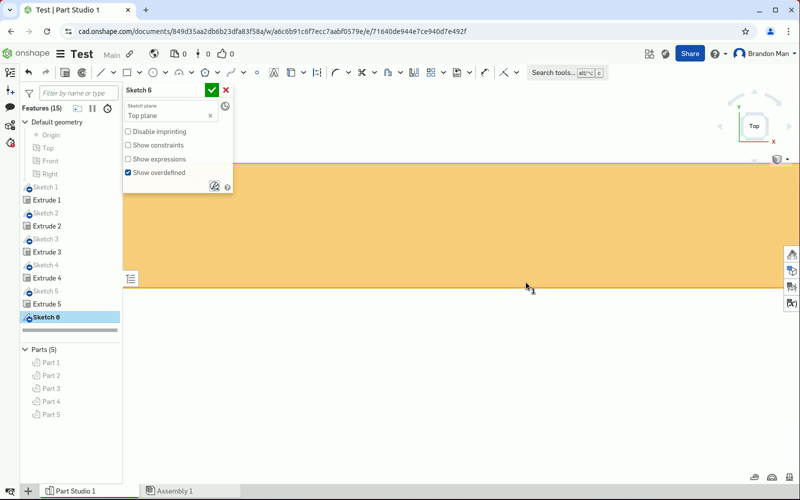
scroll(-6)
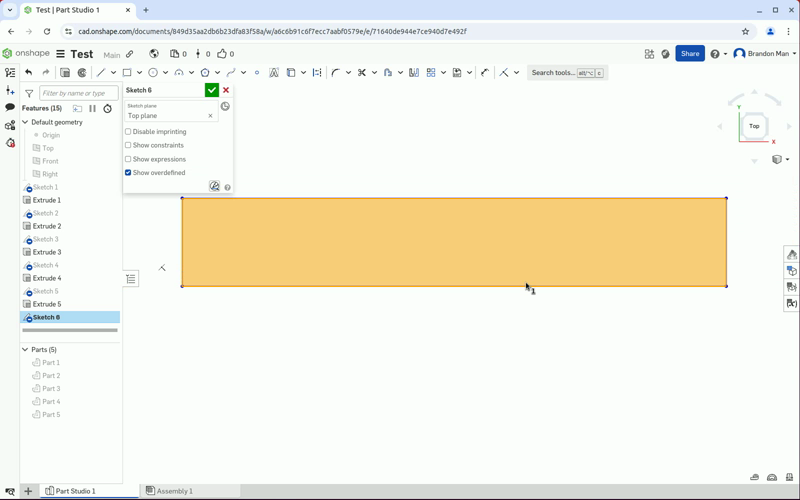
scroll(-6)
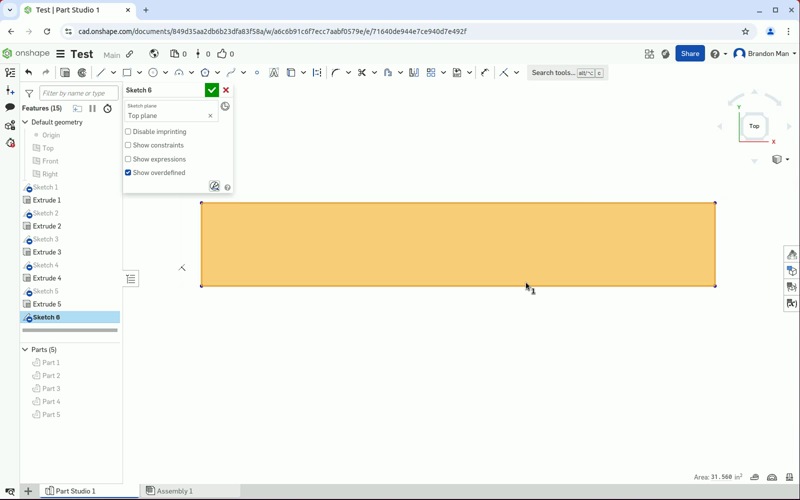
scroll(-6)
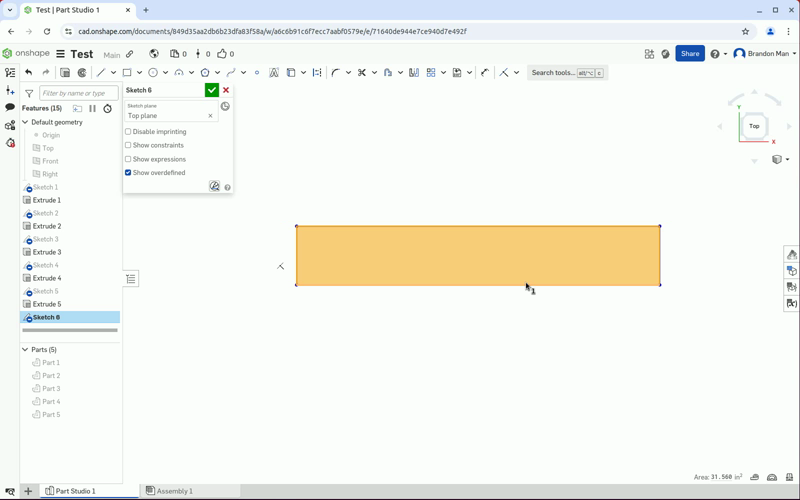
scroll(-6)
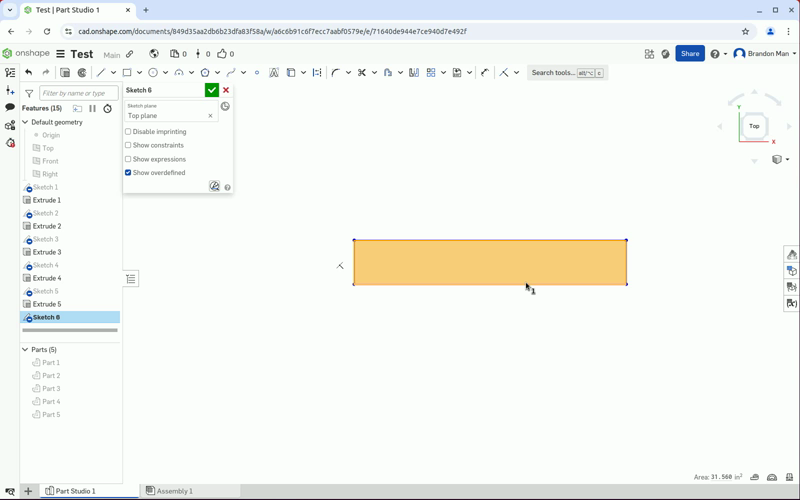
scroll(-6)
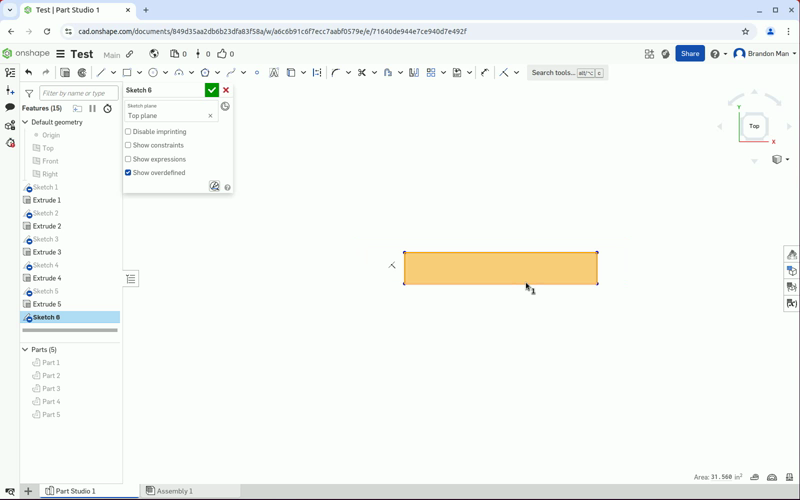
scroll(-6)
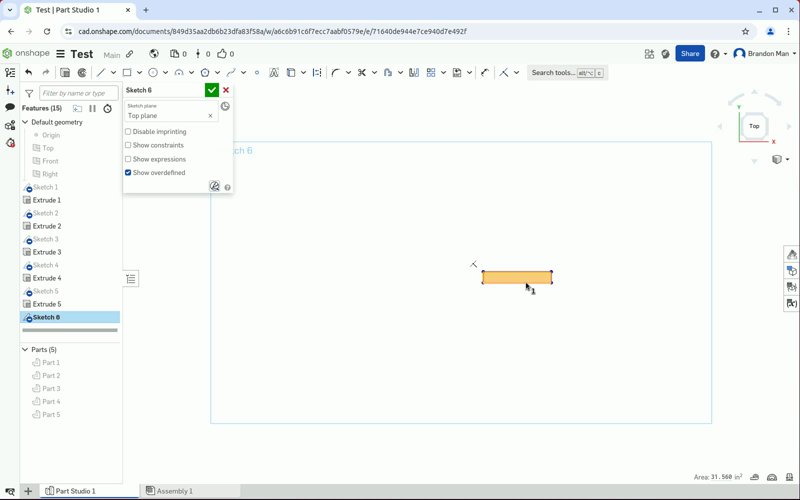
mouse_move(73, 352)
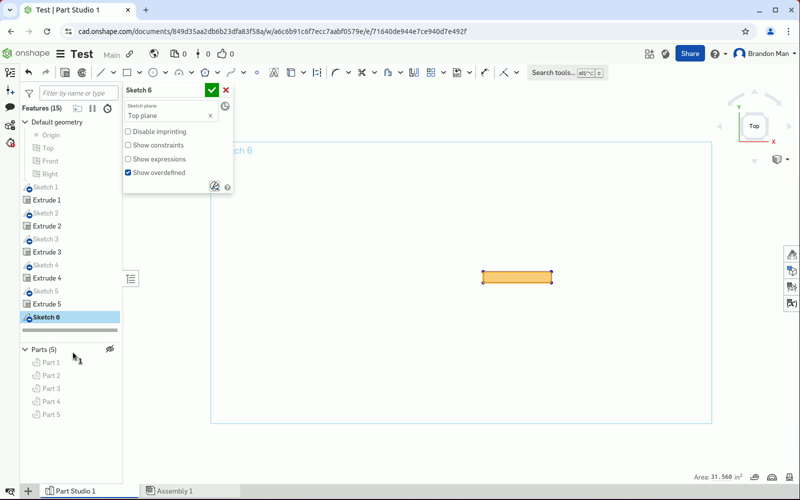
key(shift+y)
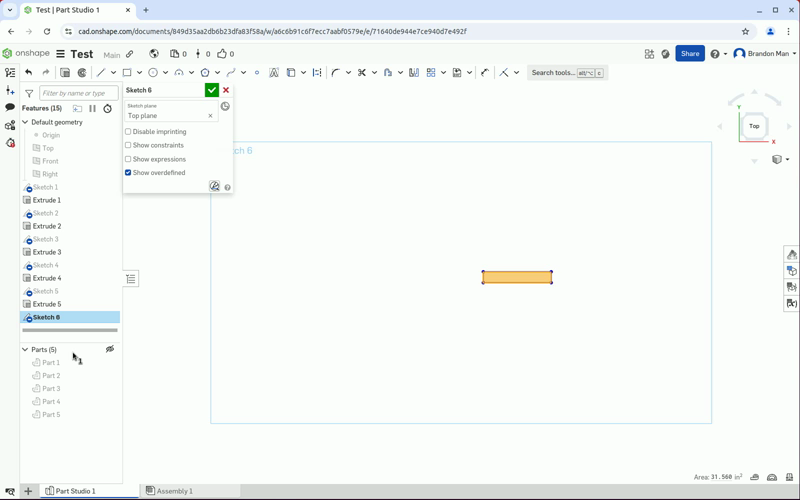
key(shift+e)
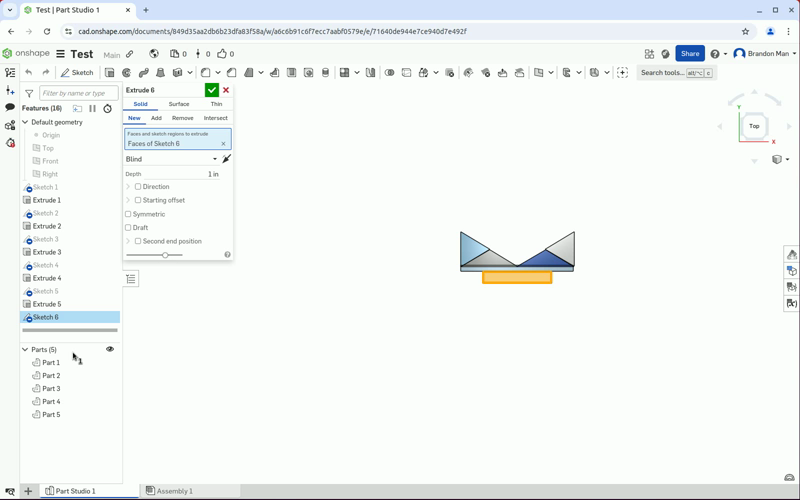
mouse_move(143, 106)
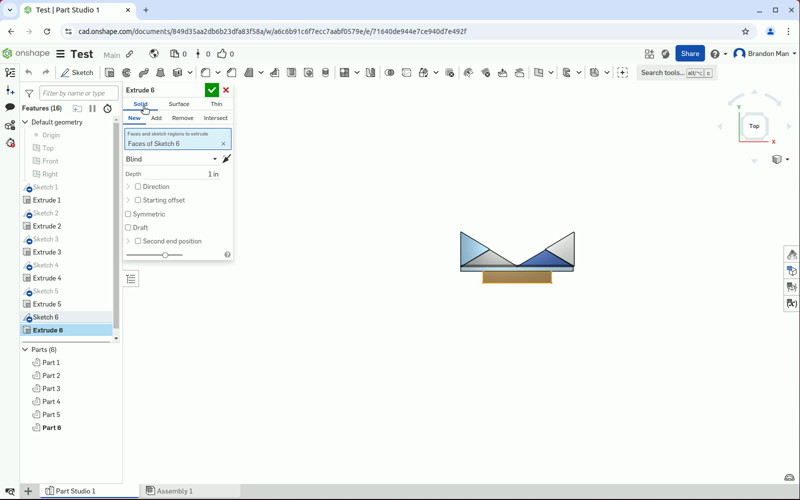
click(143, 106)
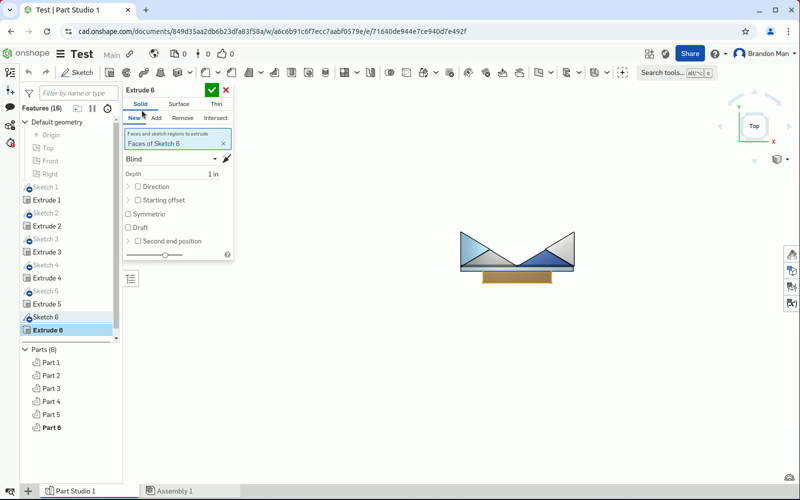
mouse_move(137, 120)
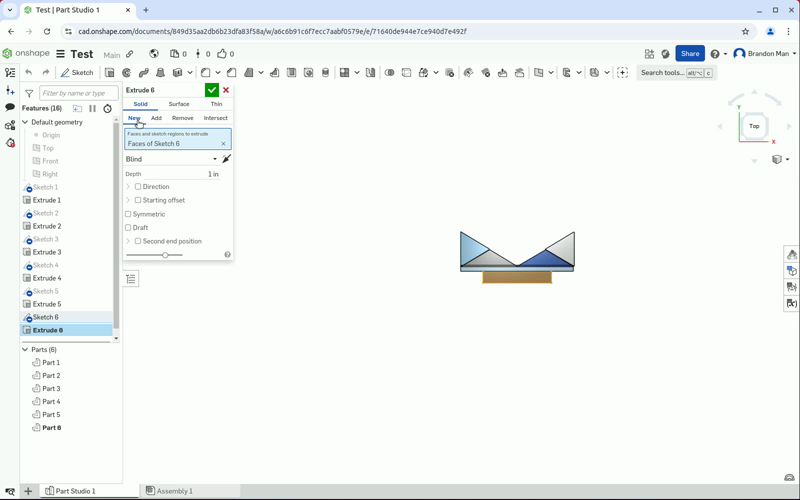
click(137, 120)
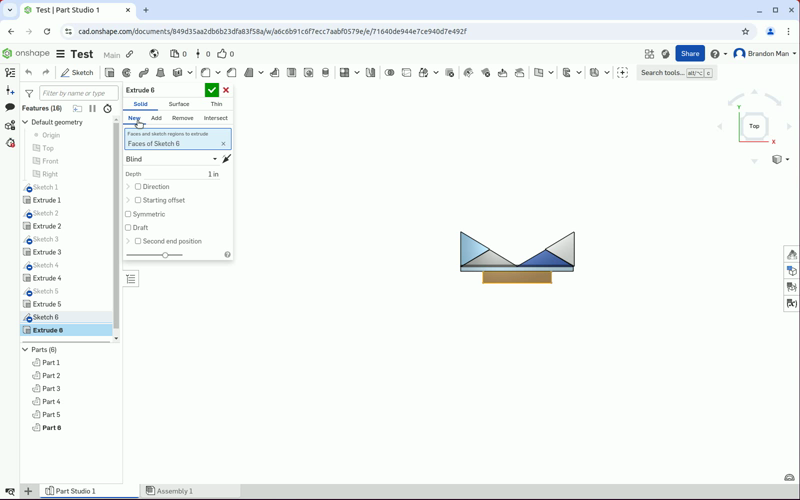
key(tab, 4)
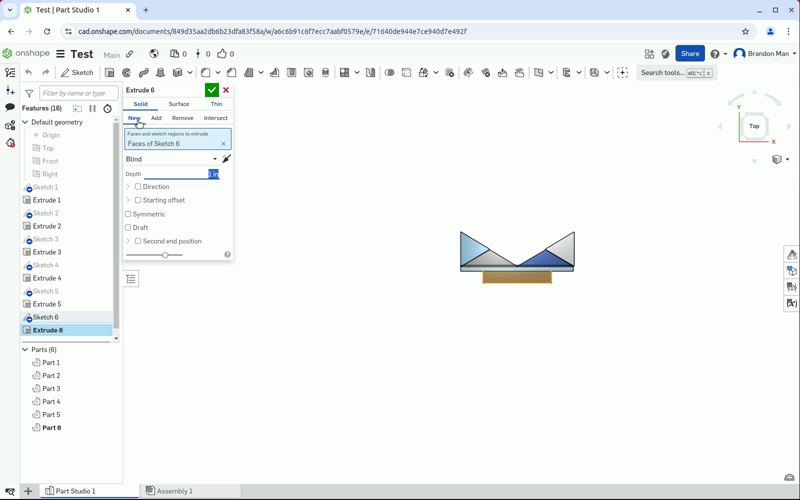
text(1.204)
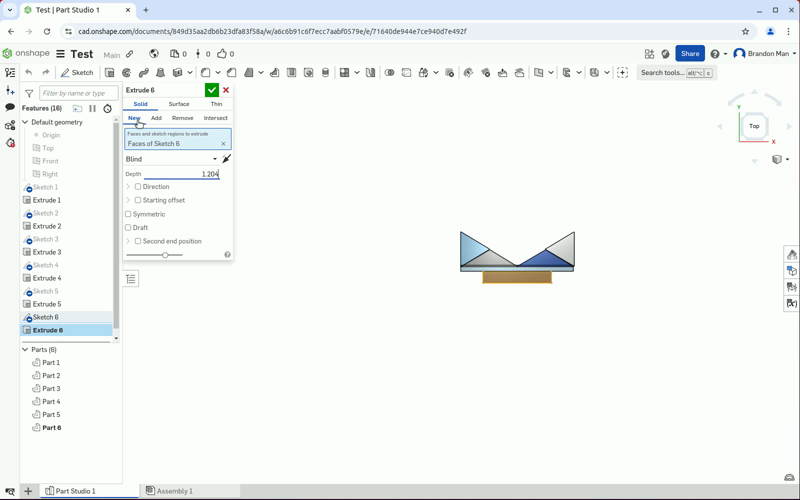
key(enter)
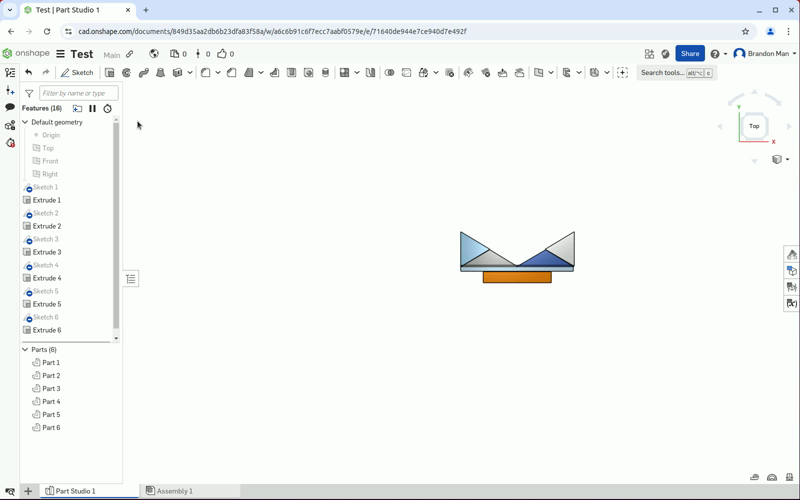
key(shift+h)
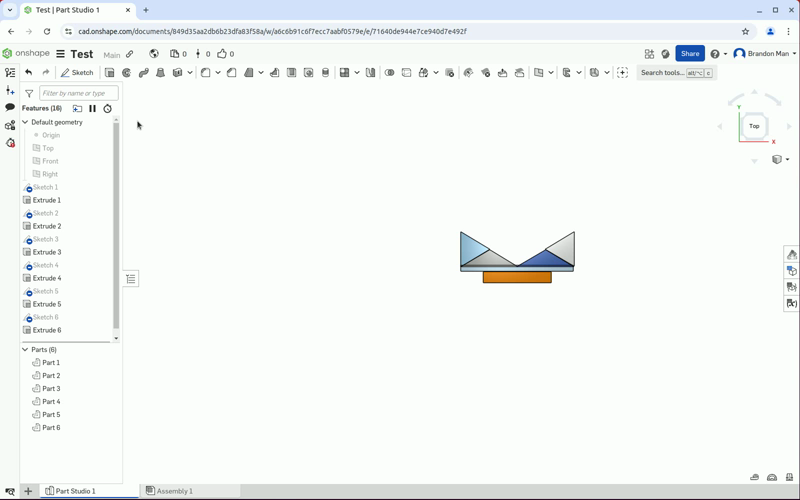
key(shift+h)
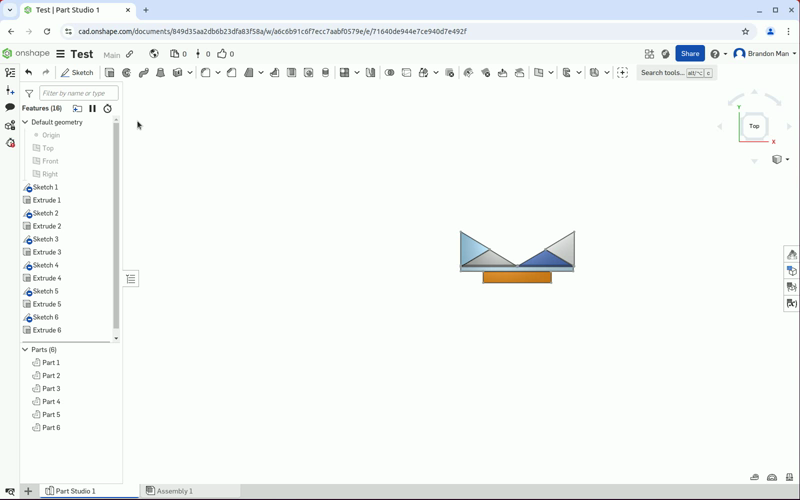
key(shift+7)
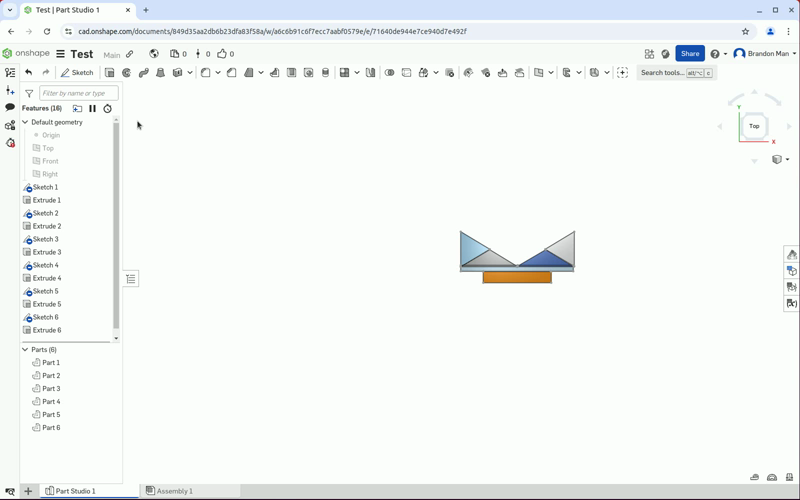
key(up, 3)
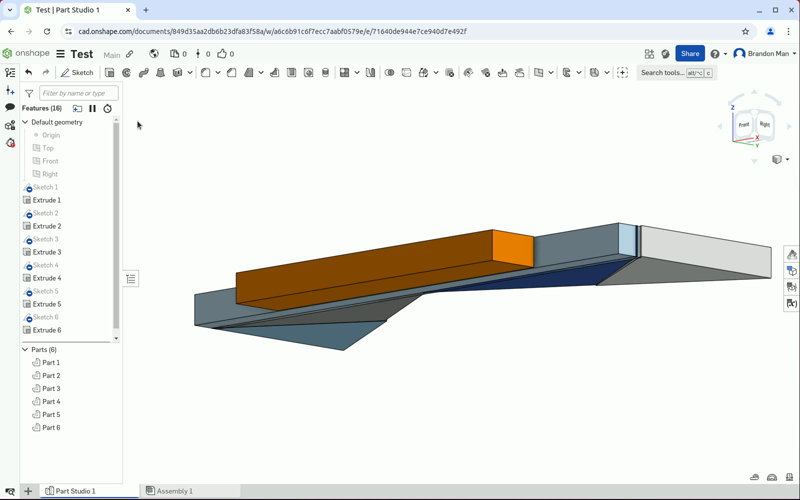
key(left, 3)
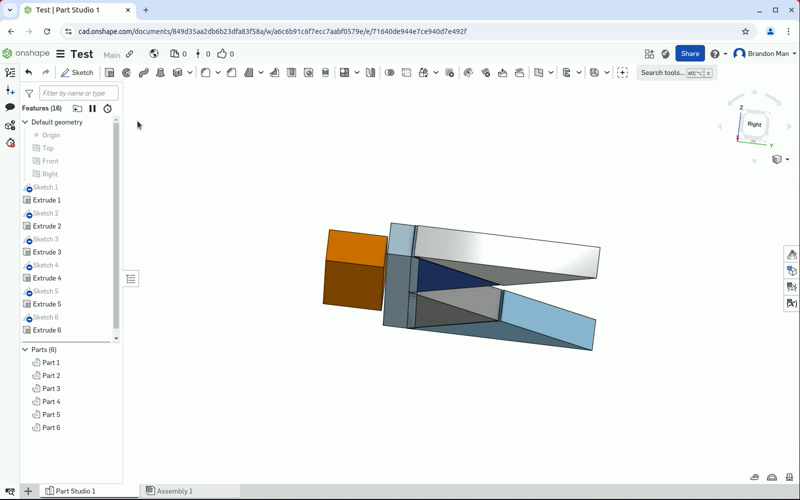
key(right, 3)
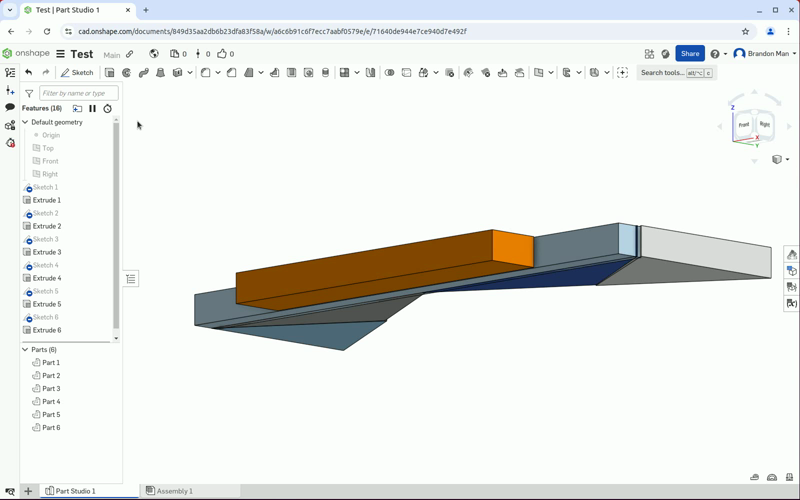
key(down, 3)
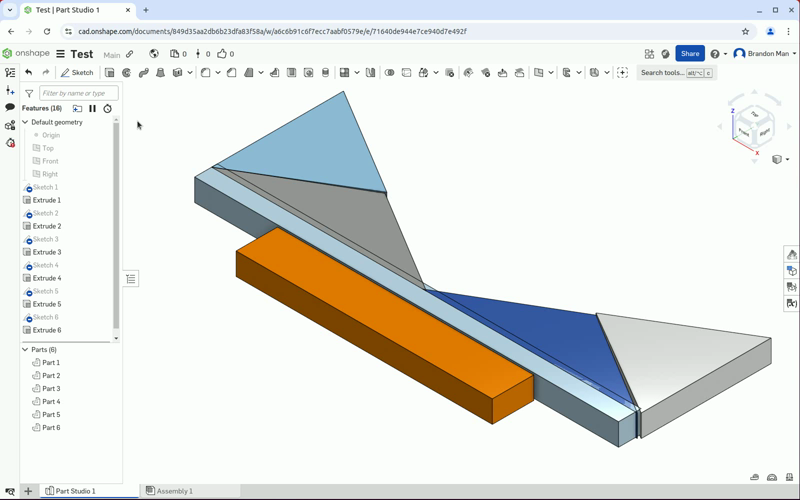
mouse_move(69, 189)
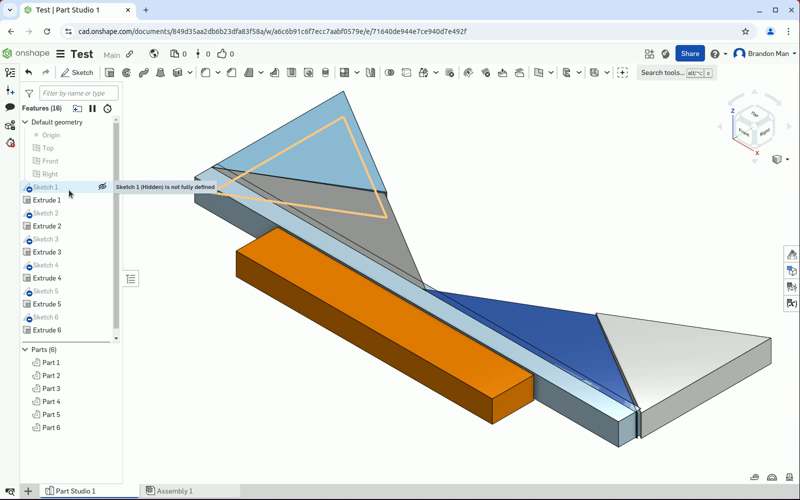
click(69, 189)